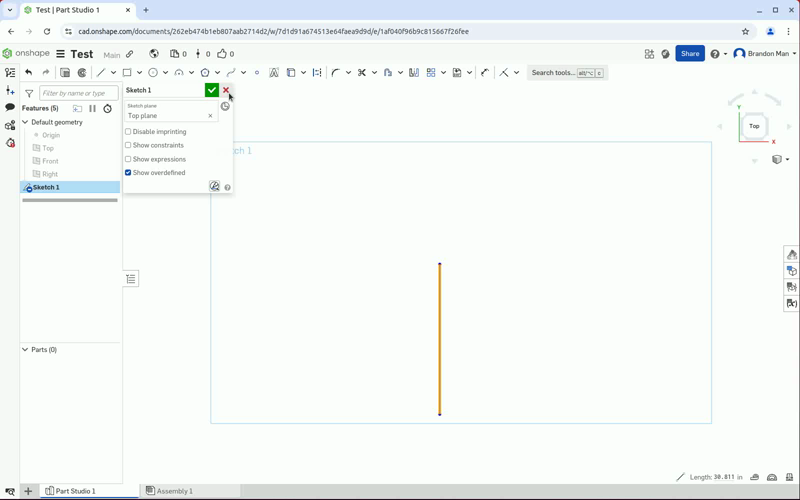
key(shift+h)
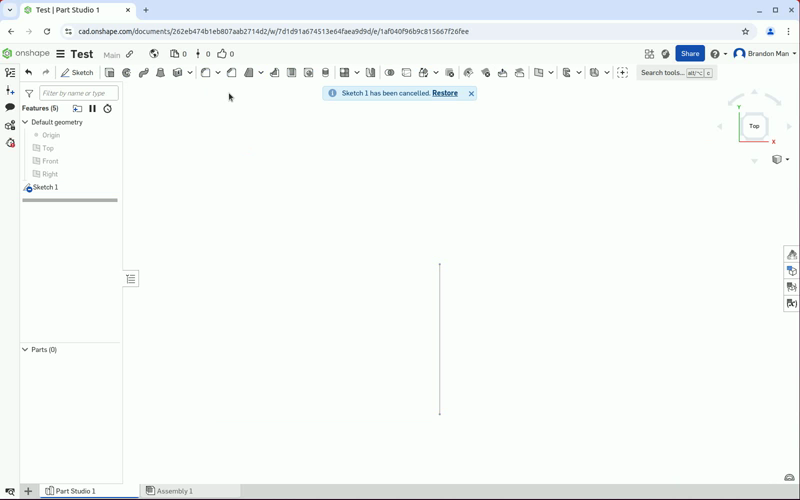
key(shift+s)
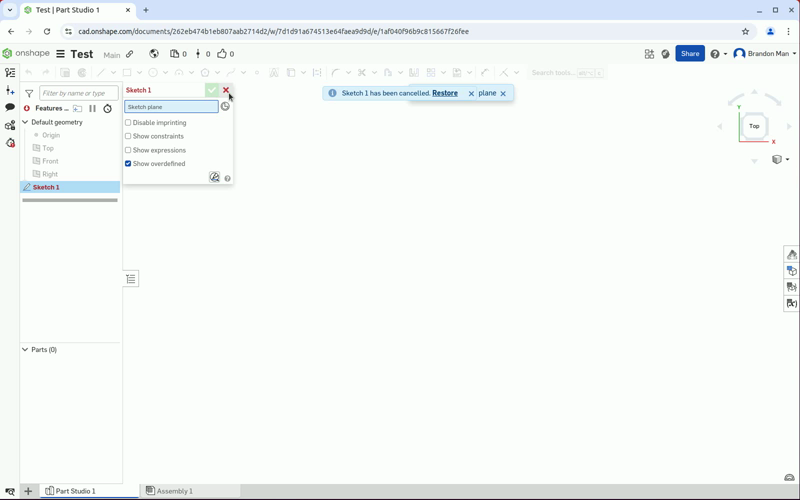
mouse_move(73, 150)
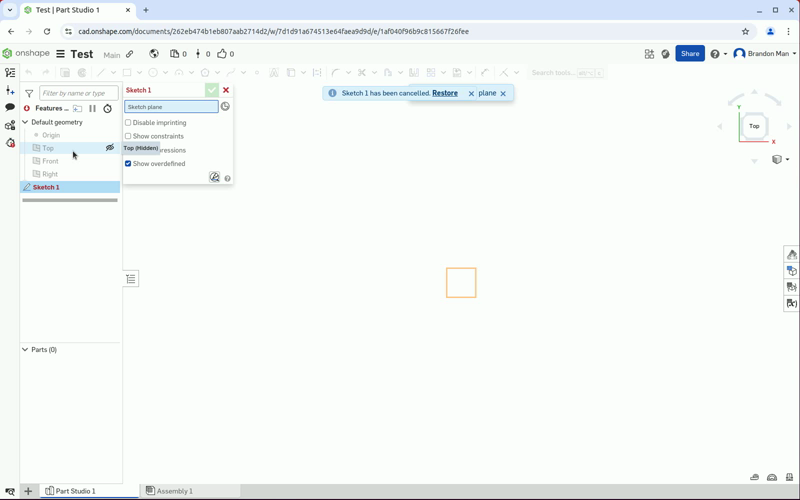
click(73, 150)
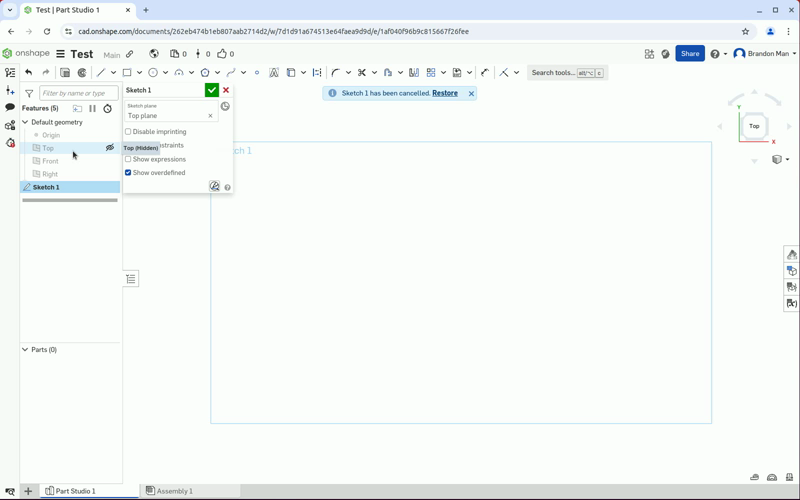
mouse_move(73, 352)
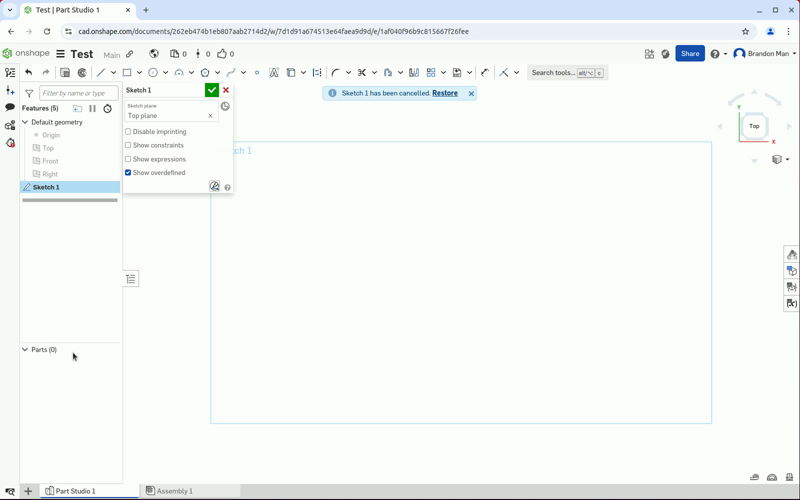
key(y)
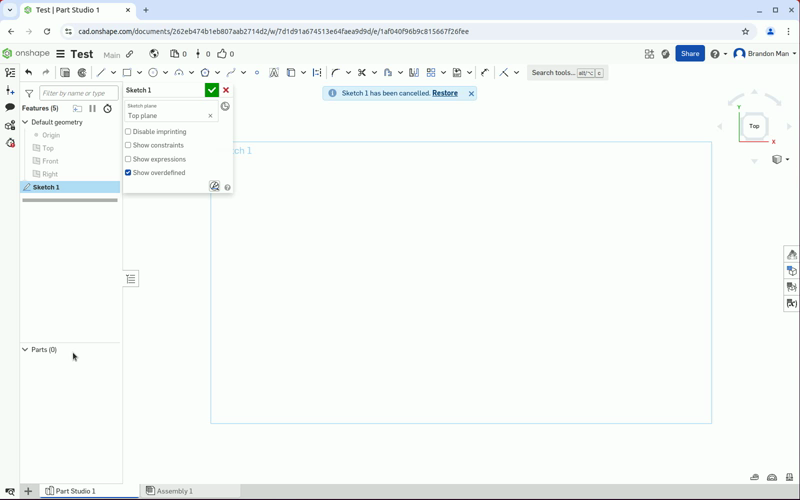
key(l)
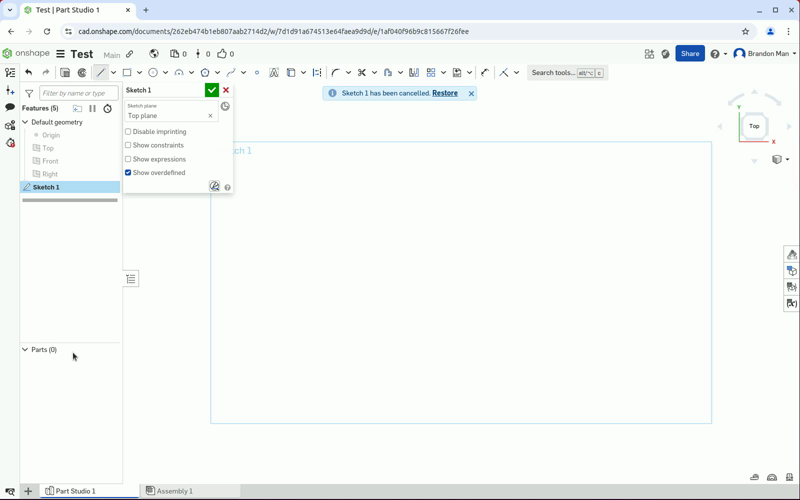
key_down(shift)
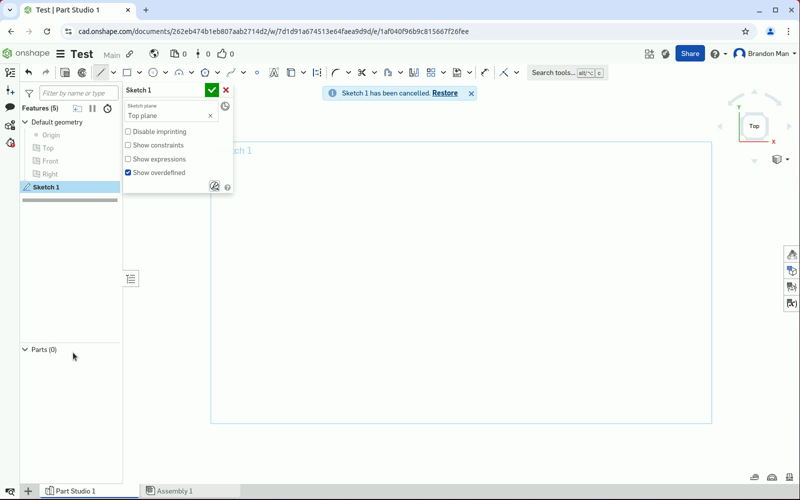
mouse_move(348, 354)
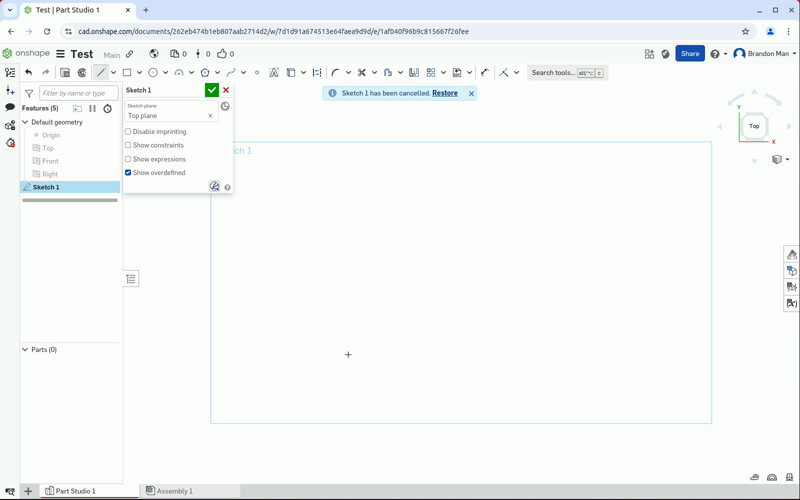
click(348, 354)
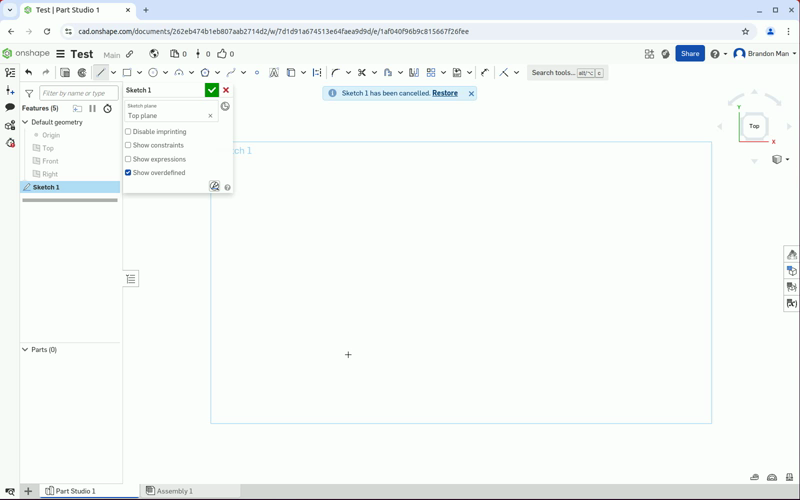
key_up(shift)
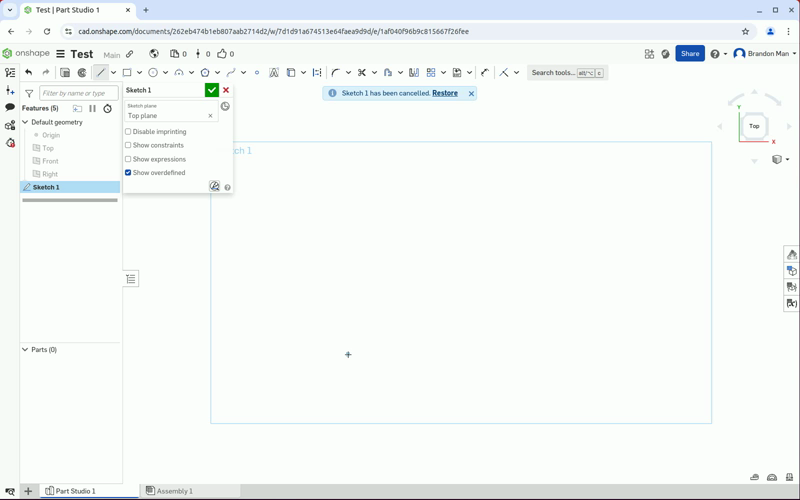
key_down(shift)
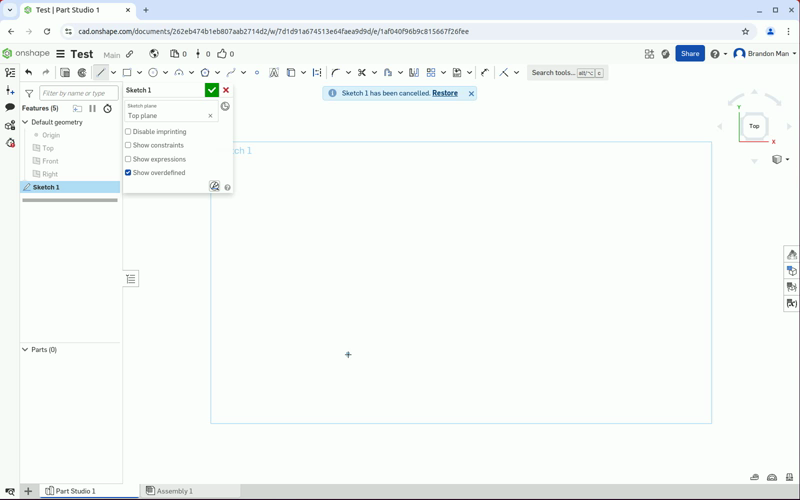
mouse_move(572, 354)
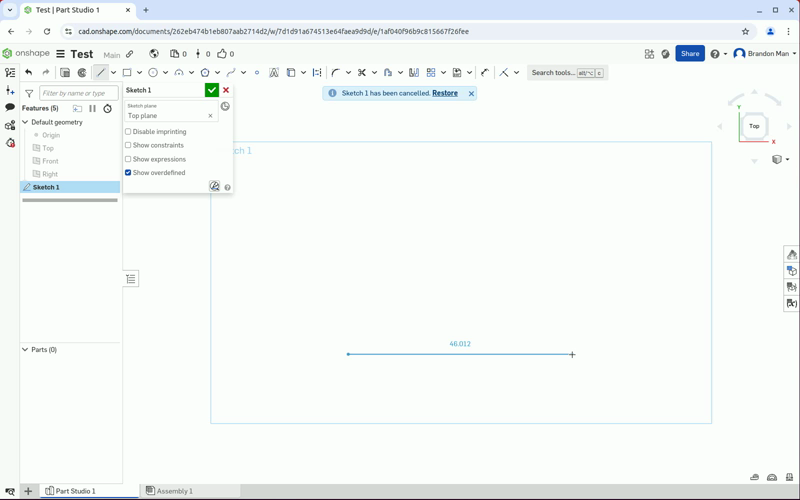
click(572, 354)
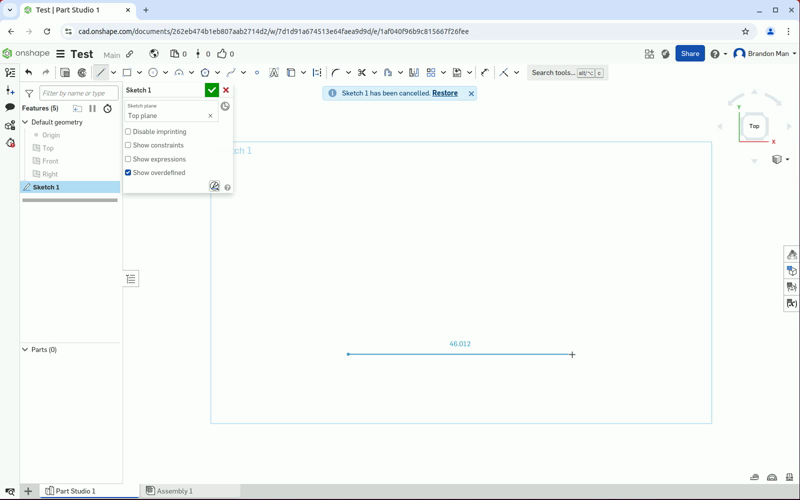
key_up(shift)
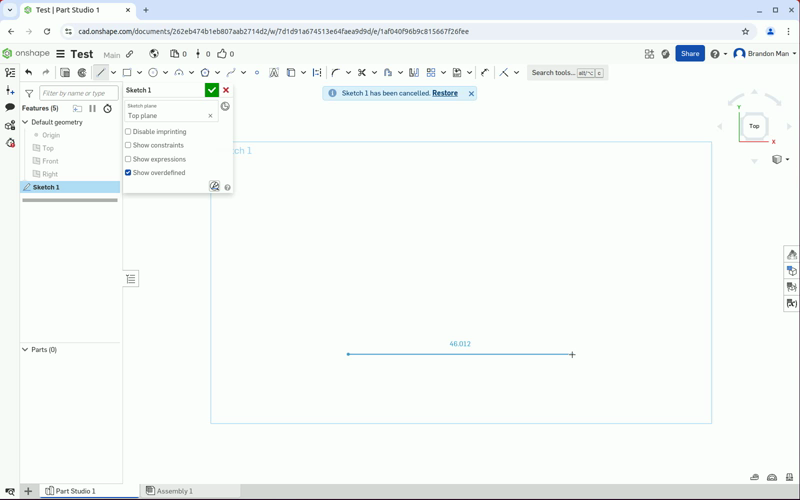
key_down(shift)
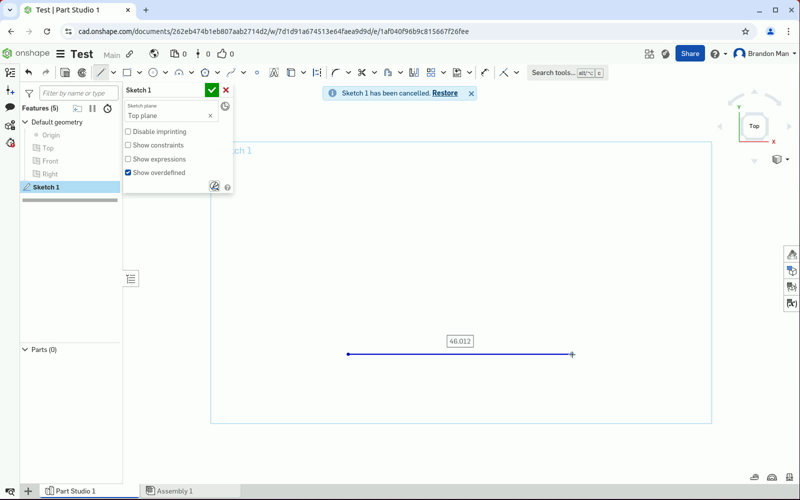
mouse_move(572, 213)
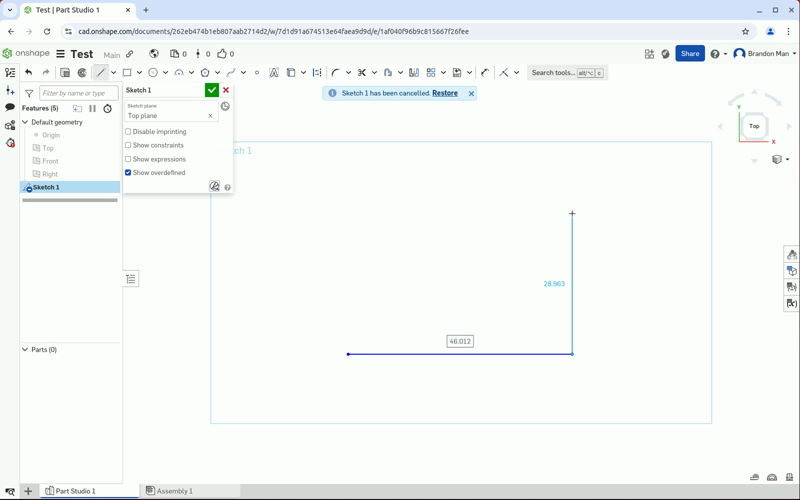
click(572, 213)
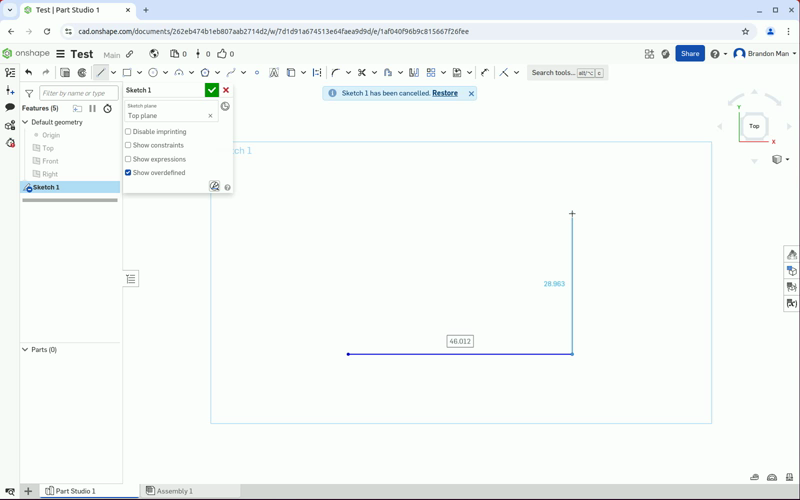
key_up(shift)
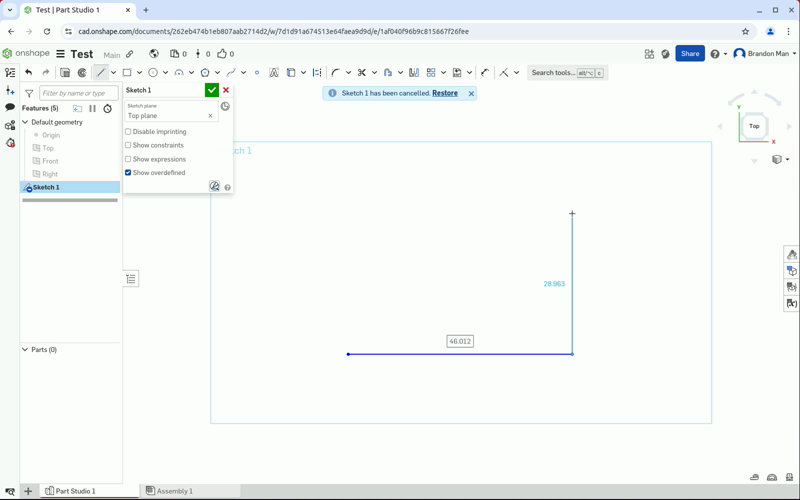
key_down(shift)
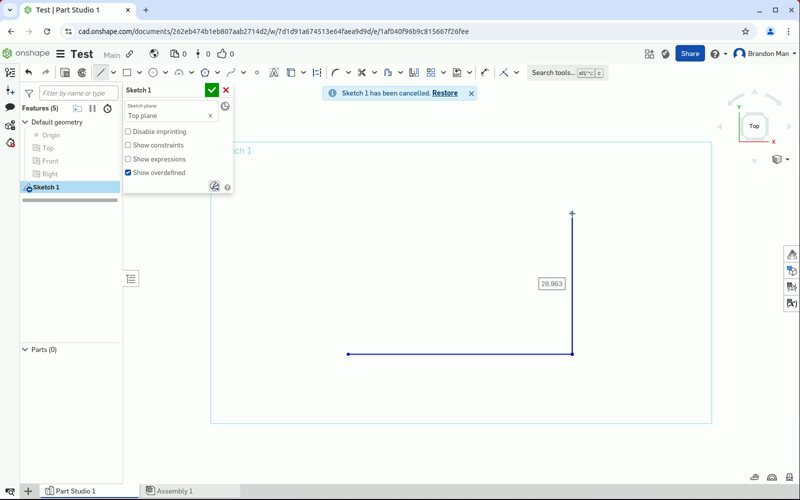
mouse_move(348, 213)
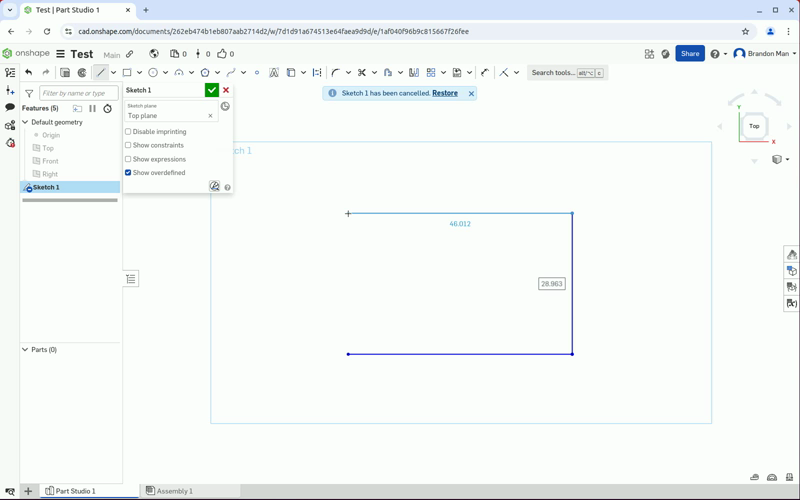
click(348, 213)
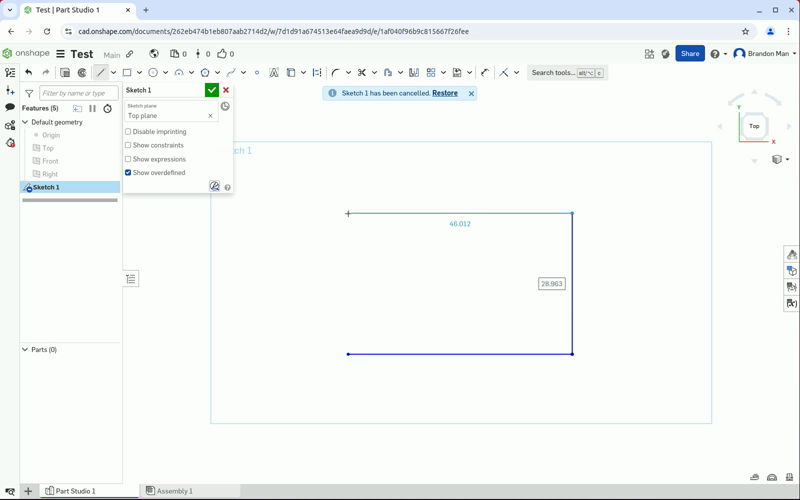
key_up(shift)
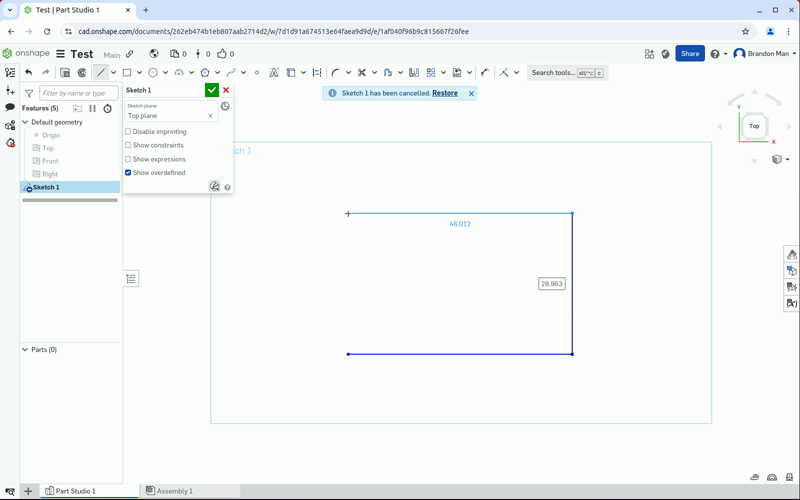
key_down(shift)
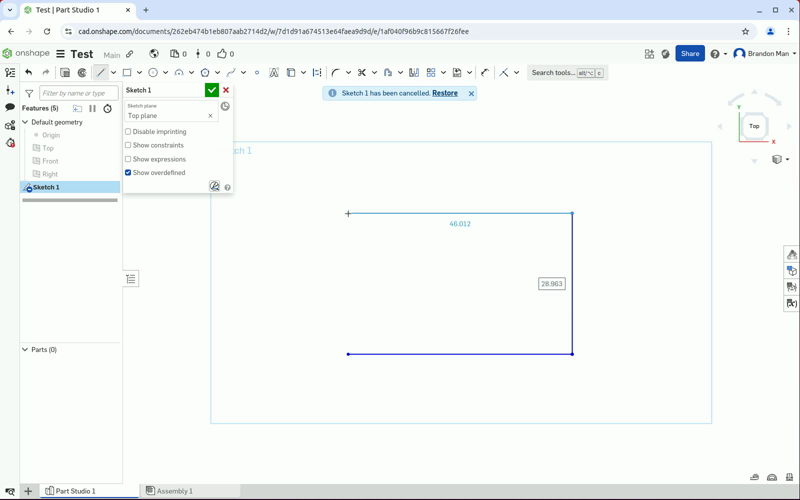
mouse_move(348, 354)
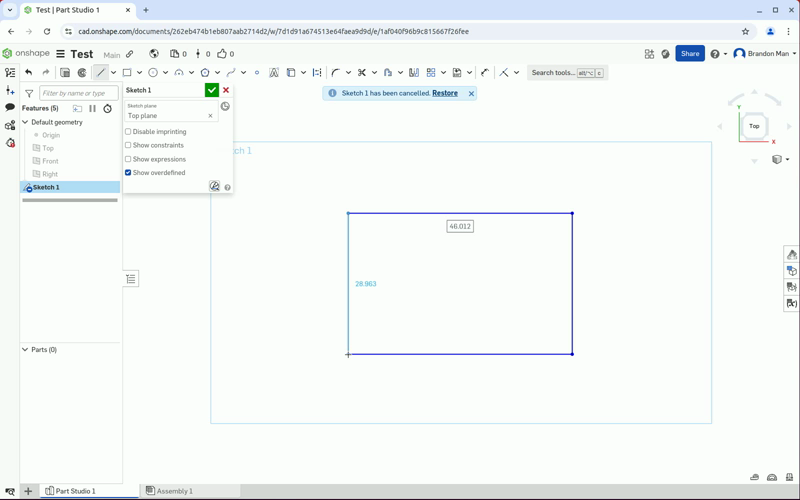
key_up(shift)
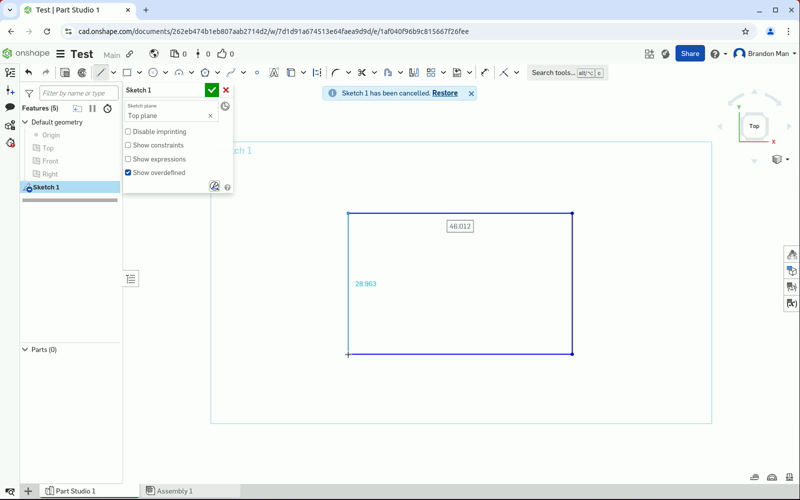
click(348, 354)
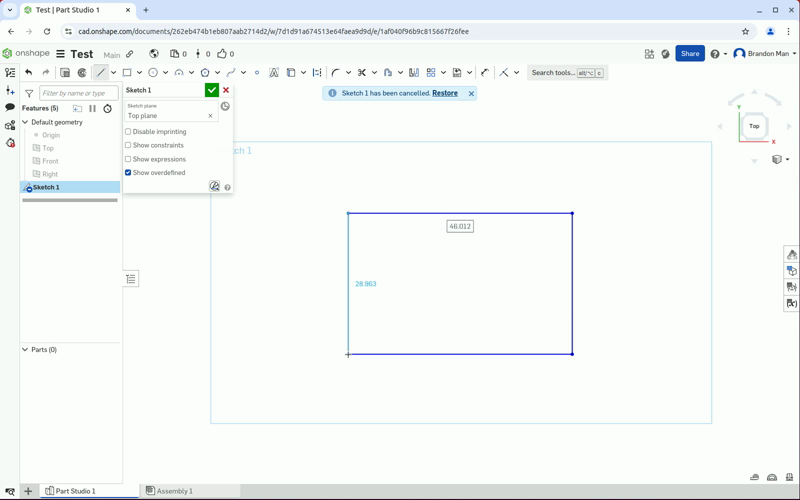
key(esc)
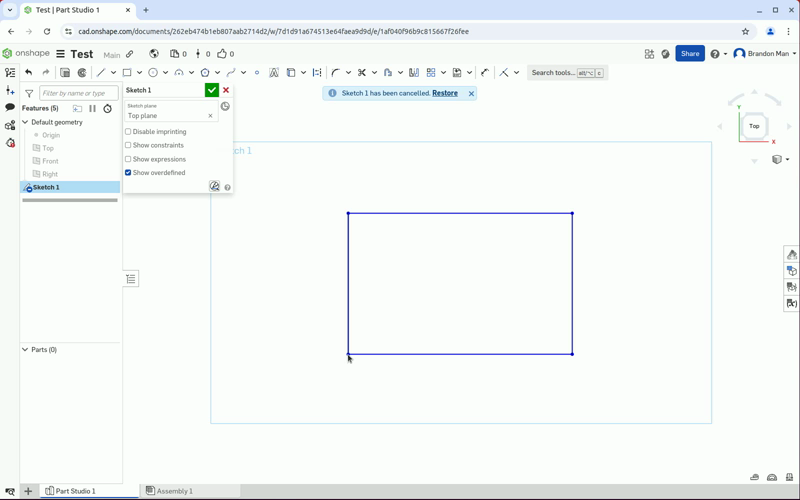
key(l)
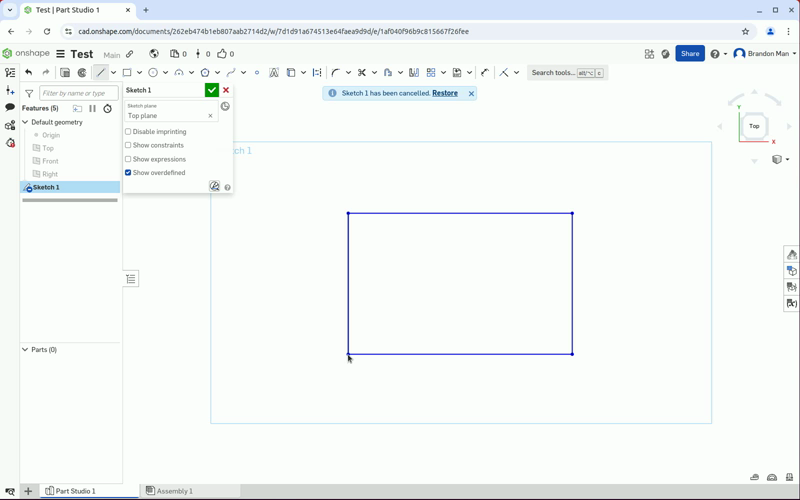
key_down(shift)
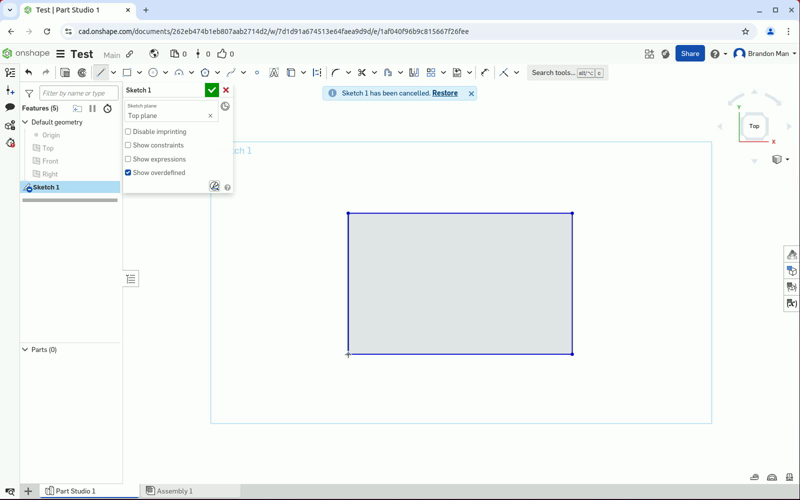
mouse_move(350, 352)
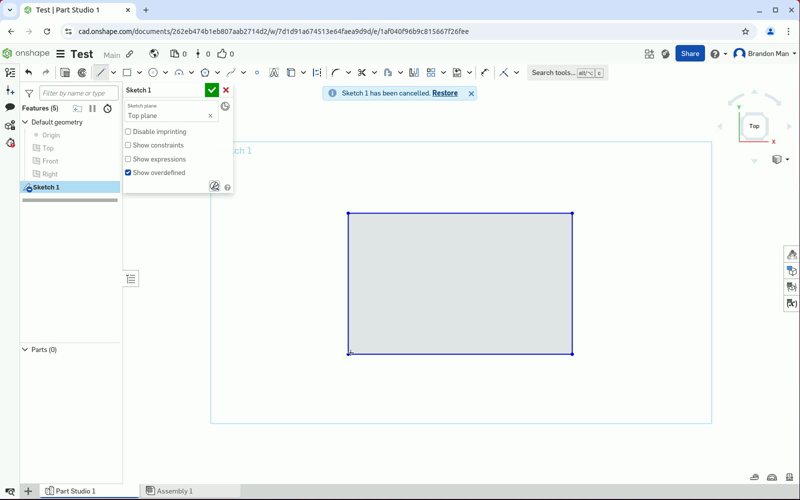
scroll(6)
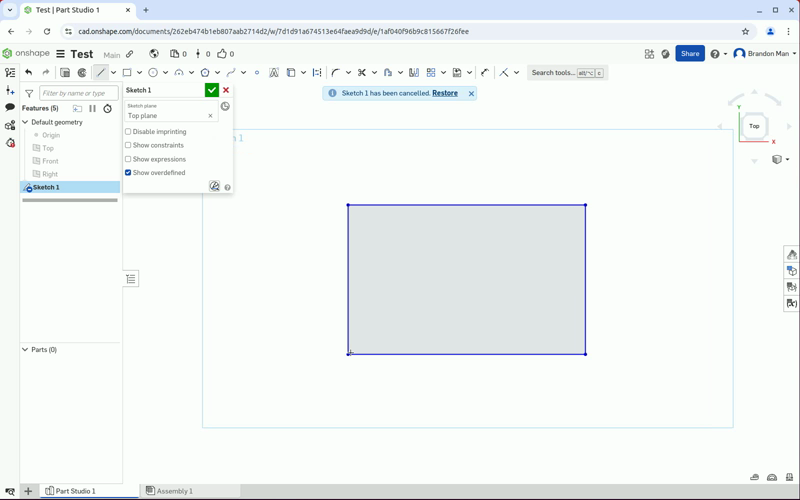
scroll(6)
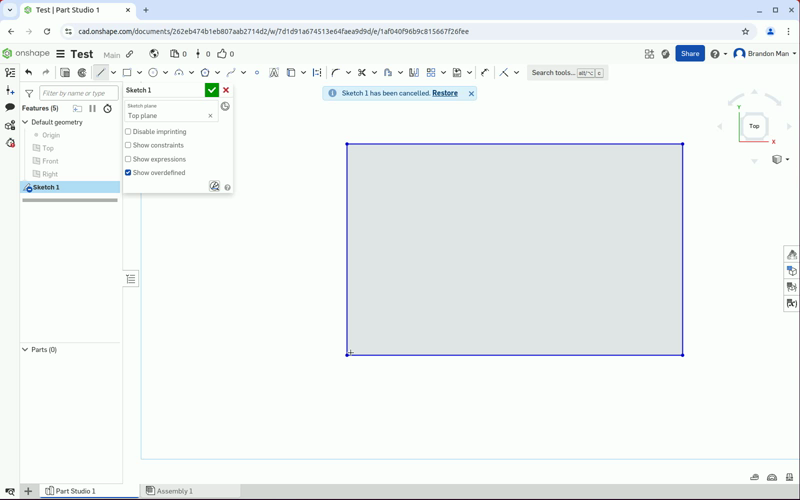
scroll(6)
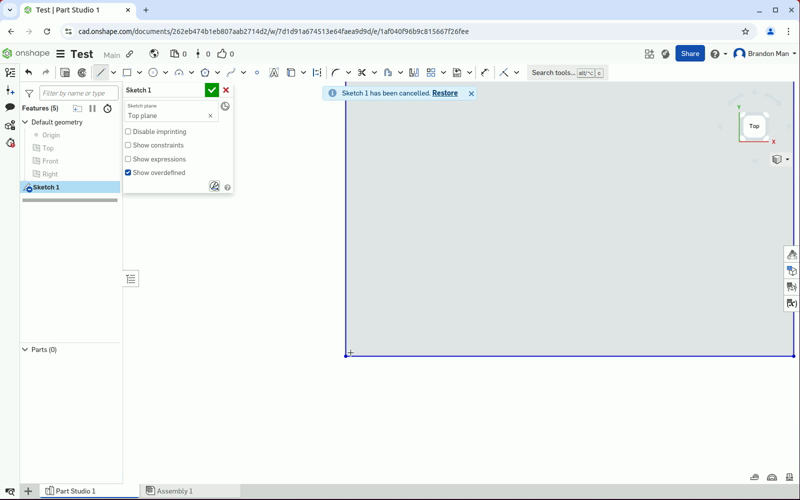
scroll(6)
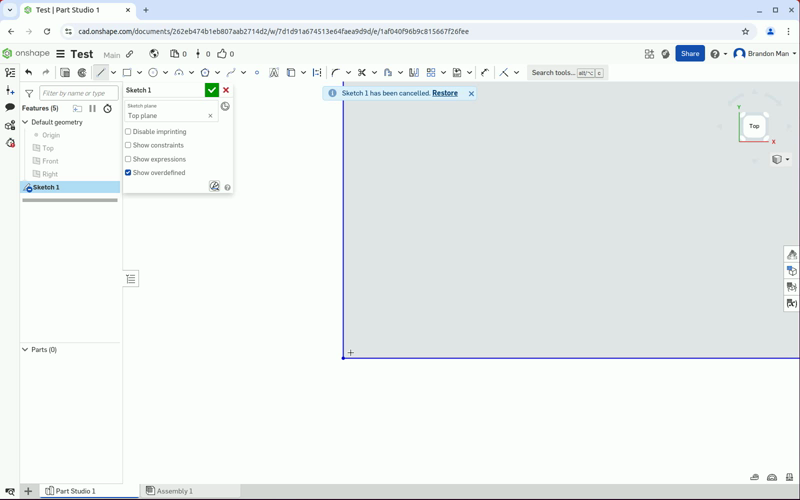
scroll(6)
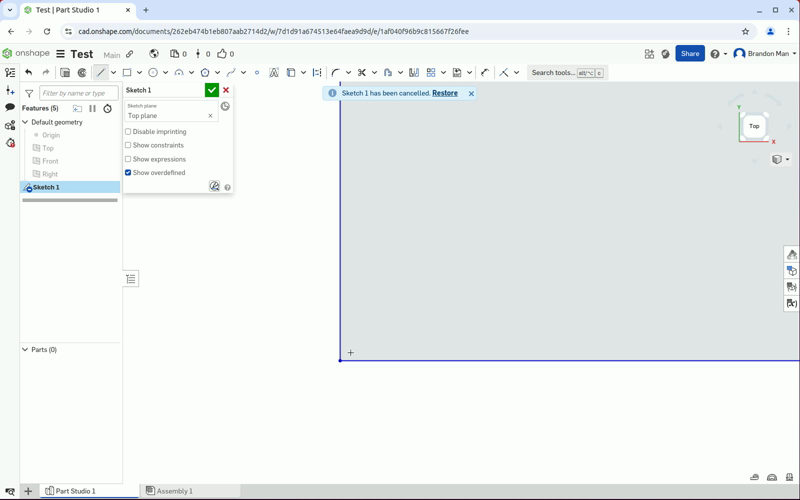
scroll(6)
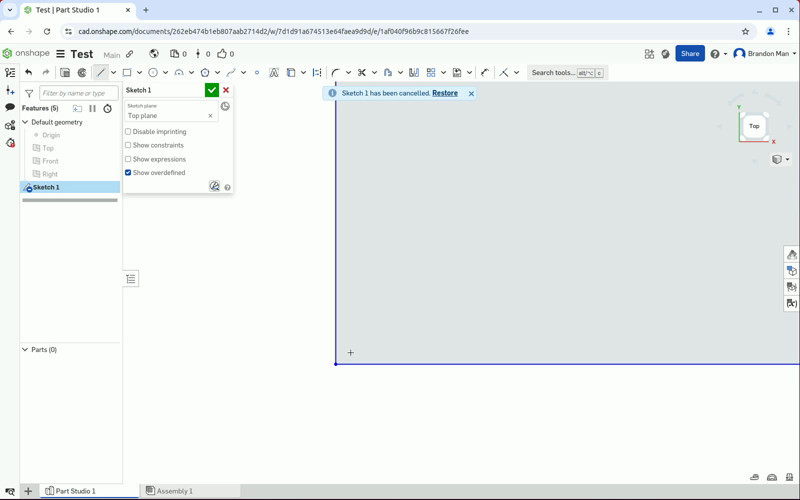
scroll(6)
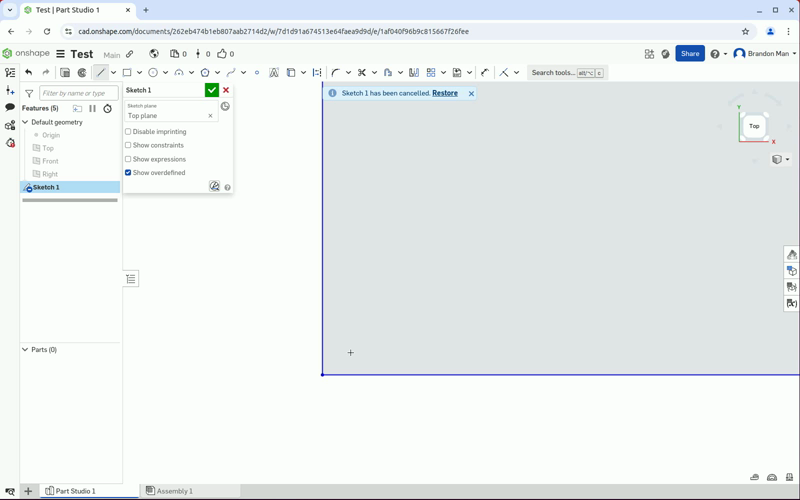
click(350, 352)
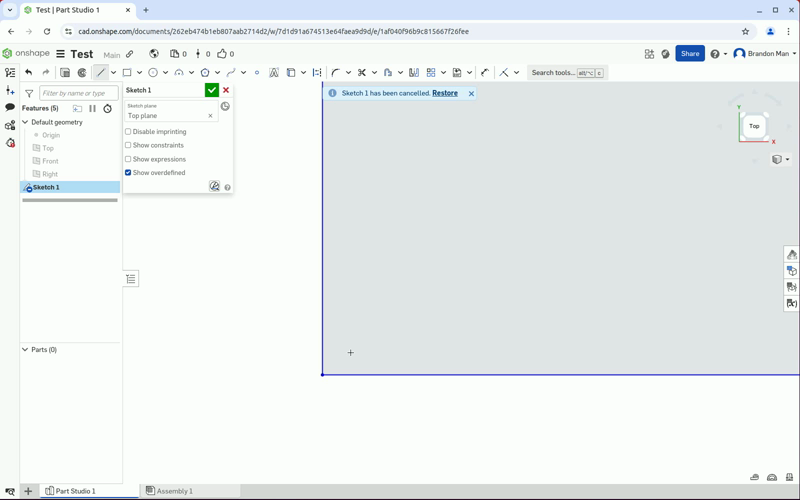
scroll(-6)
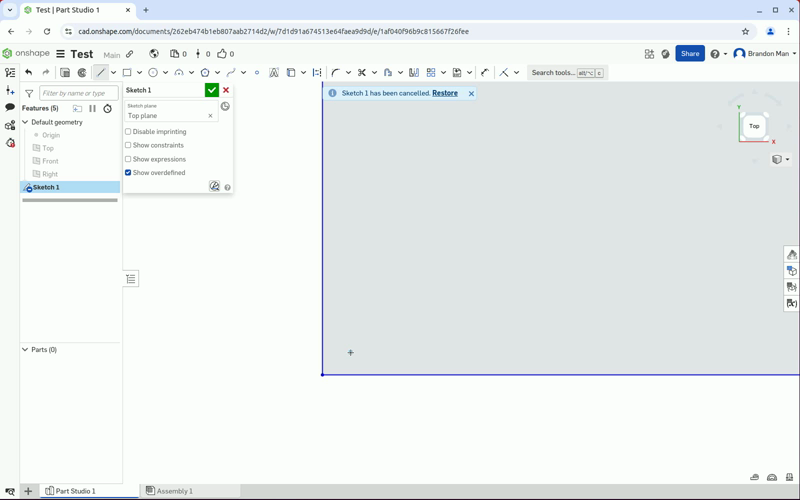
scroll(-6)
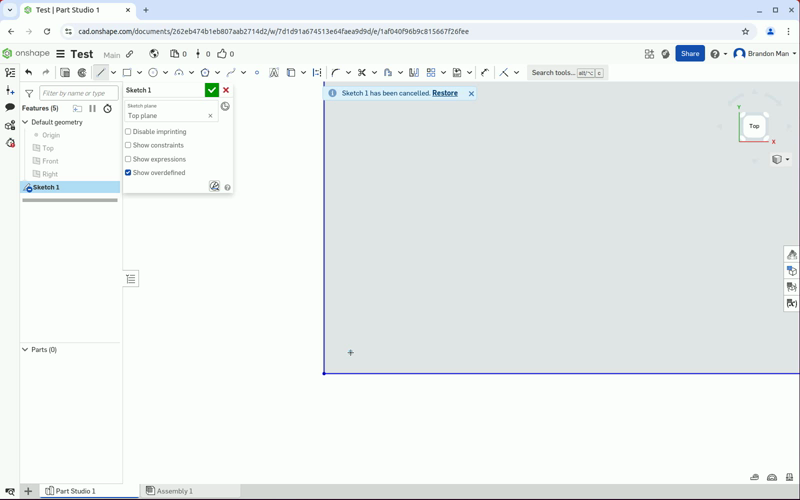
scroll(-6)
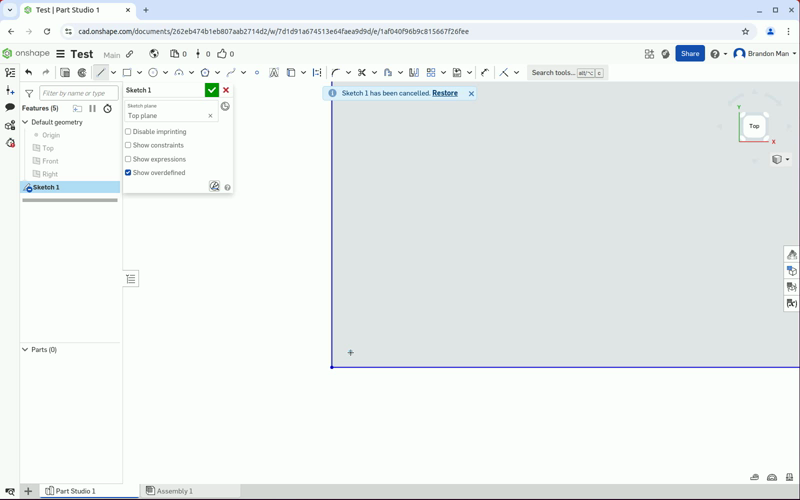
scroll(-6)
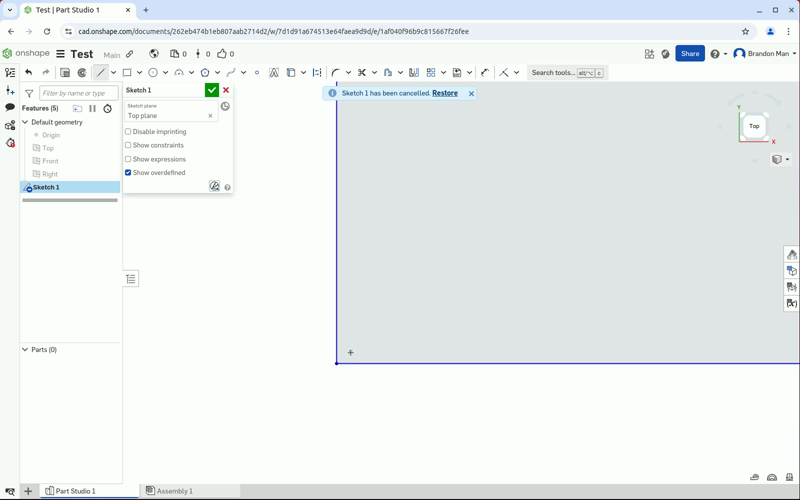
scroll(-6)
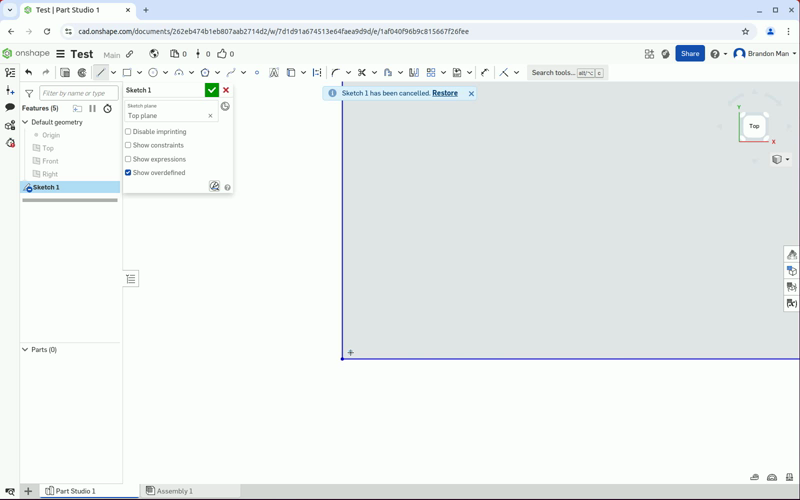
scroll(-6)
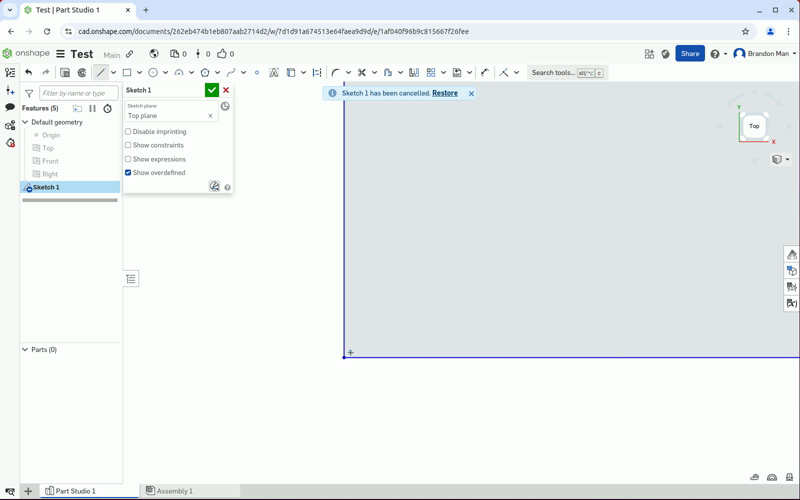
scroll(-6)
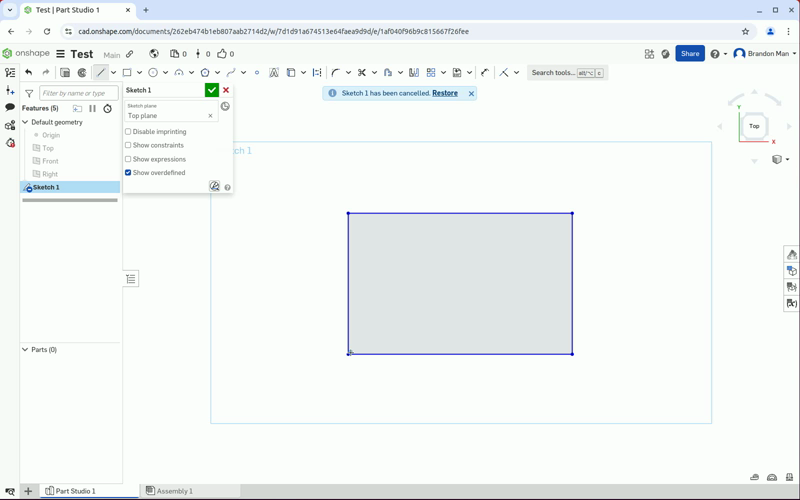
key_up(shift)
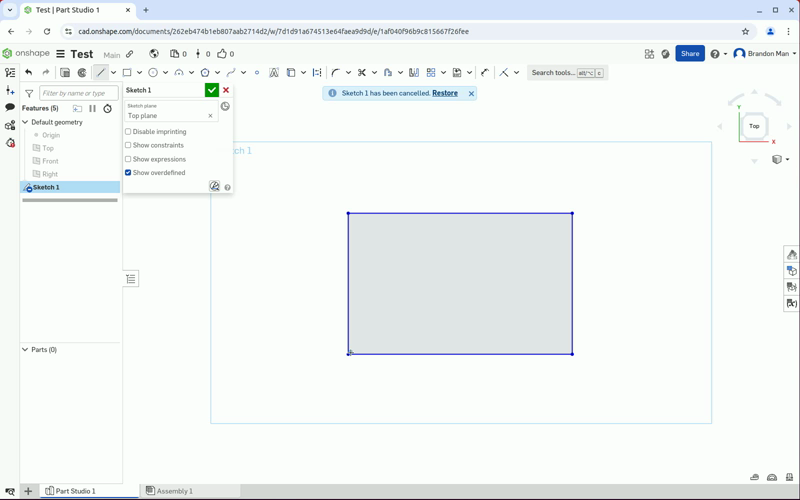
key_down(shift)
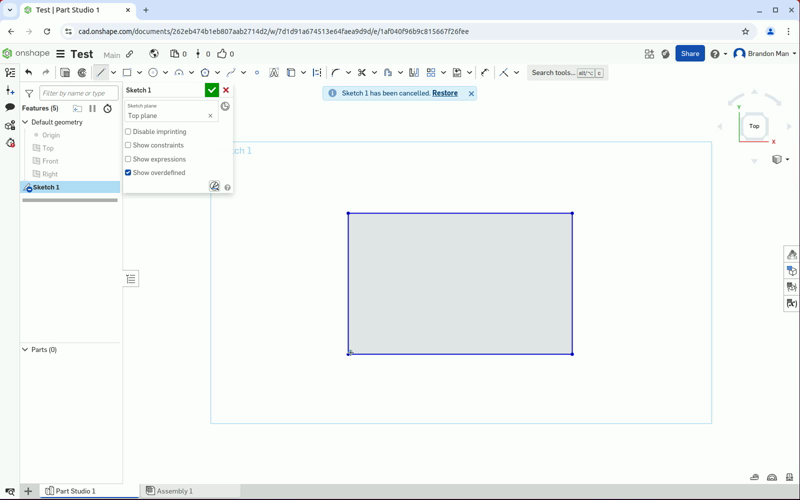
mouse_move(569, 352)
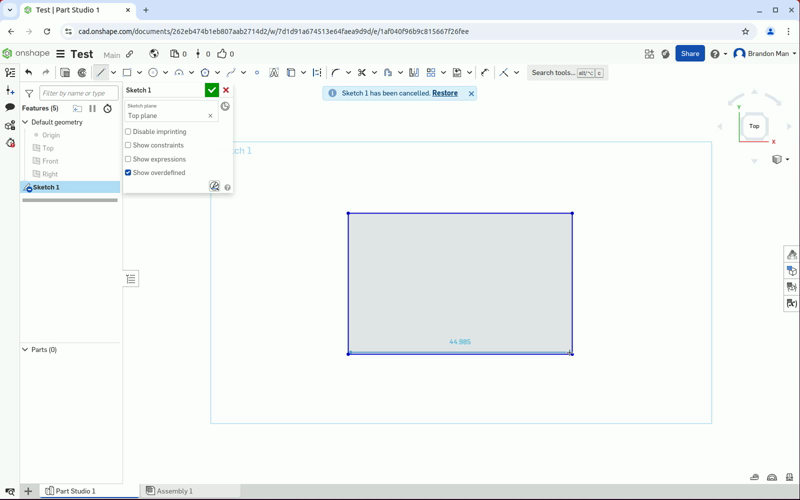
scroll(6)
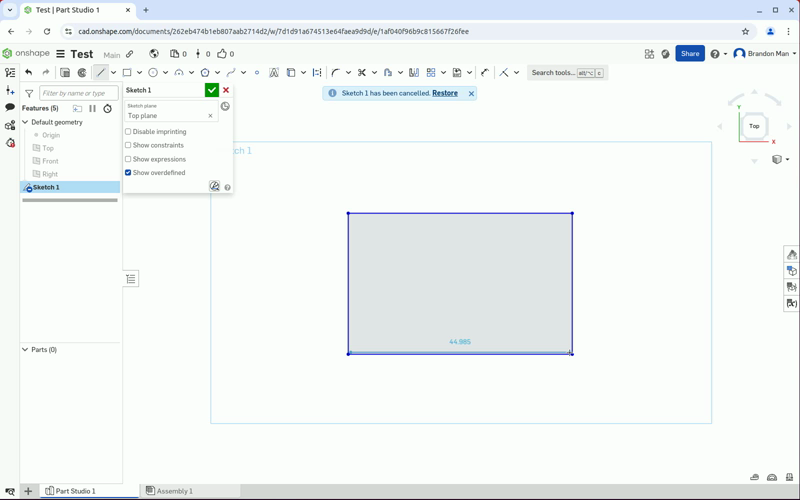
scroll(6)
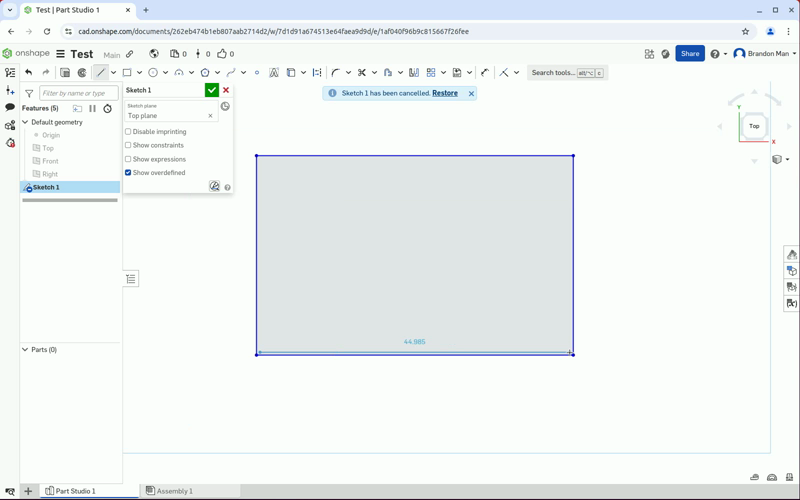
scroll(6)
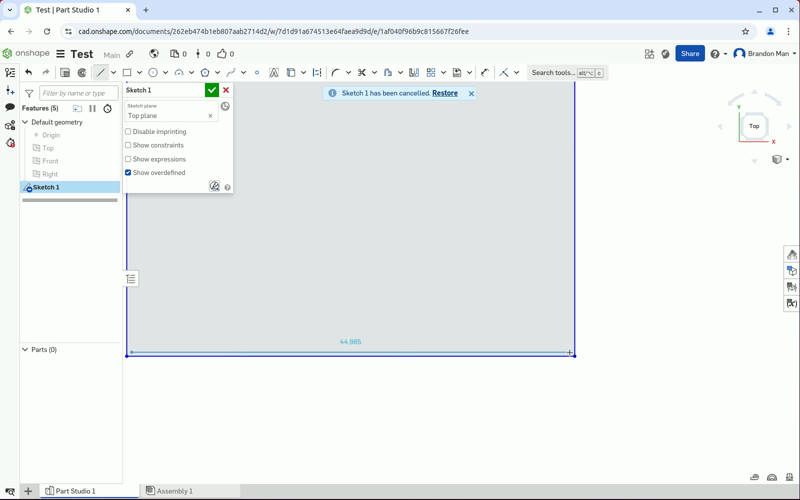
scroll(6)
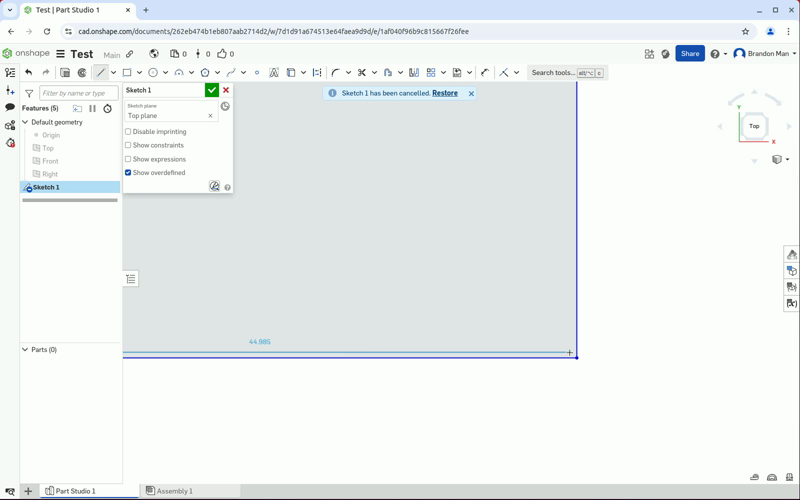
scroll(6)
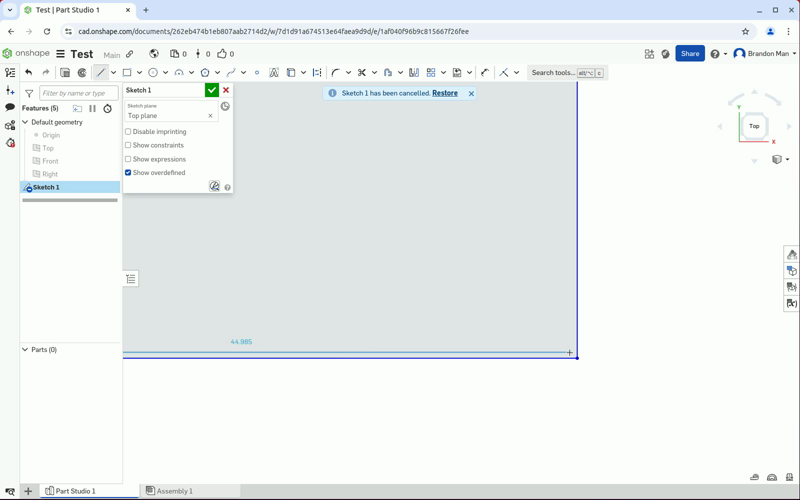
scroll(6)
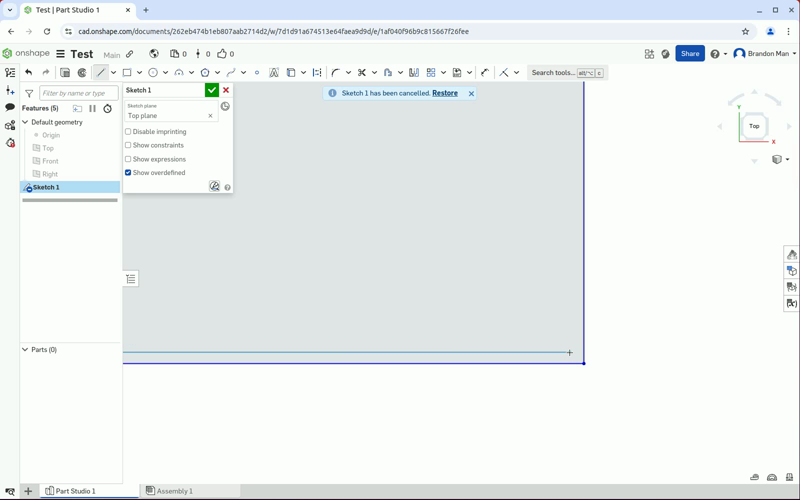
scroll(6)
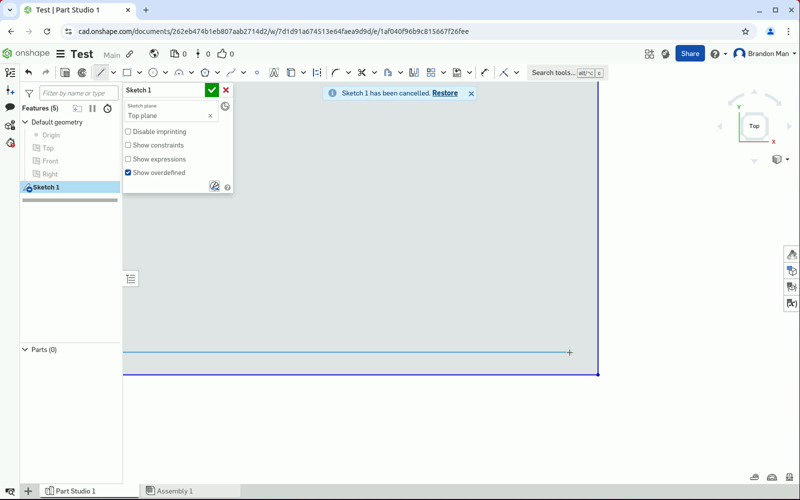
click(569, 352)
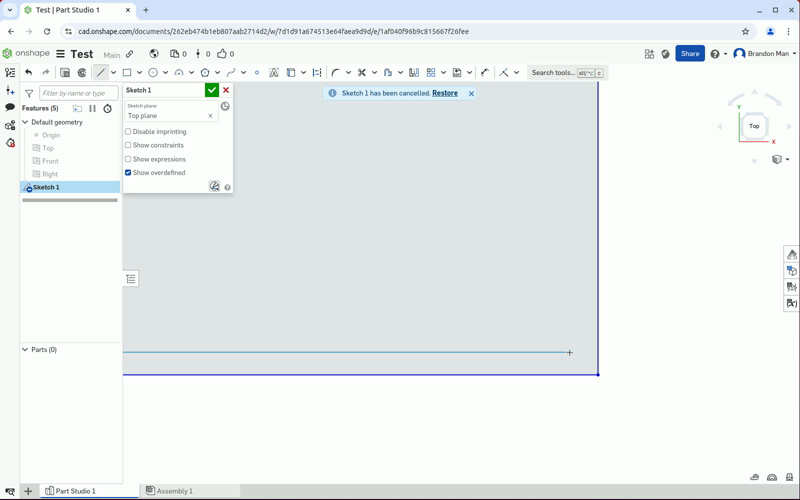
scroll(-6)
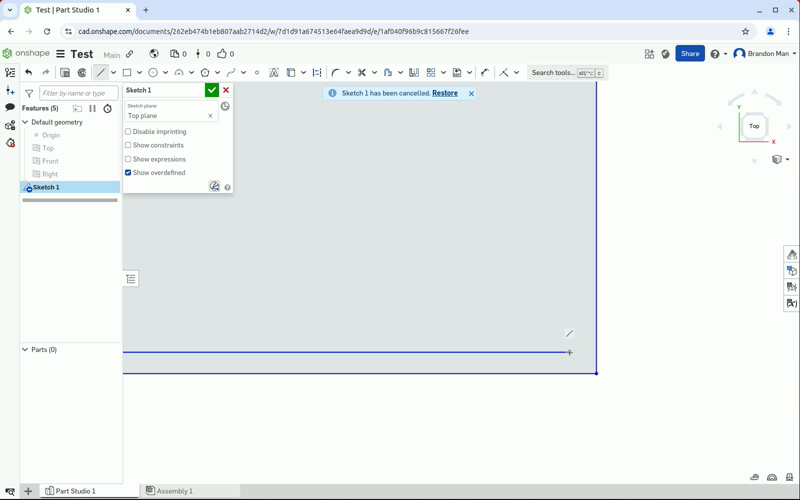
scroll(-6)
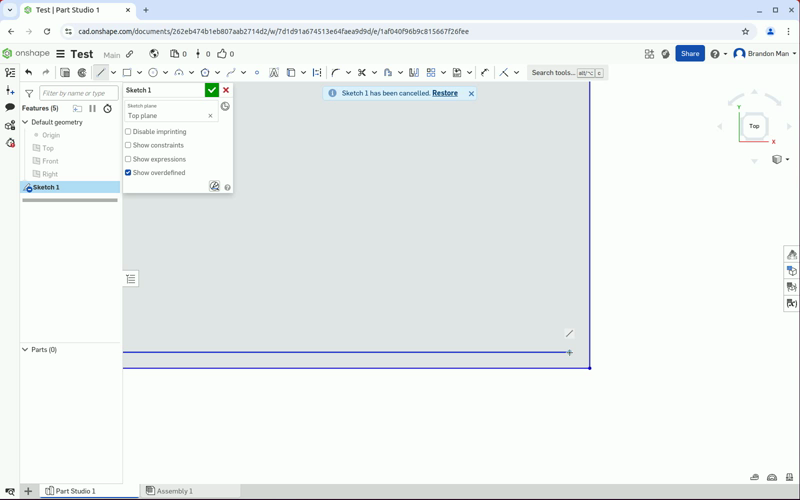
scroll(-6)
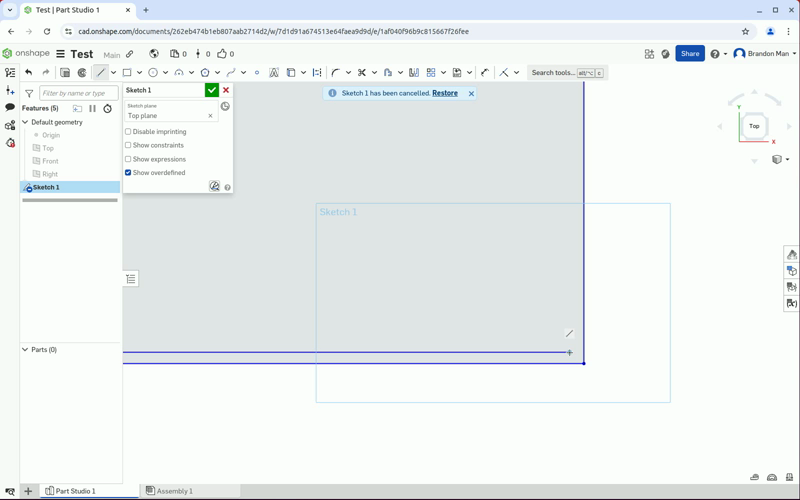
scroll(-6)
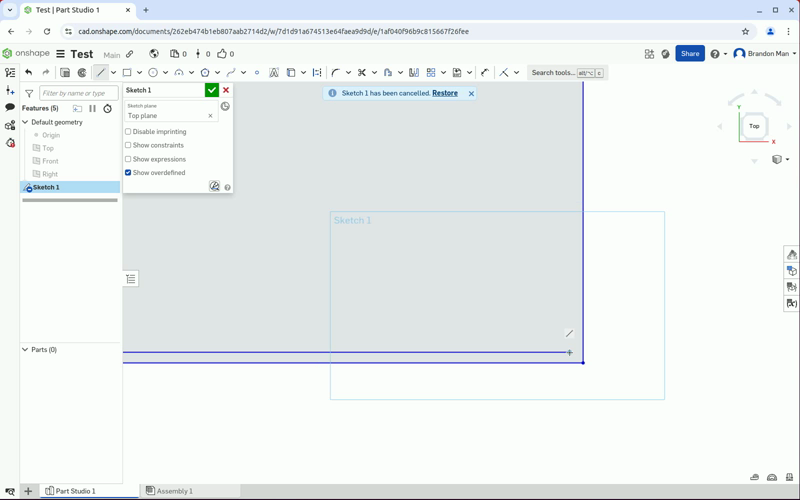
scroll(-6)
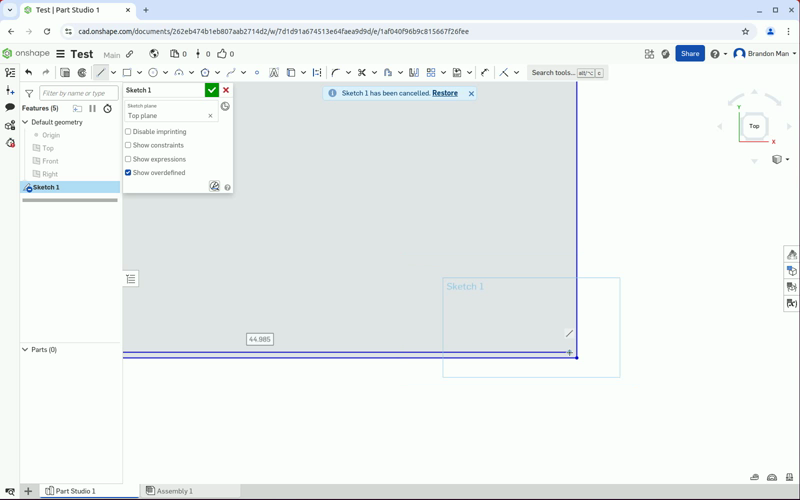
scroll(-6)
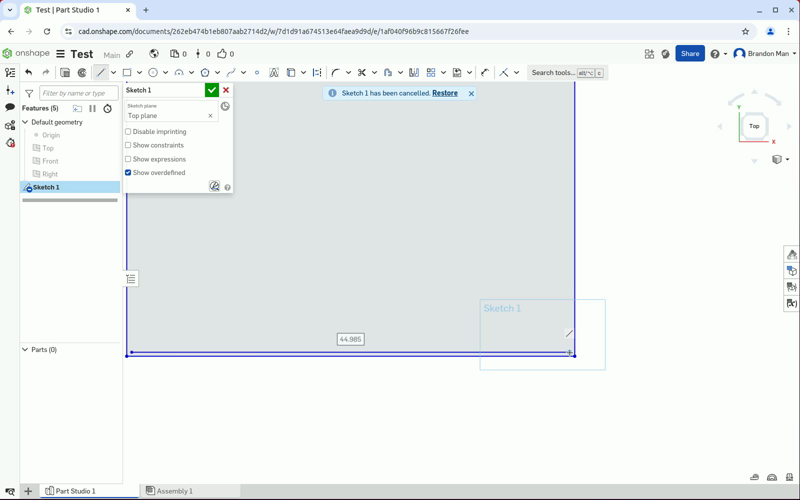
scroll(-6)
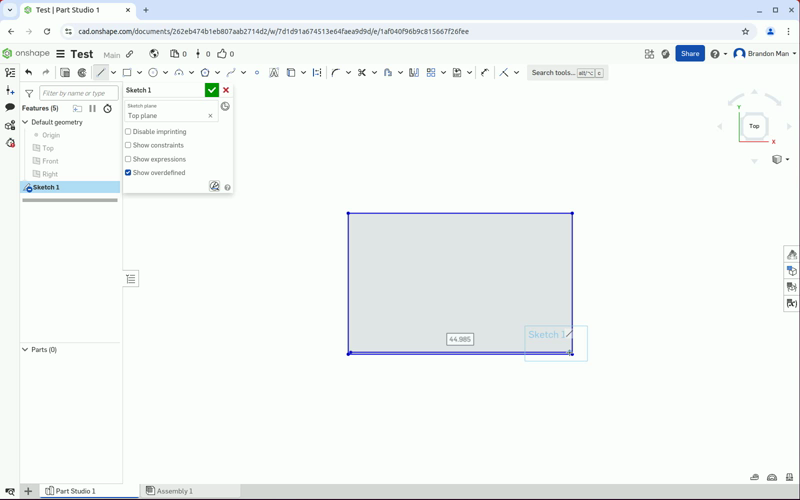
key_up(shift)
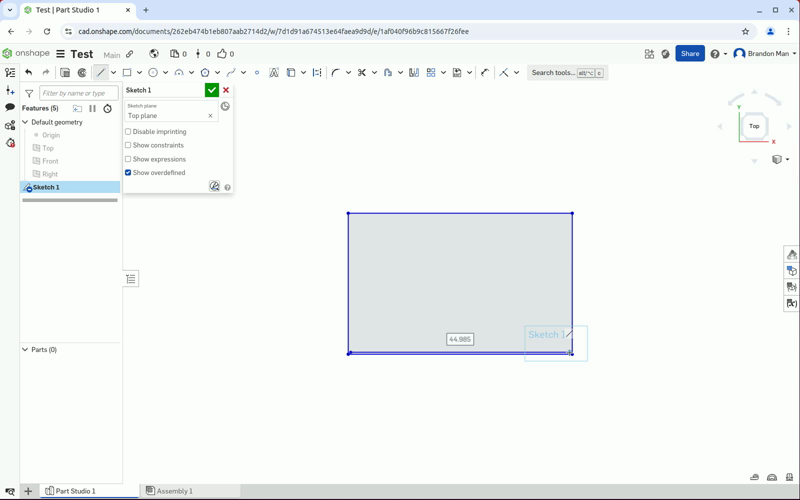
key_down(shift)
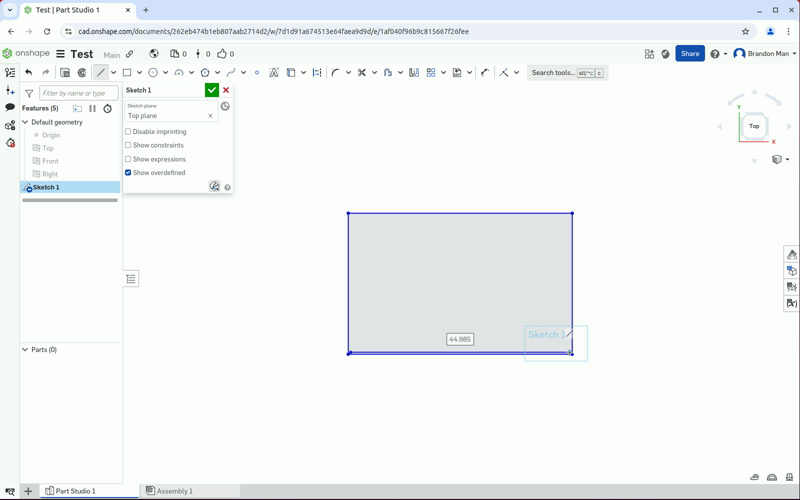
mouse_move(569, 215)
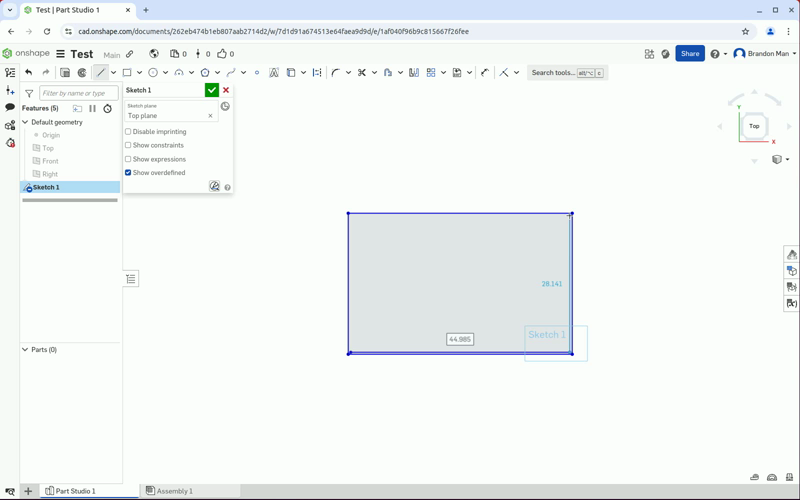
scroll(6)
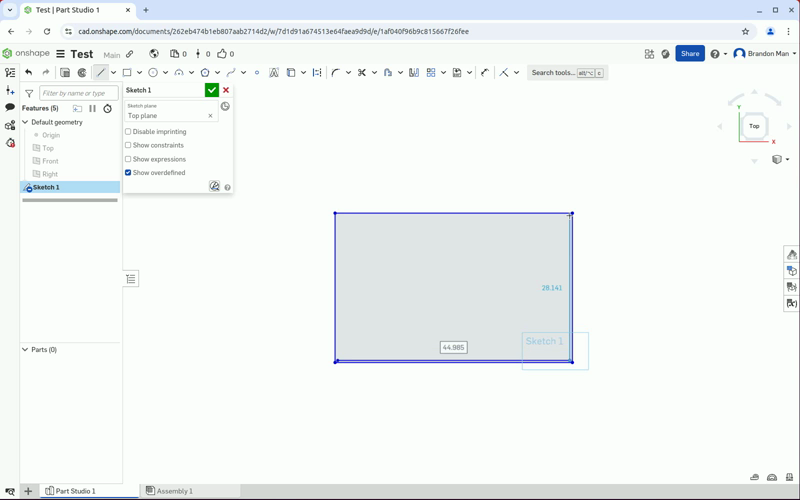
scroll(6)
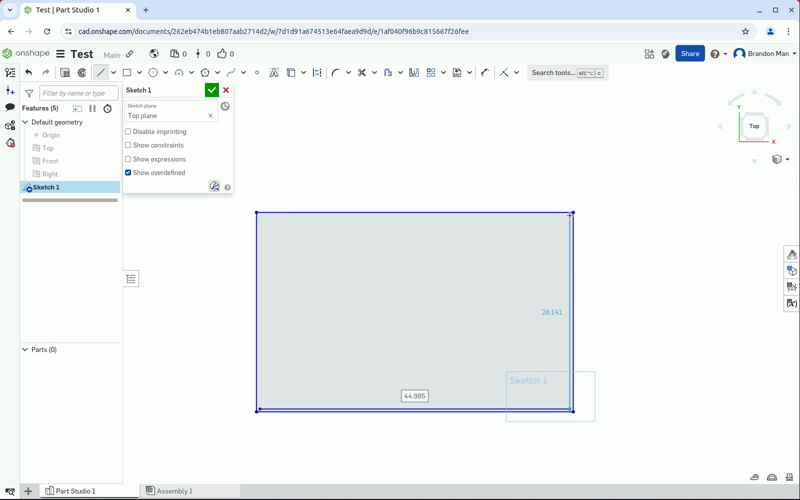
scroll(6)
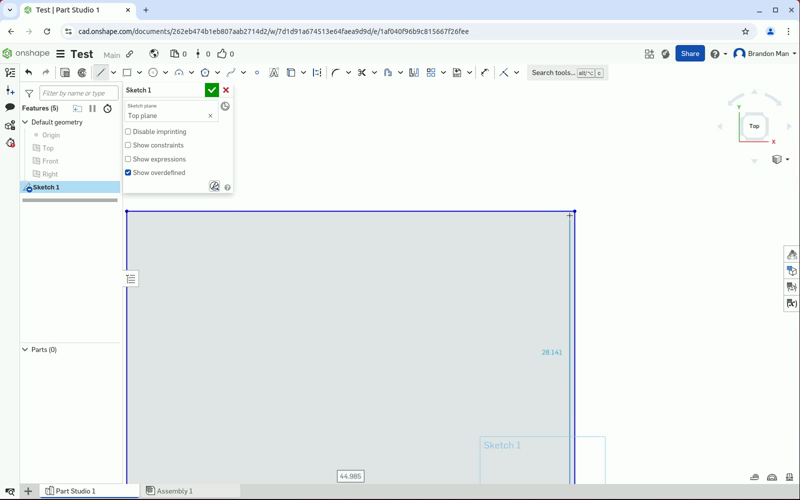
scroll(6)
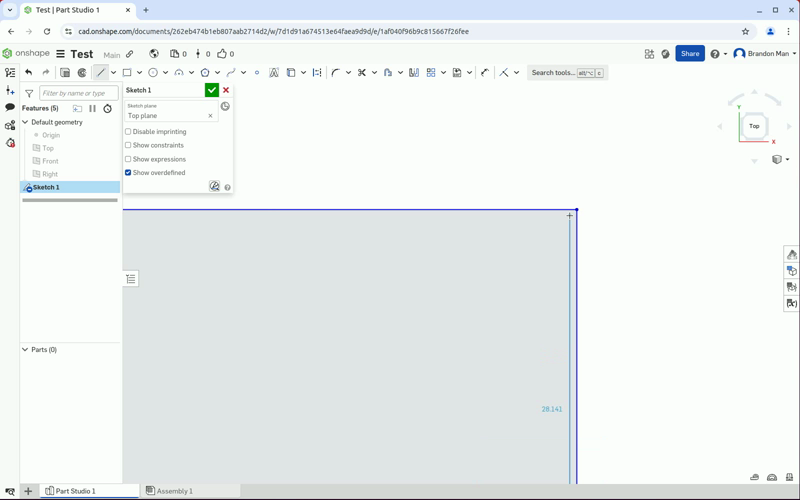
scroll(6)
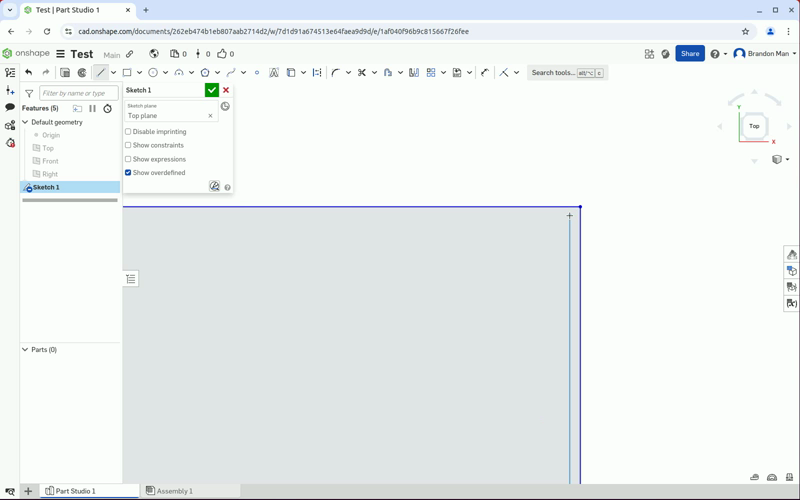
scroll(6)
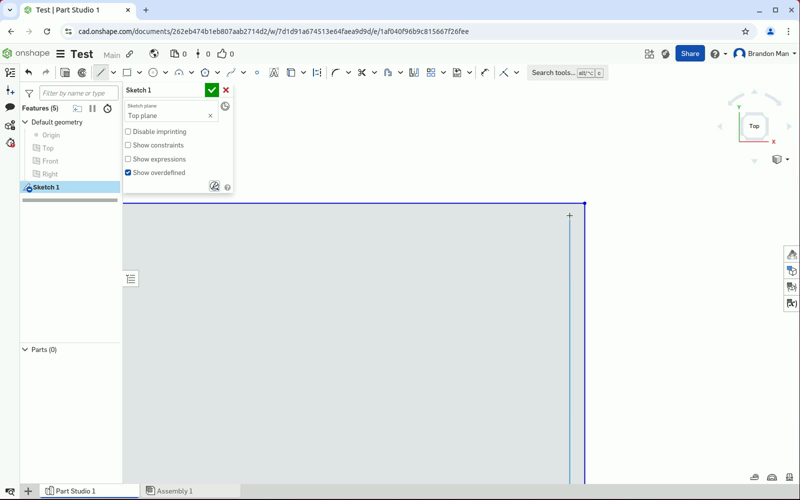
scroll(6)
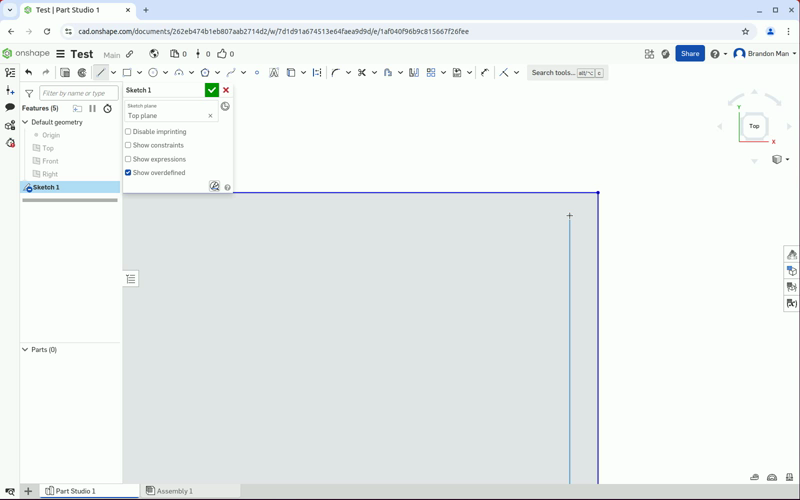
click(569, 215)
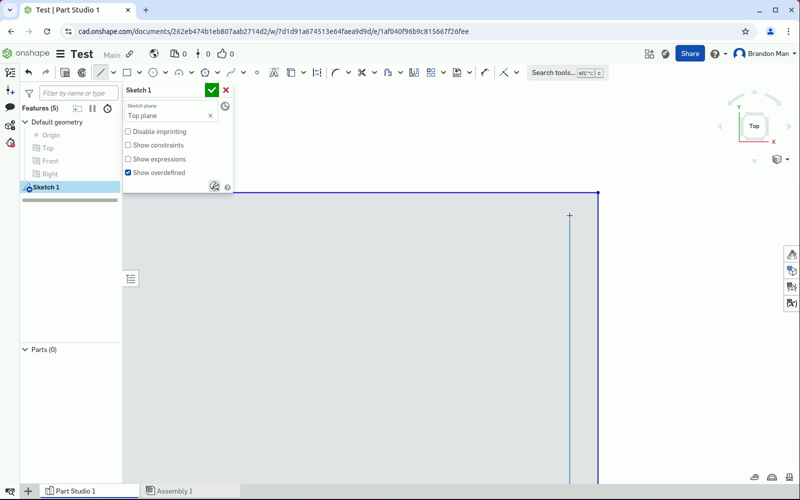
scroll(-6)
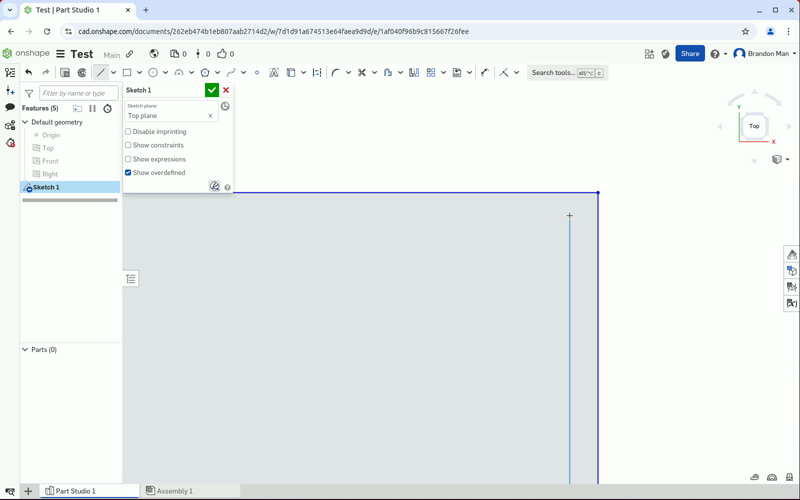
scroll(-6)
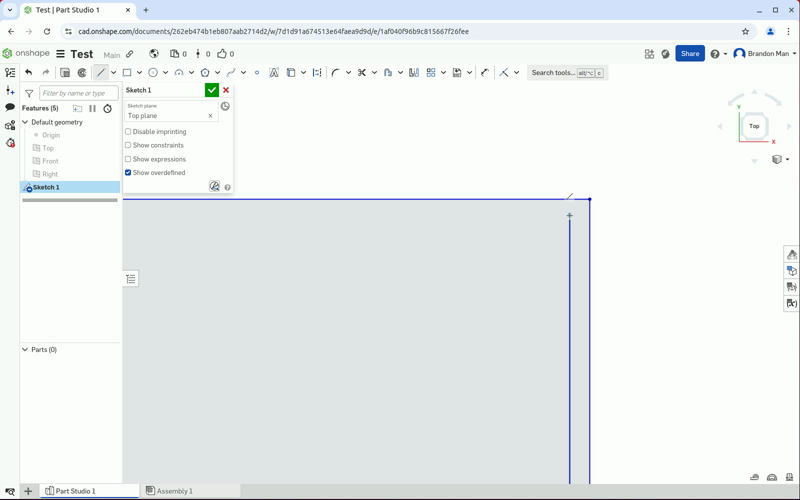
scroll(-6)
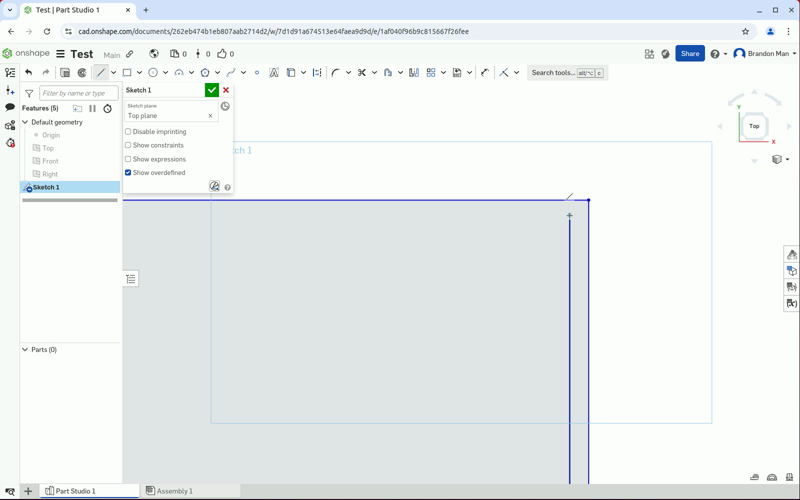
scroll(-6)
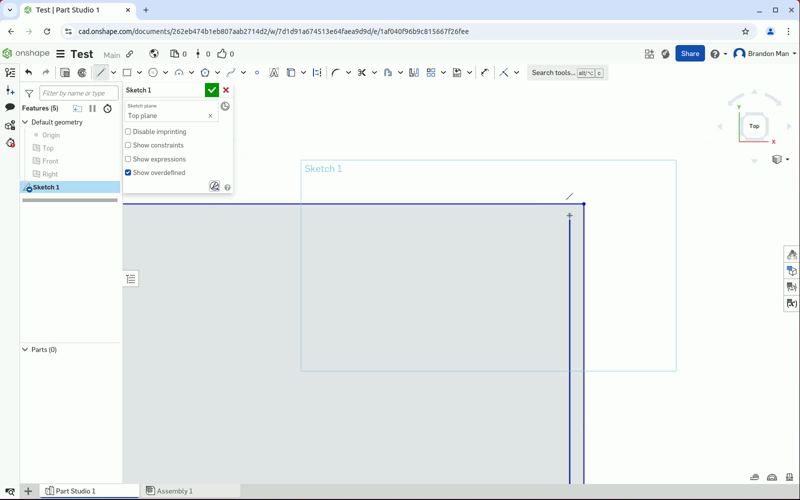
scroll(-6)
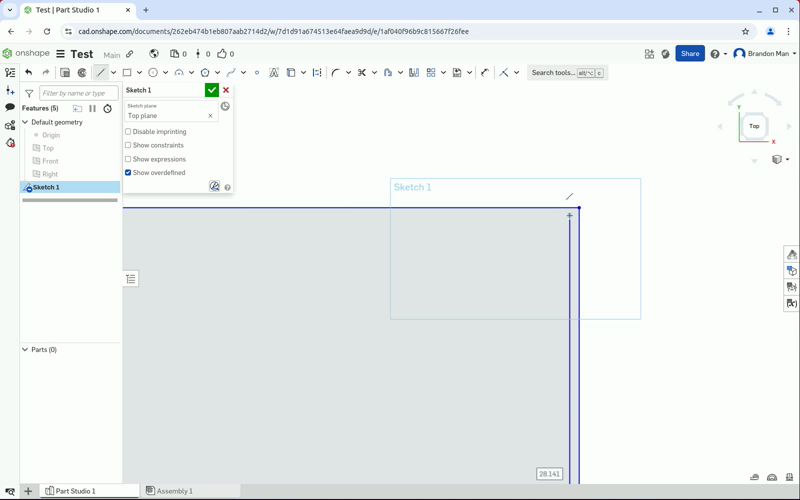
scroll(-6)
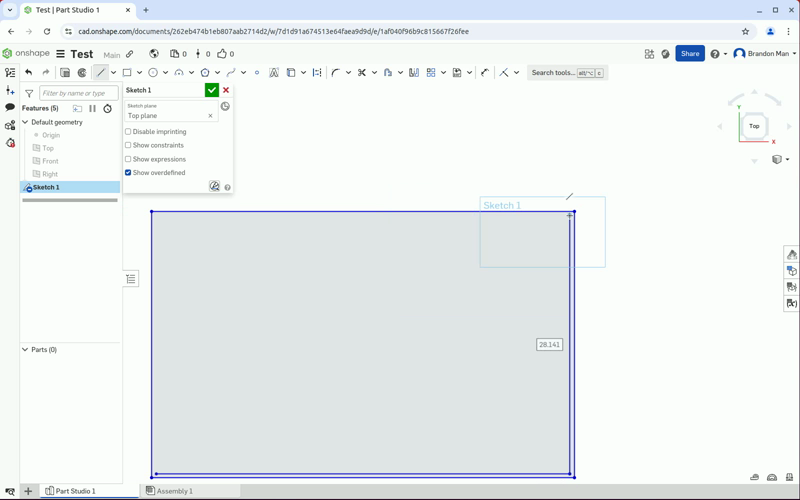
scroll(-6)
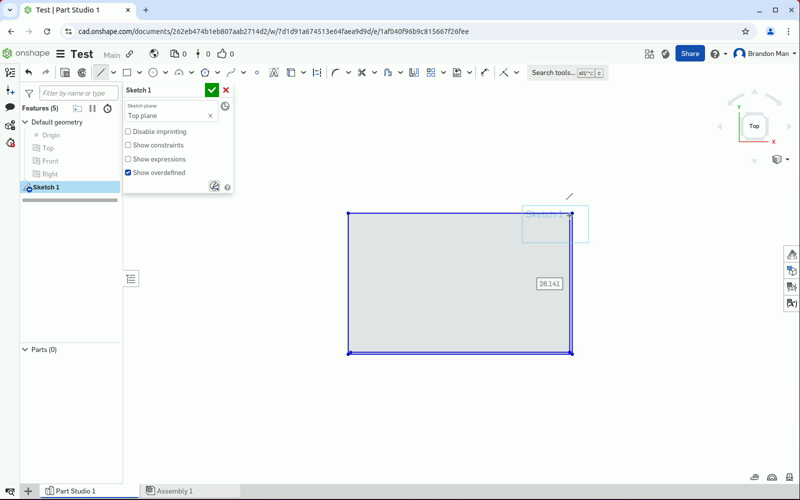
key_up(shift)
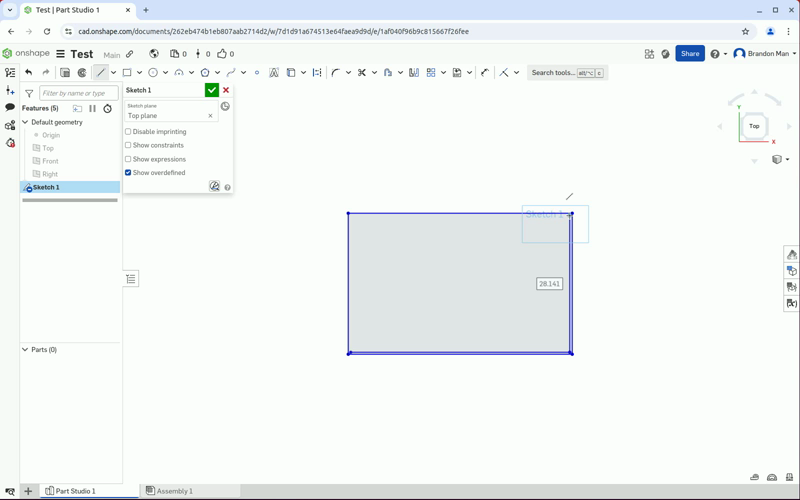
key_down(shift)
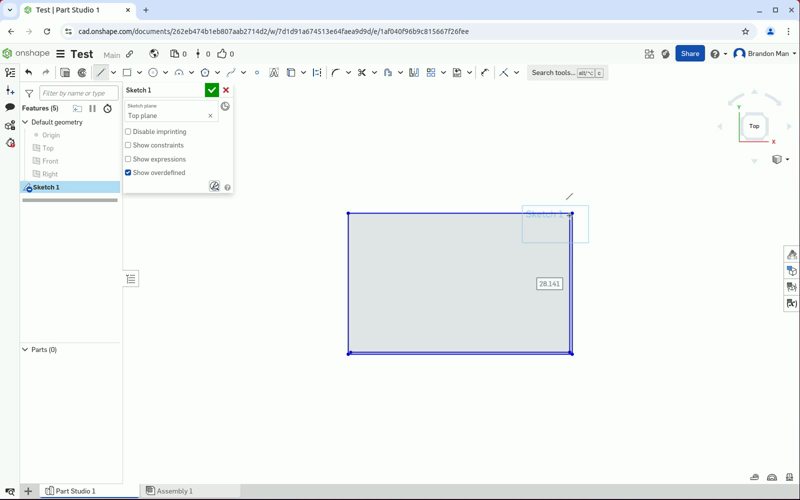
mouse_move(350, 215)
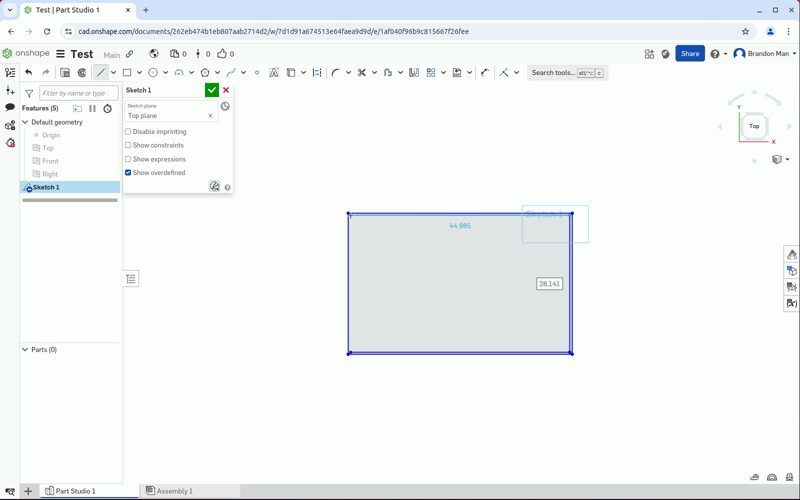
scroll(6)
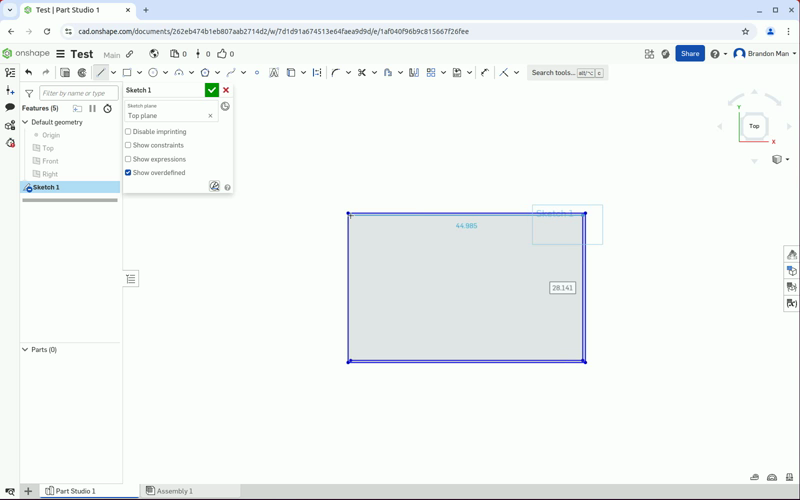
scroll(6)
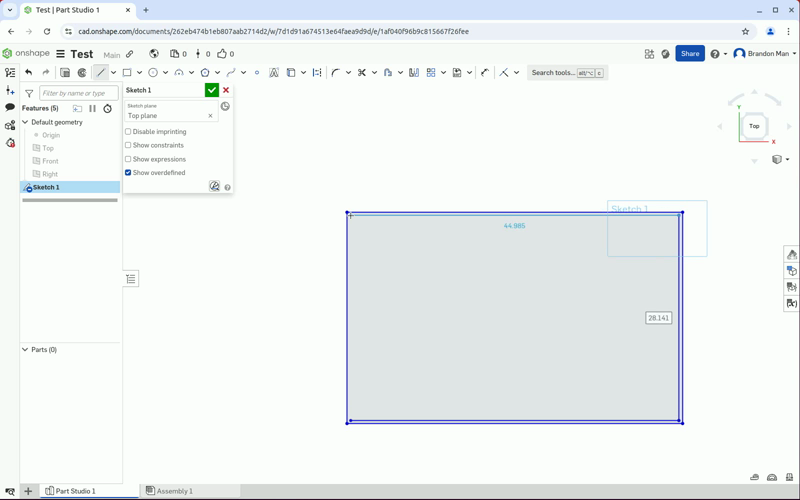
scroll(6)
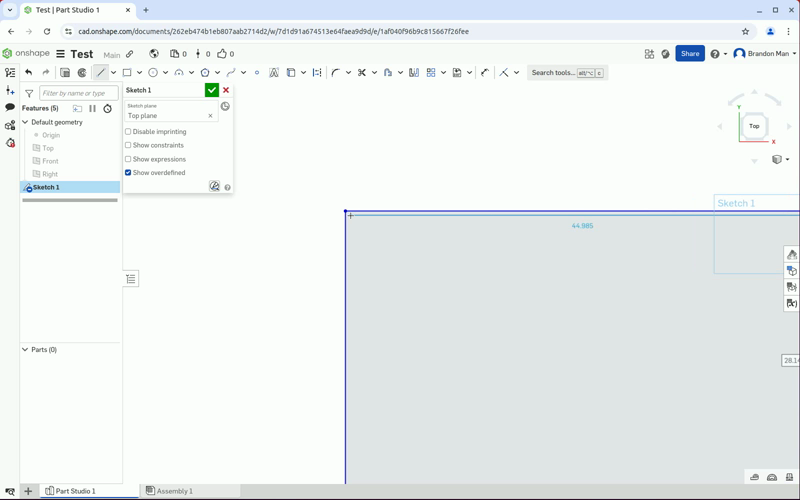
scroll(6)
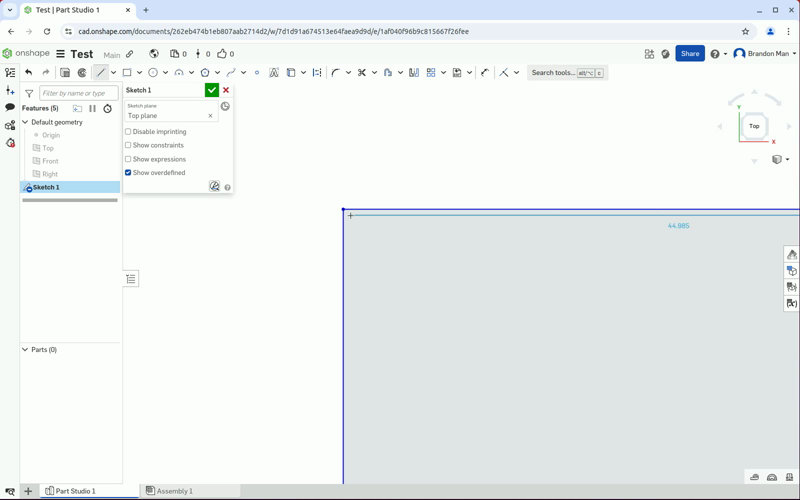
scroll(6)
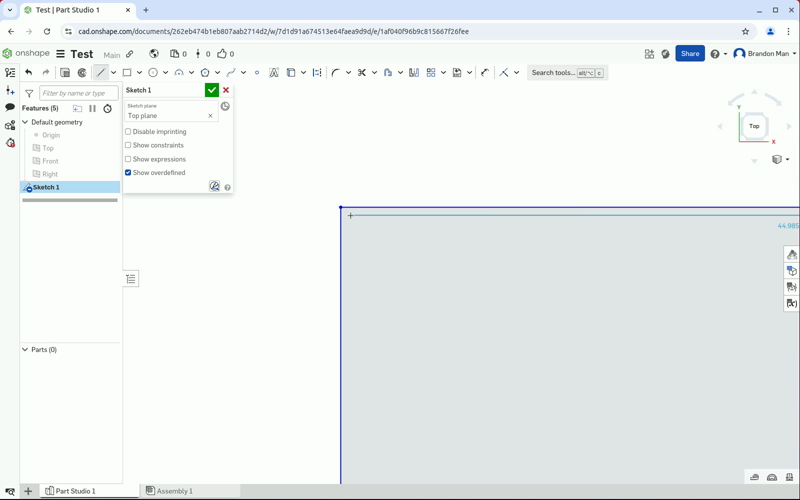
scroll(6)
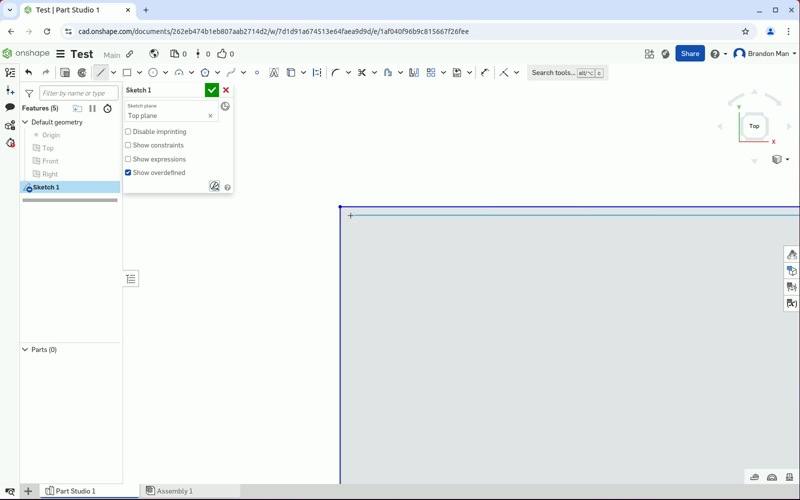
scroll(6)
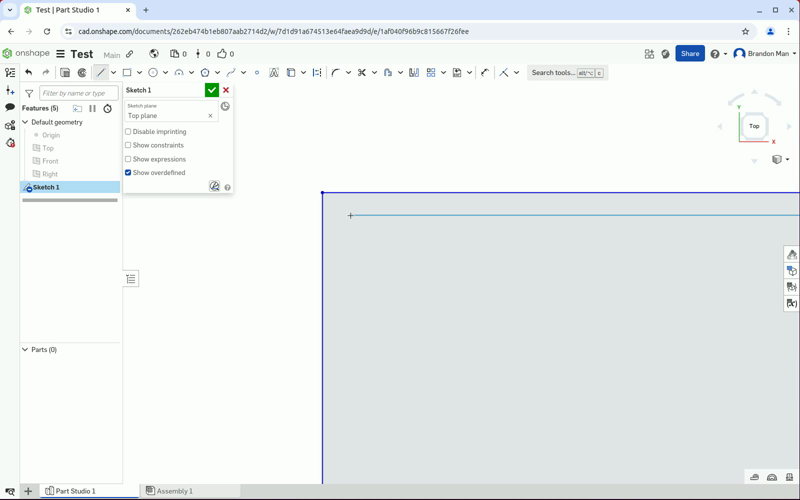
click(350, 215)
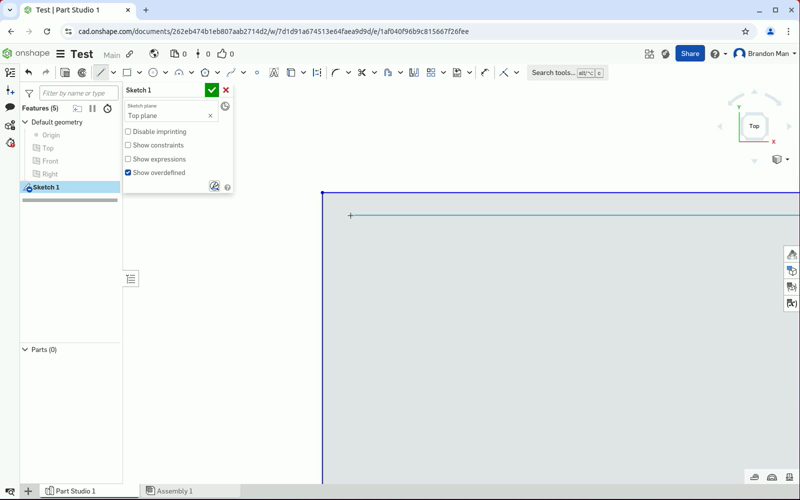
scroll(-6)
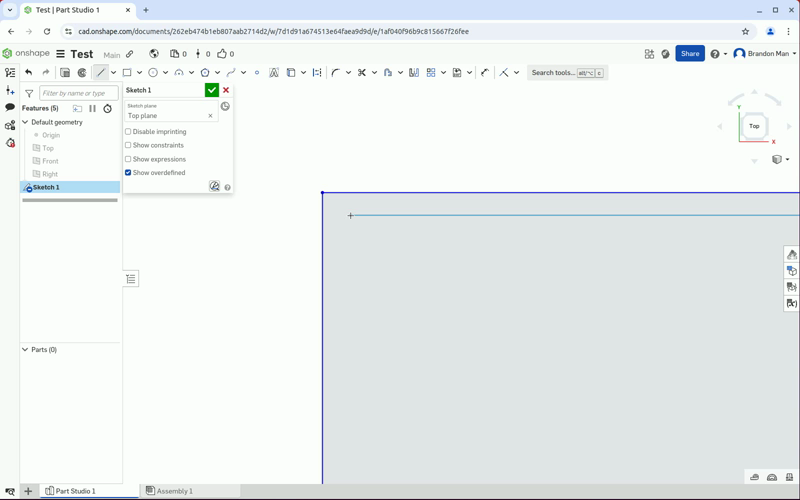
scroll(-6)
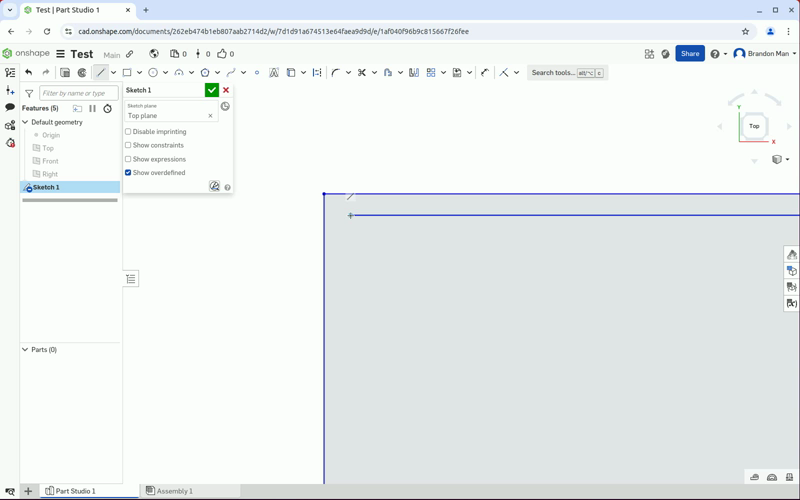
scroll(-6)
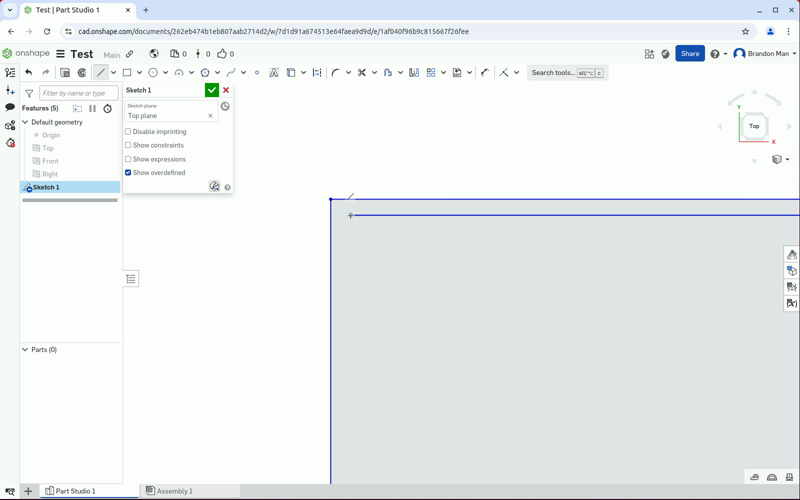
scroll(-6)
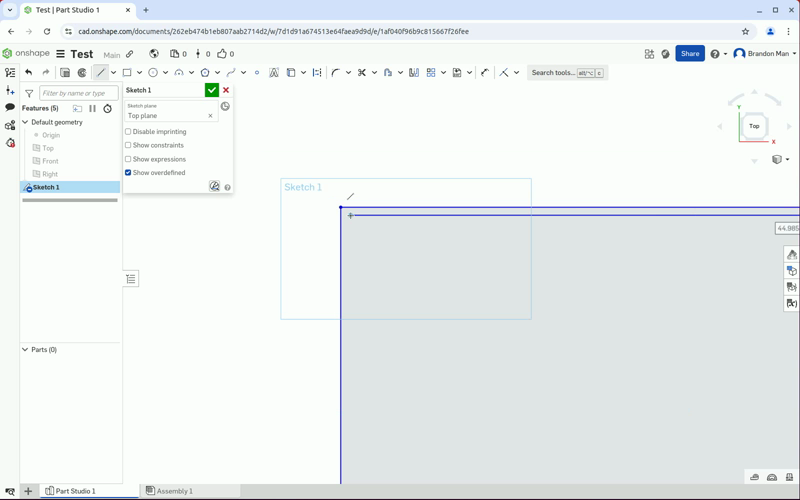
scroll(-6)
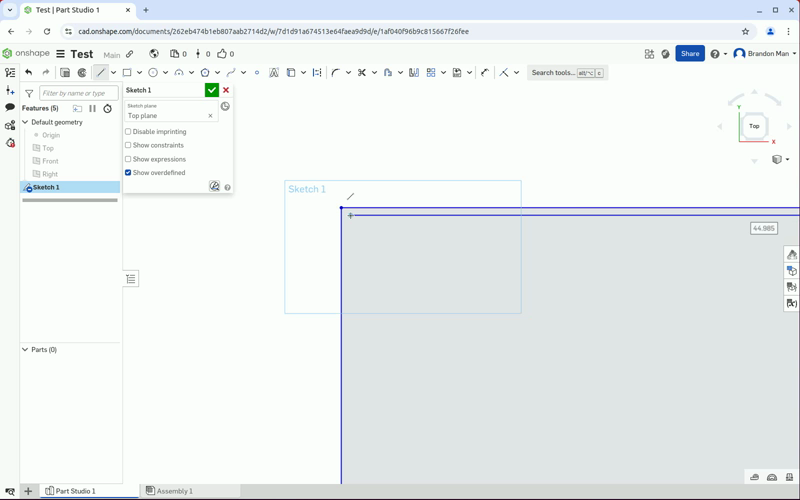
scroll(-6)
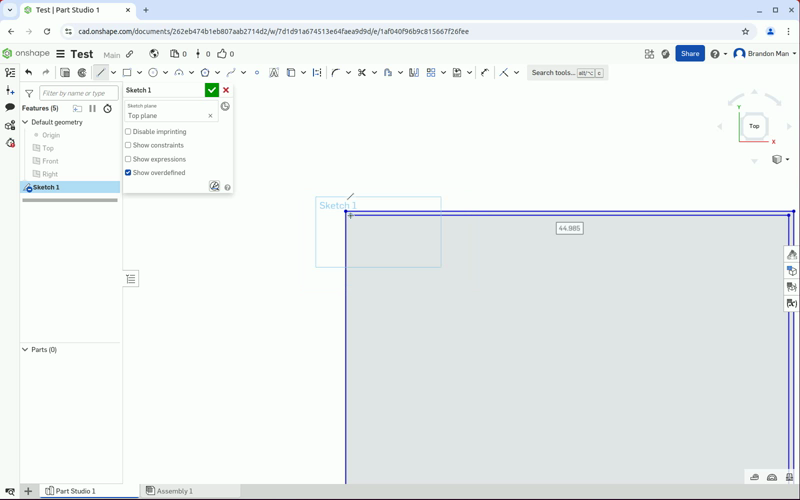
scroll(-6)
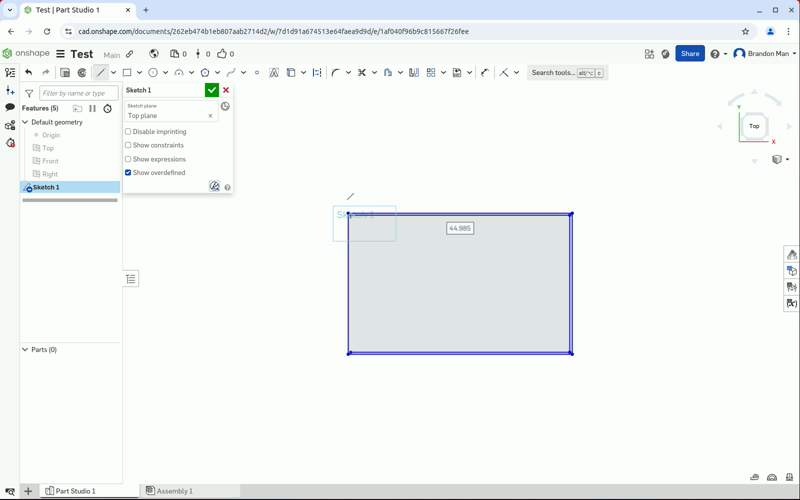
key_up(shift)
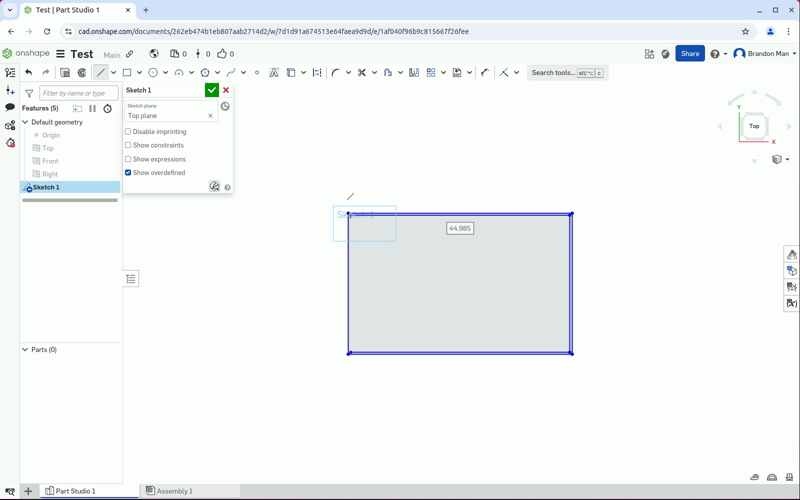
key_down(shift)
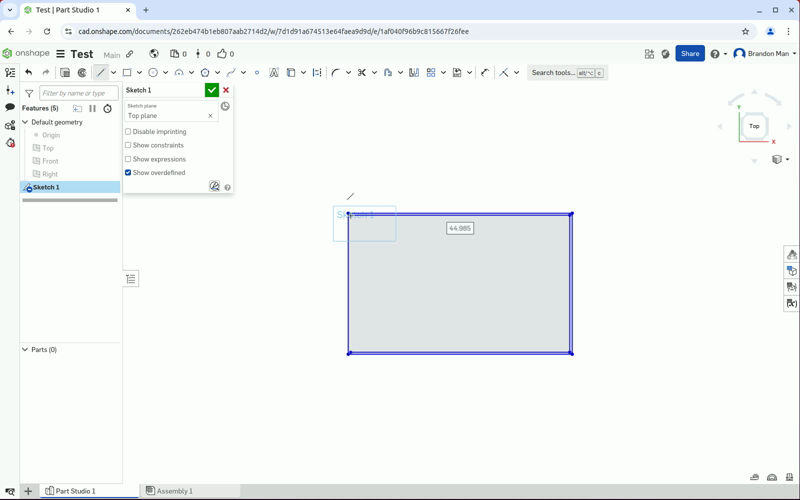
mouse_move(350, 352)
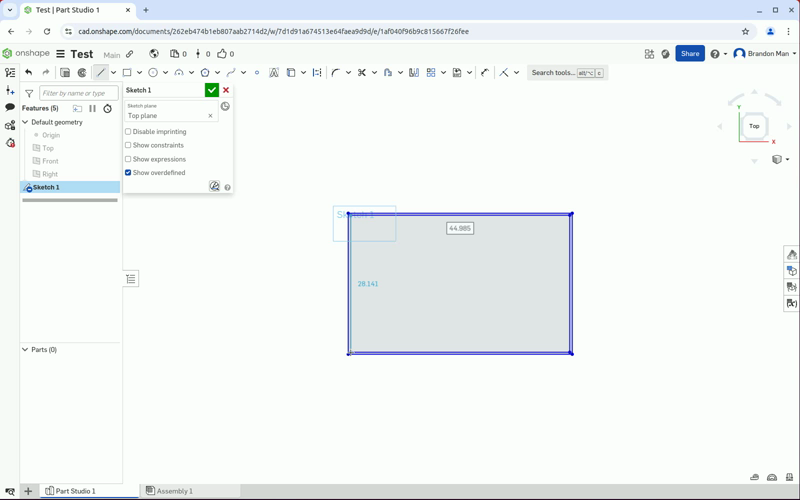
scroll(6)
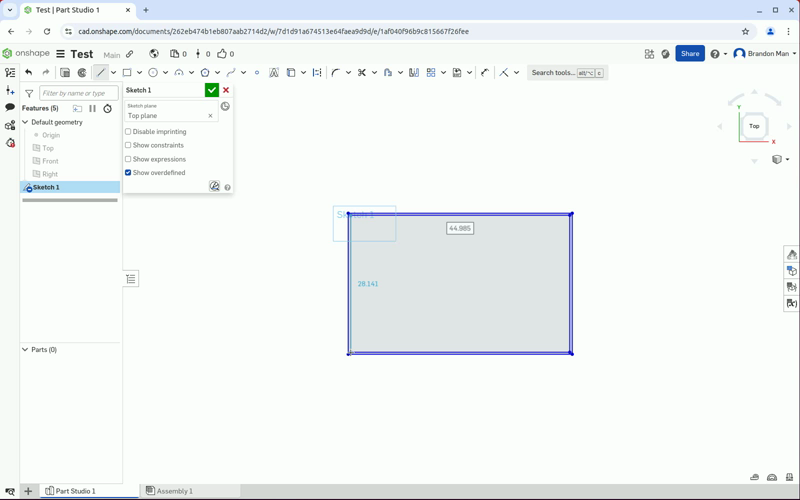
scroll(6)
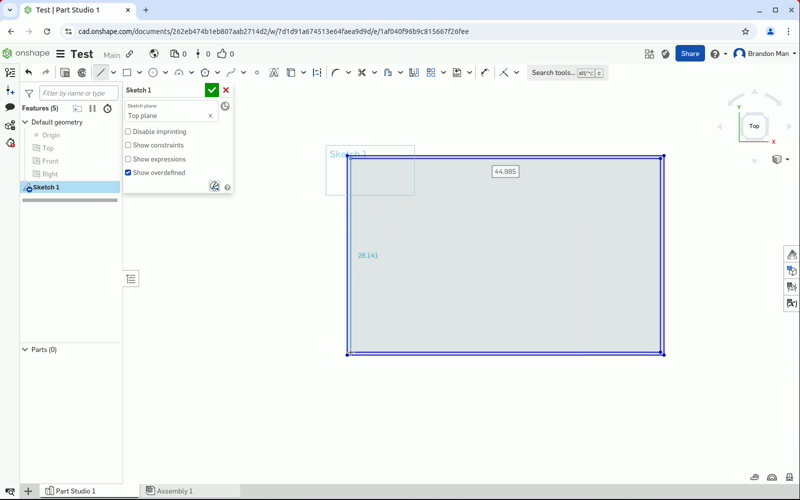
scroll(6)
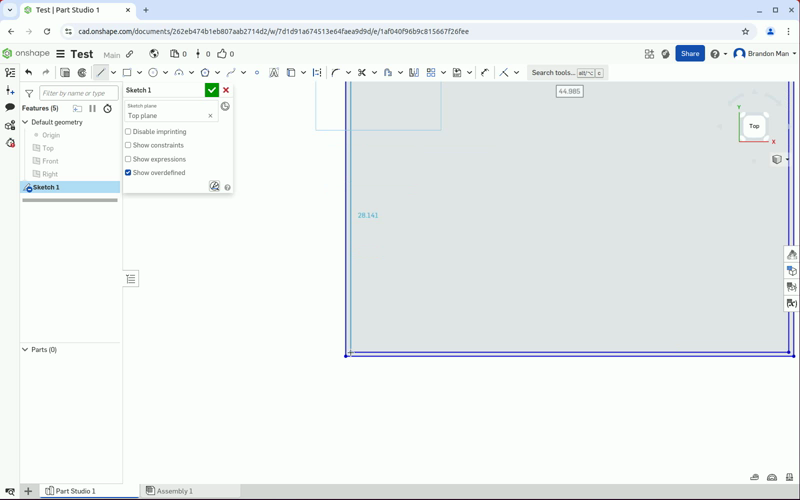
scroll(6)
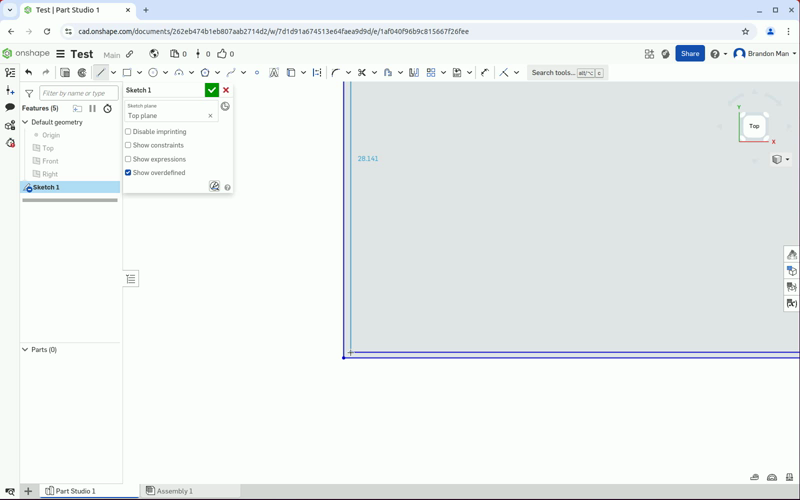
scroll(6)
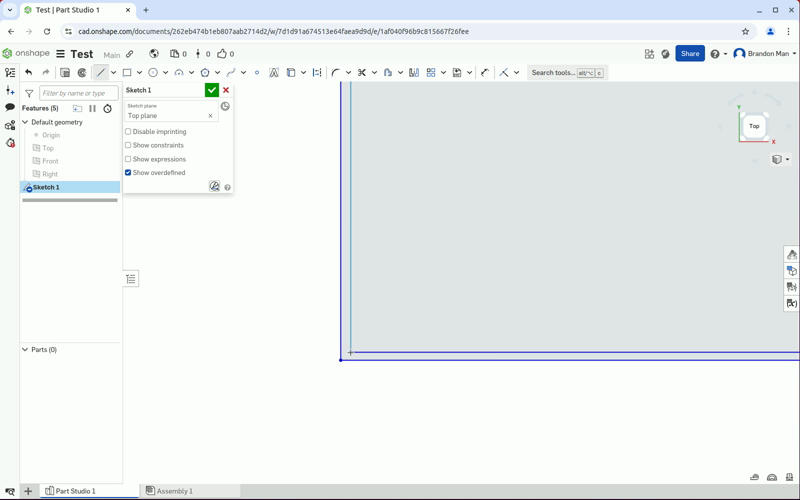
scroll(6)
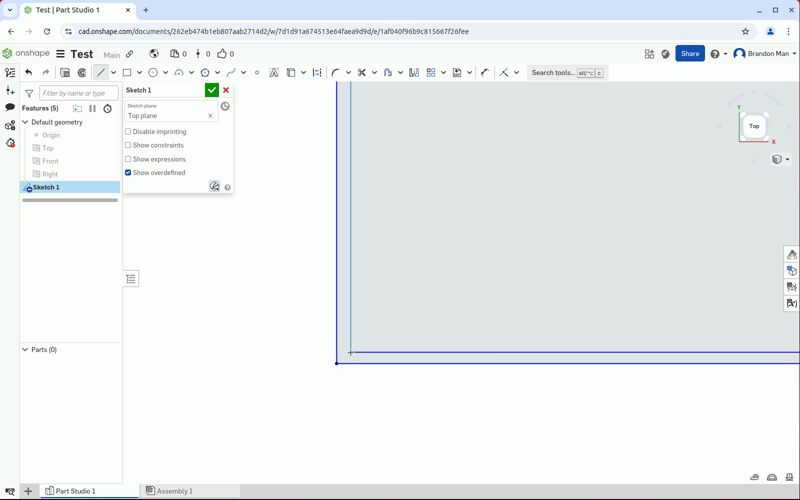
scroll(6)
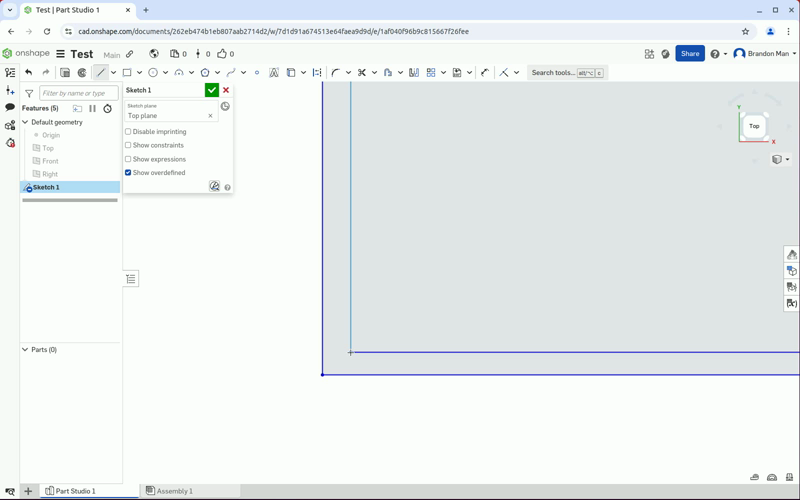
key_up(shift)
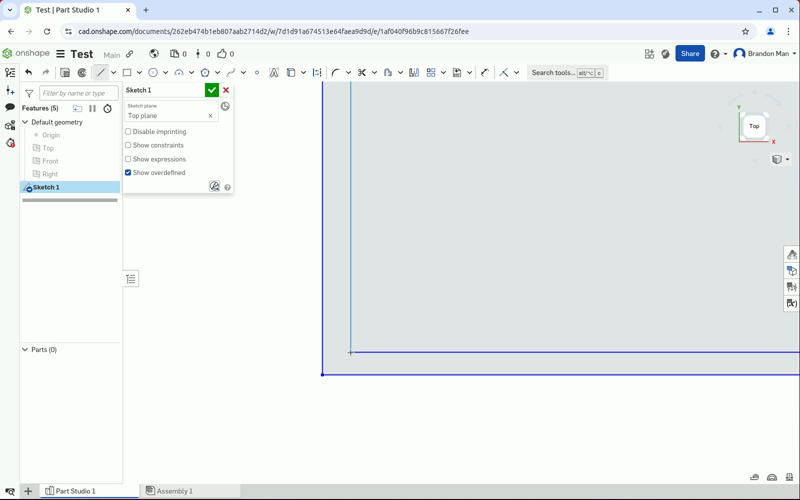
click(350, 352)
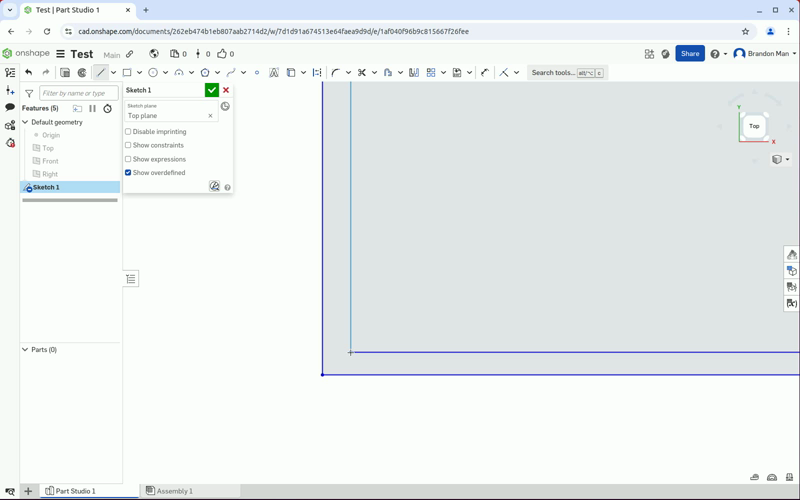
scroll(-6)
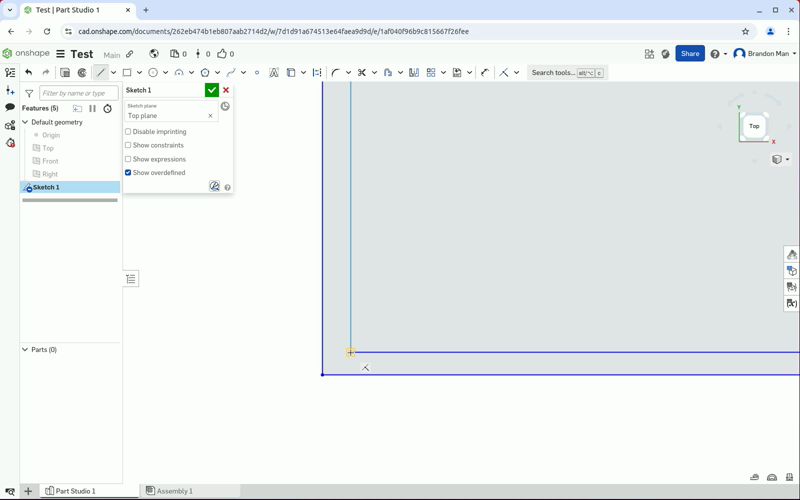
scroll(-6)
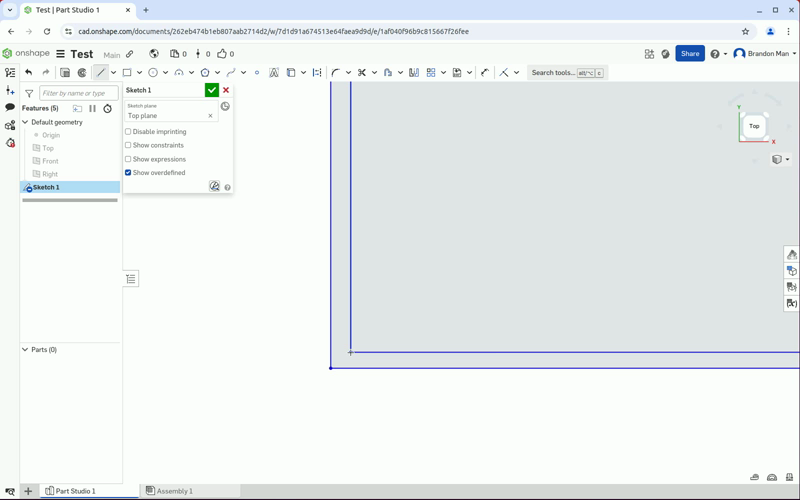
scroll(-6)
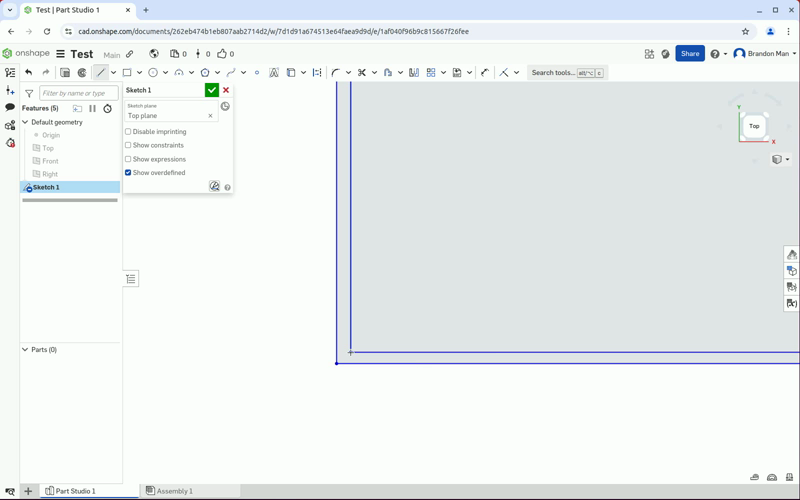
scroll(-6)
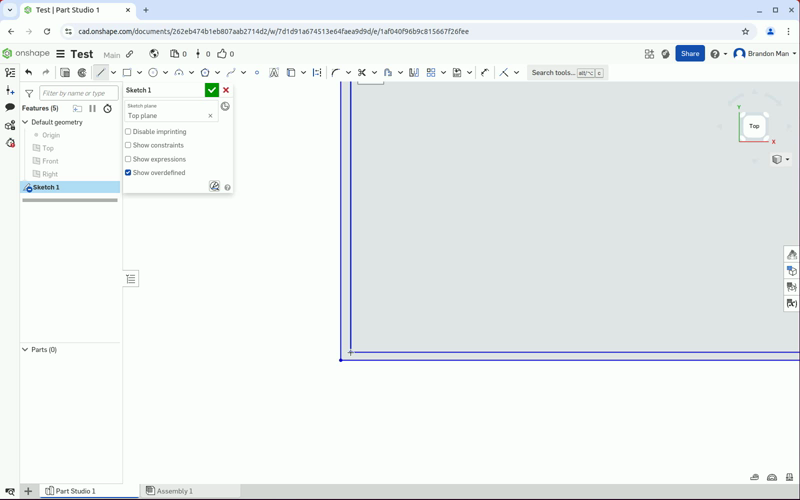
scroll(-6)
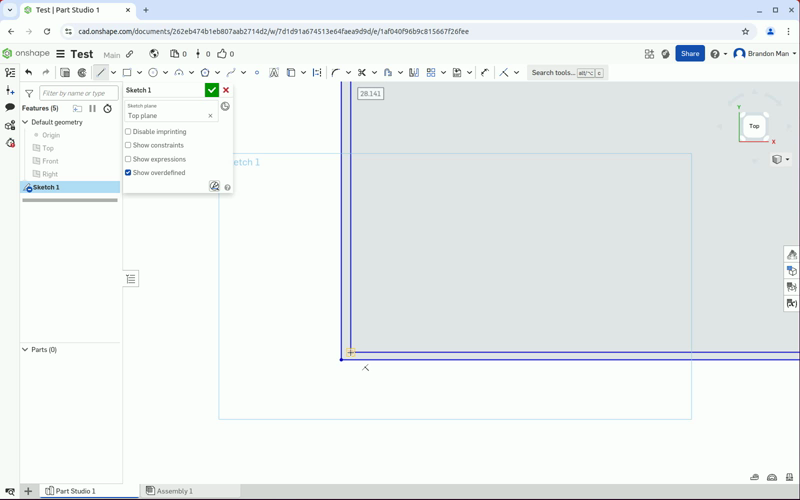
scroll(-6)
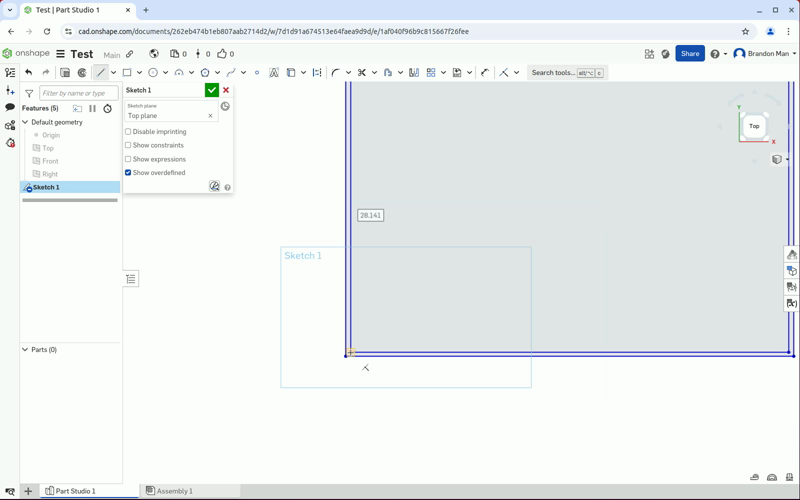
scroll(-6)
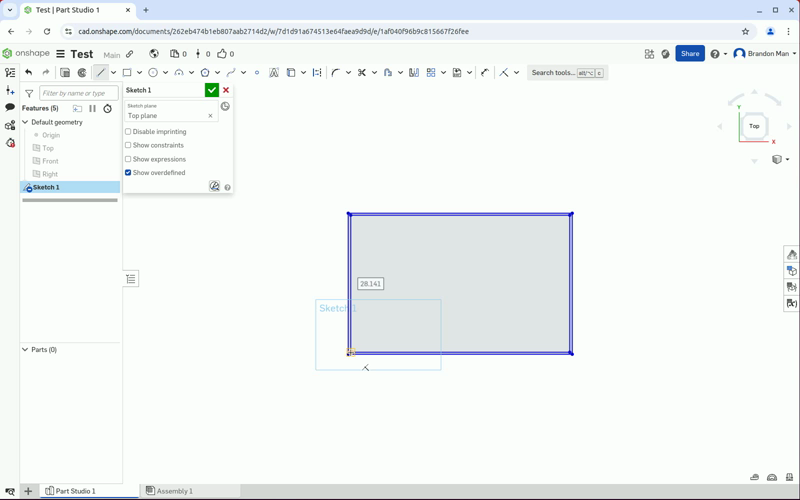
key(esc)
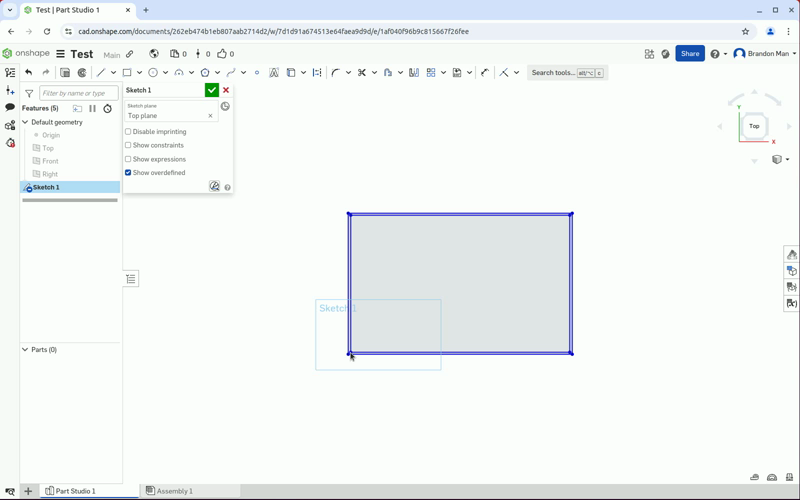
mouse_move(515, 214)
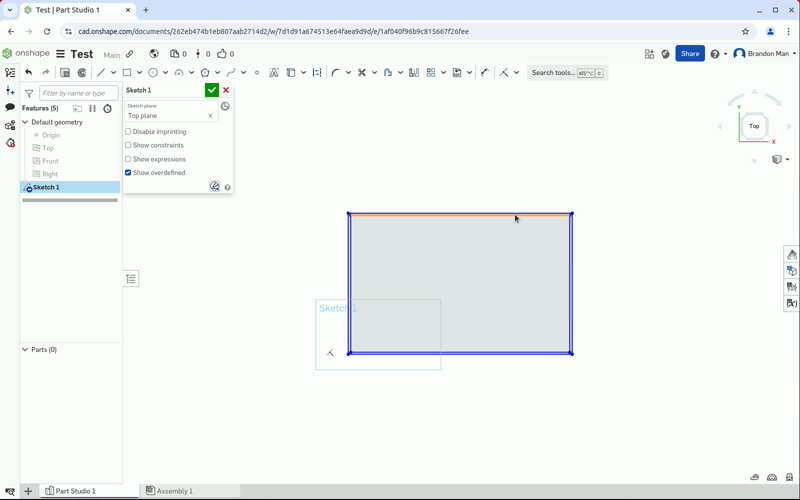
scroll(6)
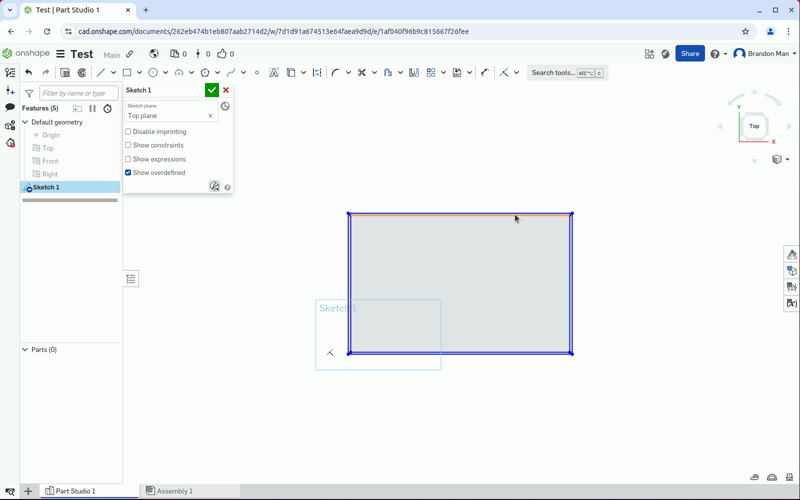
scroll(6)
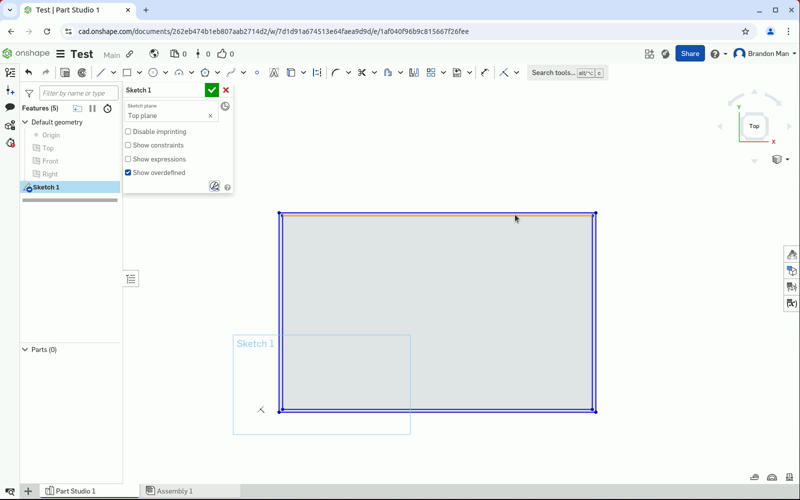
scroll(6)
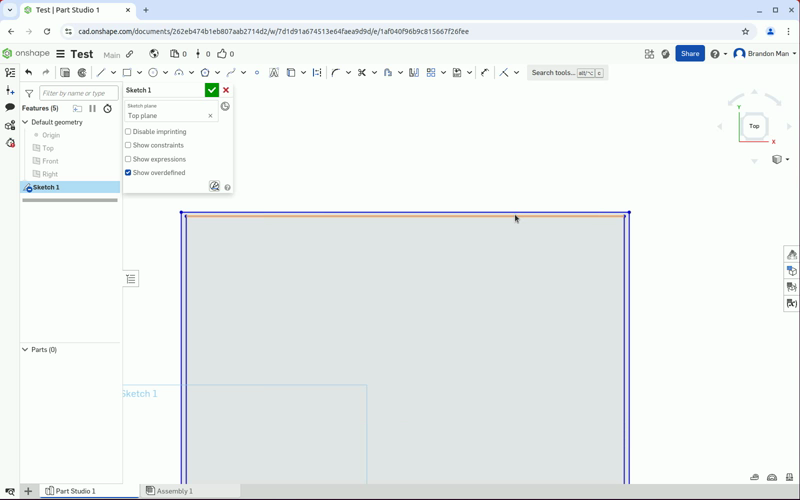
scroll(6)
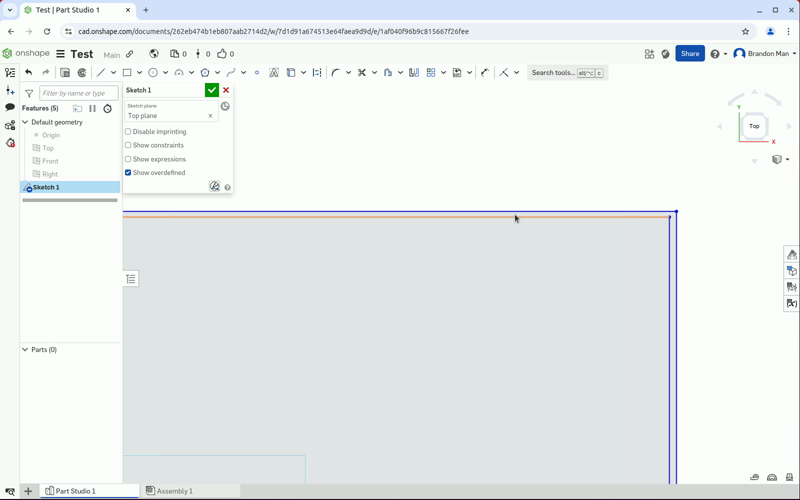
scroll(6)
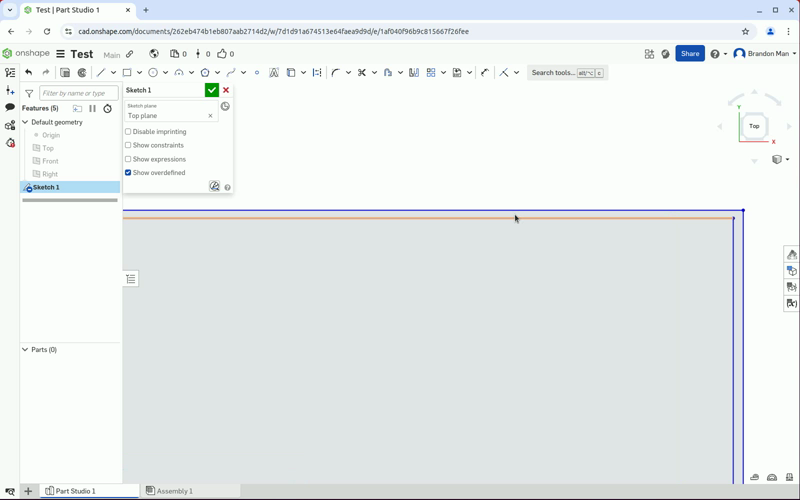
scroll(6)
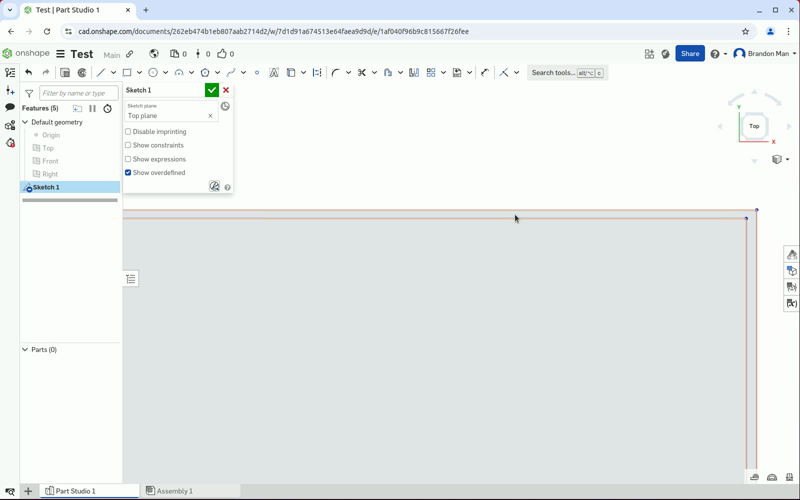
scroll(6)
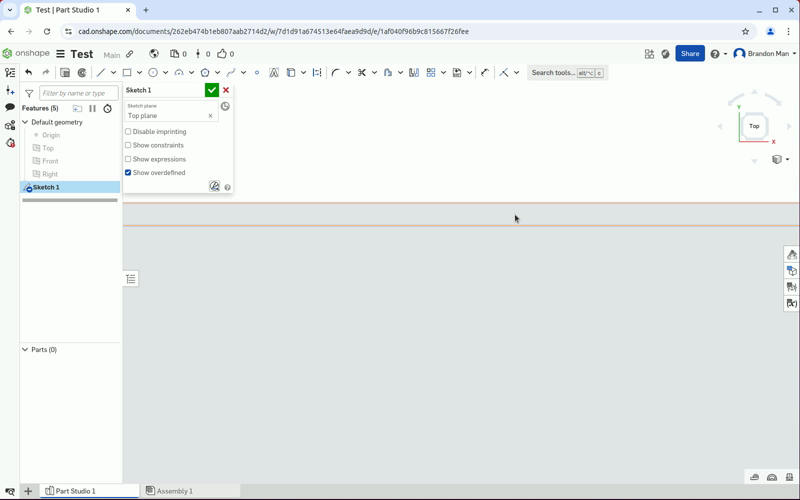
click(515, 214)
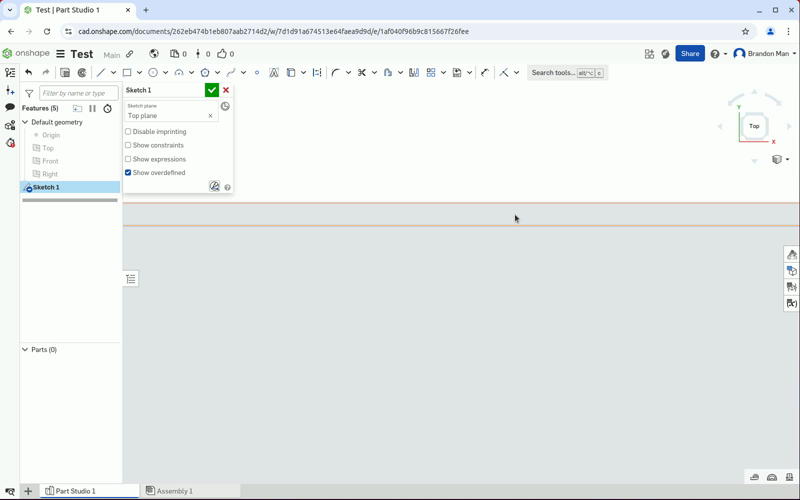
scroll(-6)
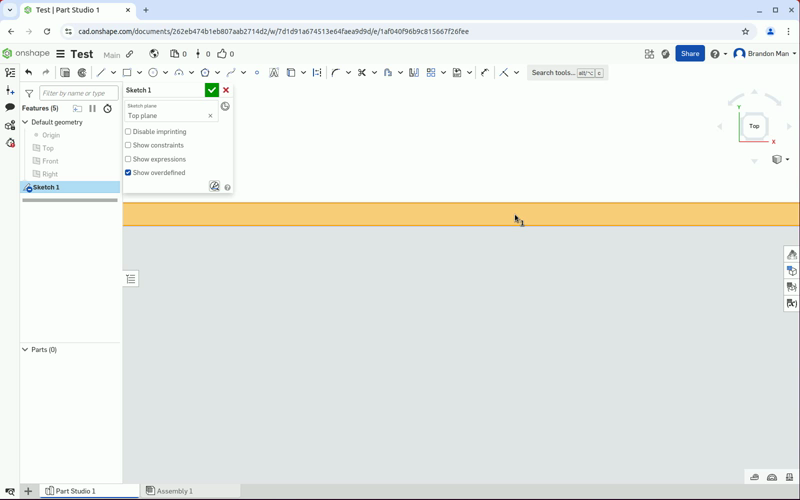
scroll(-6)
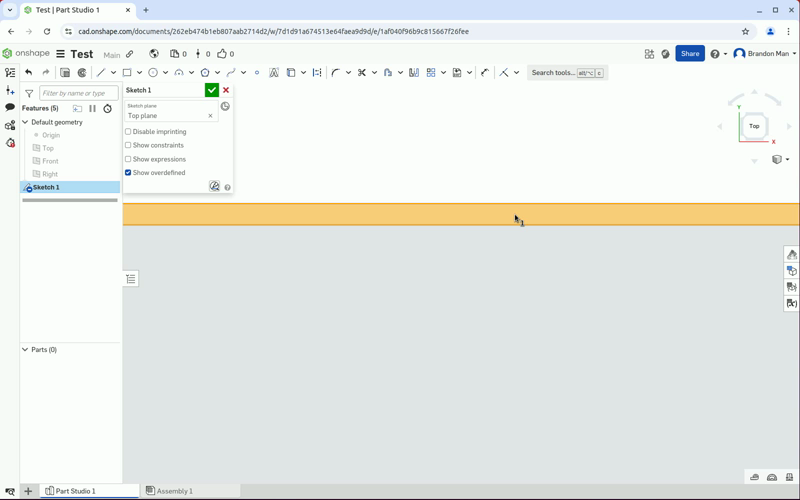
scroll(-6)
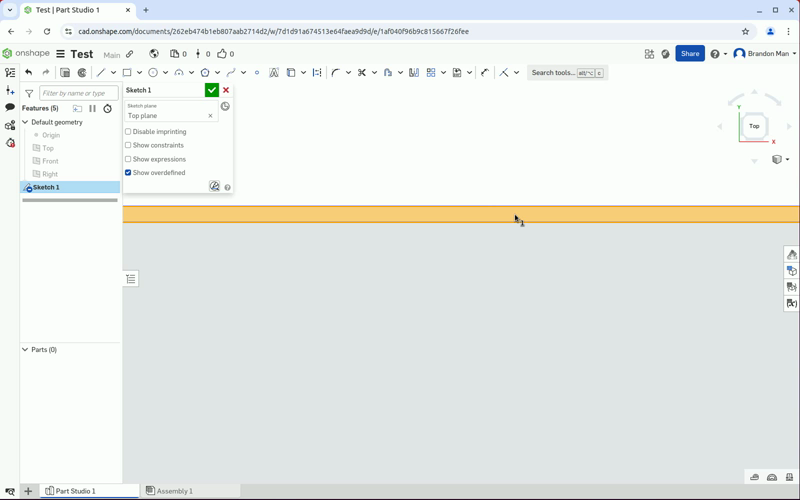
scroll(-6)
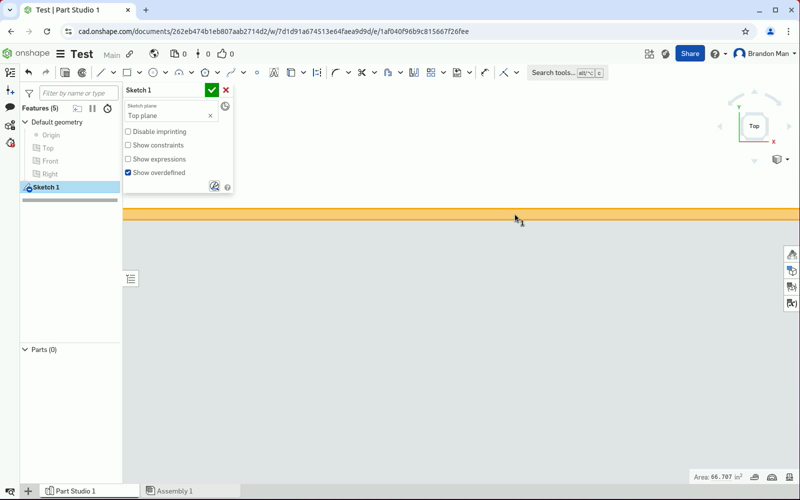
scroll(-6)
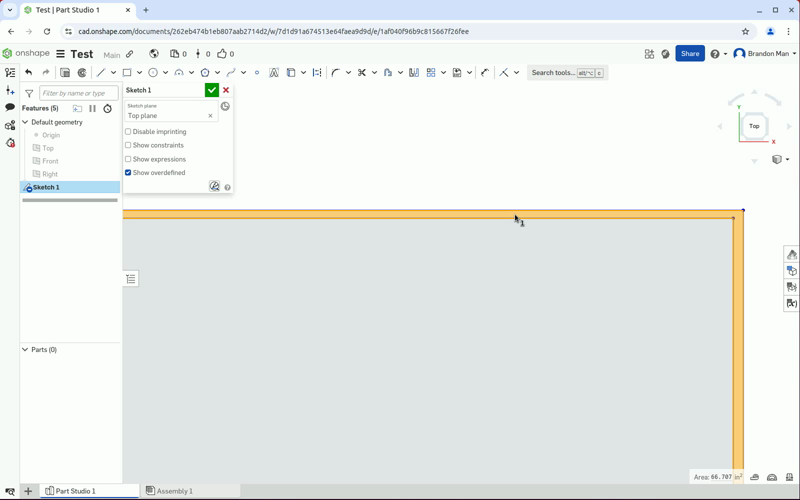
scroll(-6)
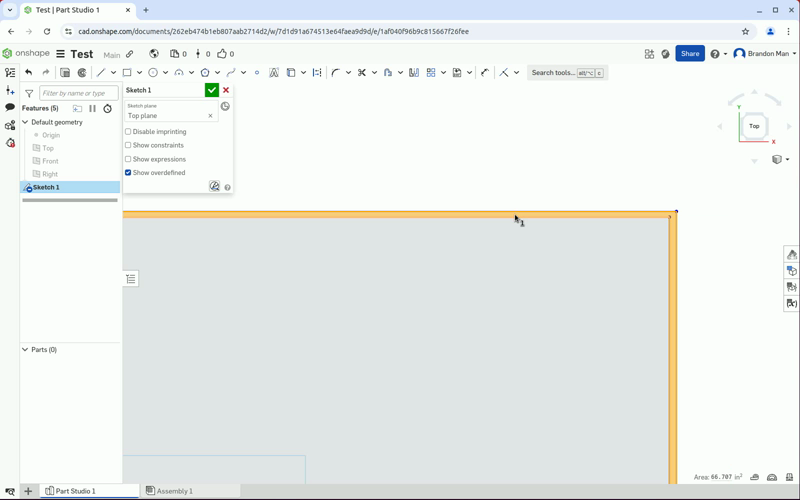
scroll(-6)
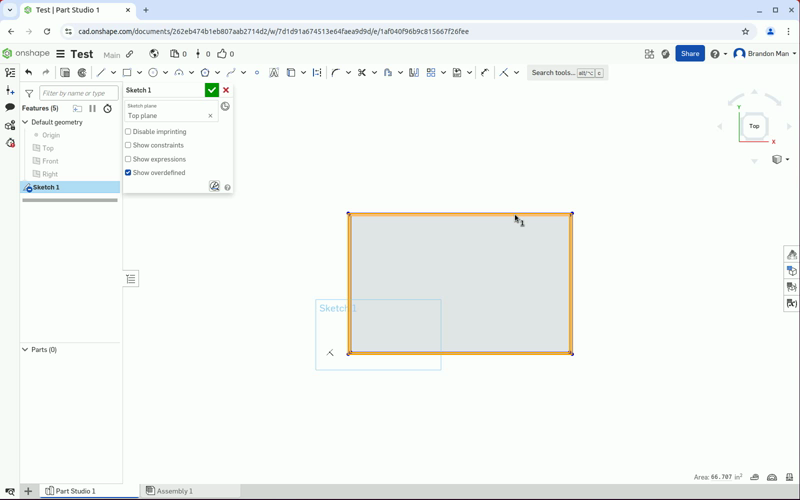
mouse_move(73, 352)
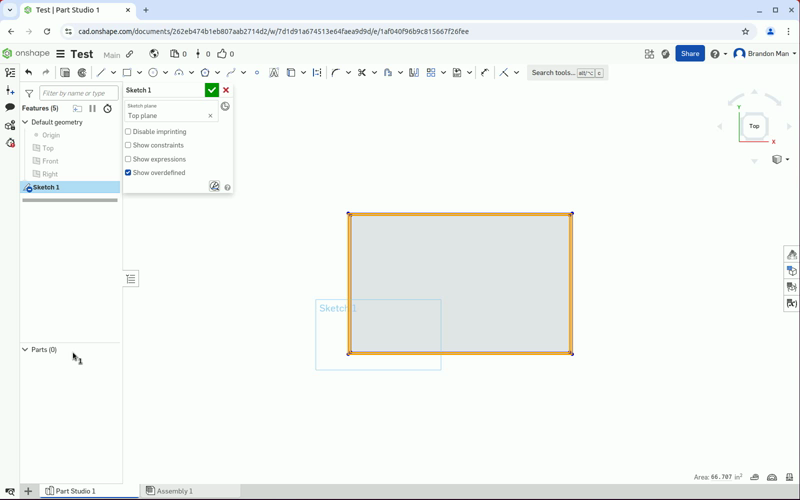
key(shift+y)
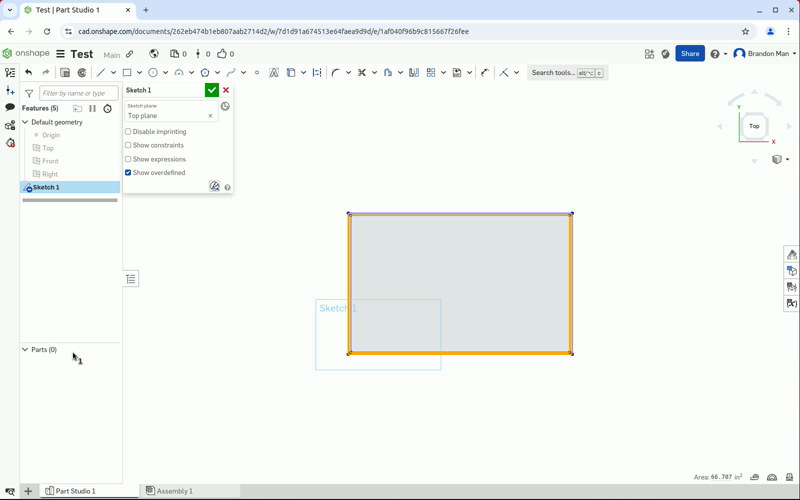
key(shift+e)
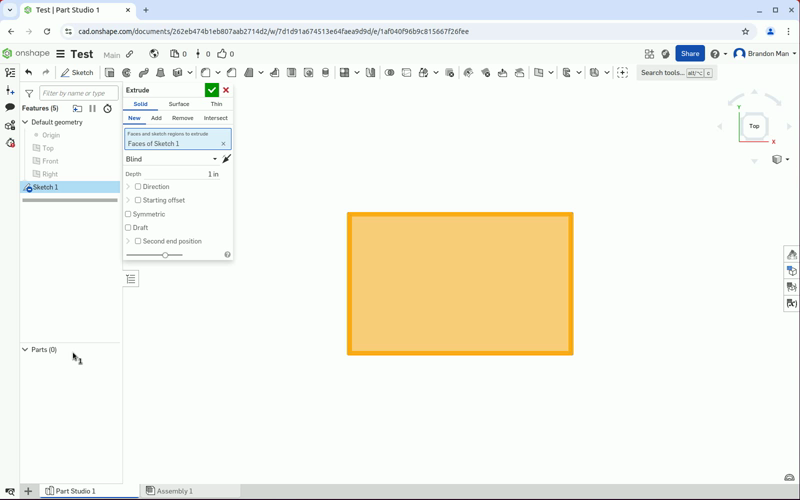
mouse_move(143, 106)
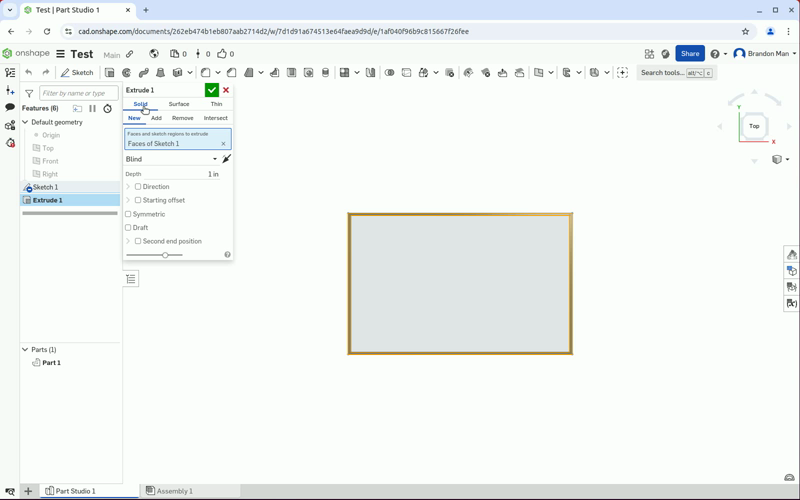
click(143, 106)
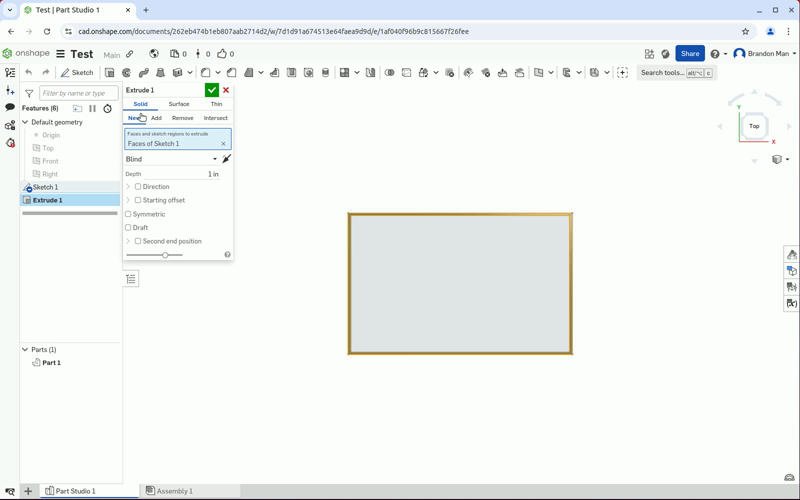
mouse_move(137, 120)
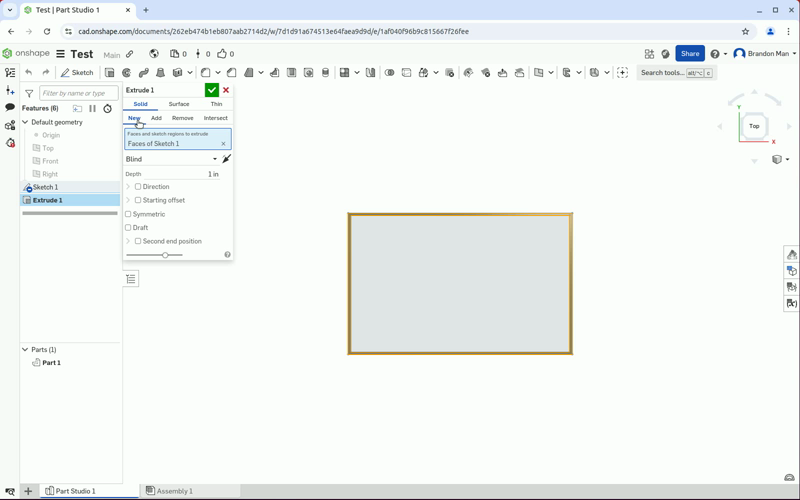
click(137, 120)
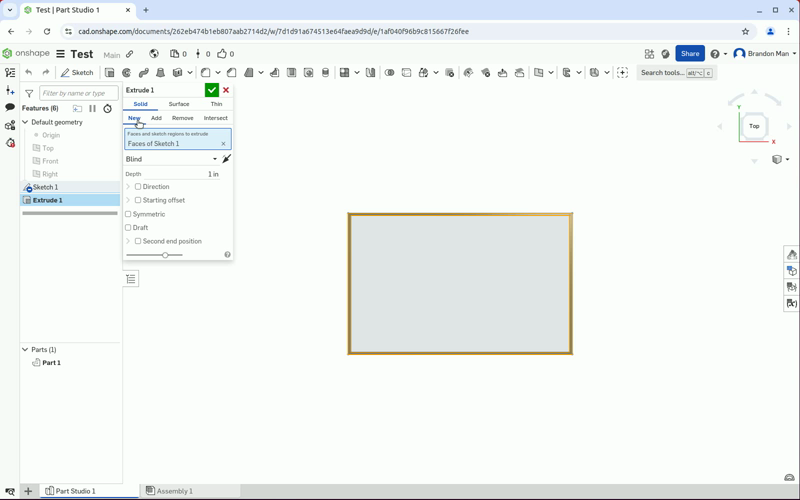
key(tab, 4)
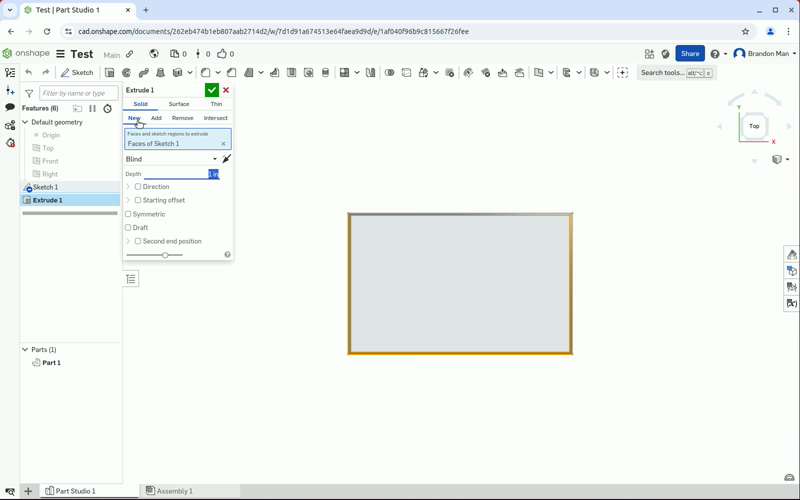
text(0.722)
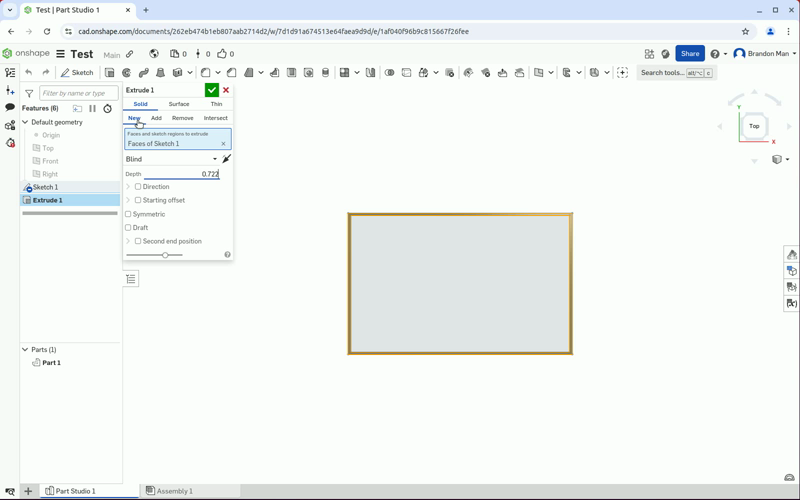
key(enter)
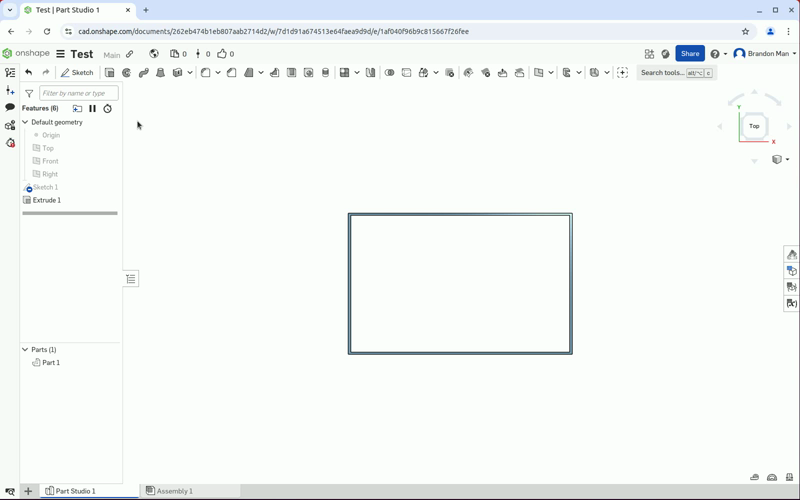
key(shift+h)
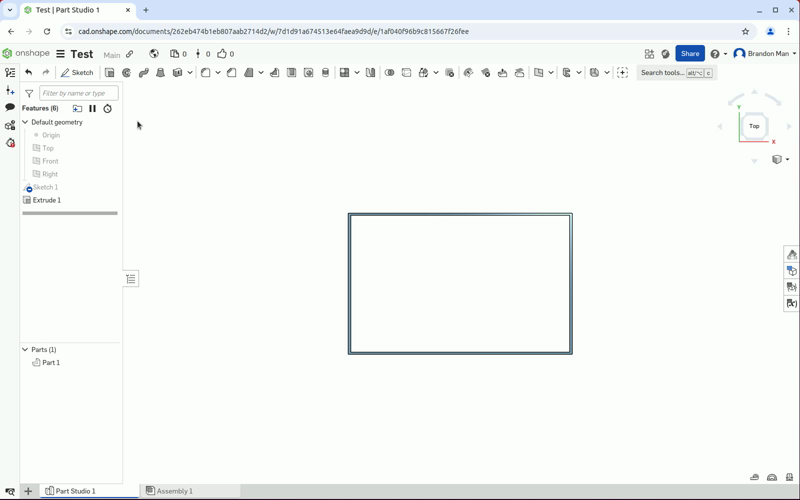
key(shift+h)
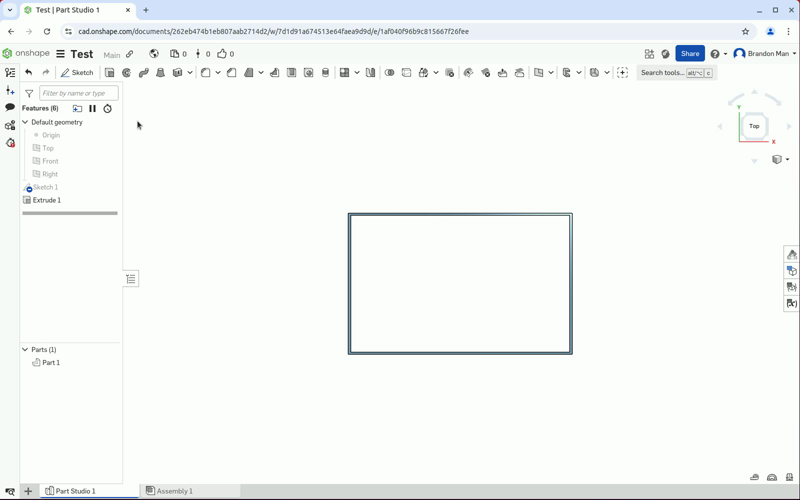
mouse_move(73, 189)
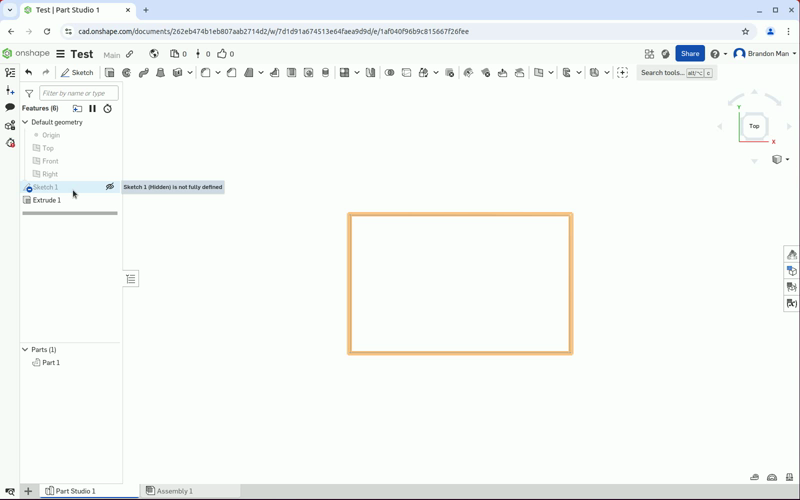
click(73, 189)
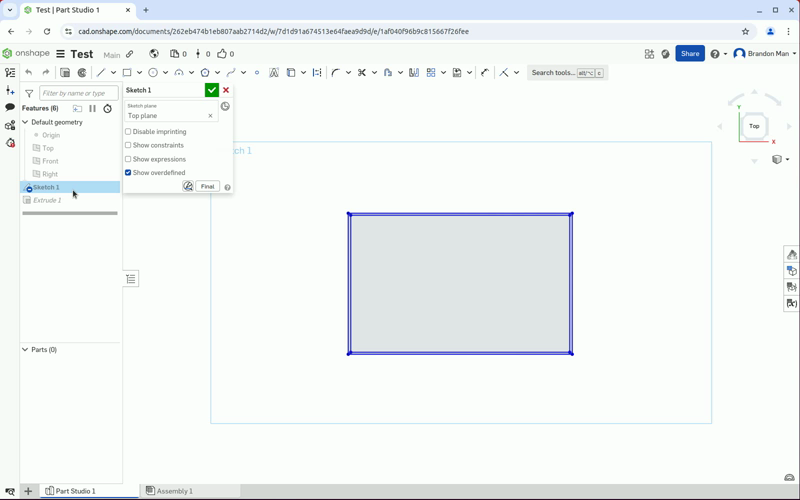
mouse_move(229, 92)
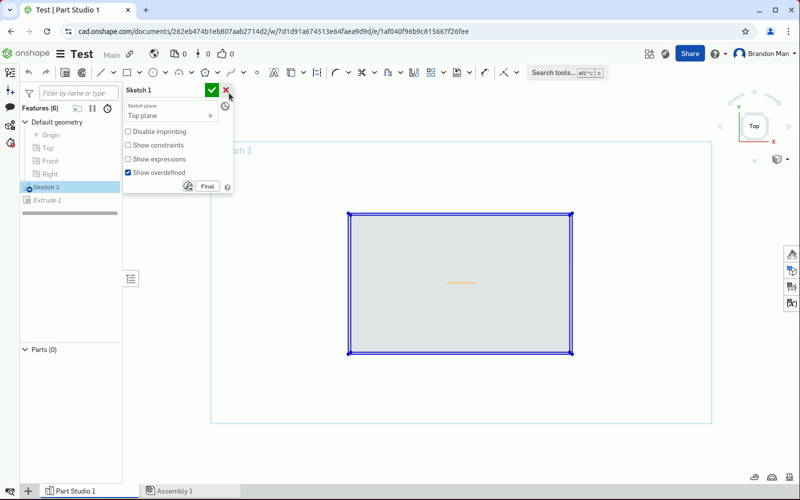
click(229, 92)
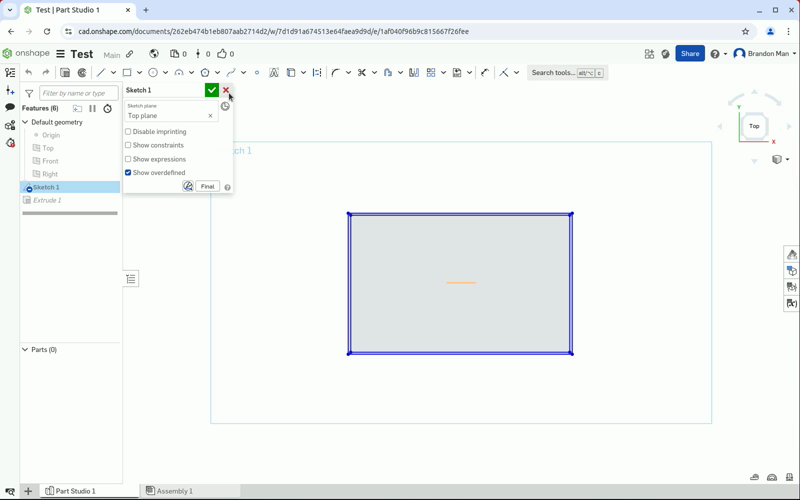
key(shift+s)
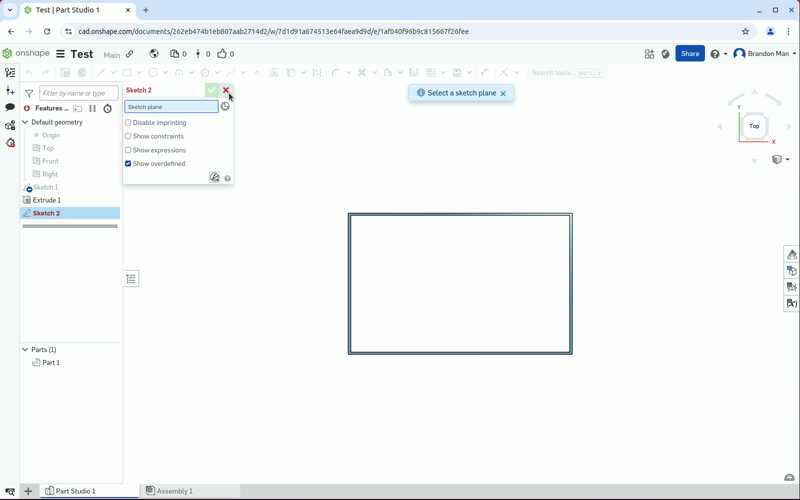
mouse_move(73, 150)
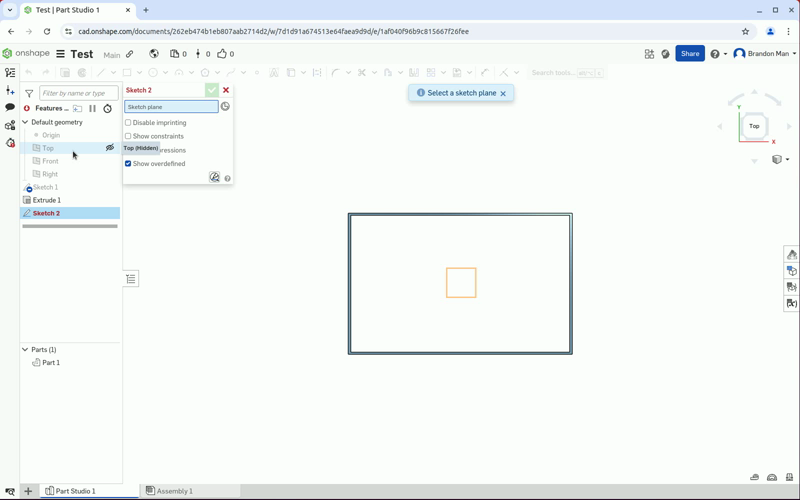
click(73, 150)
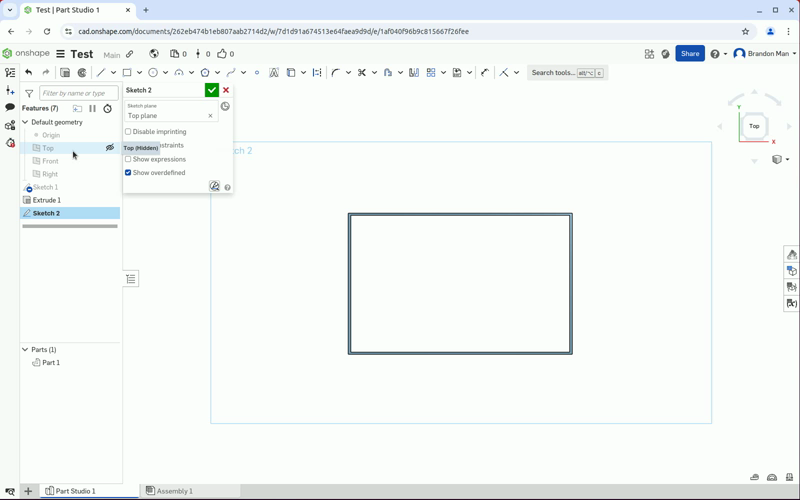
mouse_move(73, 352)
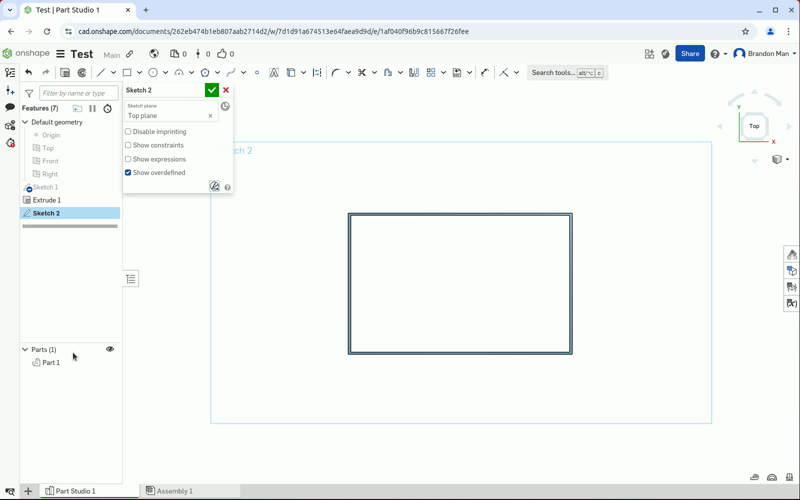
key(y)
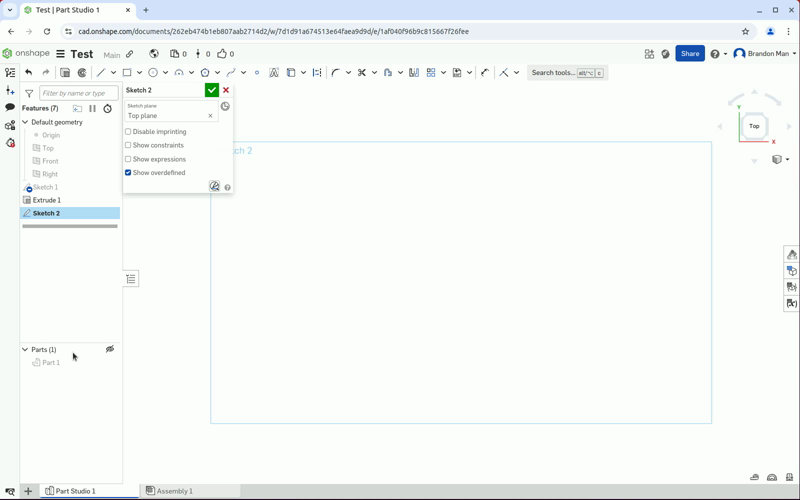
key(l)
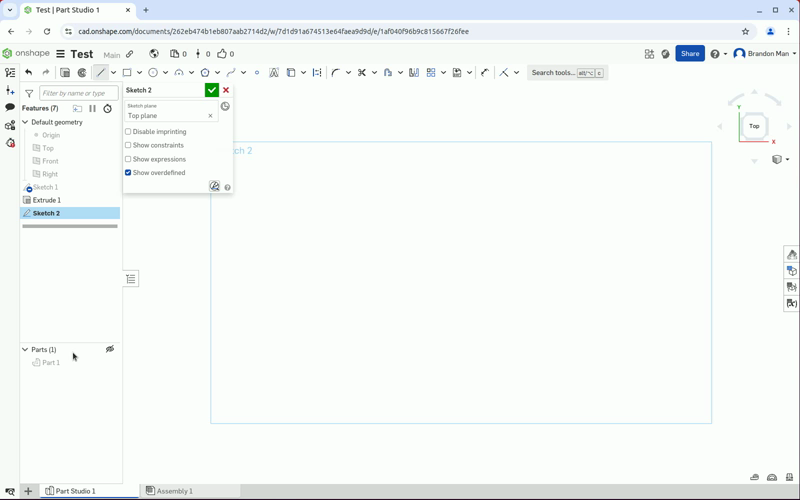
key_down(shift)
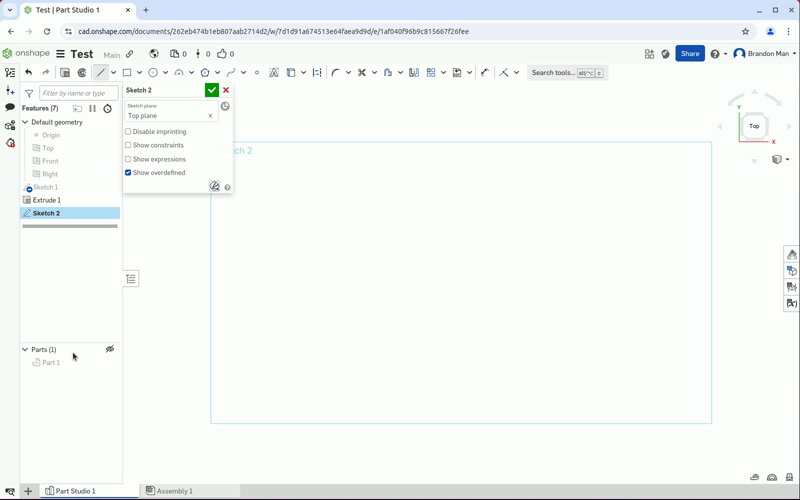
mouse_move(351, 351)
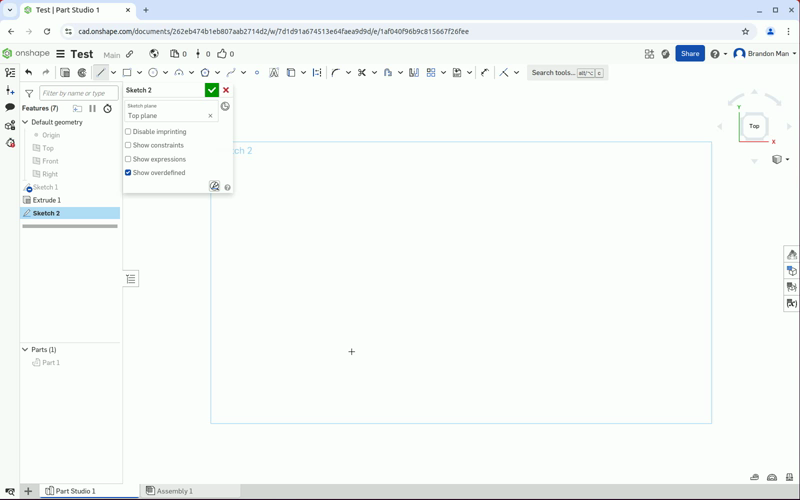
click(351, 351)
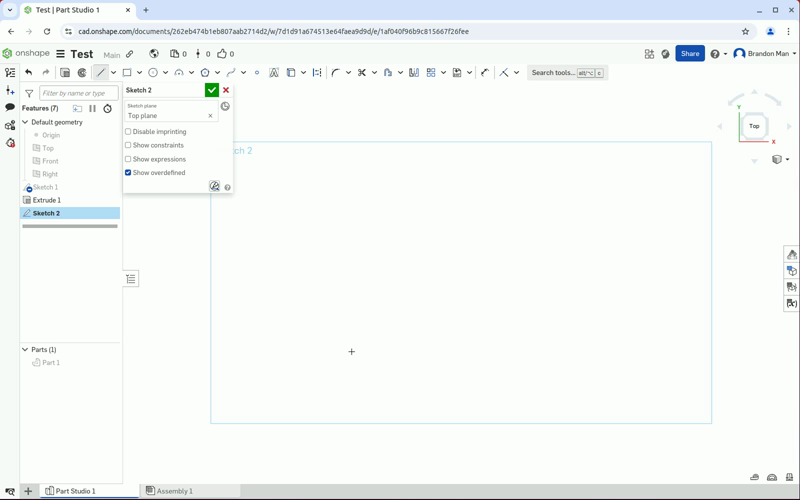
key_up(shift)
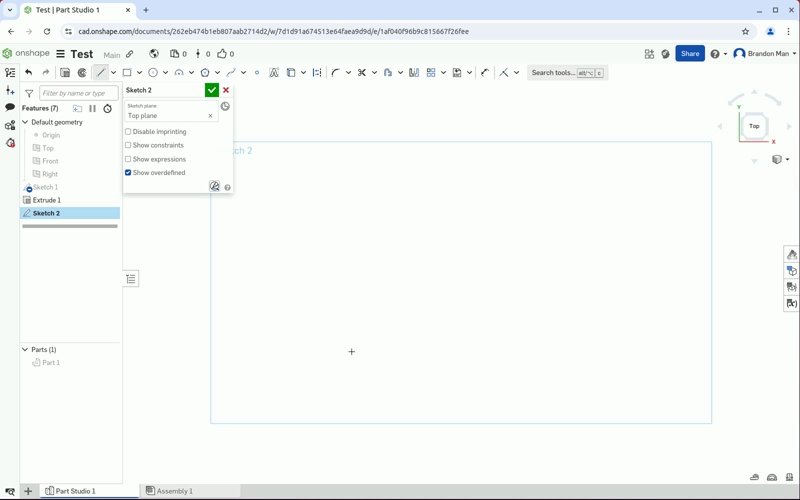
key_down(shift)
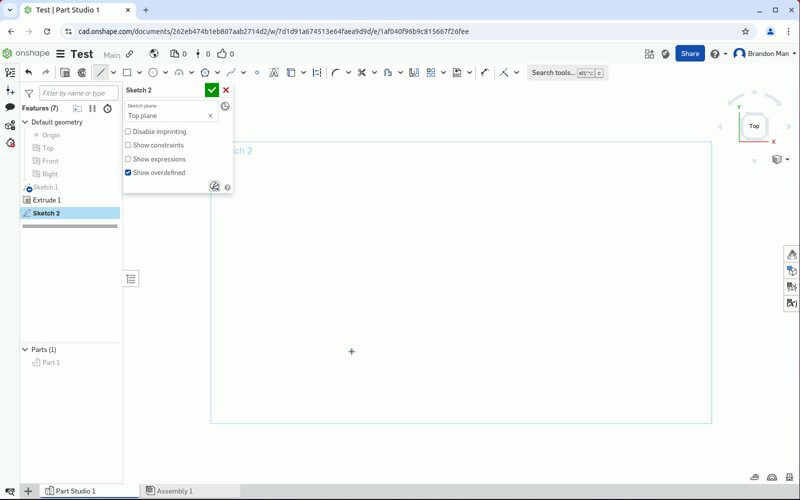
mouse_move(568, 351)
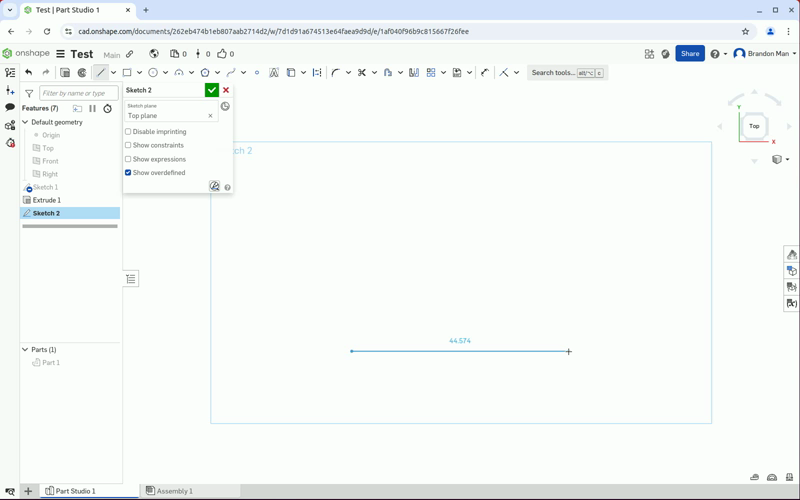
click(568, 351)
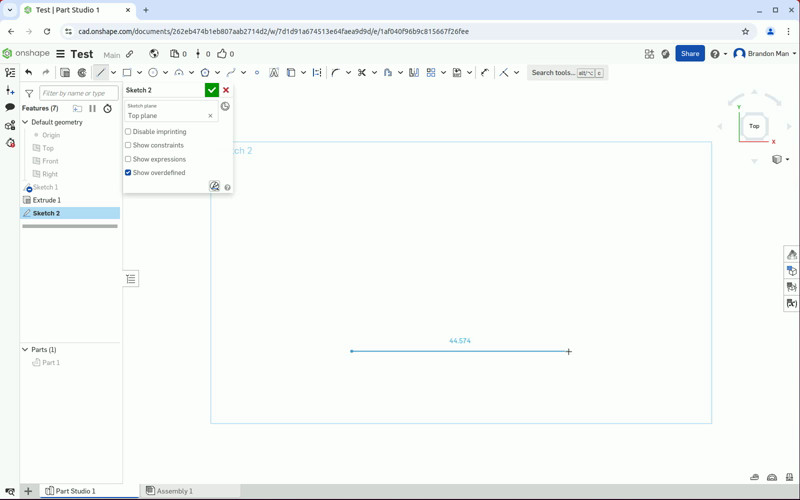
key_up(shift)
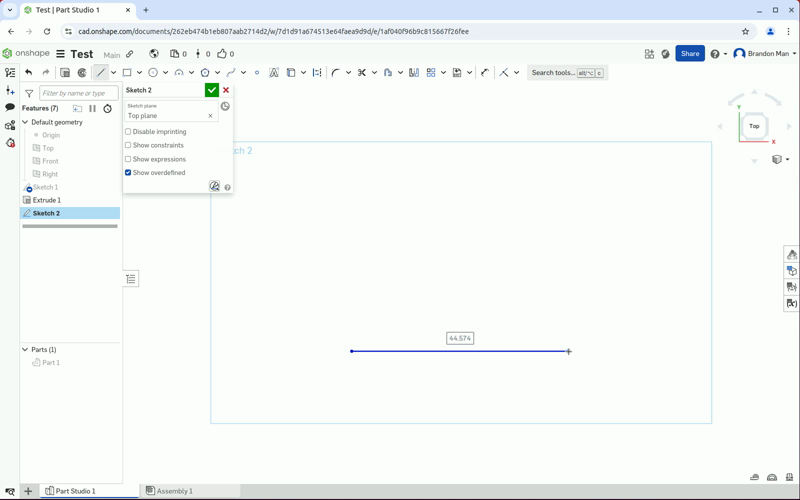
key_down(shift)
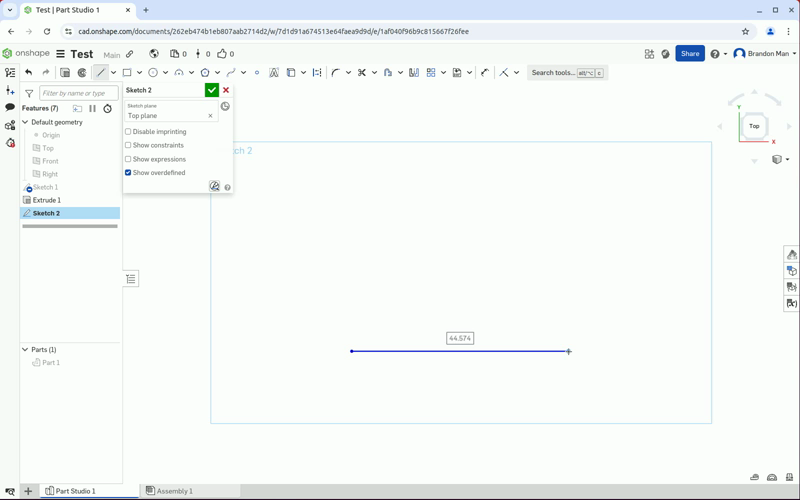
mouse_move(568, 216)
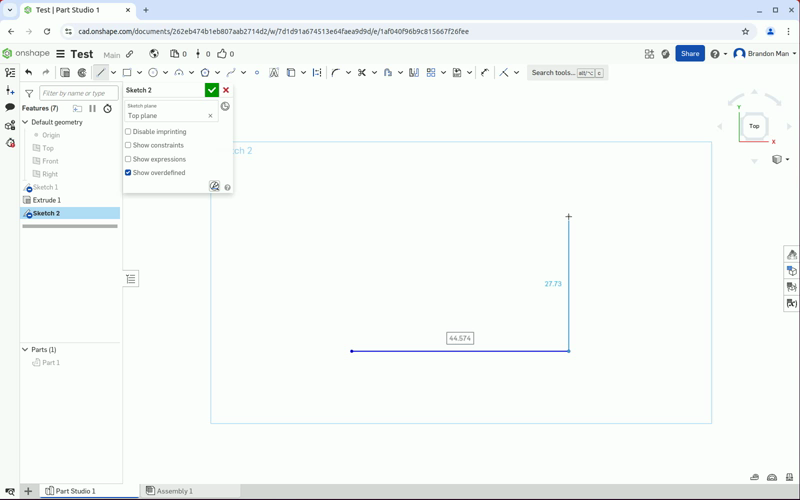
click(568, 216)
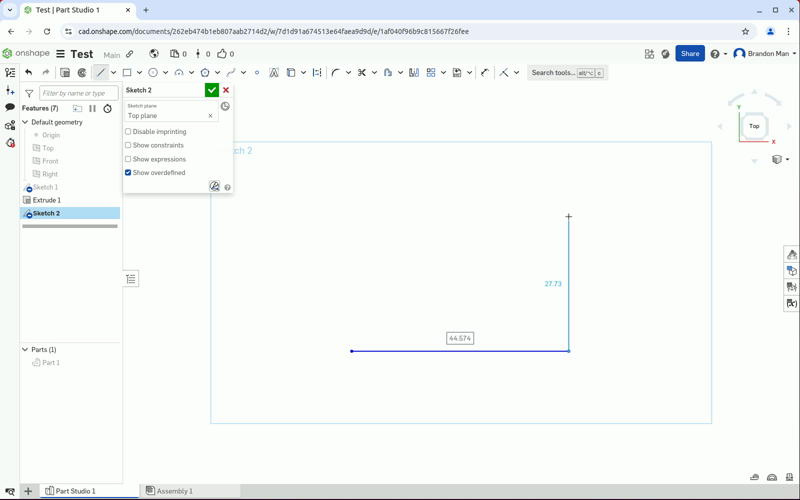
key_up(shift)
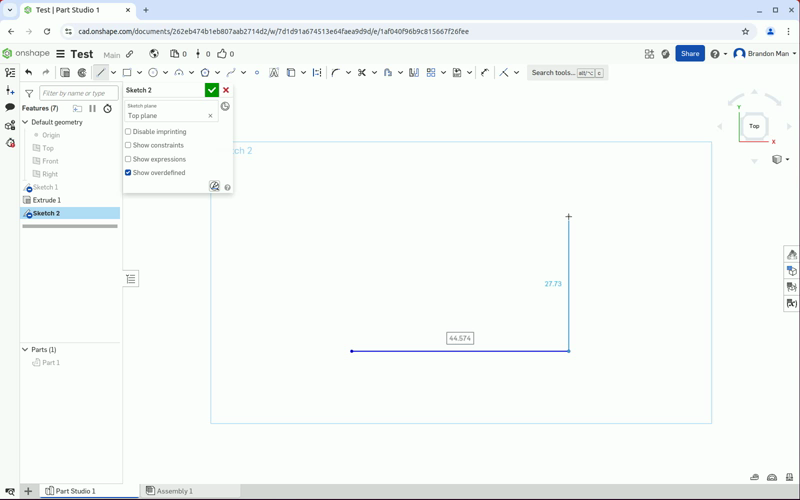
key_down(shift)
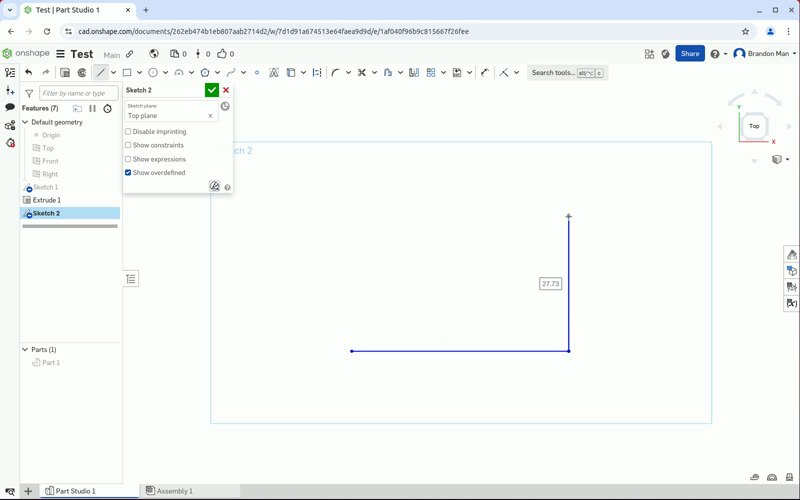
mouse_move(351, 216)
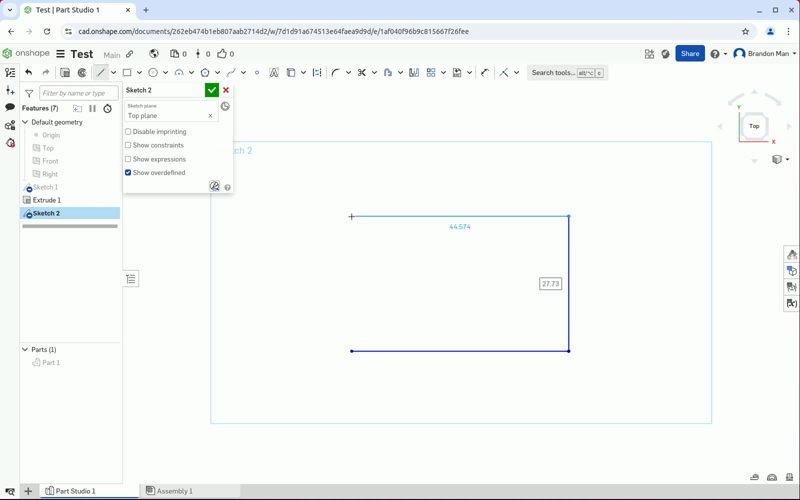
click(351, 216)
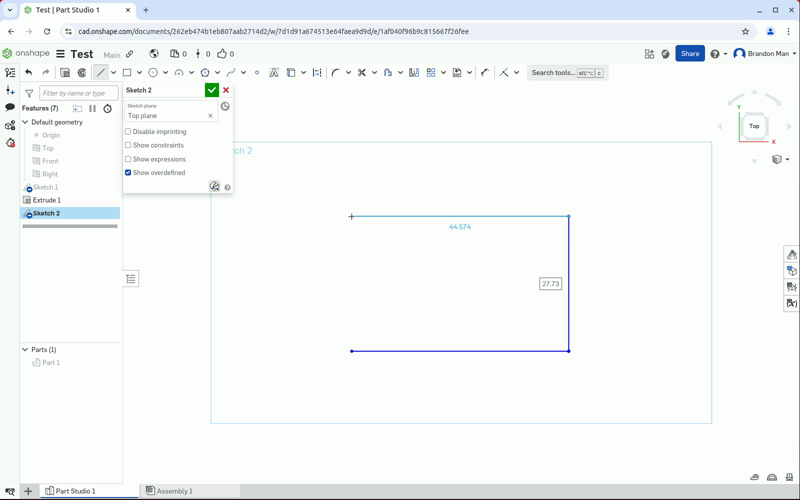
key_up(shift)
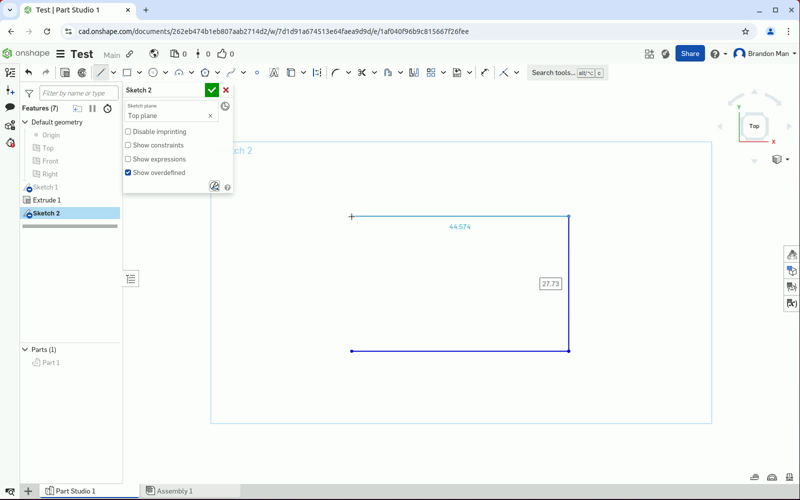
key_down(shift)
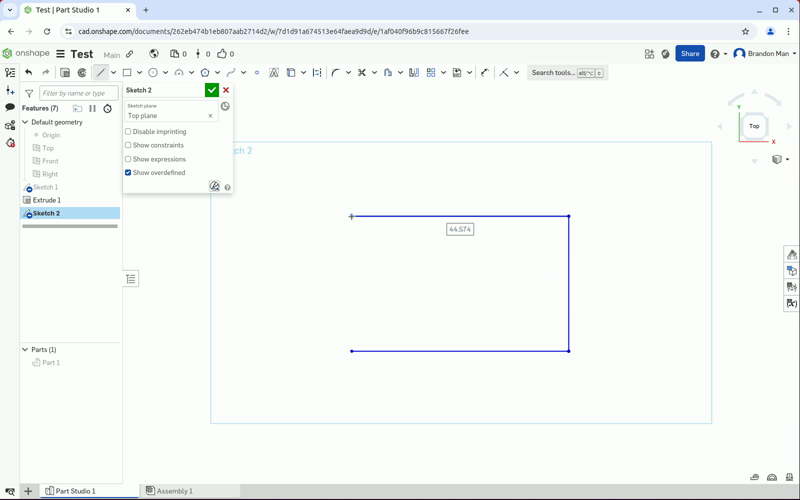
mouse_move(351, 351)
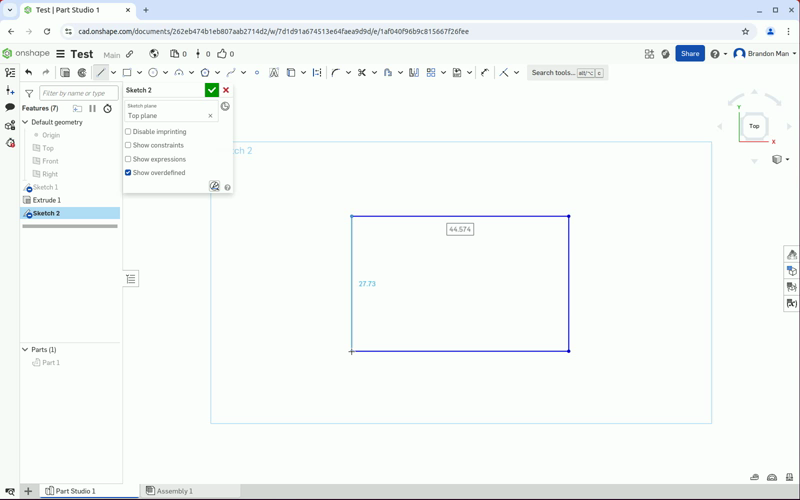
key_up(shift)
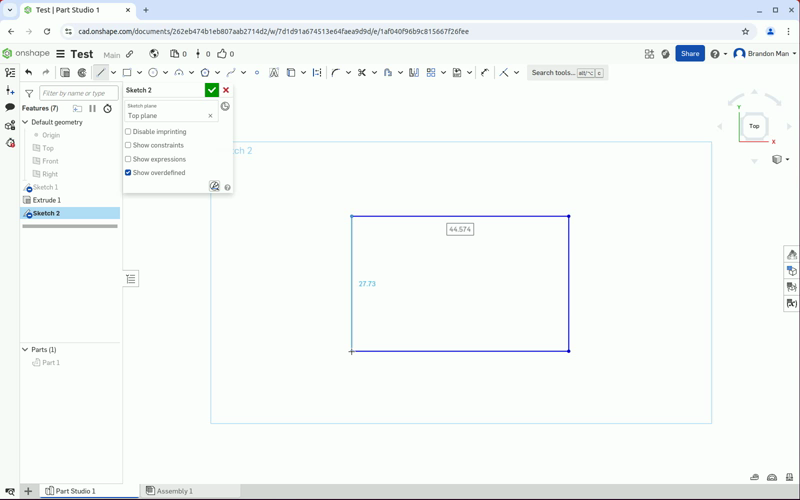
click(351, 351)
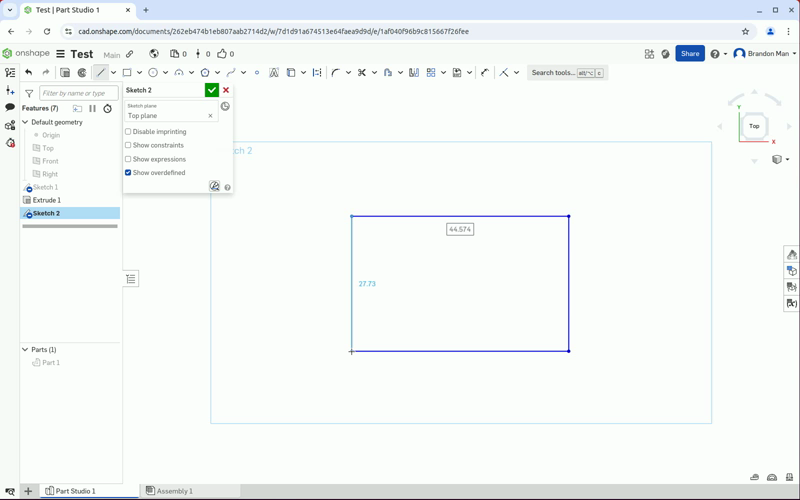
key(esc)
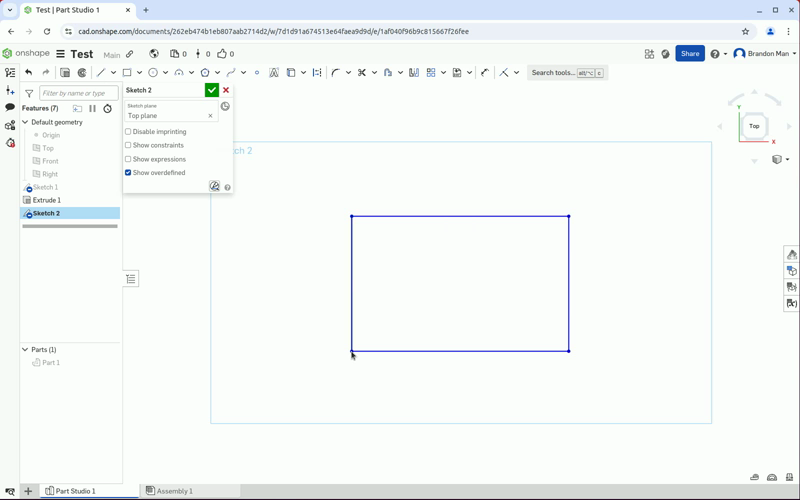
mouse_move(443, 319)
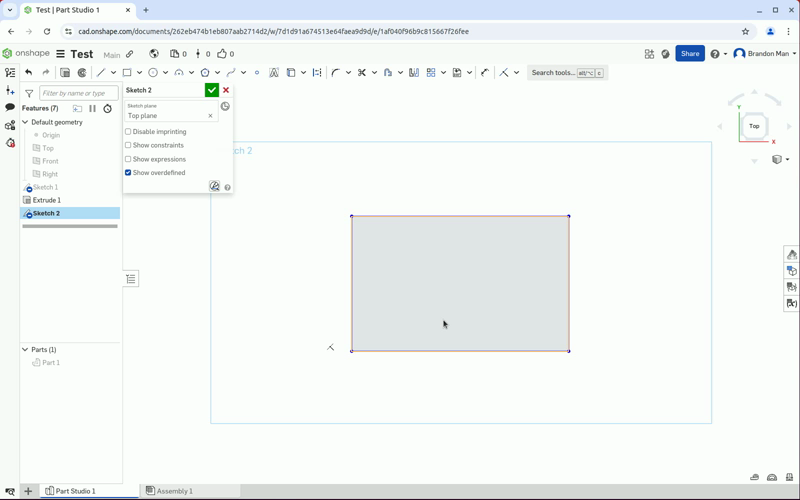
click(443, 319)
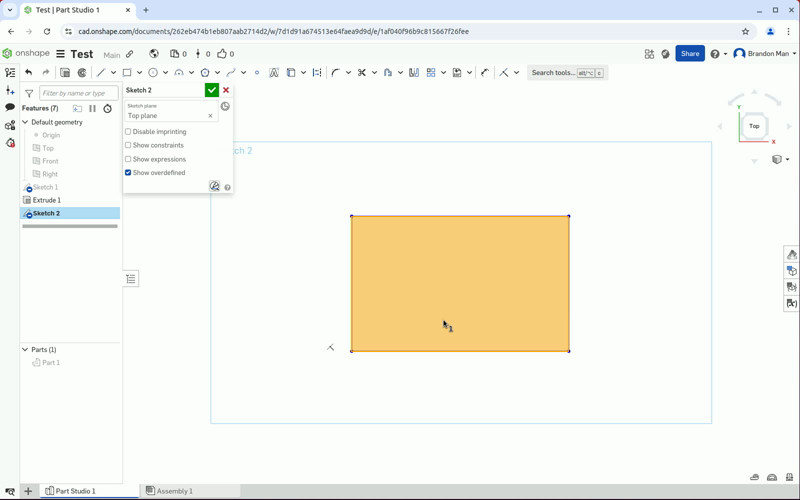
mouse_move(73, 352)
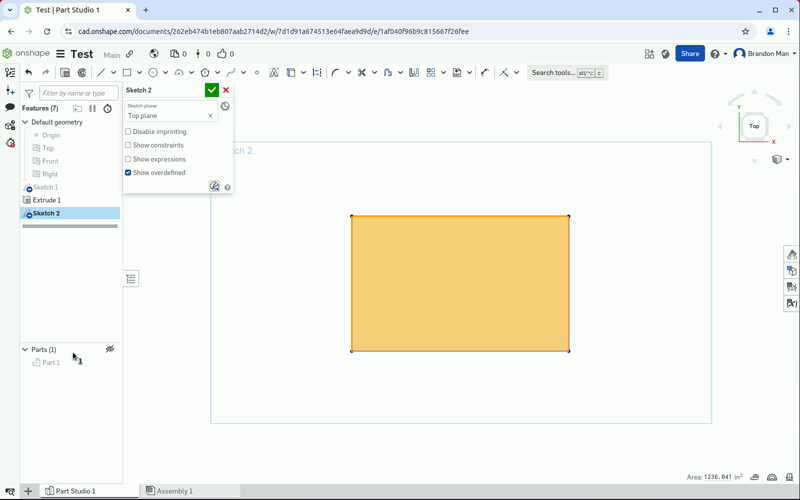
key(shift+y)
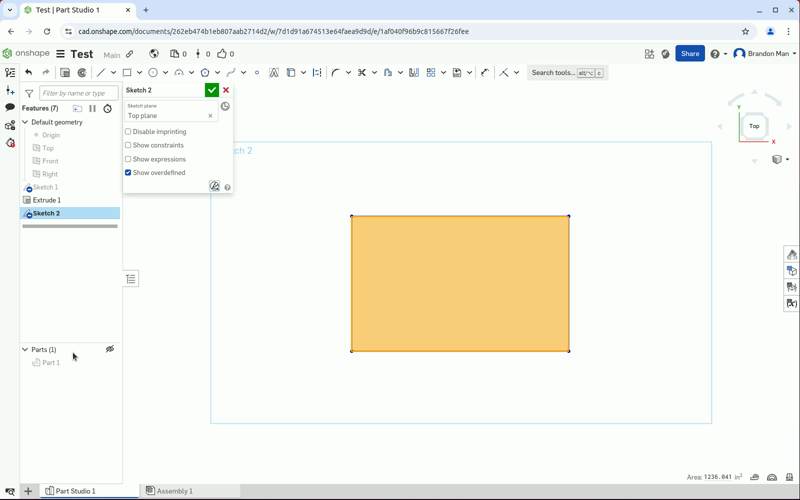
key(shift+e)
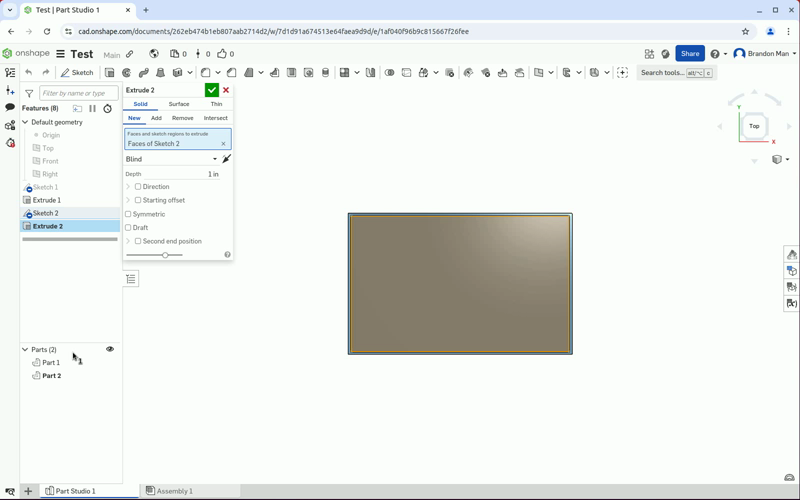
mouse_move(143, 106)
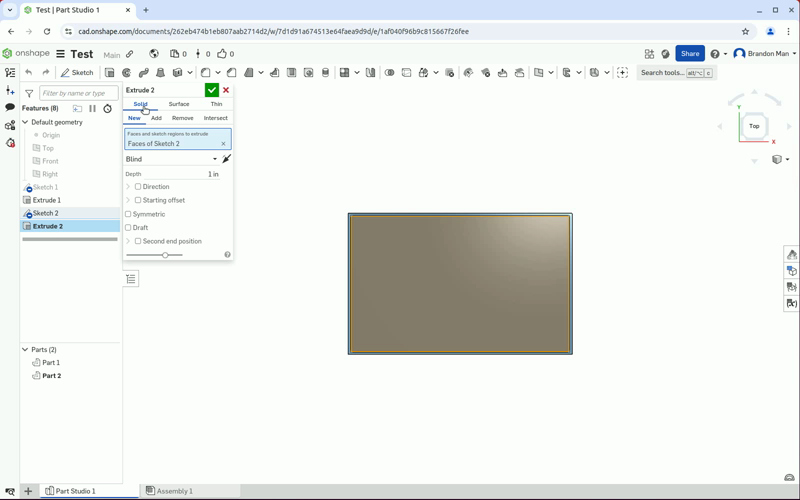
click(143, 106)
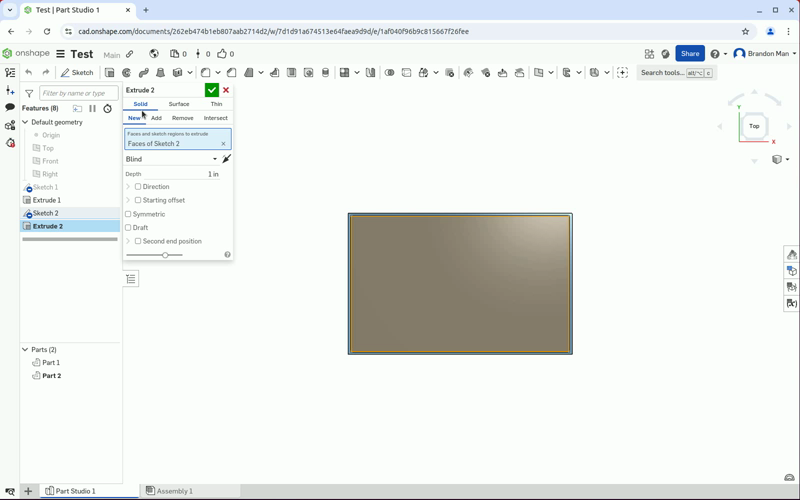
mouse_move(137, 120)
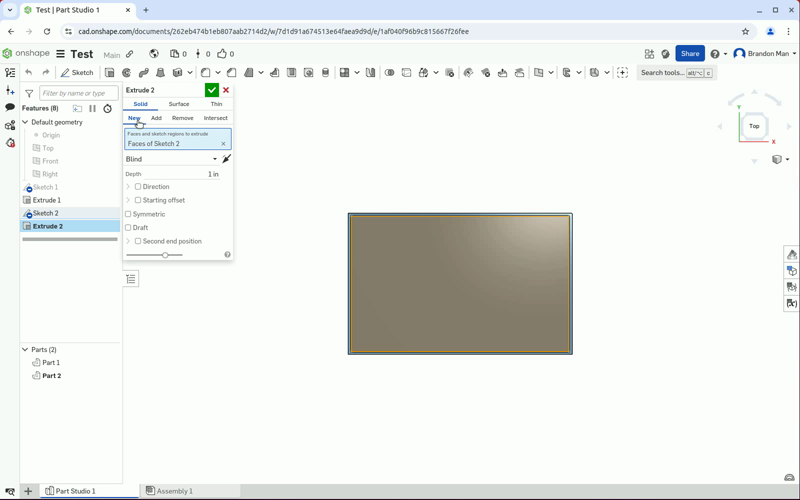
click(137, 120)
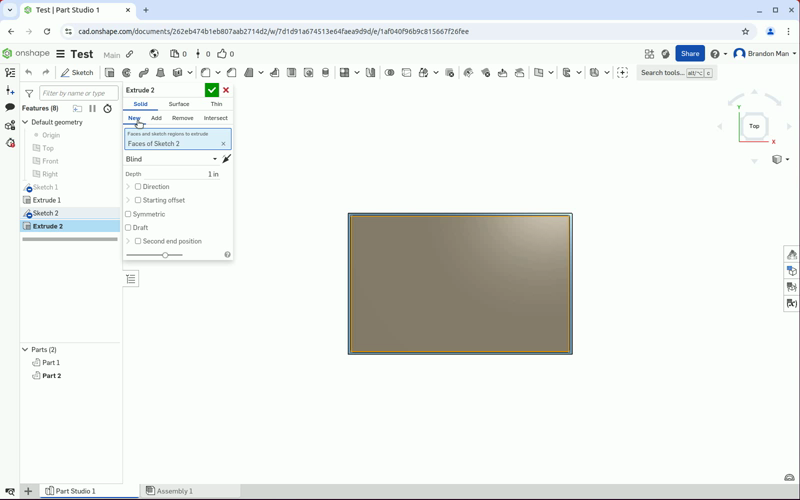
key(tab, 4)
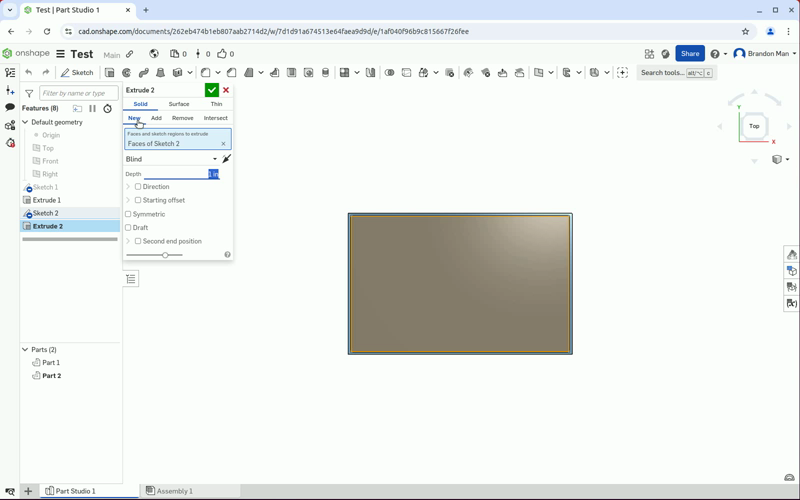
text(0.722)
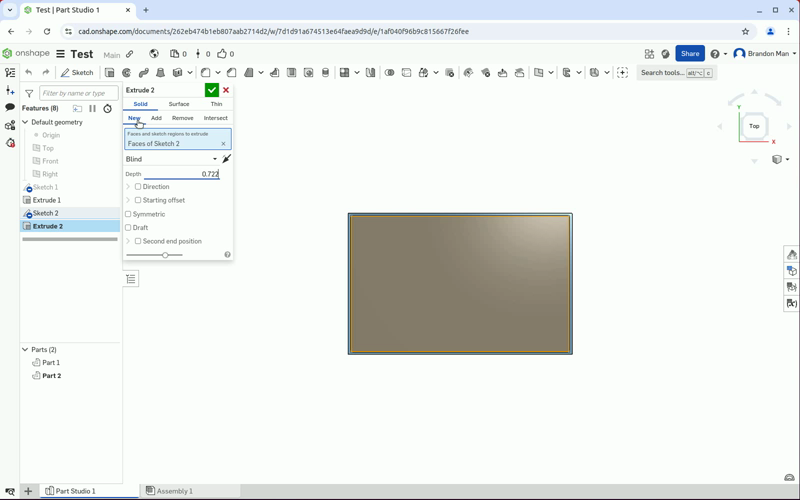
key(enter)
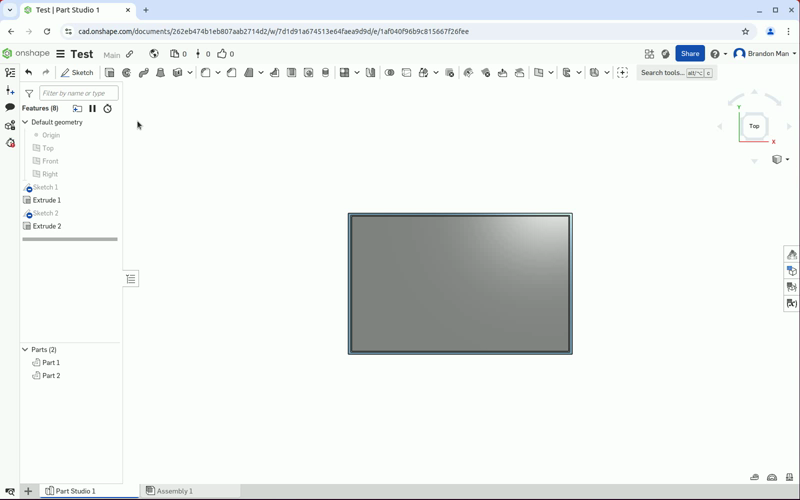
key(shift+h)
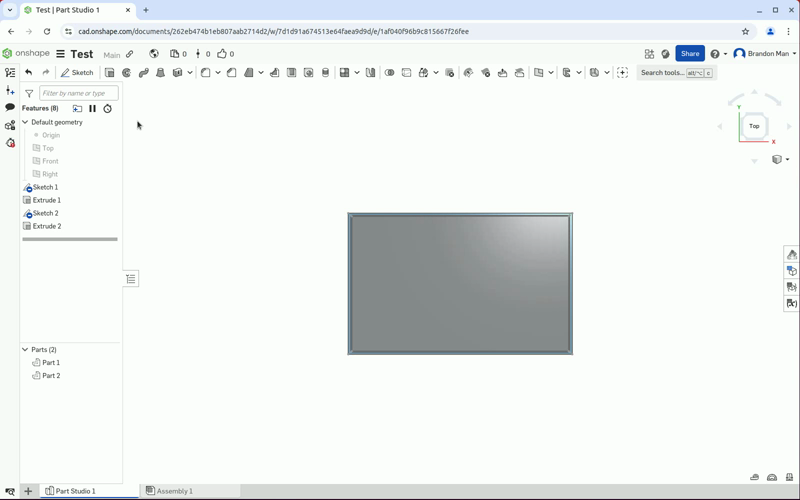
key(shift+h)
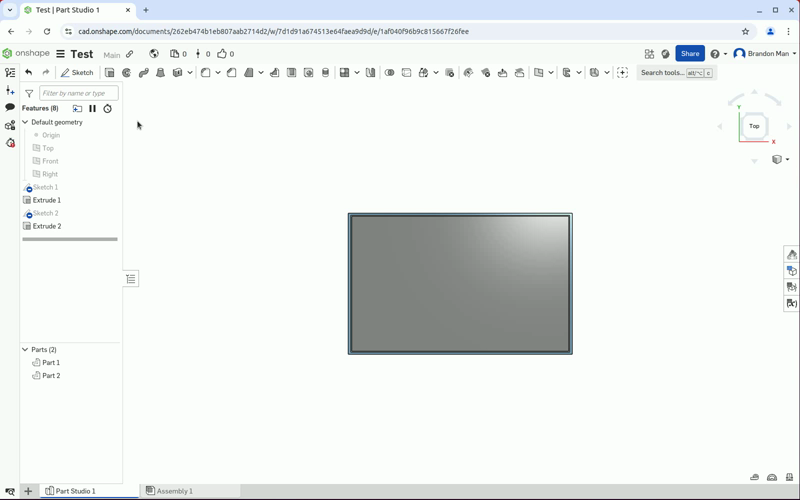
mouse_move(73, 189)
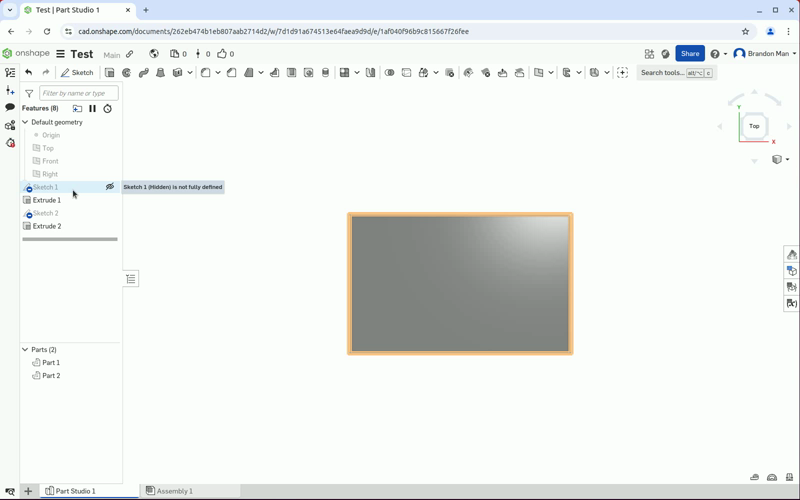
click(73, 189)
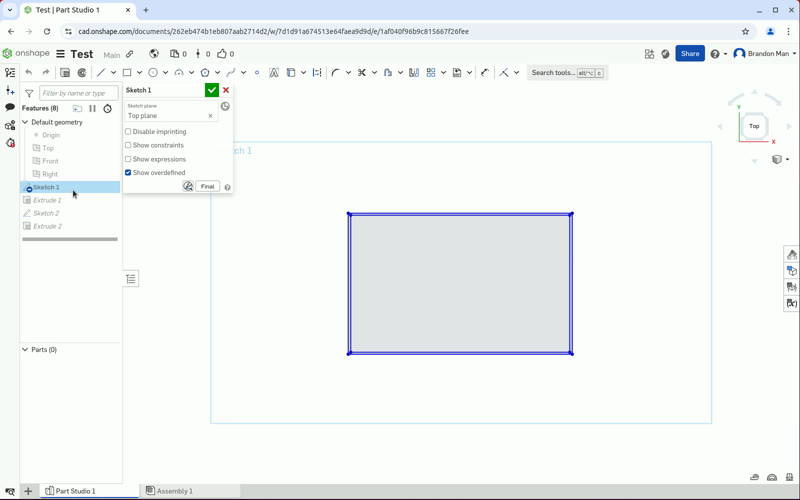
mouse_move(229, 92)
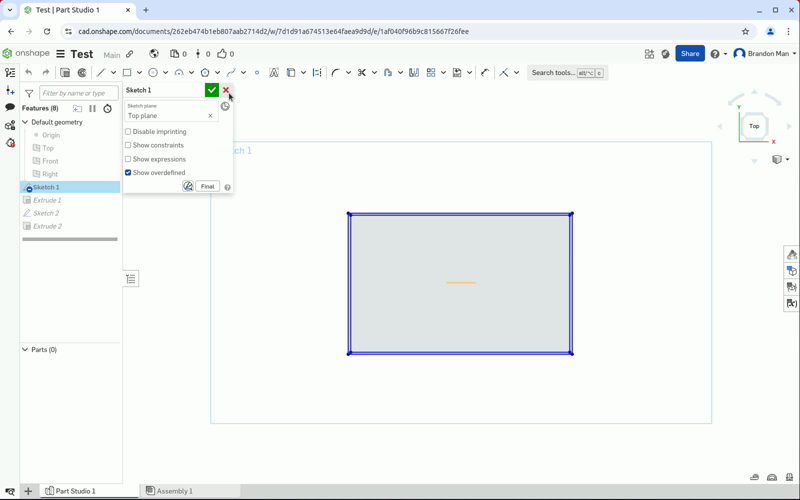
click(229, 92)
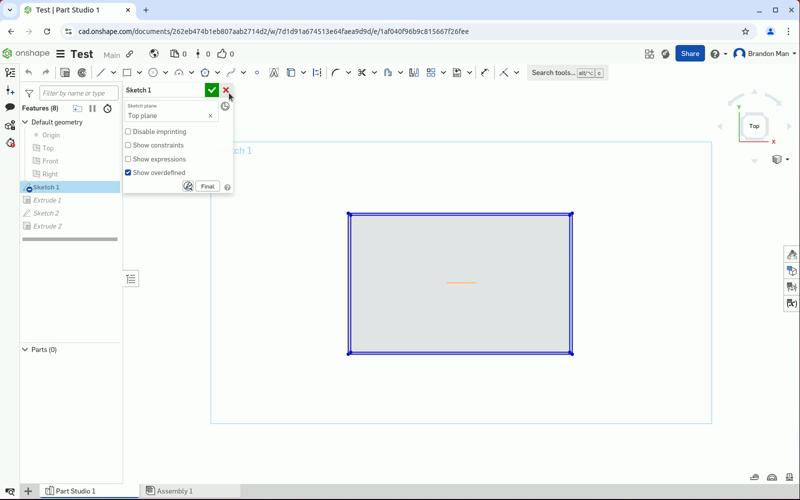
key(shift+s)
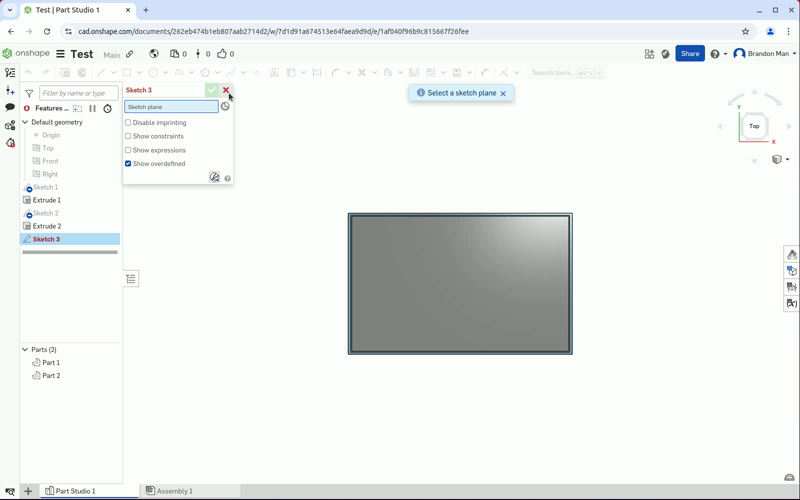
mouse_move(73, 150)
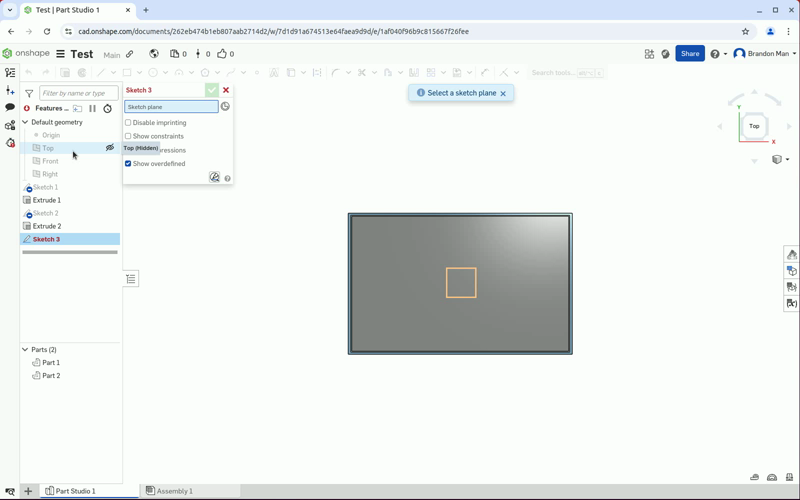
click(73, 150)
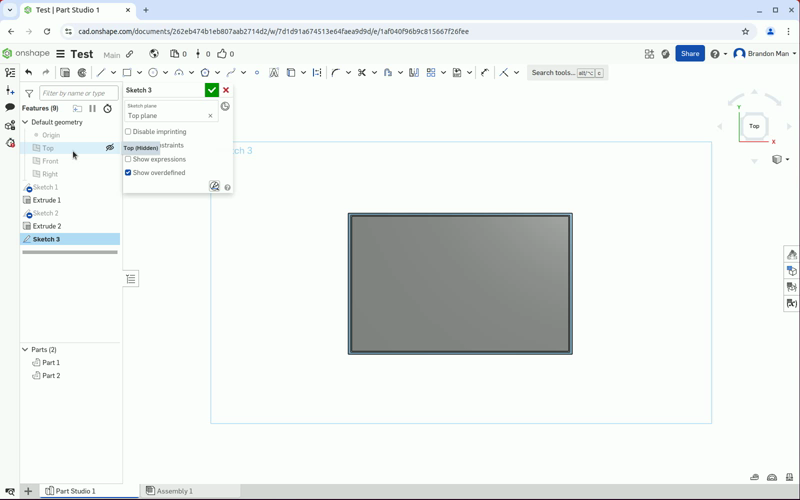
mouse_move(73, 352)
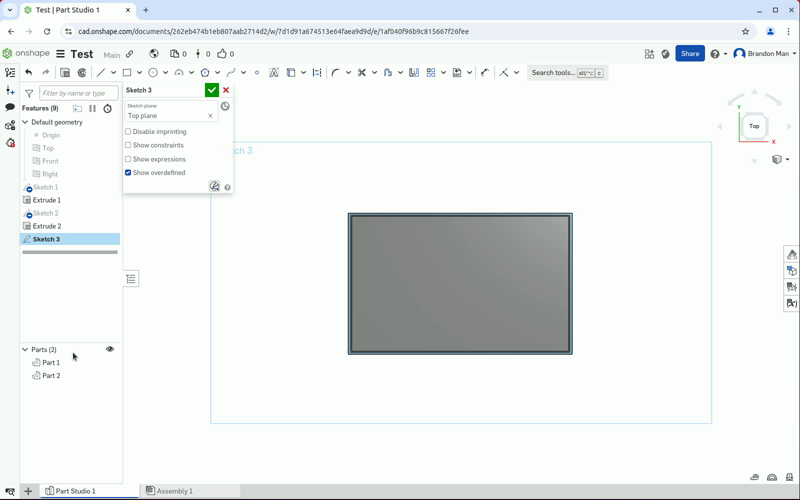
key(y)
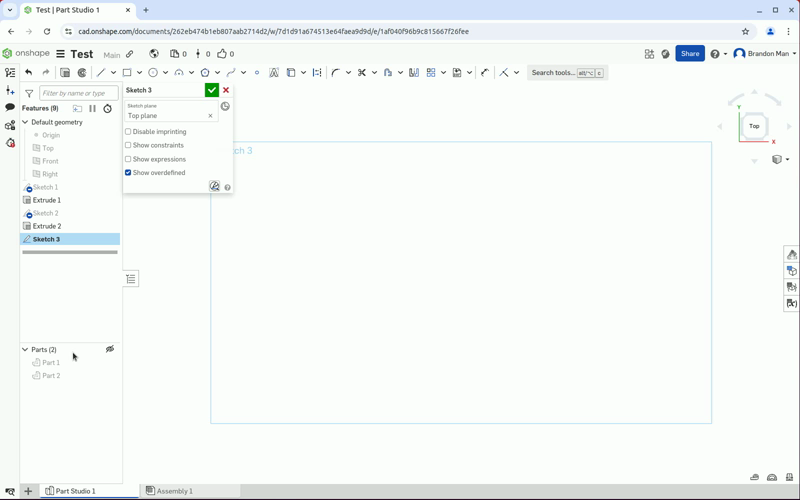
key(l)
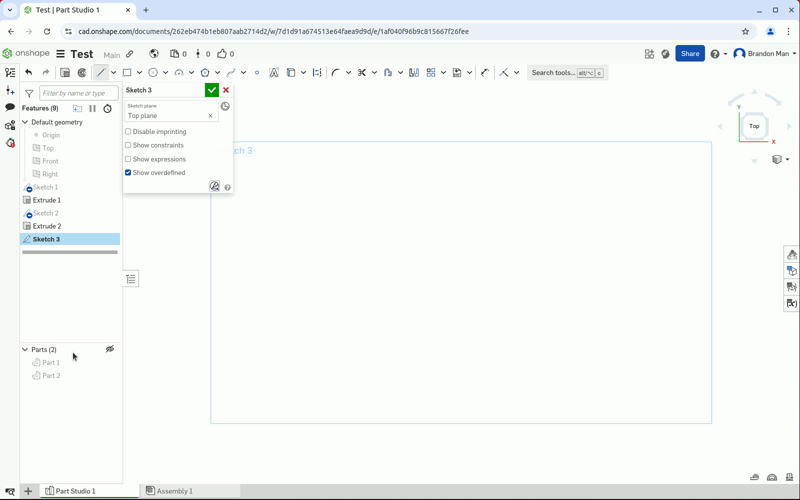
key_down(shift)
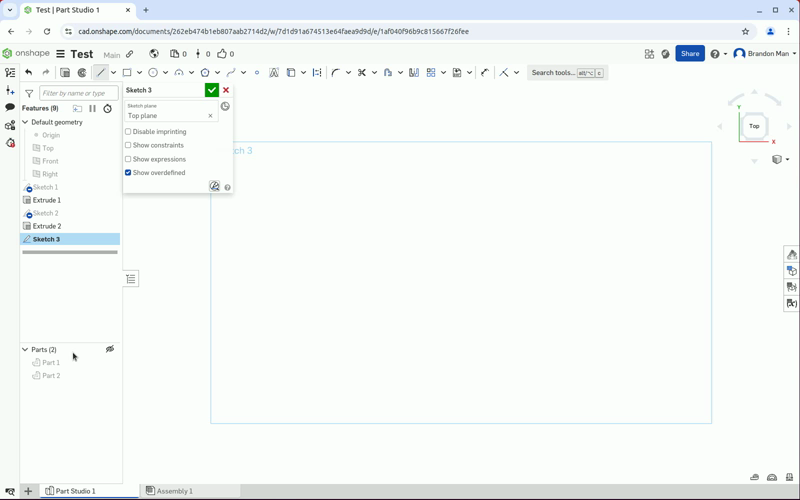
mouse_move(348, 354)
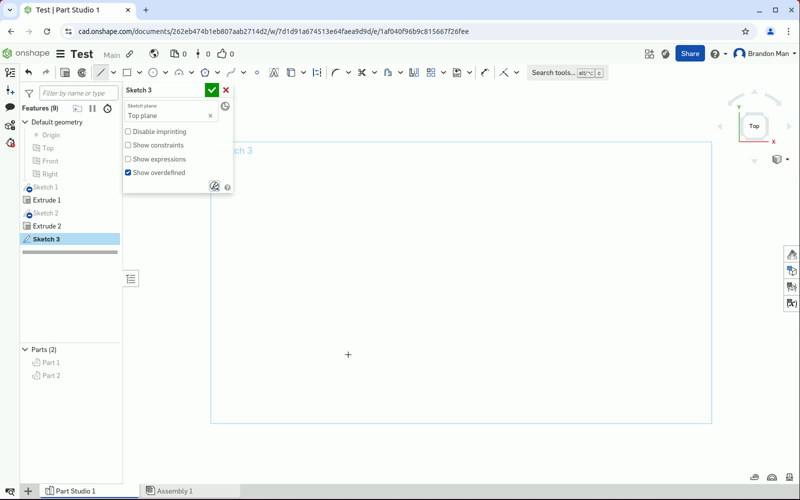
click(348, 354)
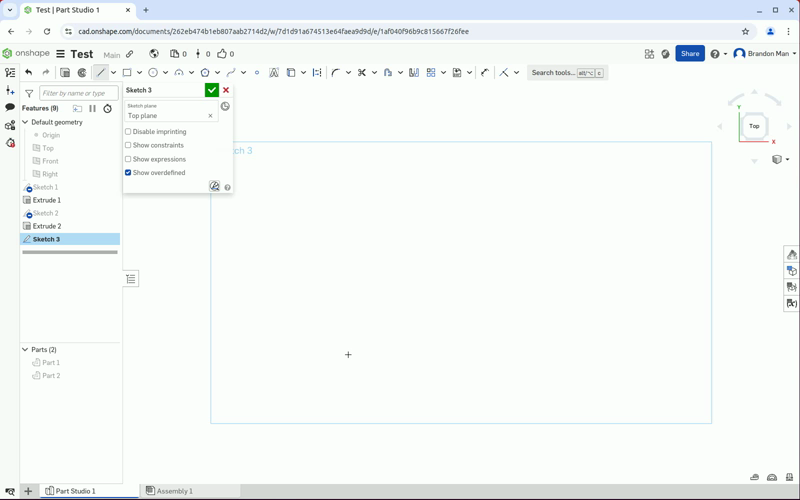
key_up(shift)
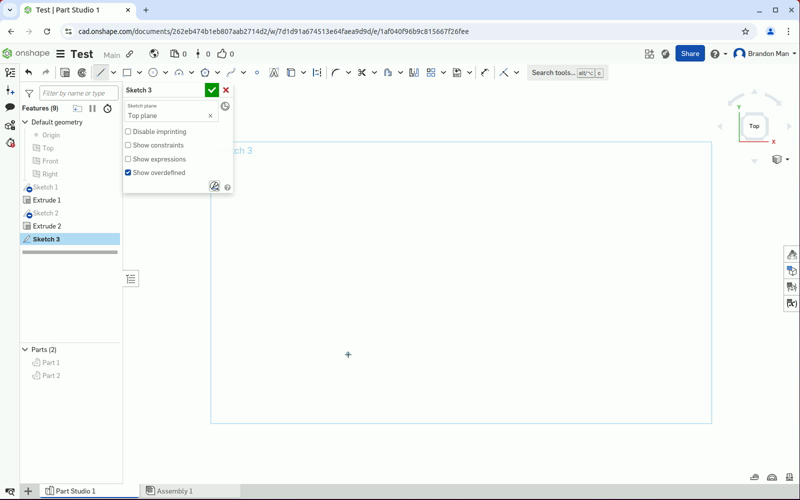
key_down(shift)
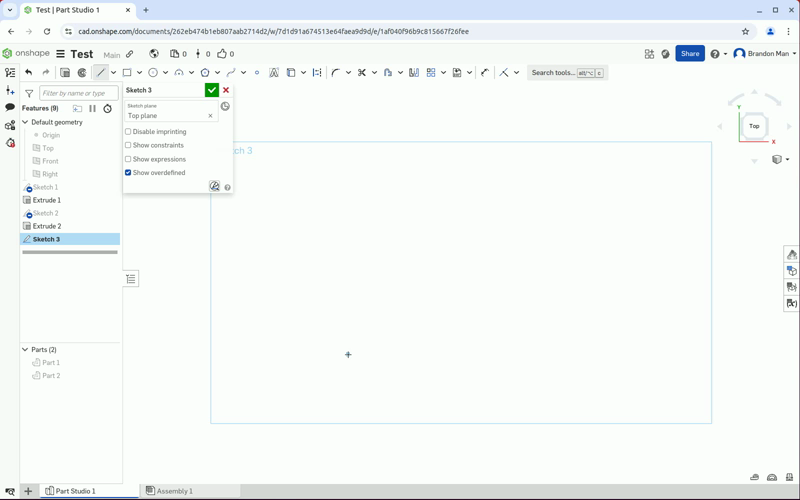
mouse_move(572, 354)
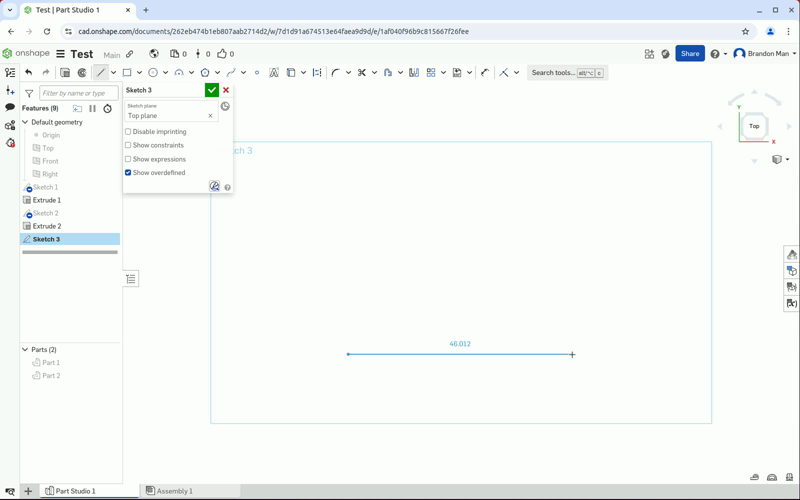
click(572, 354)
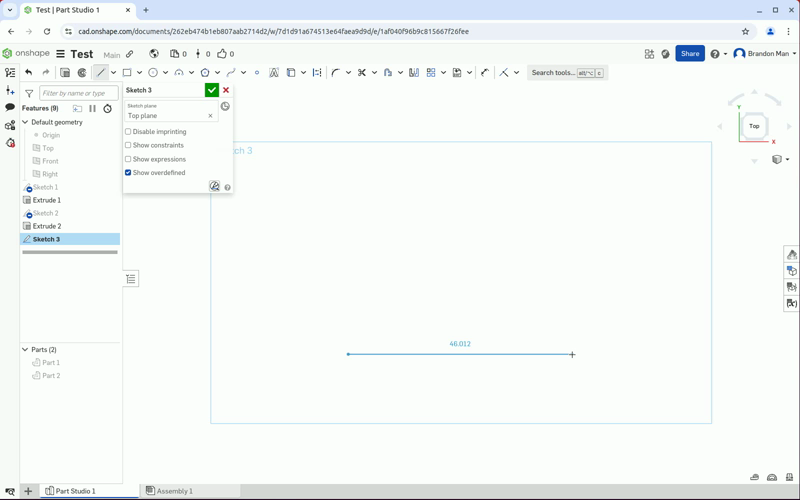
key_up(shift)
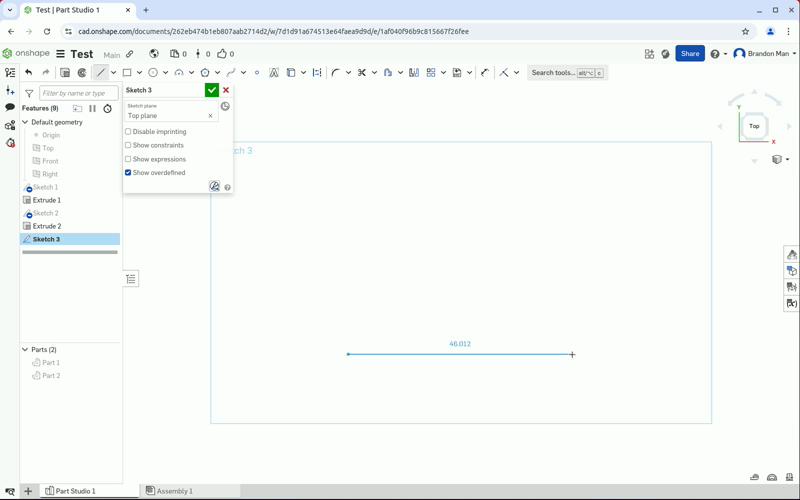
key_down(shift)
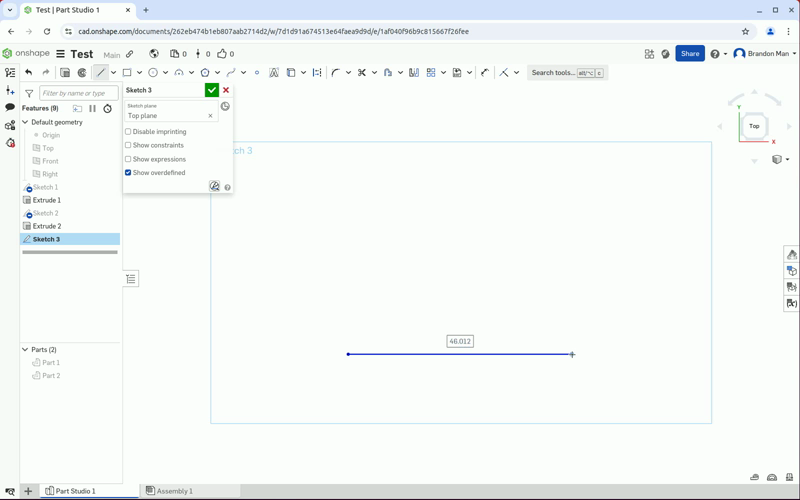
mouse_move(572, 213)
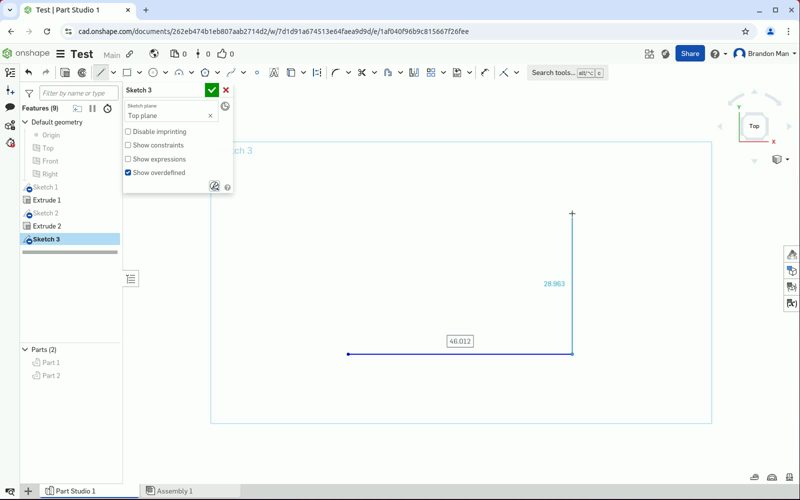
click(572, 213)
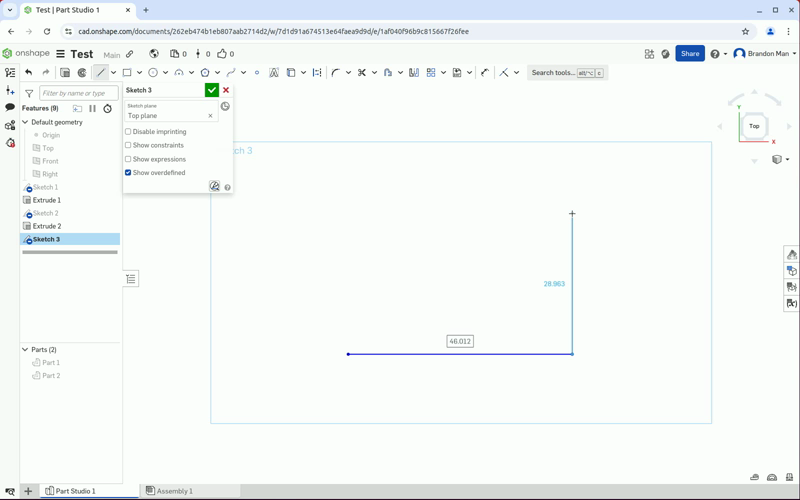
key_up(shift)
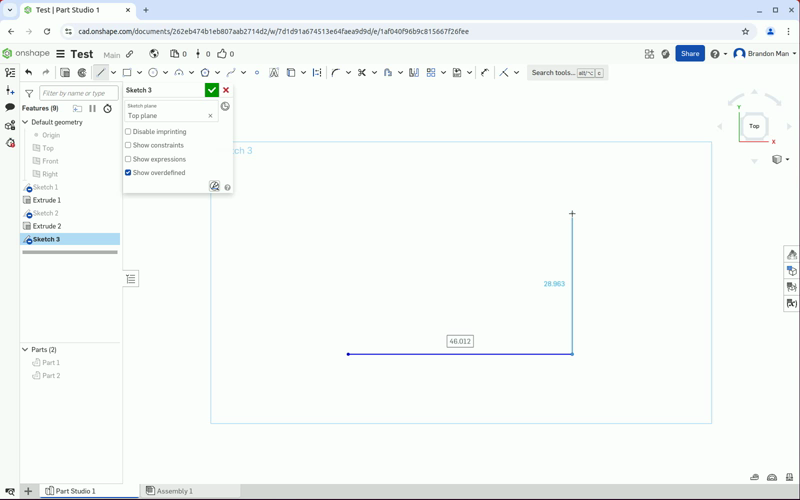
key_down(shift)
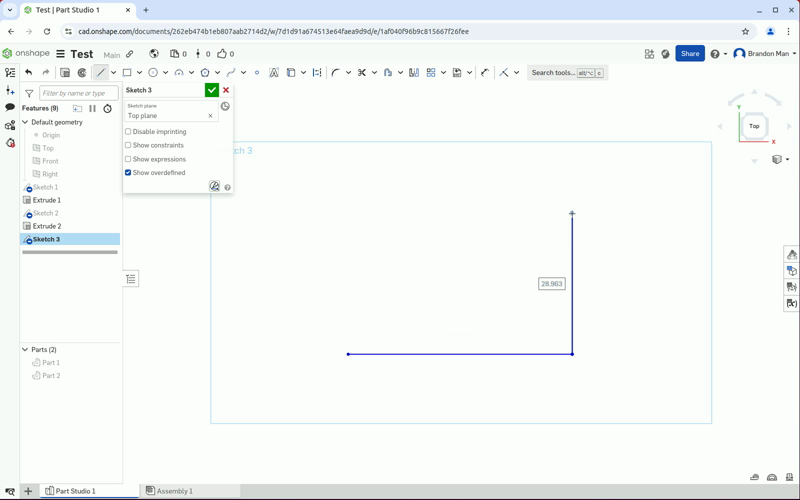
mouse_move(348, 213)
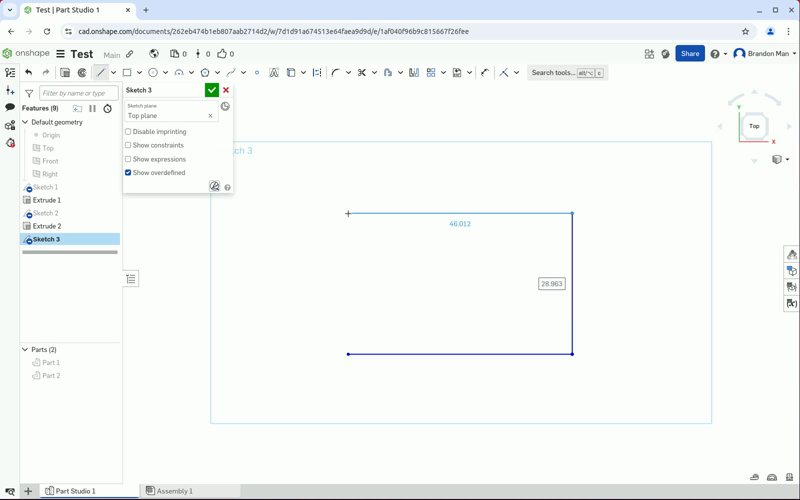
click(348, 213)
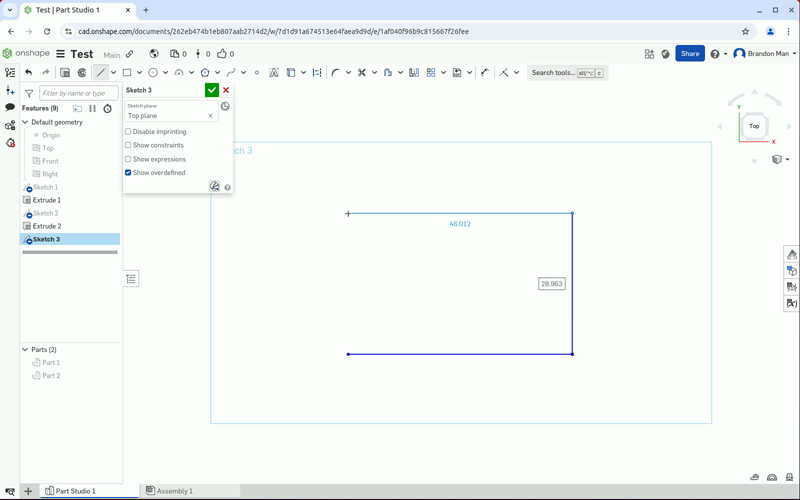
key_up(shift)
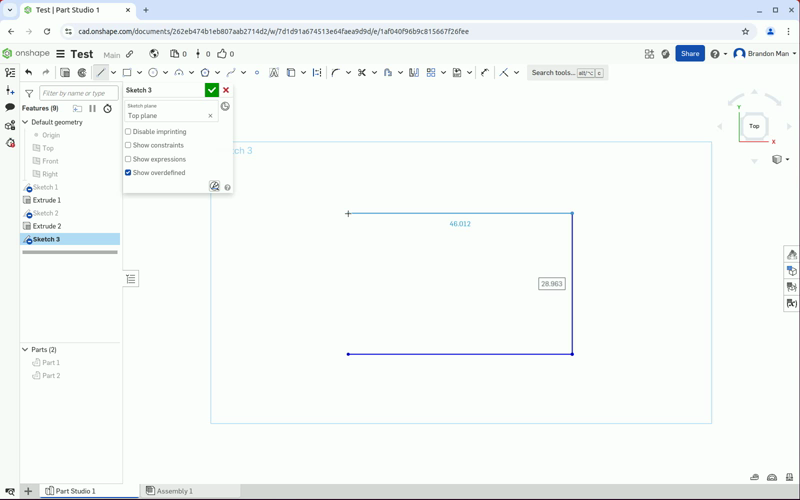
key_down(shift)
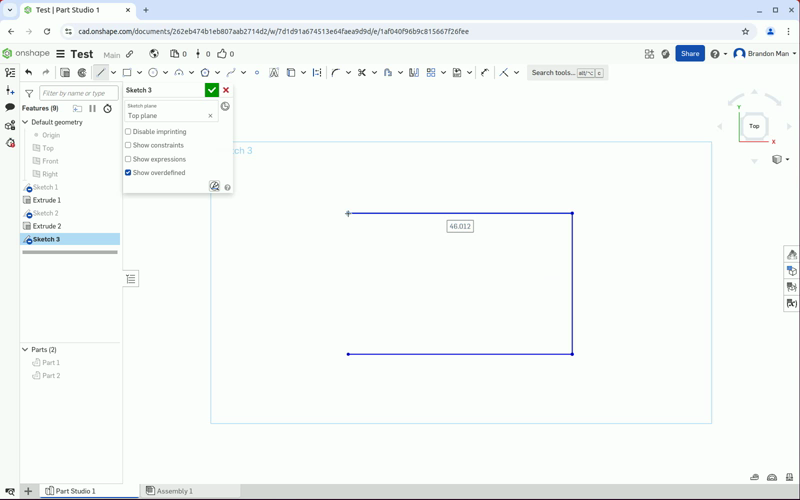
mouse_move(348, 354)
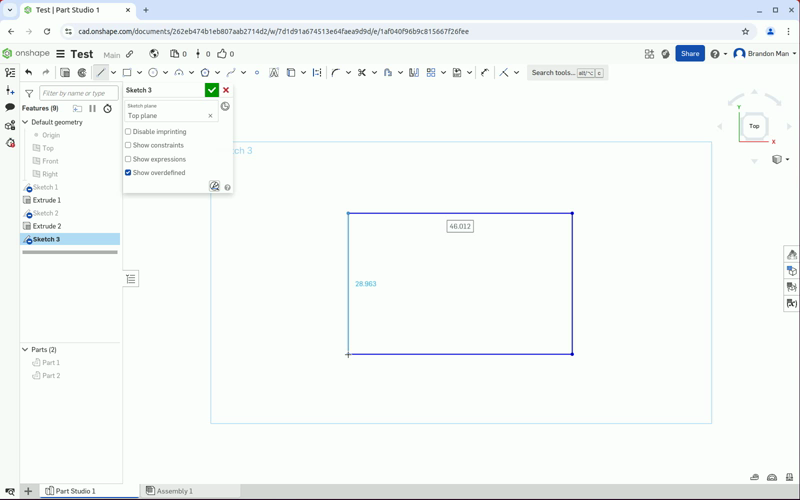
key_up(shift)
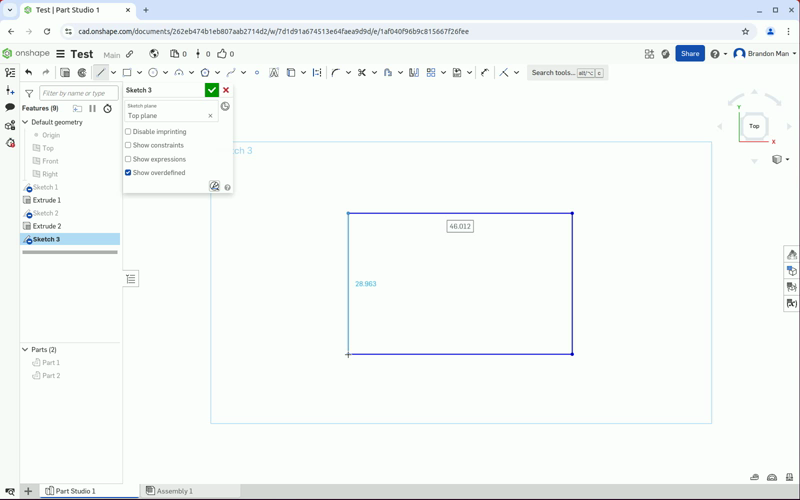
click(348, 354)
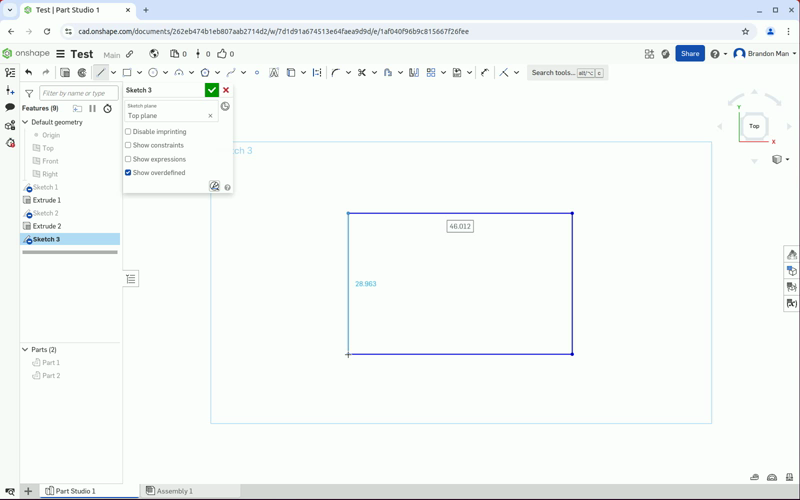
key(esc)
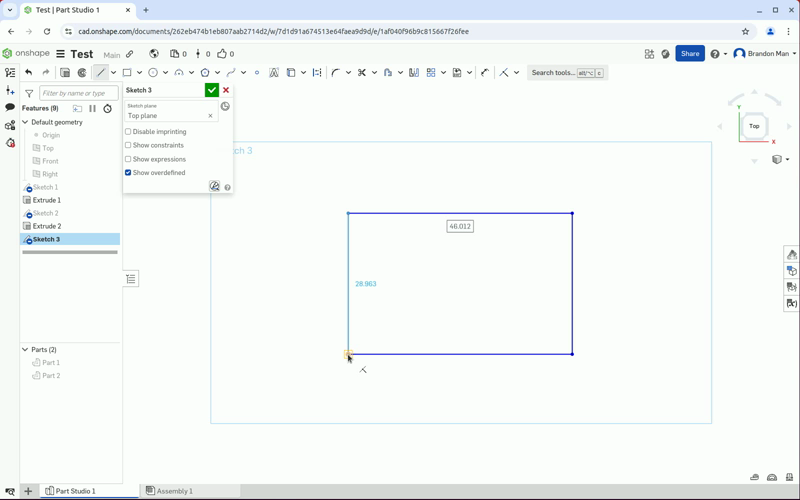
key(l)
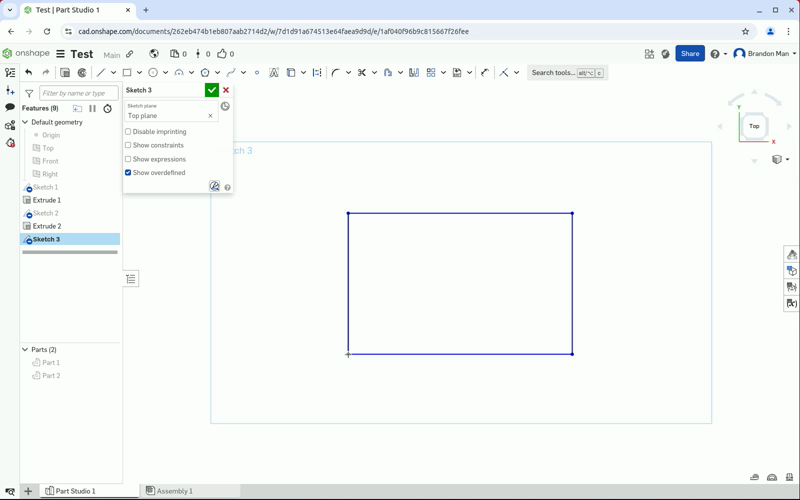
key_down(shift)
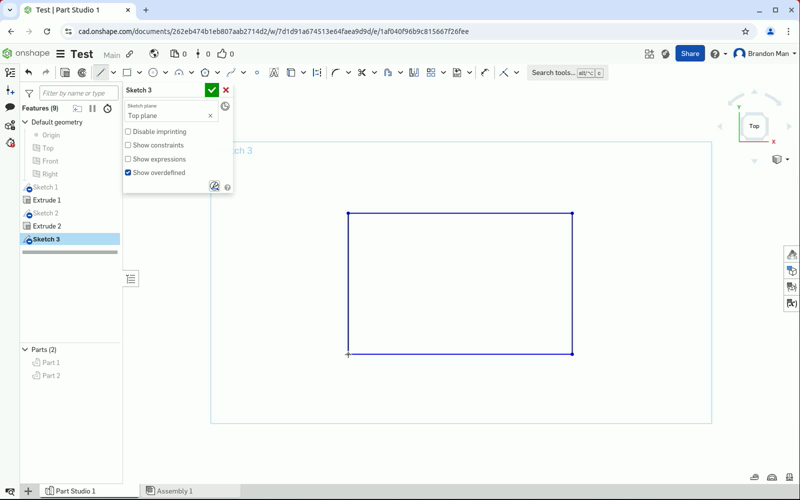
mouse_move(350, 352)
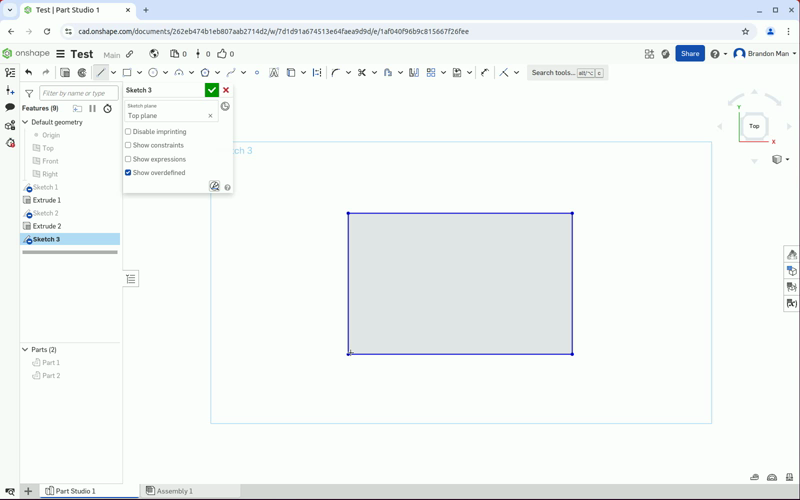
scroll(6)
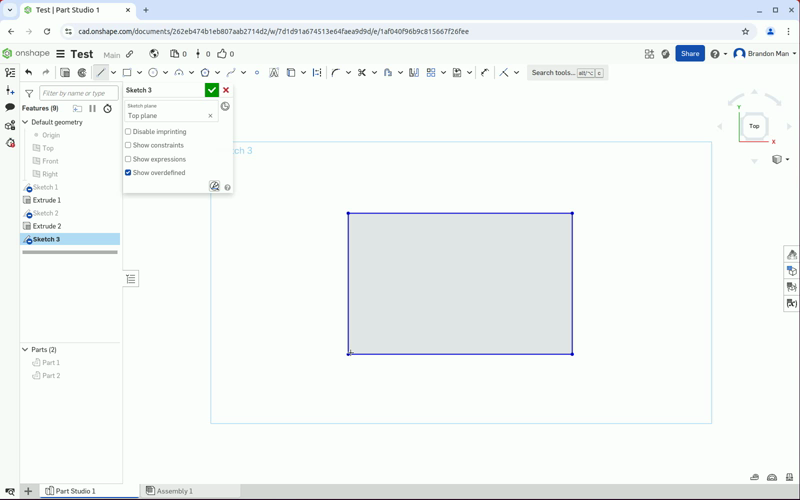
scroll(6)
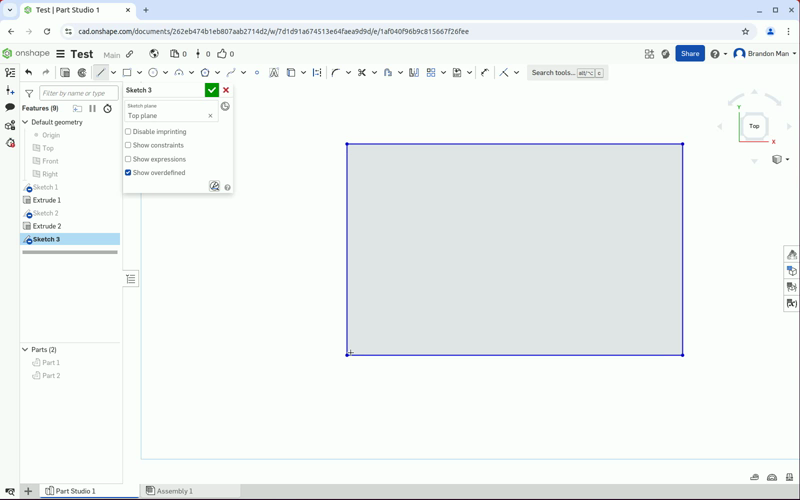
scroll(6)
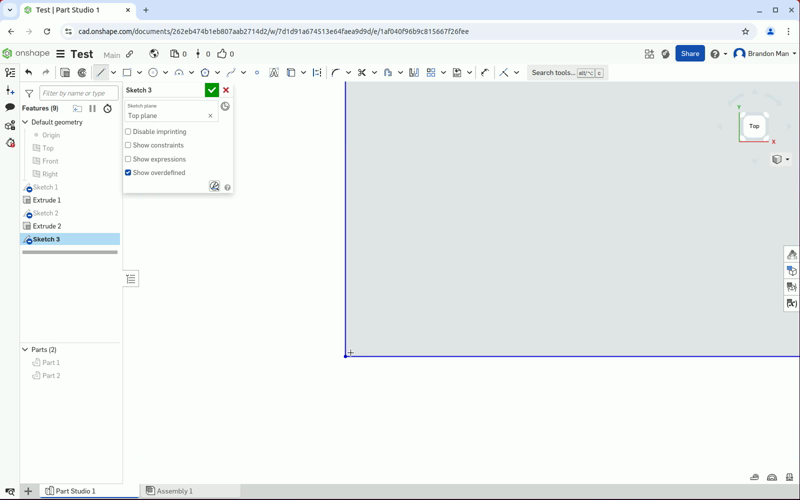
scroll(6)
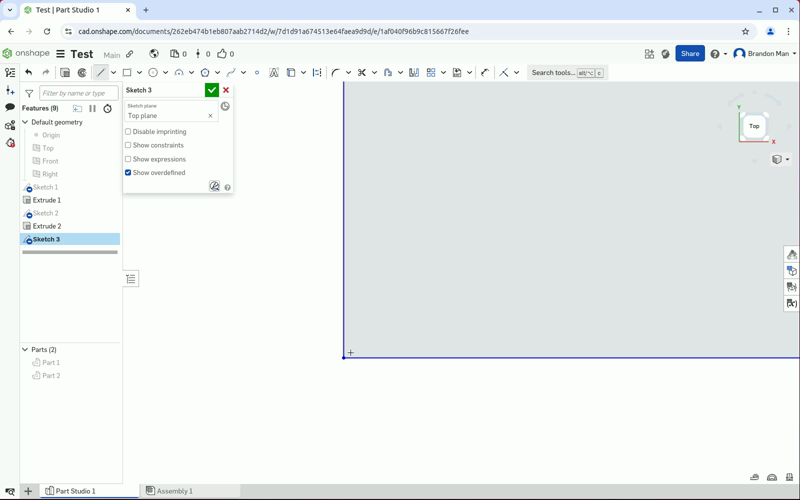
scroll(6)
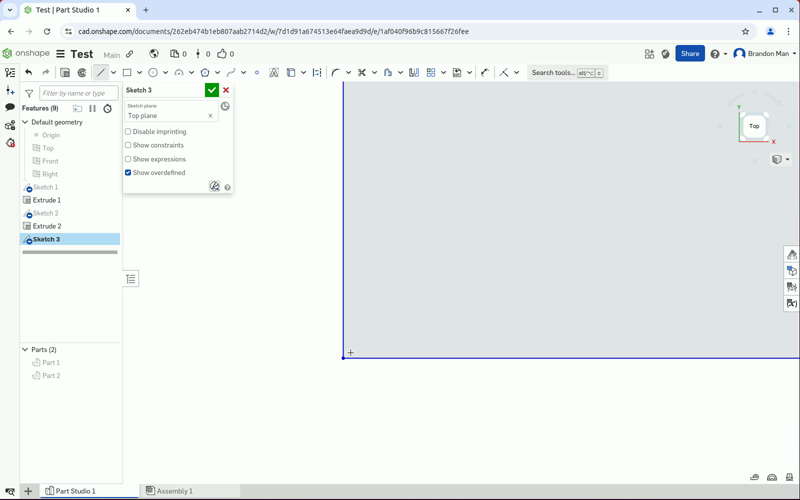
scroll(6)
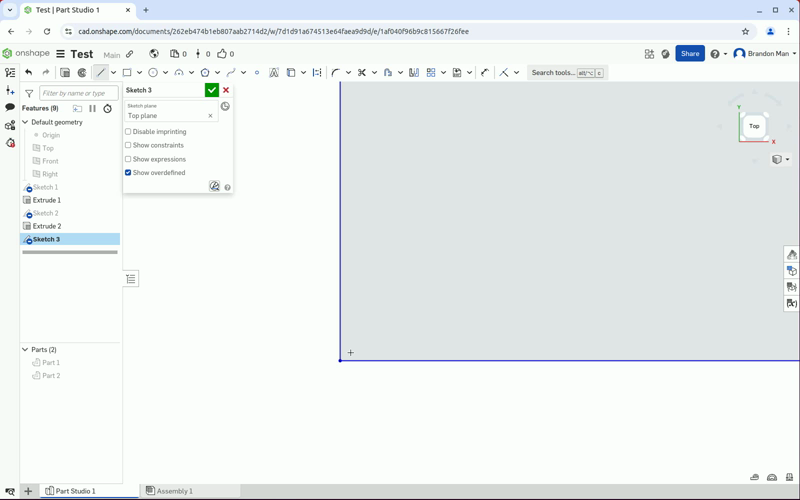
scroll(6)
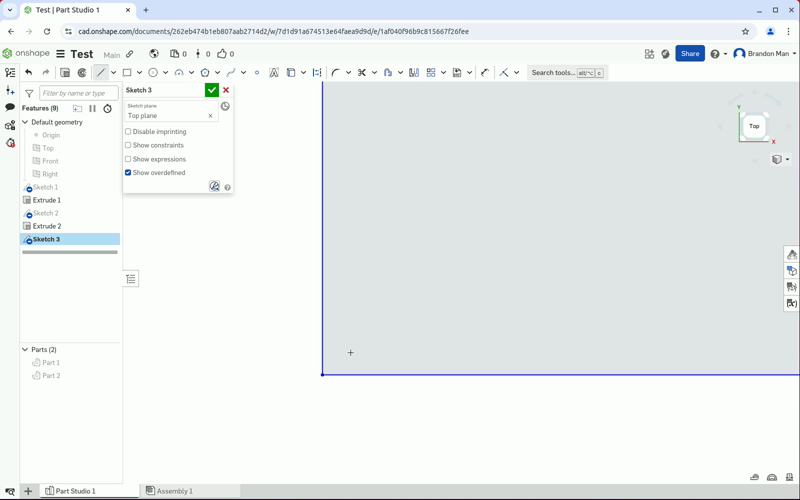
click(350, 352)
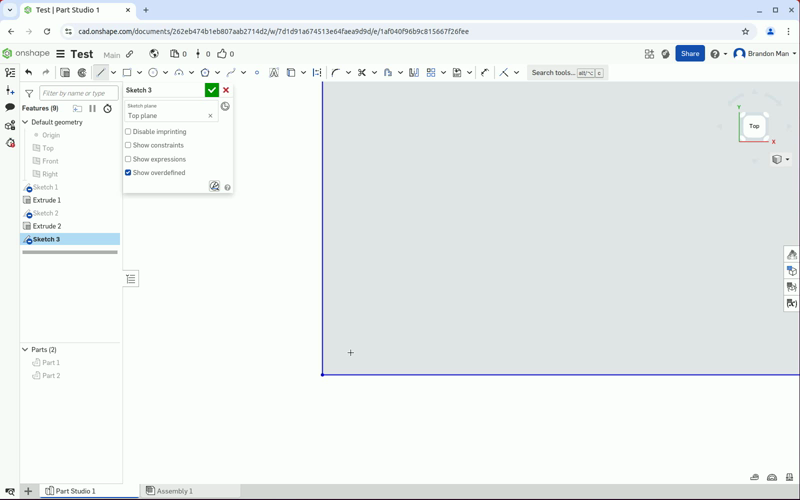
scroll(-6)
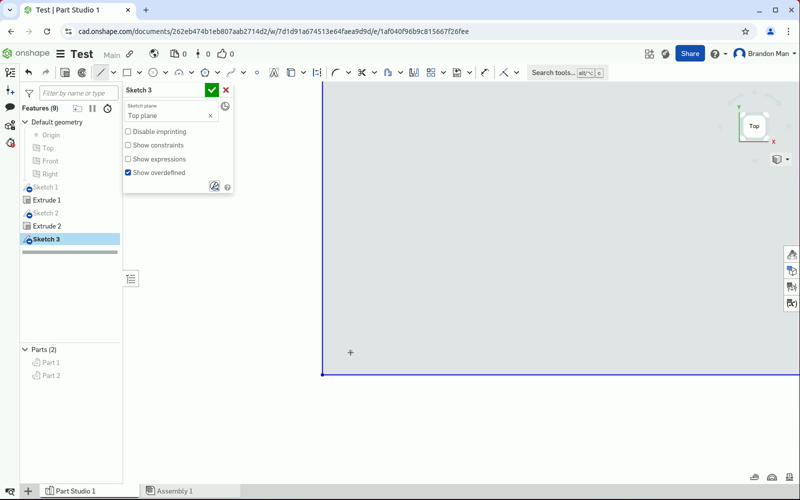
scroll(-6)
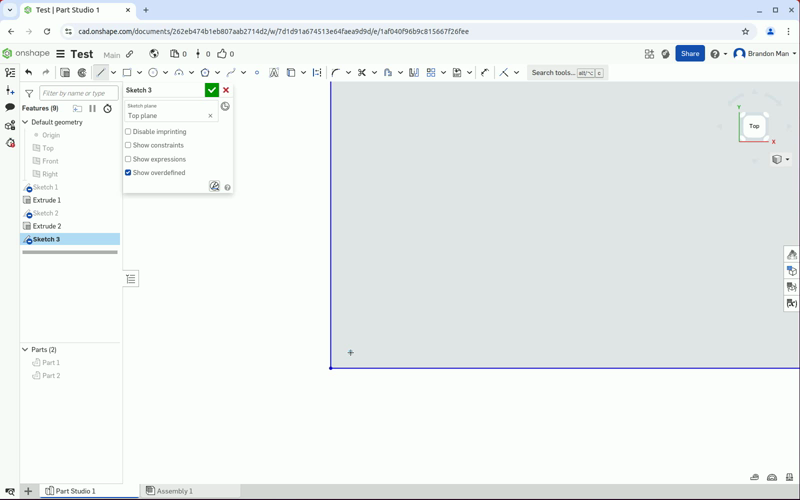
scroll(-6)
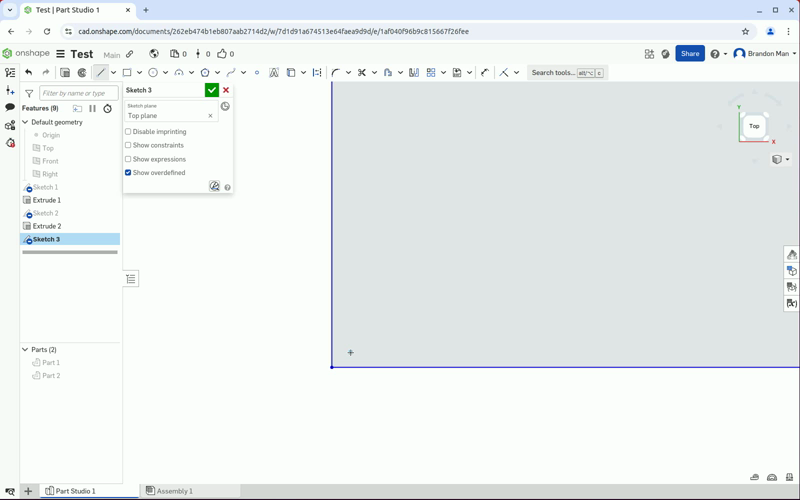
scroll(-6)
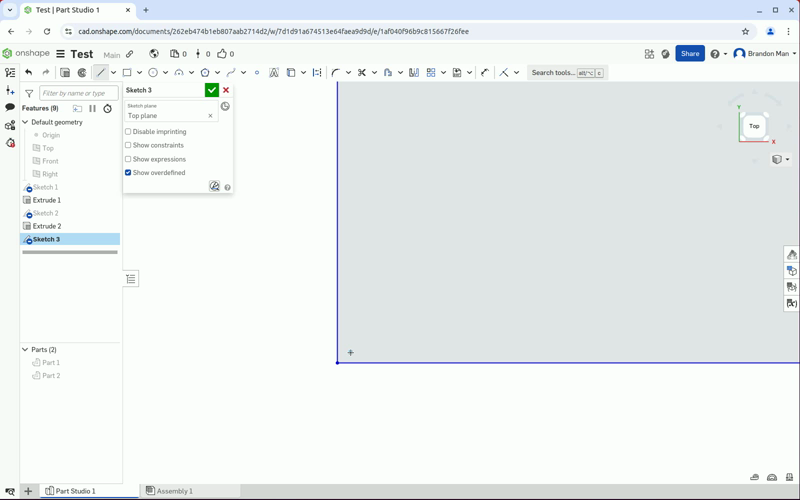
scroll(-6)
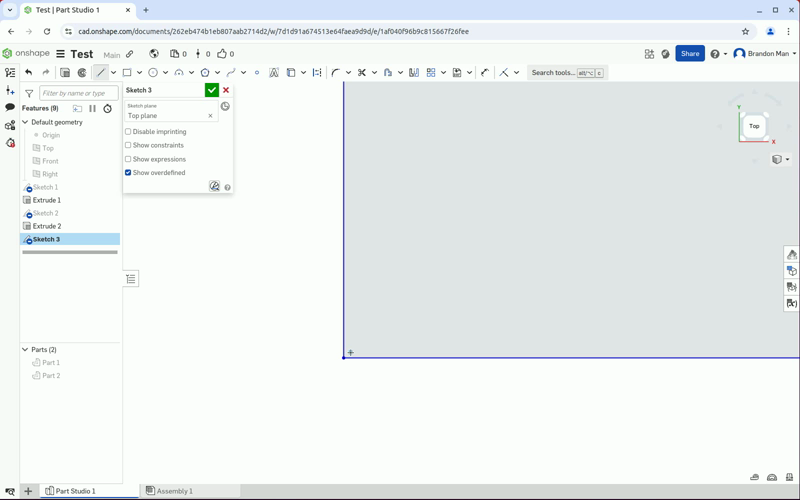
scroll(-6)
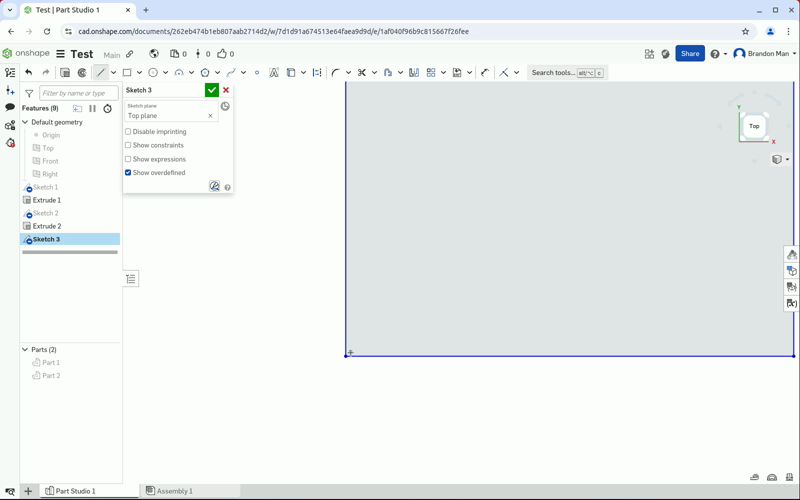
scroll(-6)
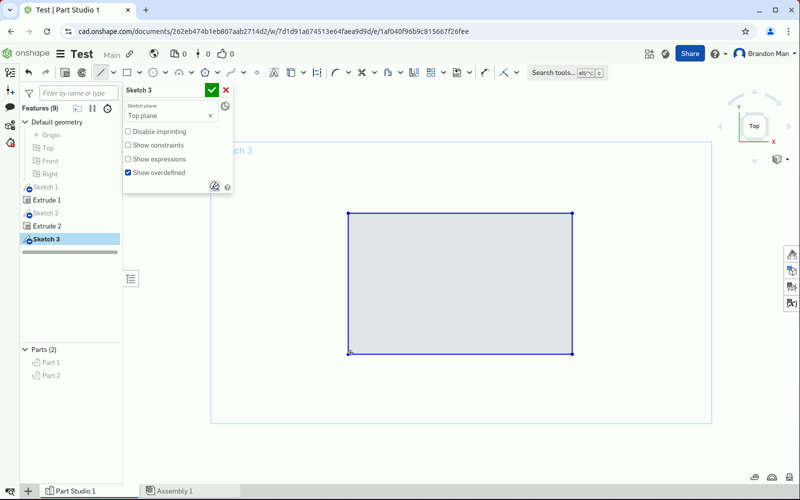
key_up(shift)
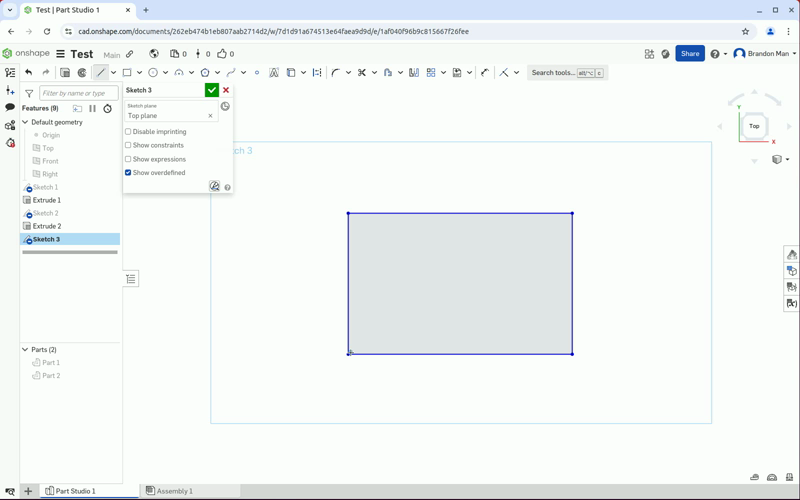
key_down(shift)
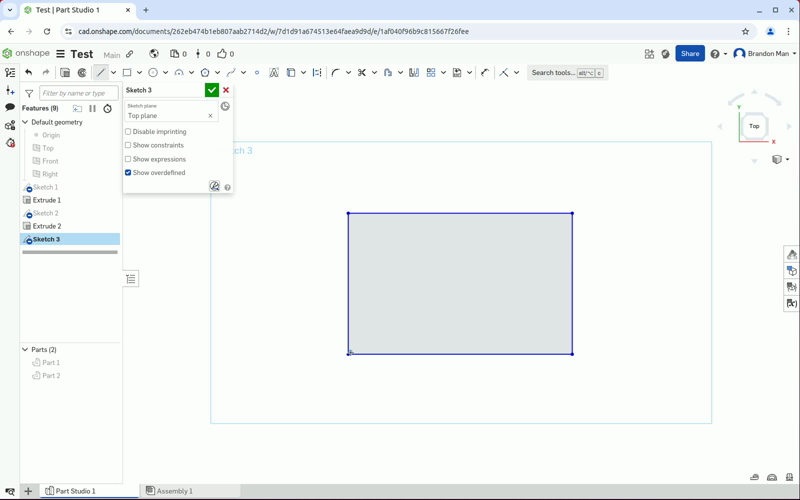
mouse_move(569, 352)
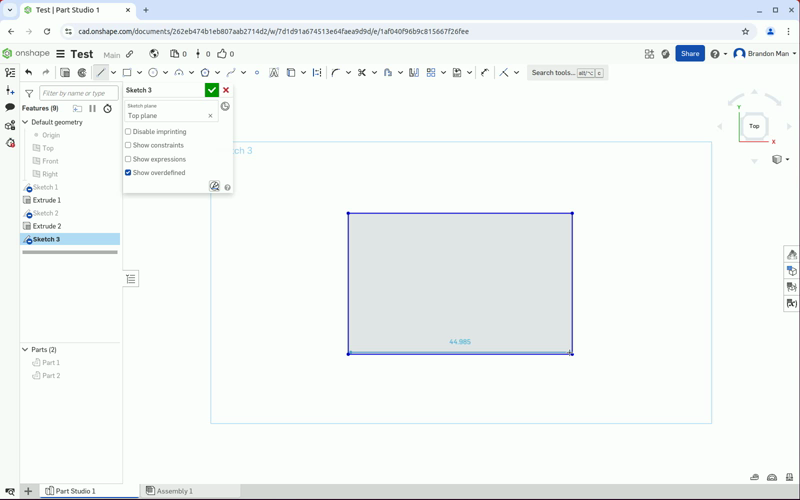
scroll(6)
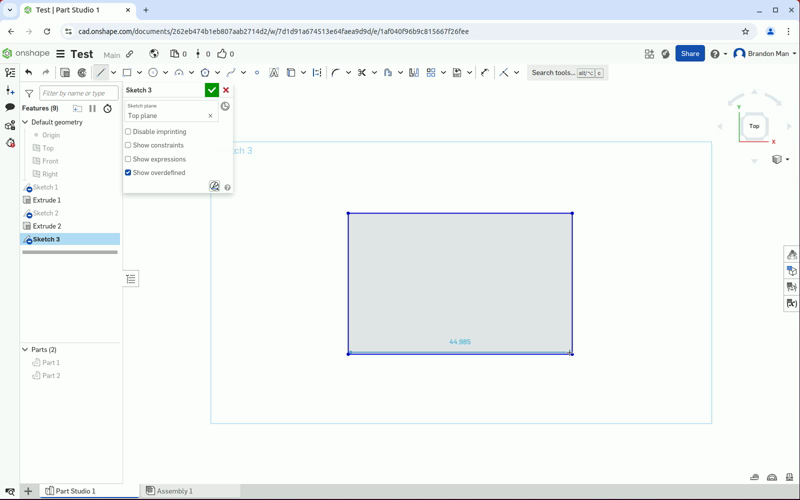
scroll(6)
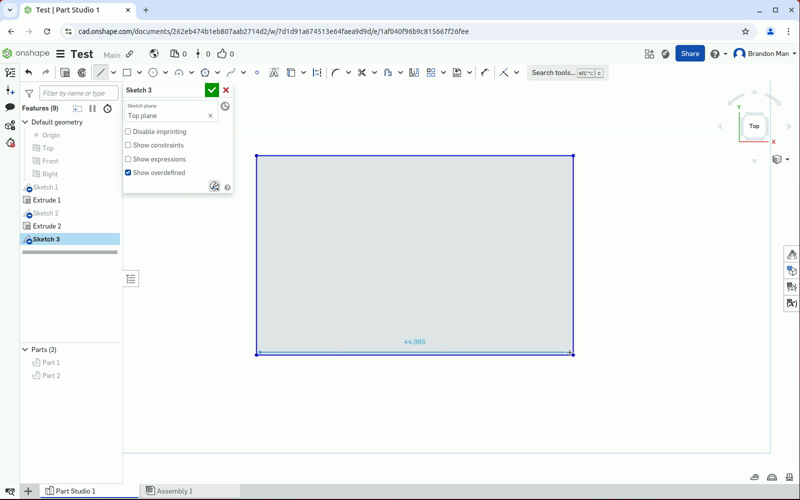
scroll(6)
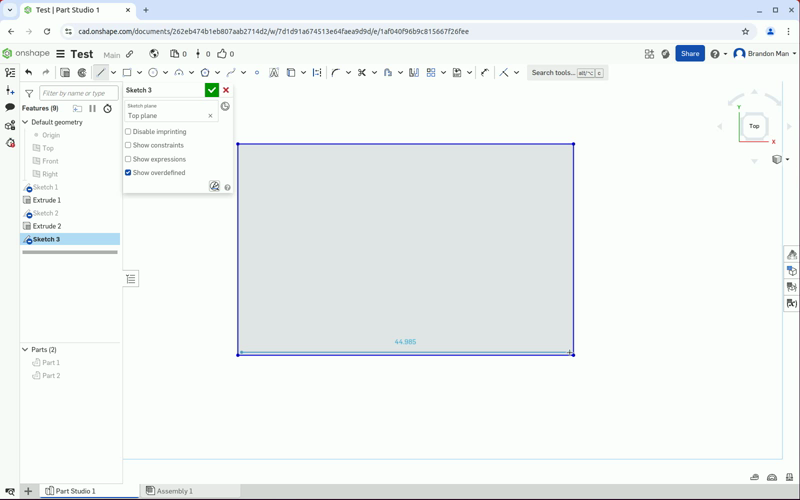
scroll(6)
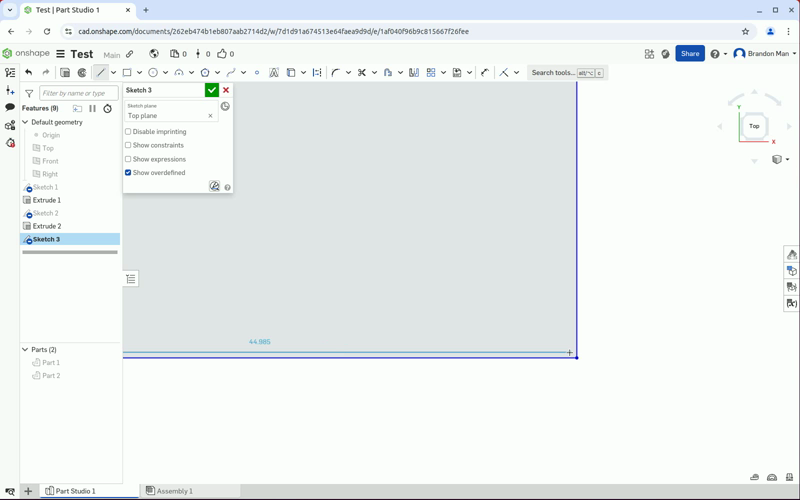
scroll(6)
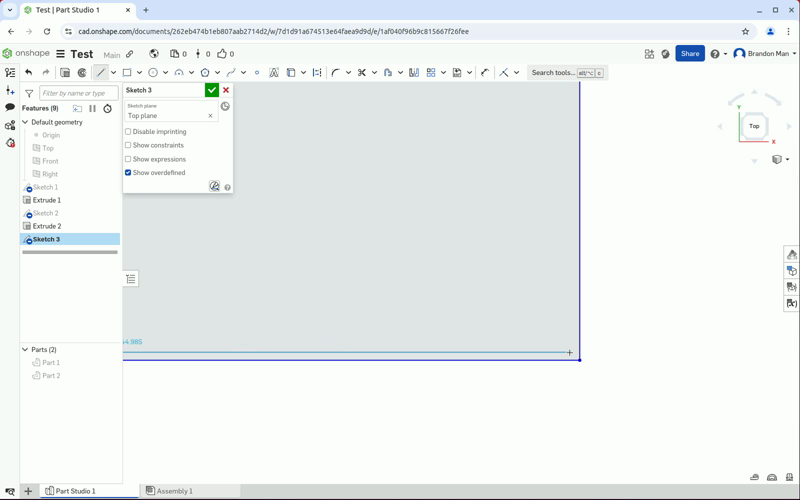
scroll(6)
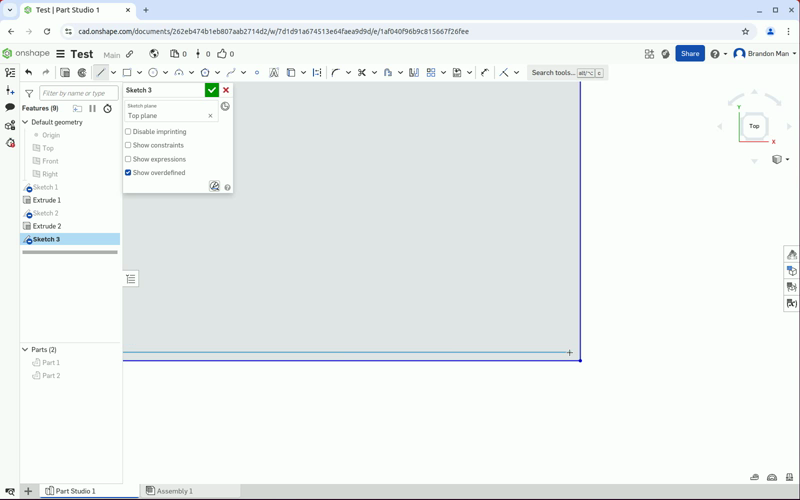
scroll(6)
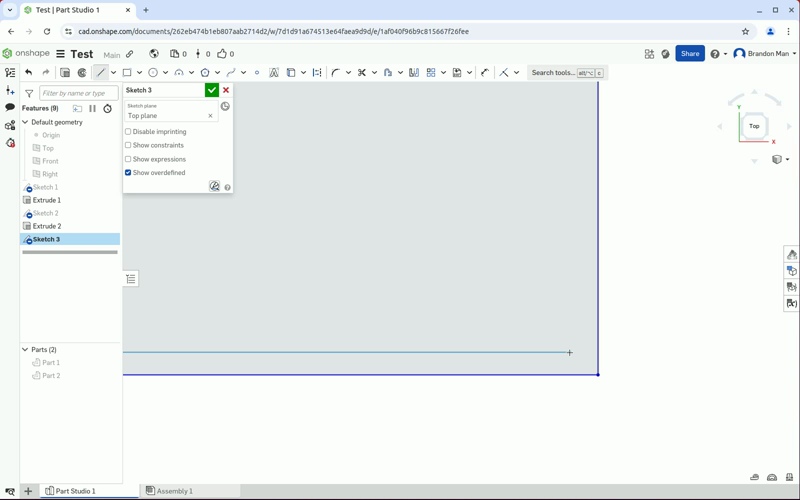
click(569, 352)
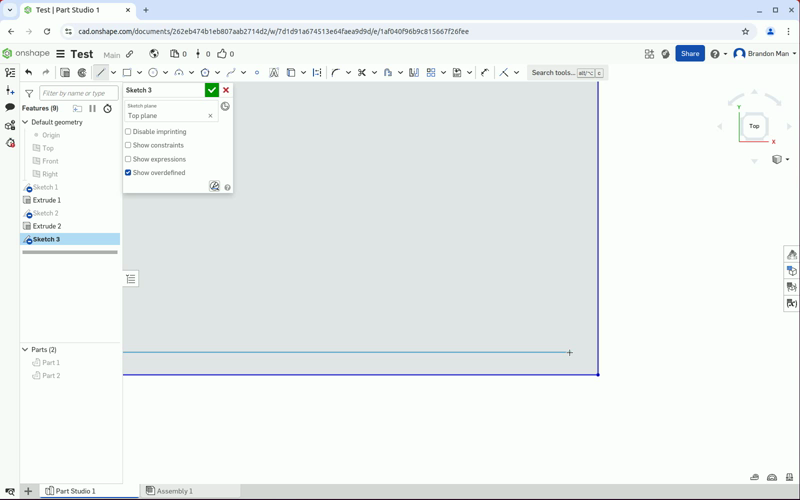
scroll(-6)
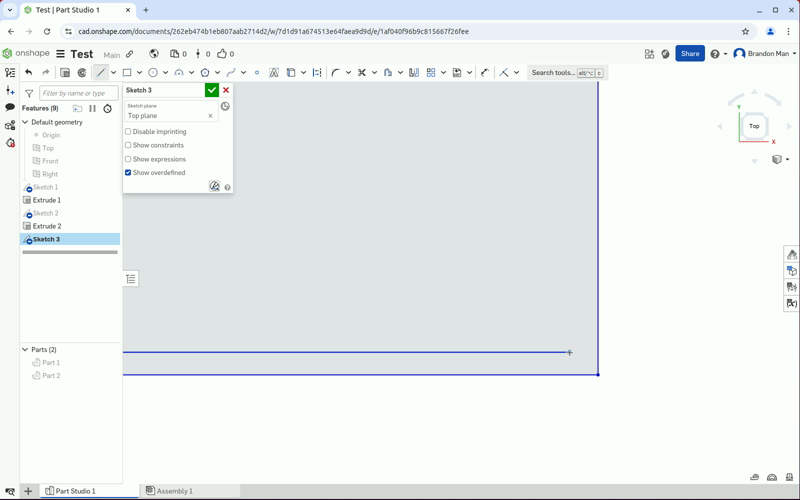
scroll(-6)
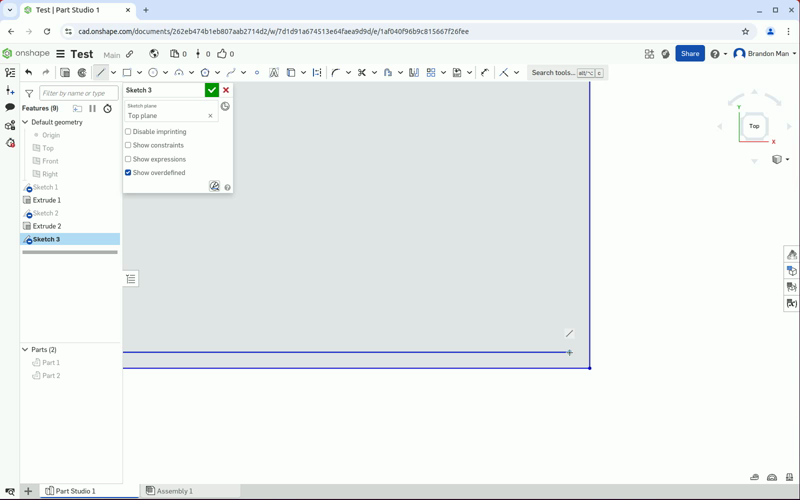
scroll(-6)
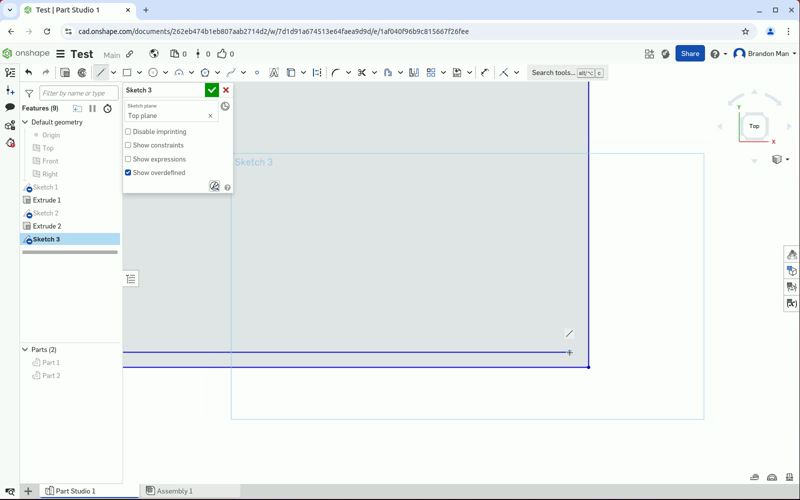
scroll(-6)
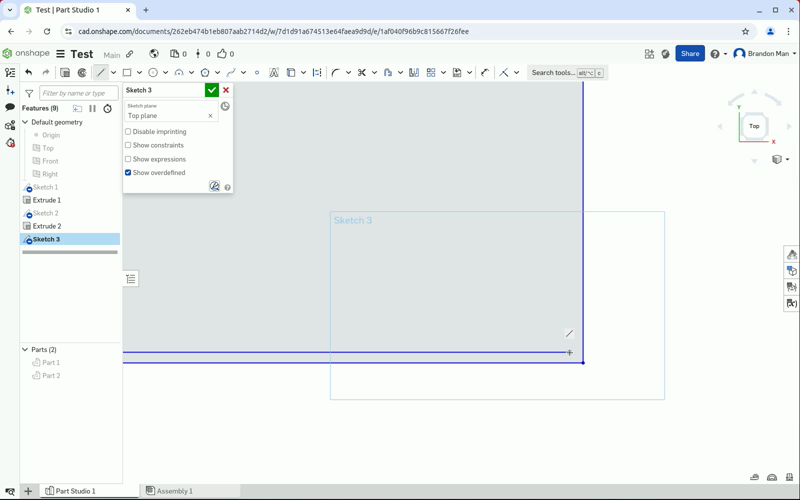
scroll(-6)
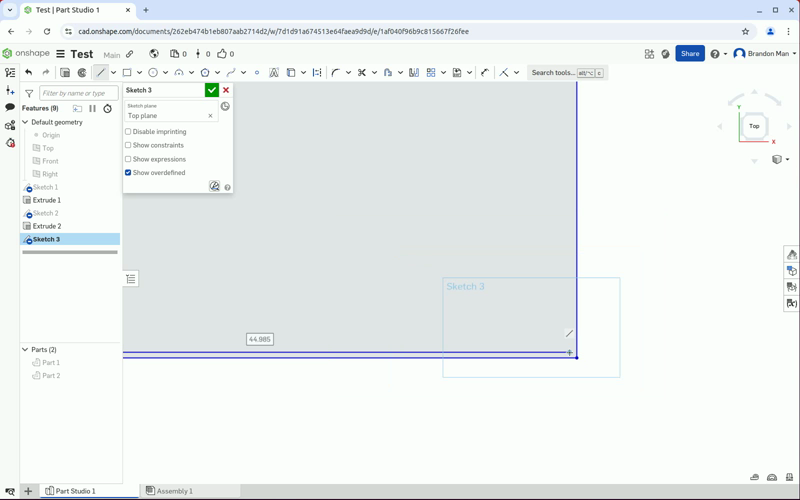
scroll(-6)
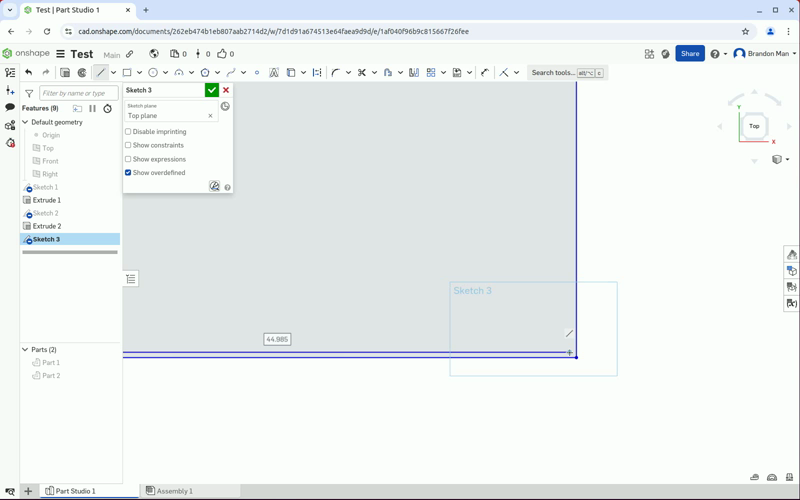
scroll(-6)
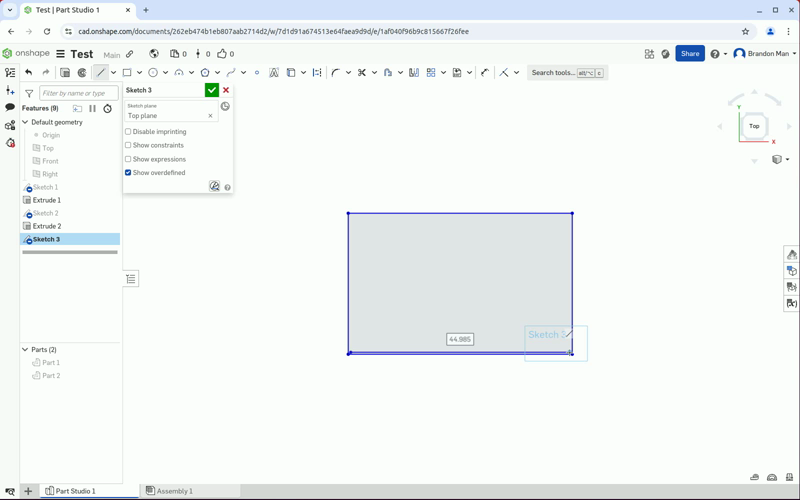
key_up(shift)
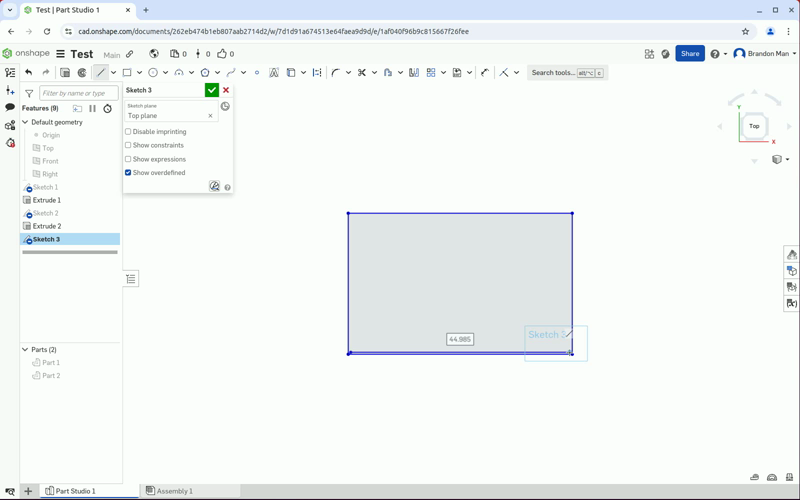
key_down(shift)
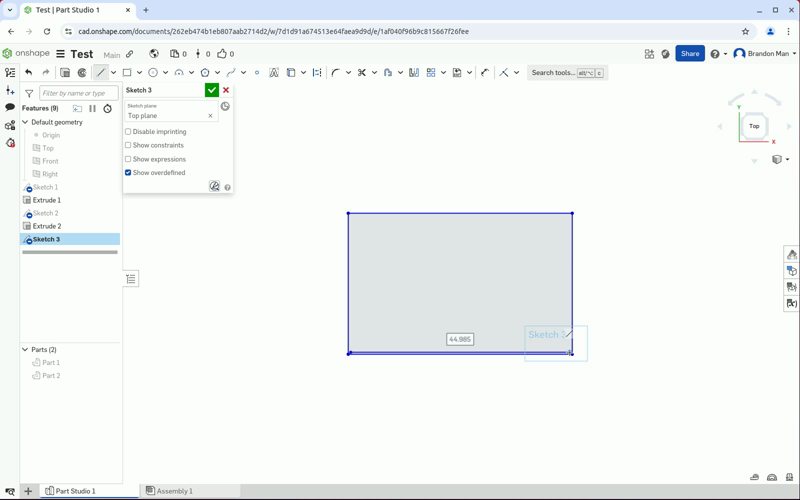
mouse_move(569, 215)
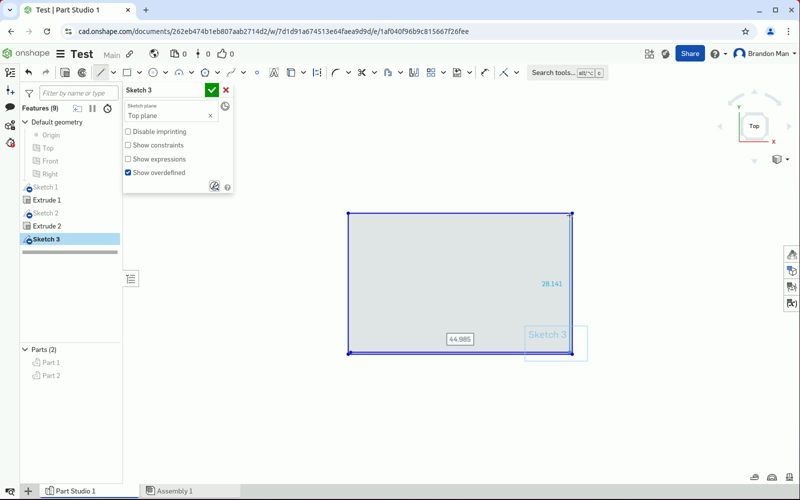
scroll(6)
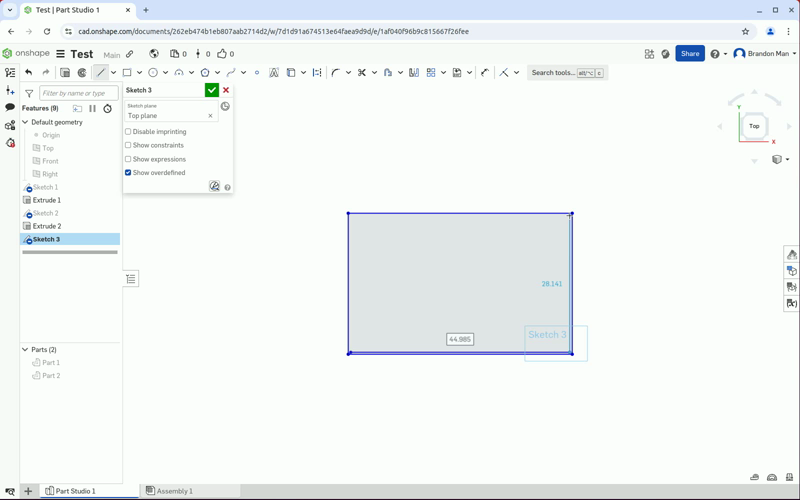
scroll(6)
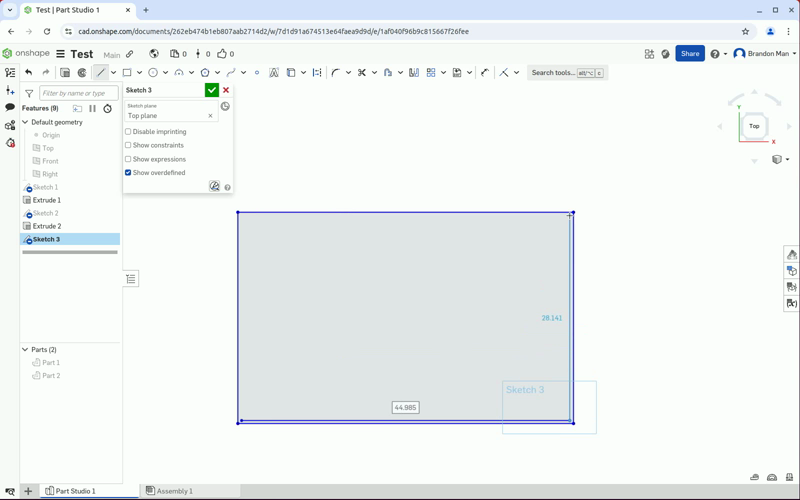
scroll(6)
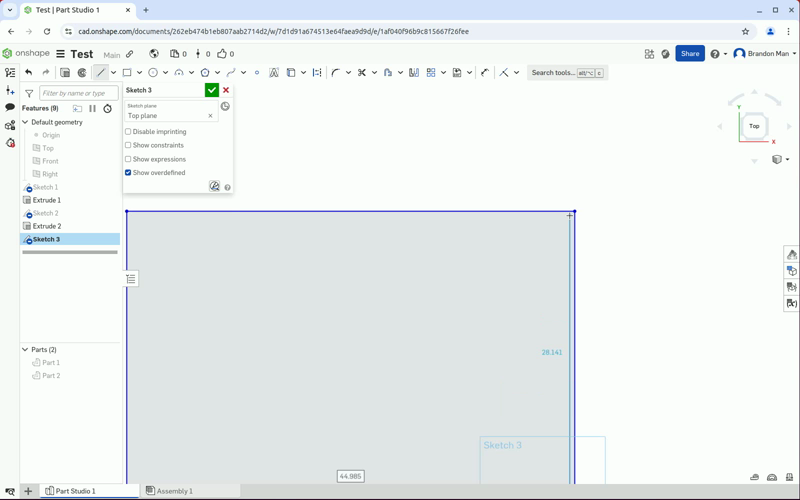
scroll(6)
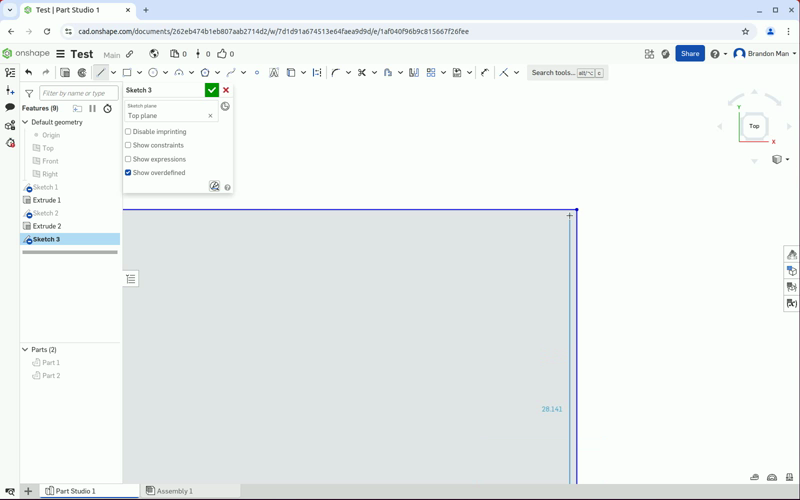
scroll(6)
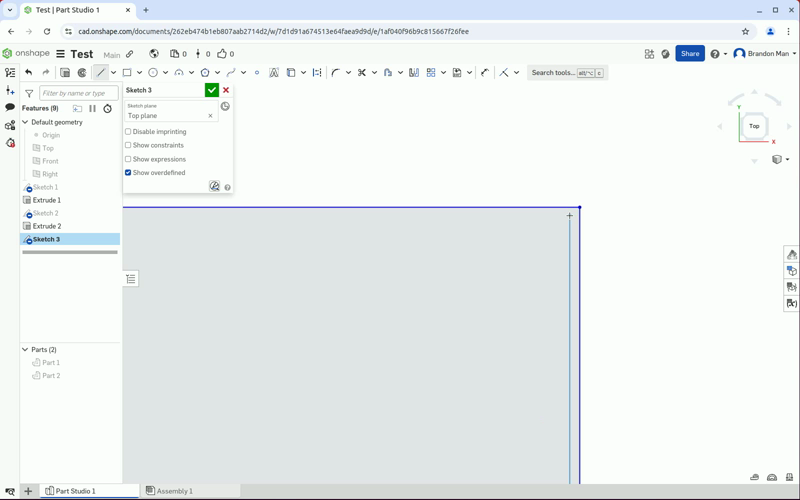
scroll(6)
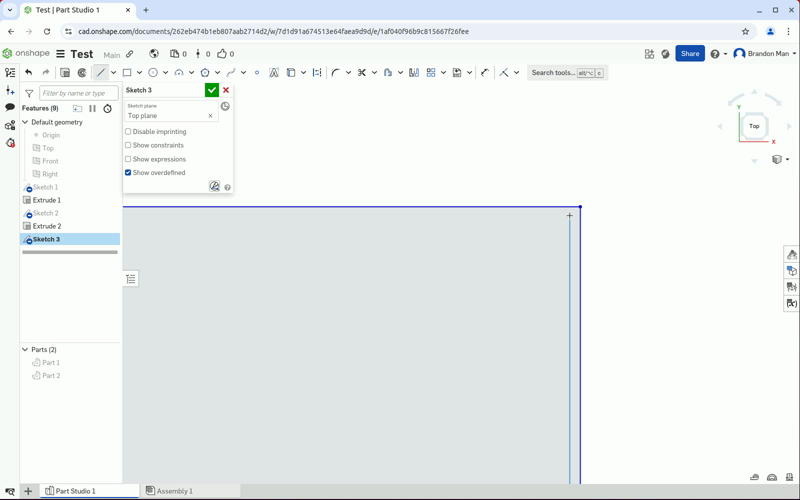
scroll(6)
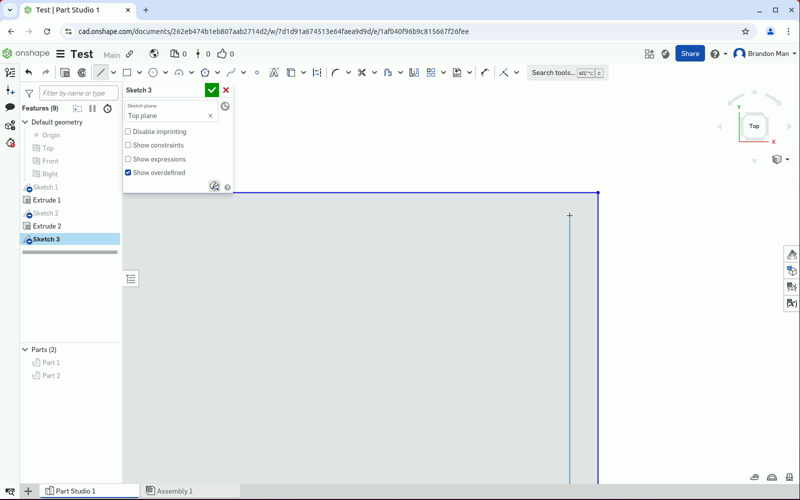
click(569, 215)
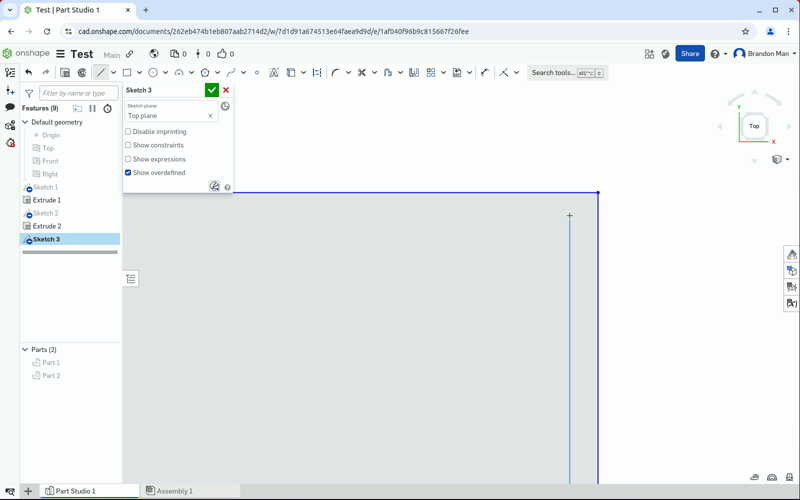
scroll(-6)
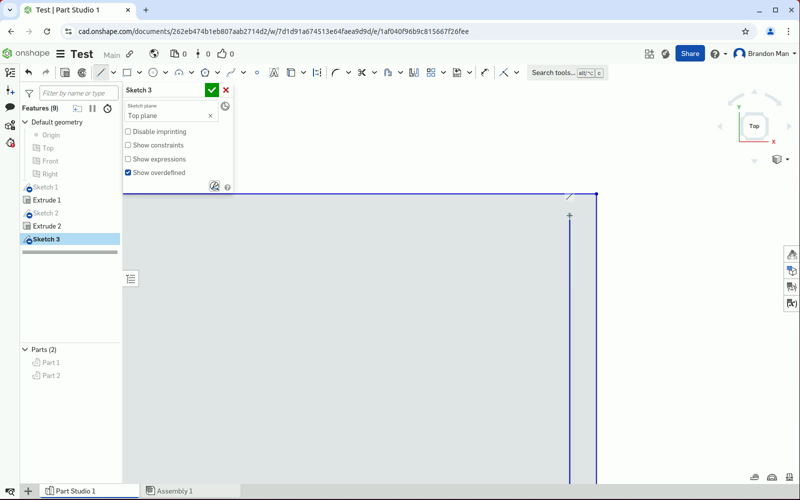
scroll(-6)
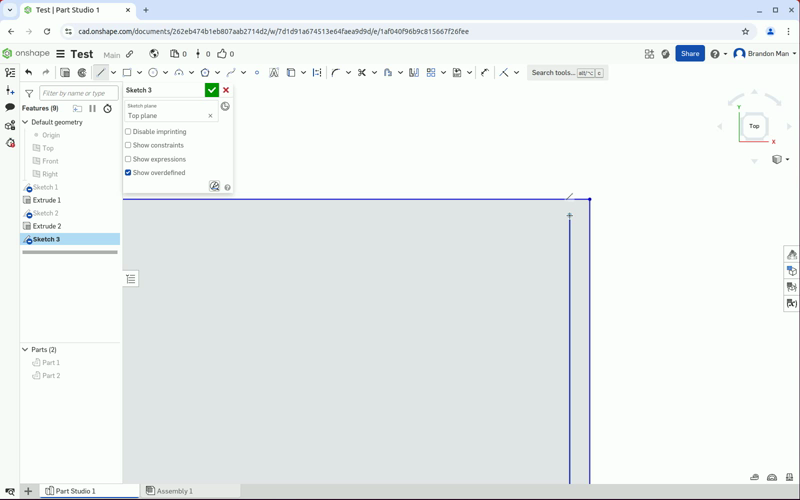
scroll(-6)
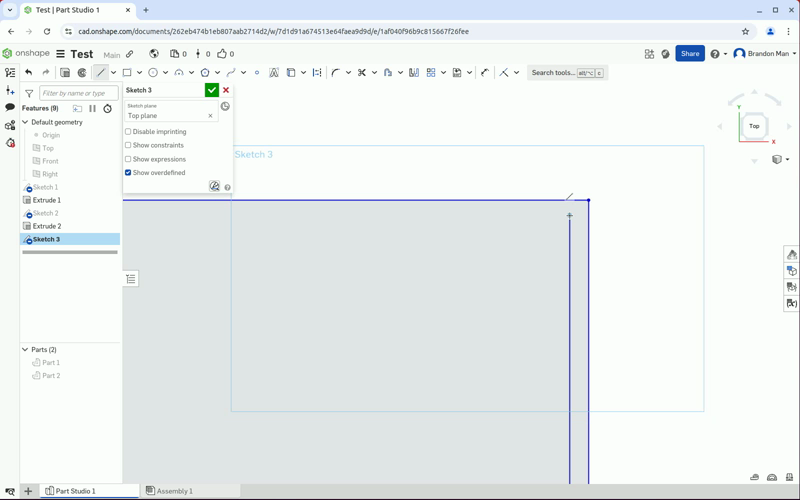
scroll(-6)
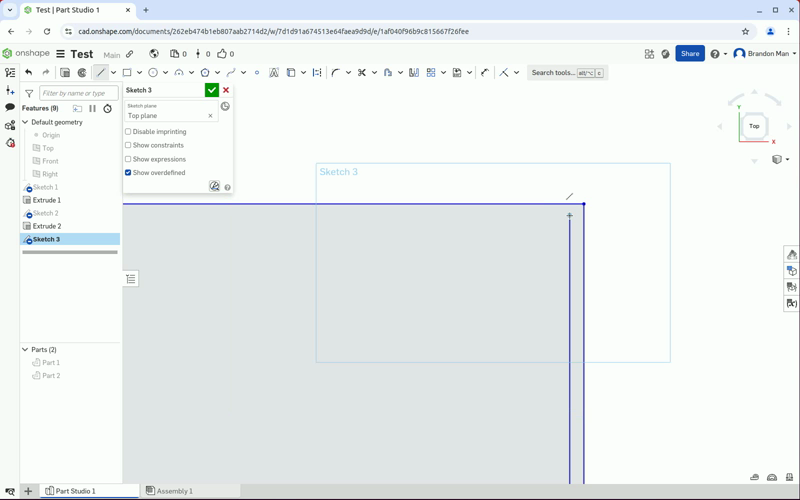
scroll(-6)
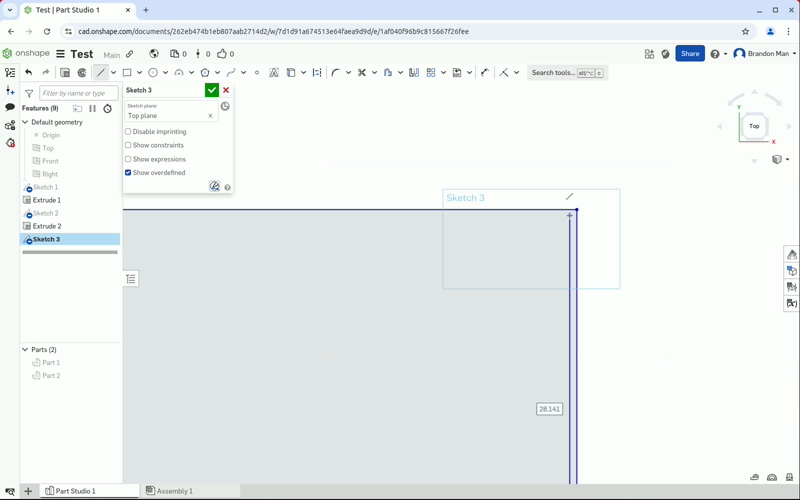
scroll(-6)
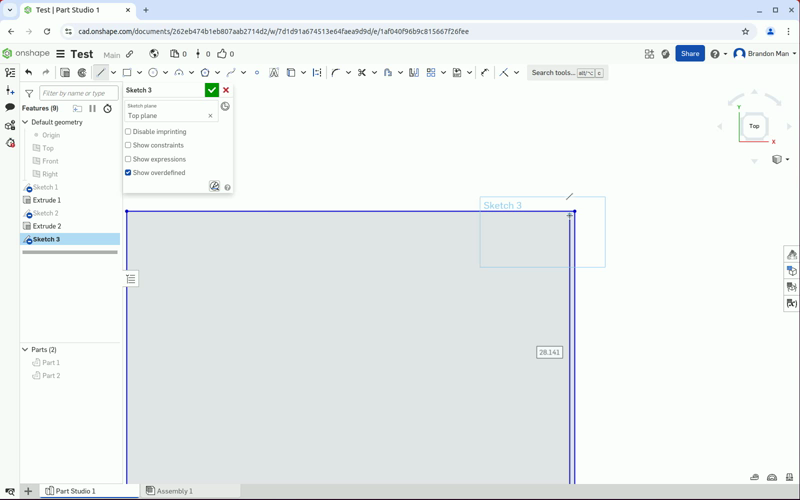
scroll(-6)
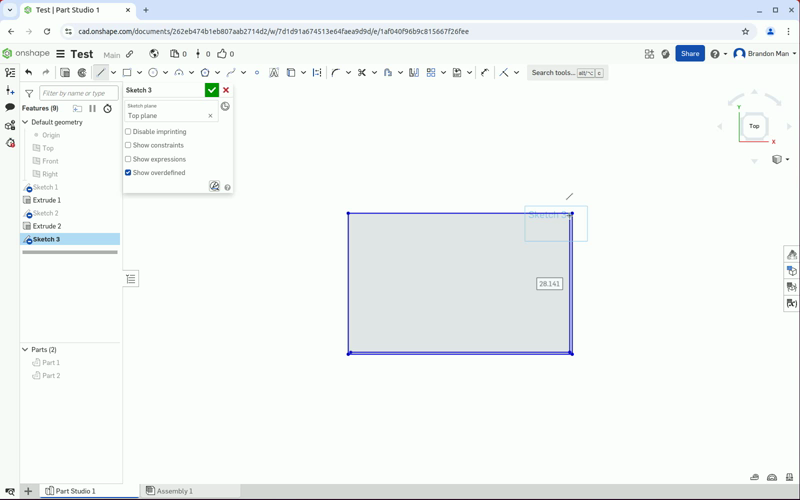
key_up(shift)
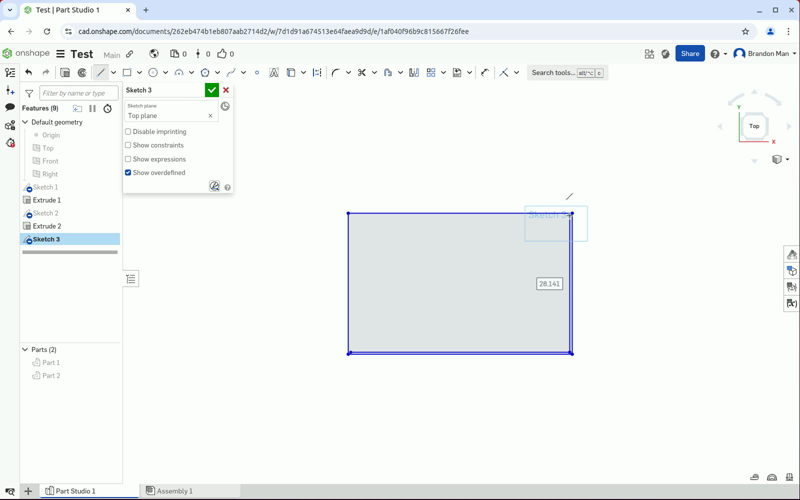
key_down(shift)
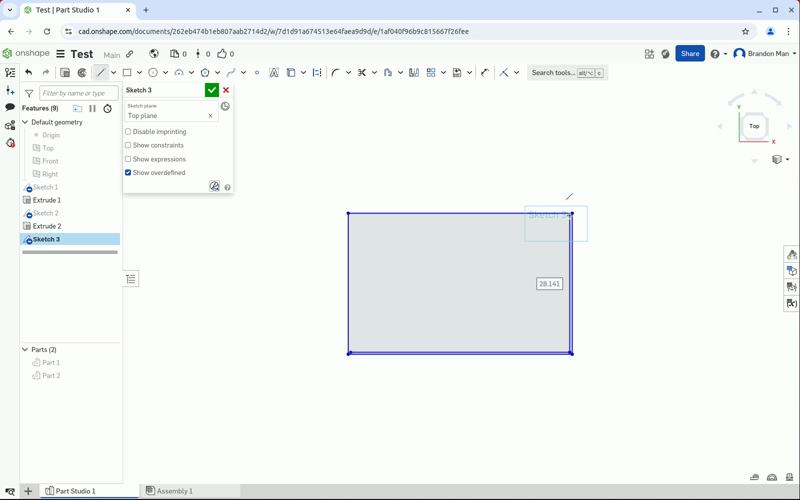
mouse_move(350, 215)
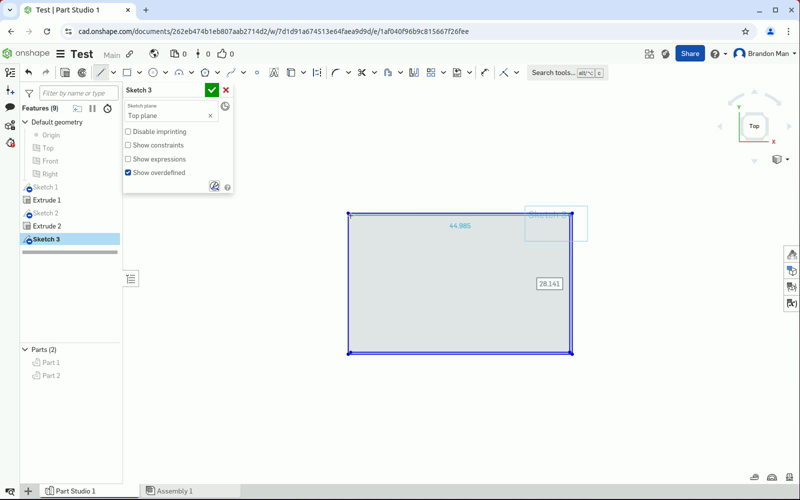
scroll(6)
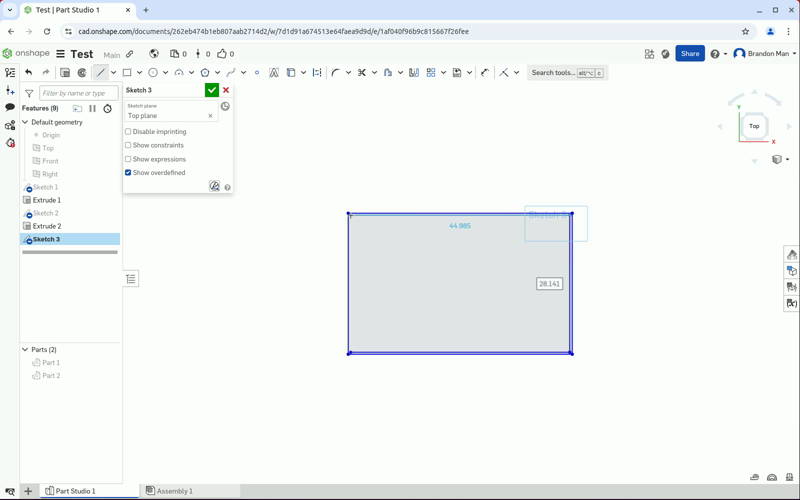
scroll(6)
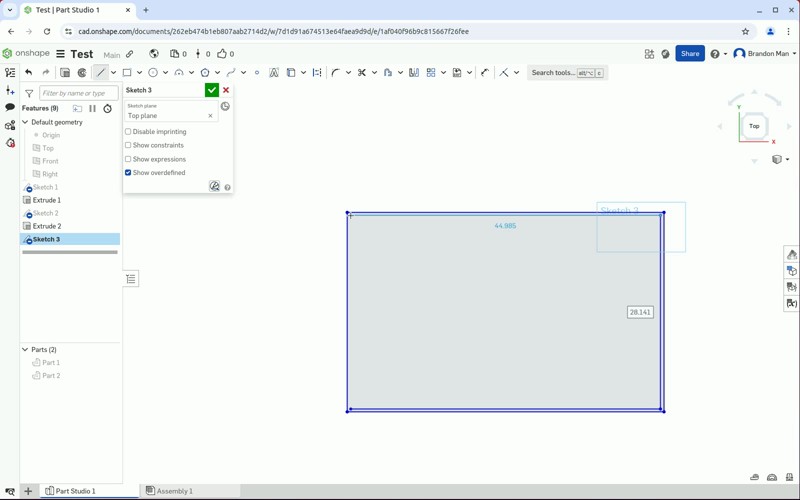
scroll(6)
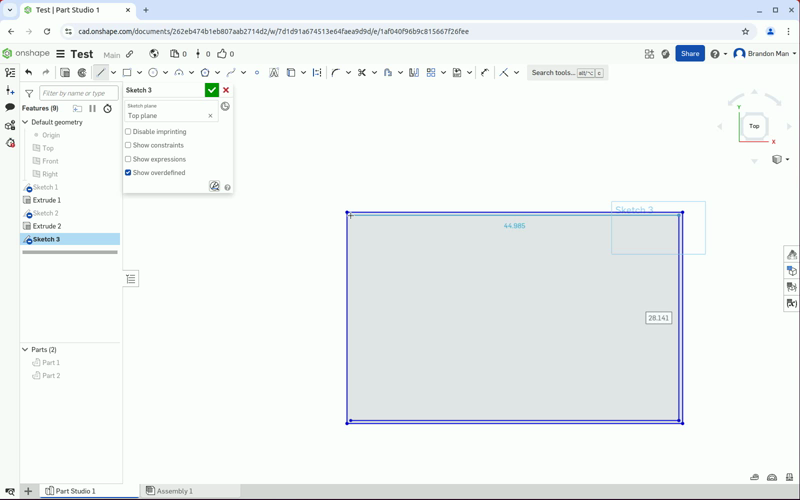
scroll(6)
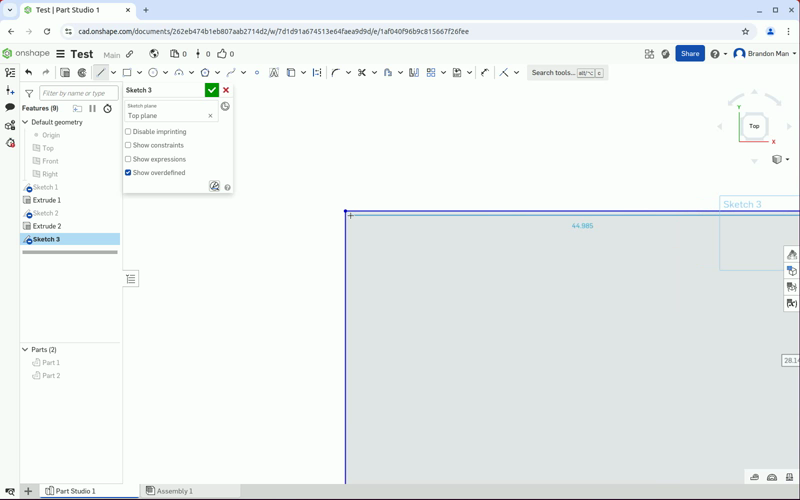
scroll(6)
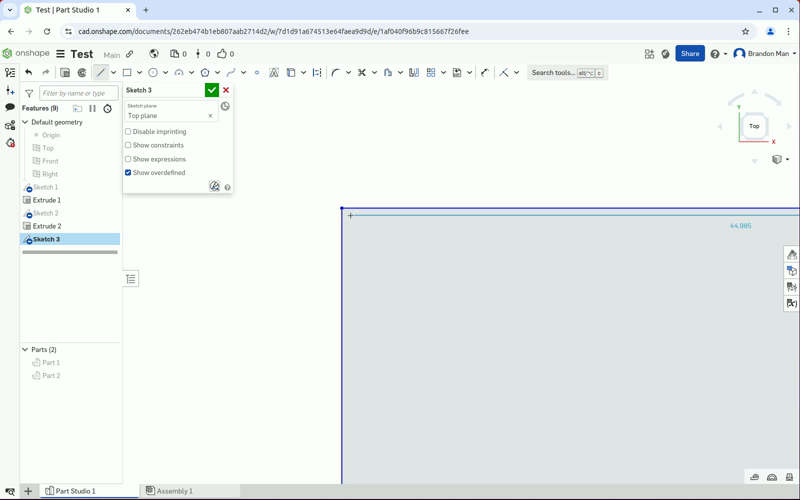
scroll(6)
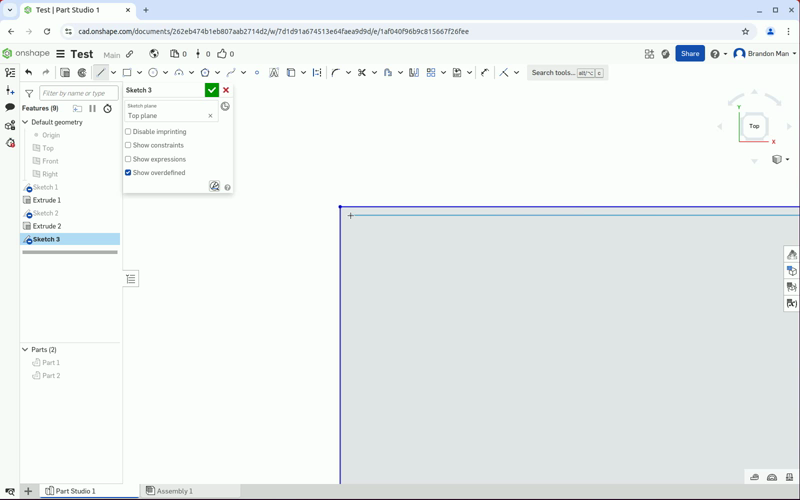
scroll(6)
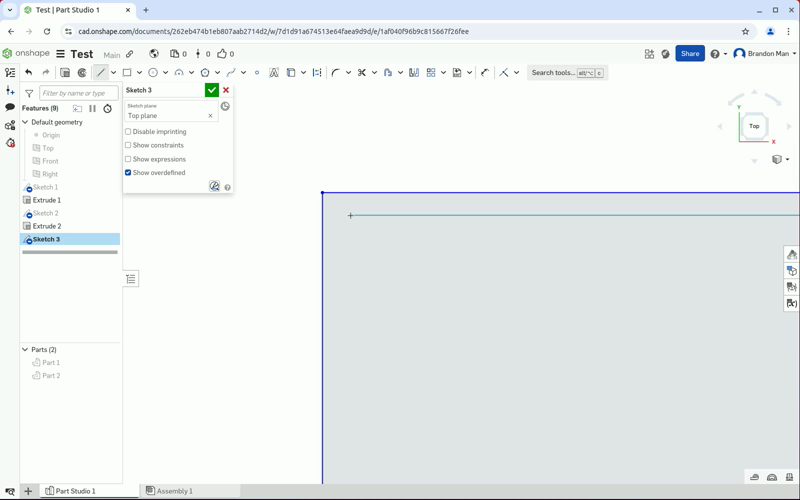
click(350, 215)
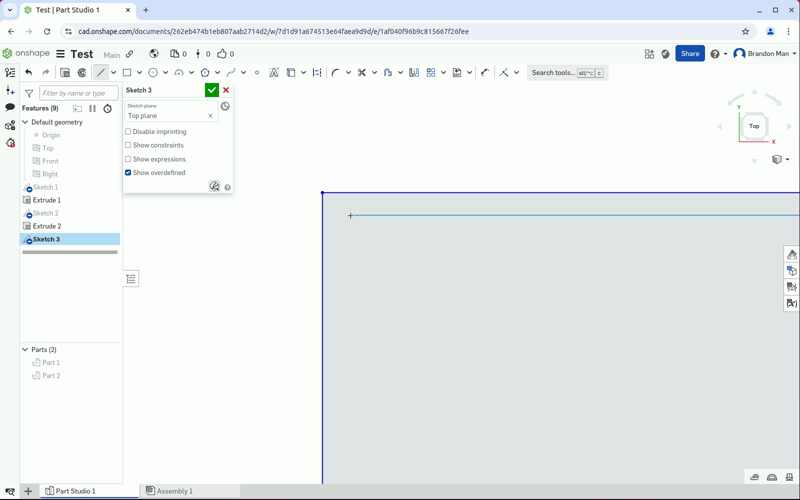
scroll(-6)
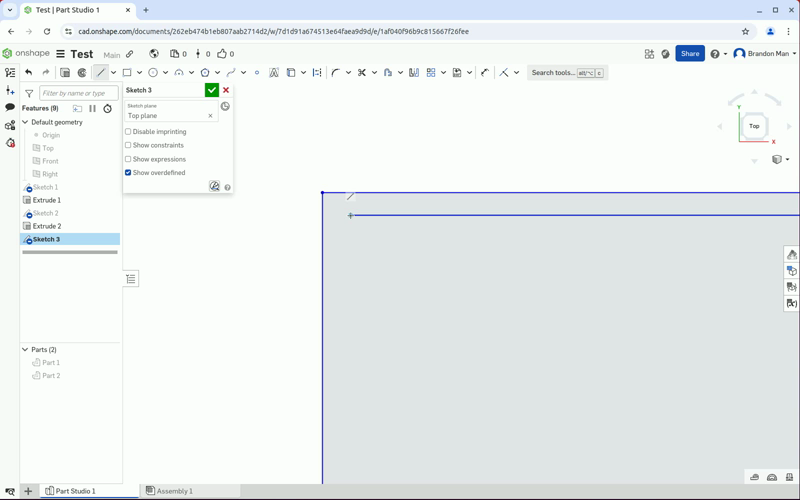
scroll(-6)
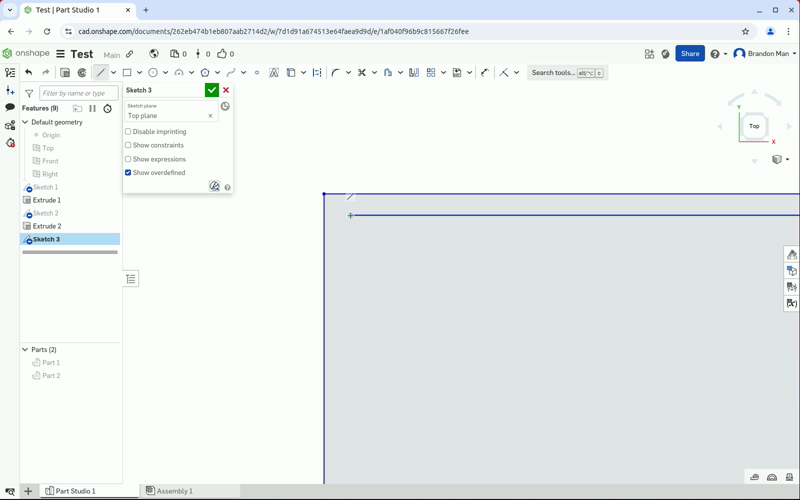
scroll(-6)
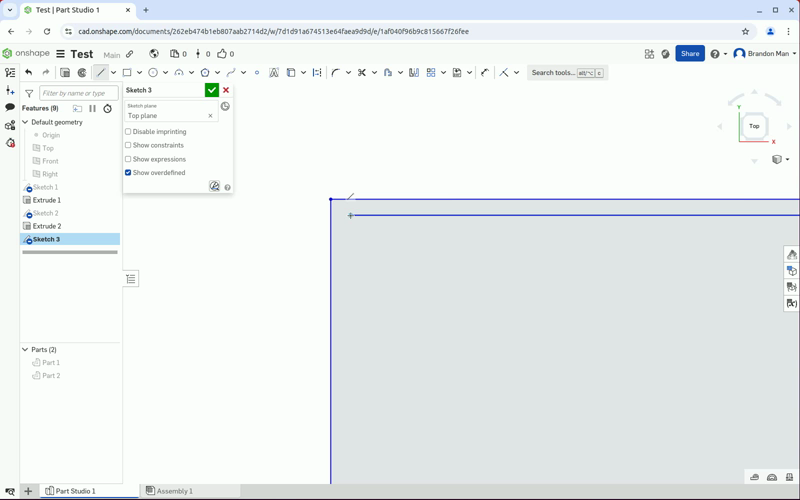
scroll(-6)
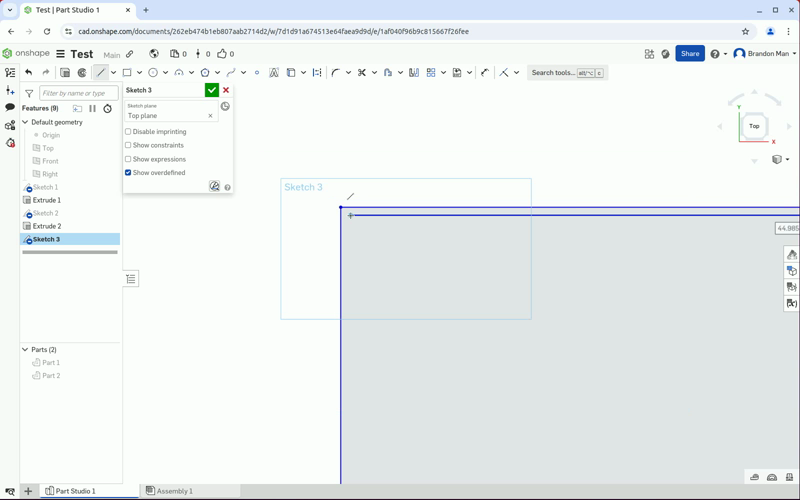
scroll(-6)
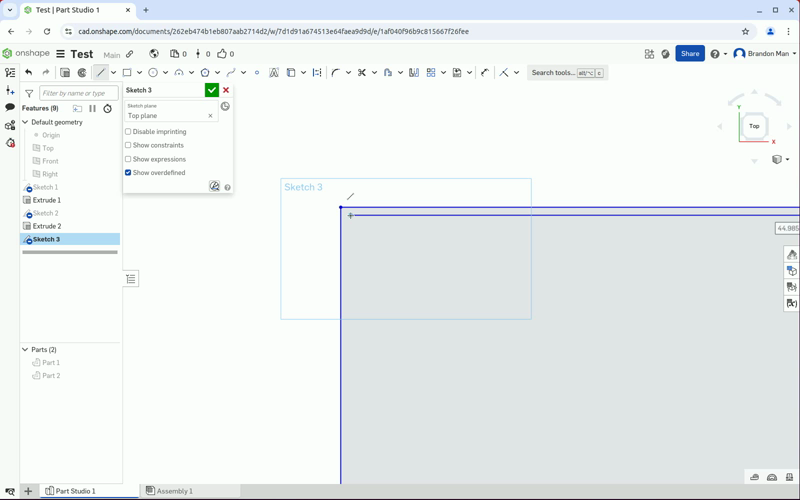
scroll(-6)
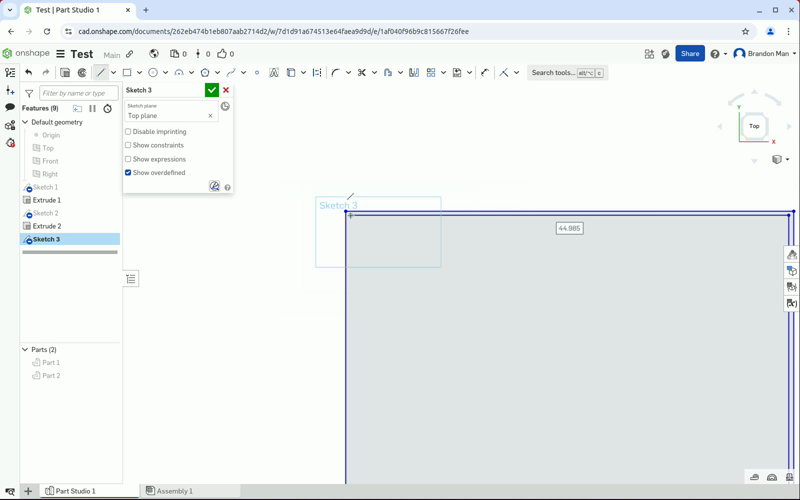
scroll(-6)
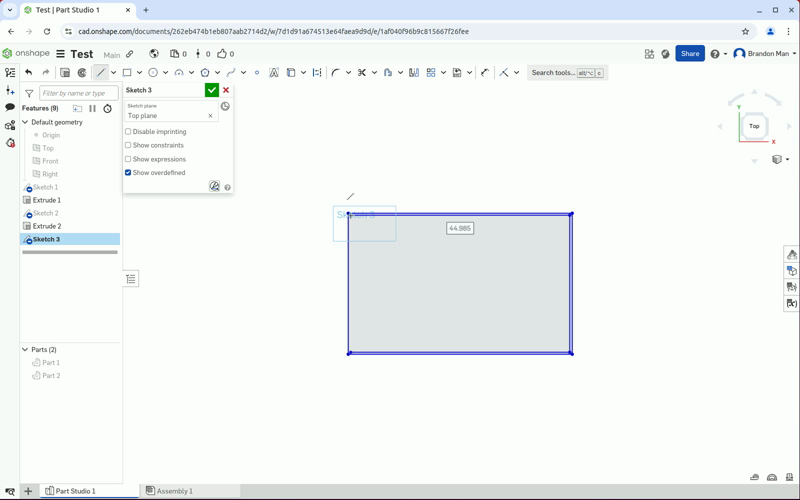
key_up(shift)
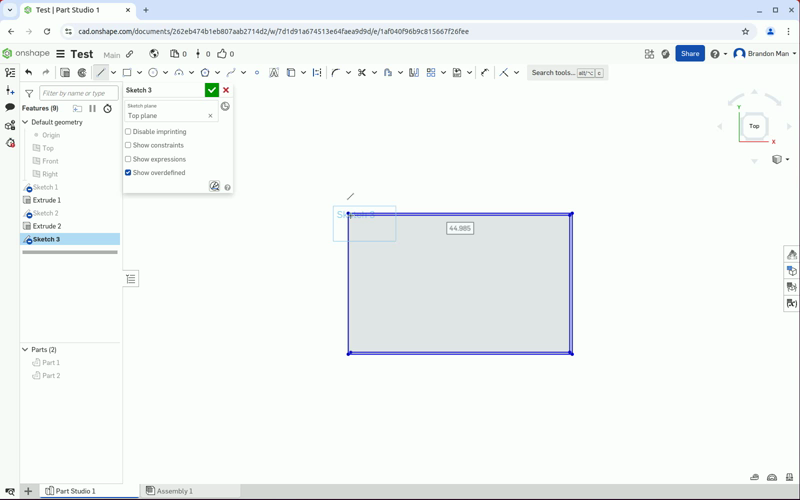
key_down(shift)
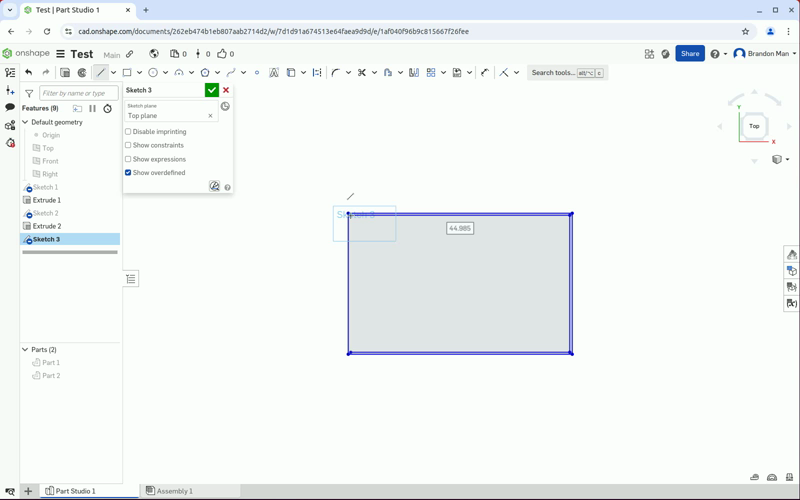
mouse_move(350, 352)
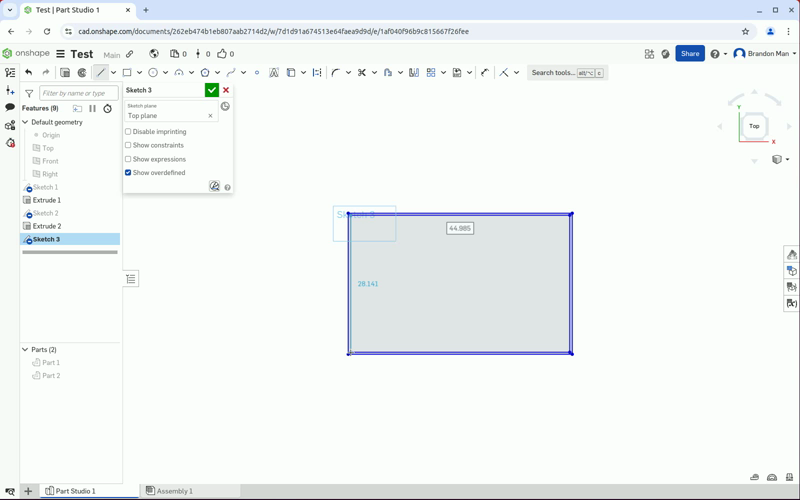
scroll(6)
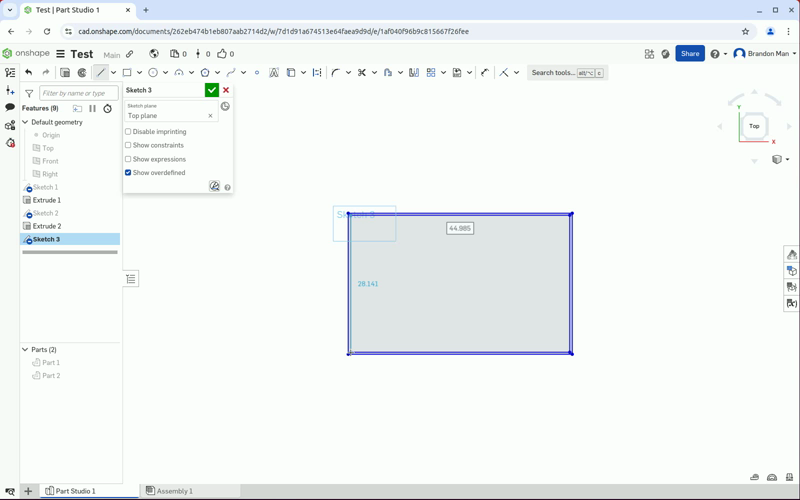
scroll(6)
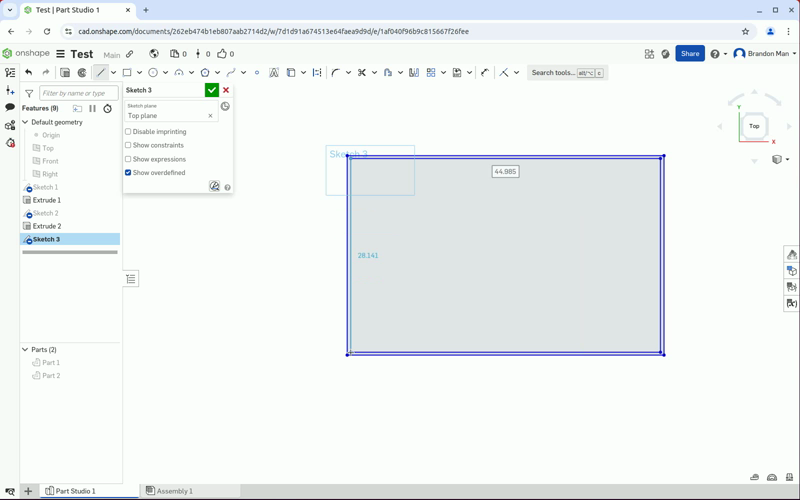
scroll(6)
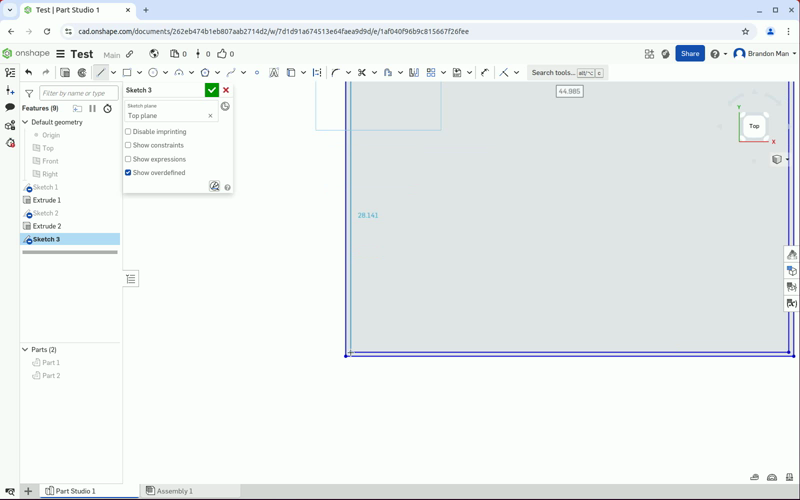
scroll(6)
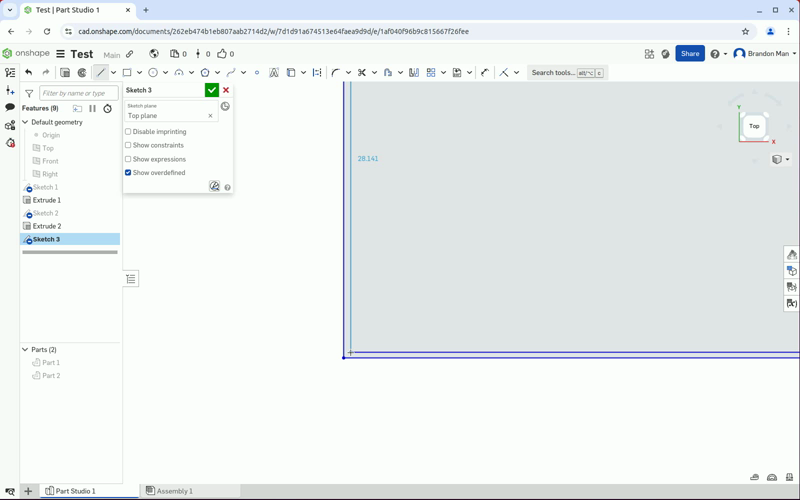
scroll(6)
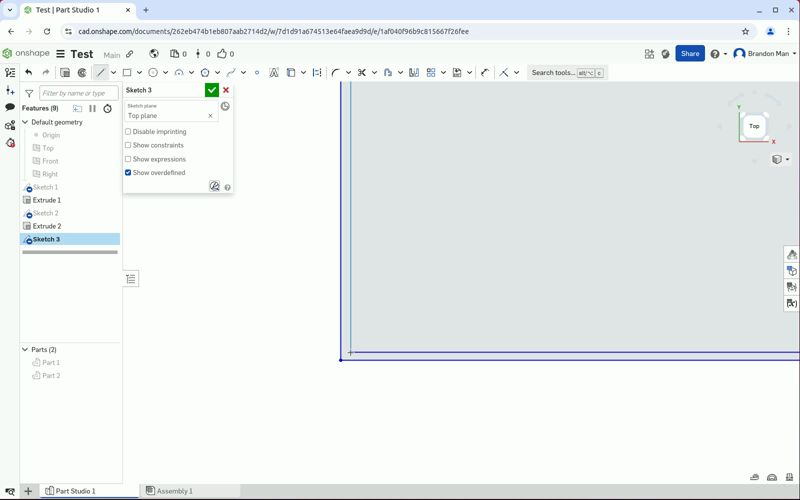
scroll(6)
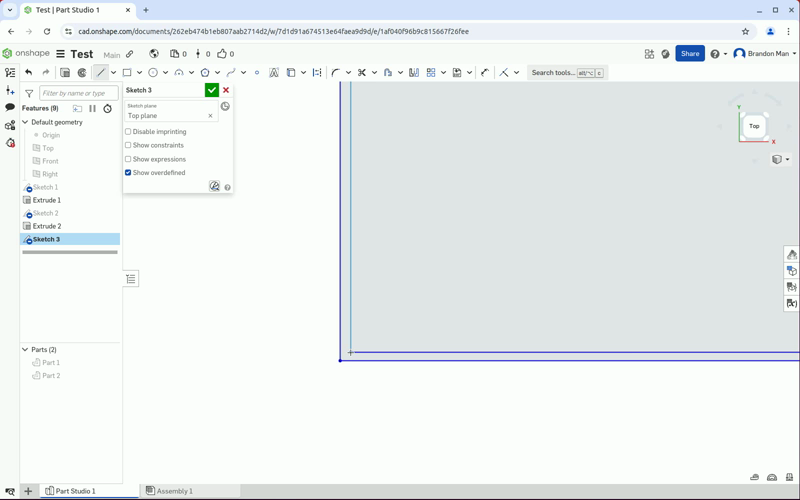
scroll(6)
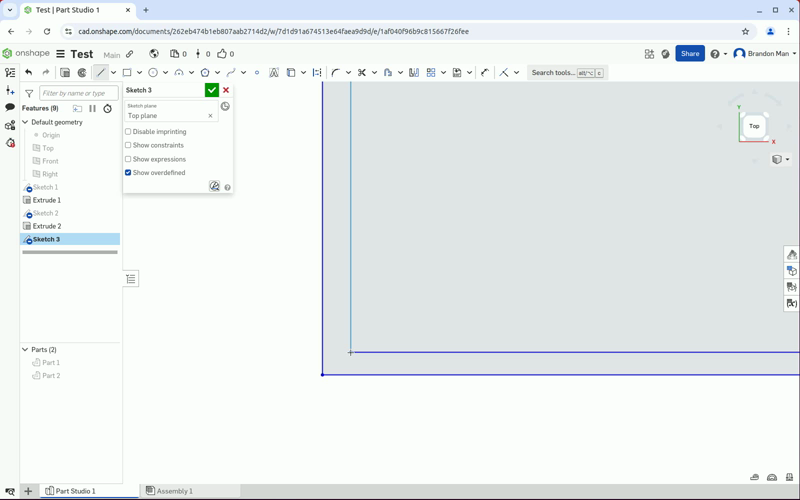
key_up(shift)
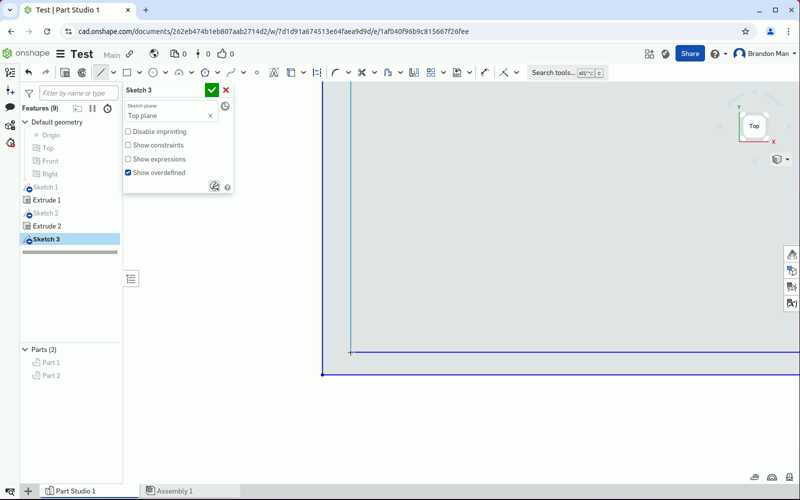
click(350, 352)
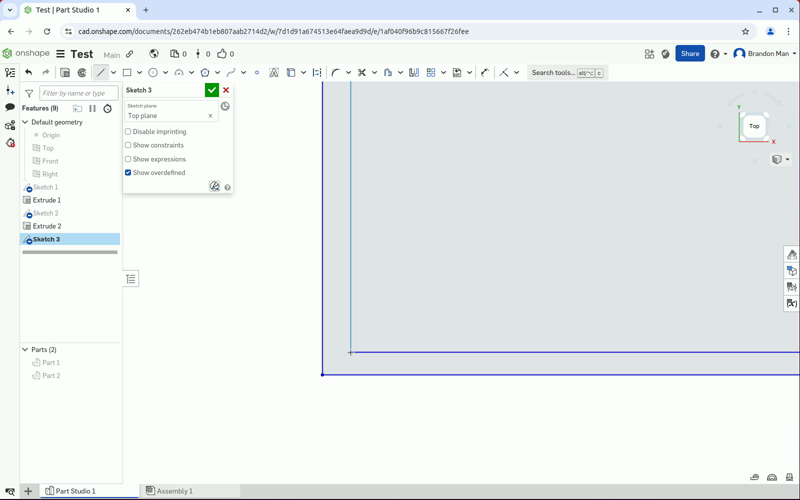
scroll(-6)
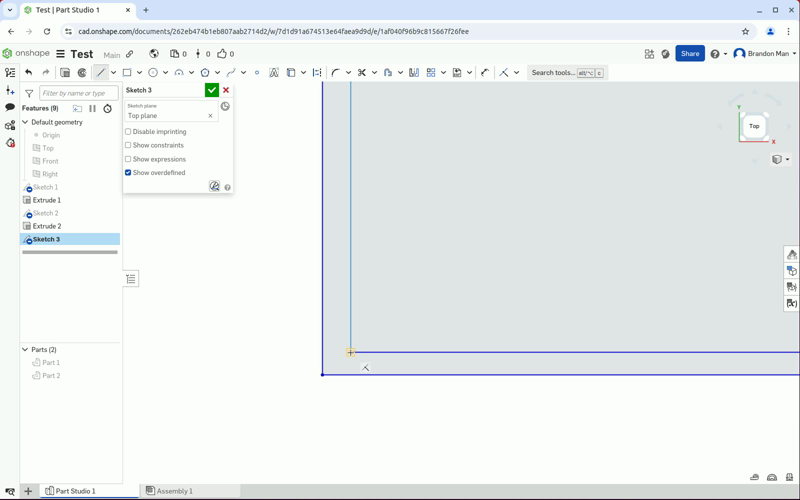
scroll(-6)
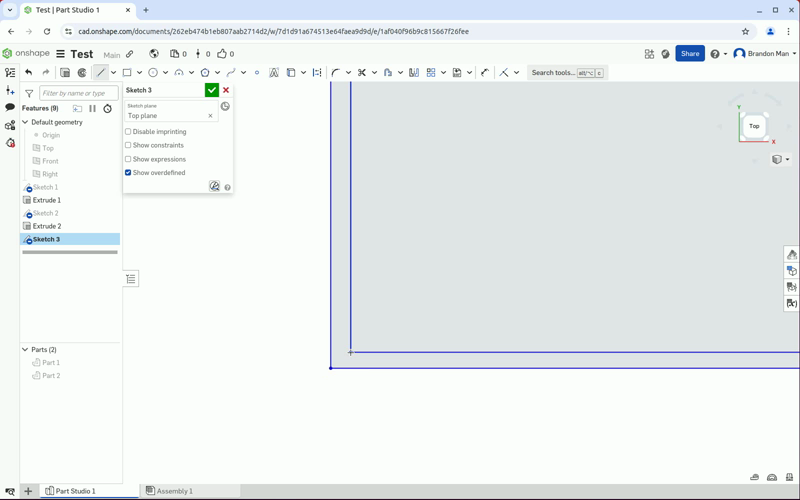
scroll(-6)
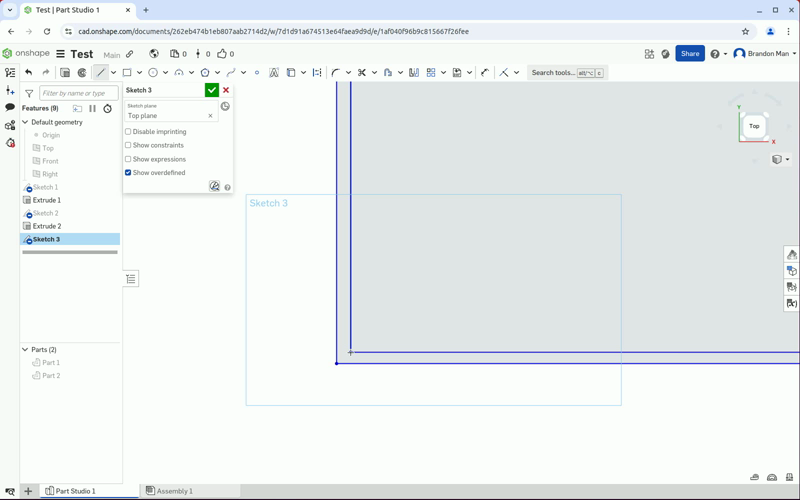
scroll(-6)
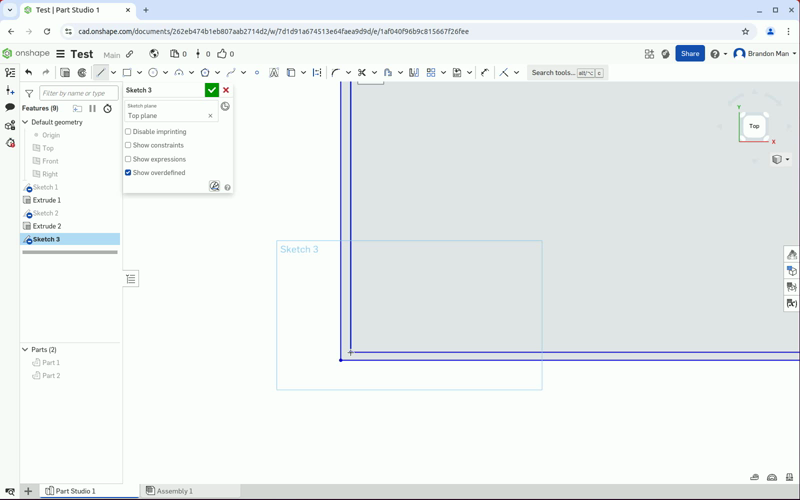
scroll(-6)
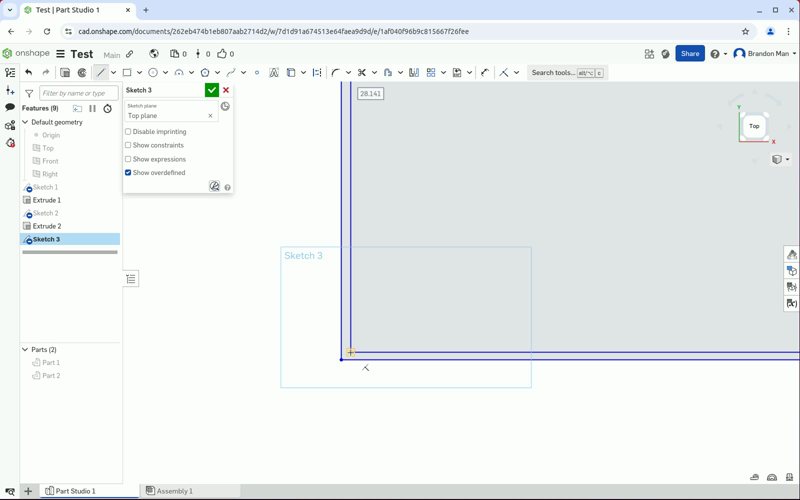
scroll(-6)
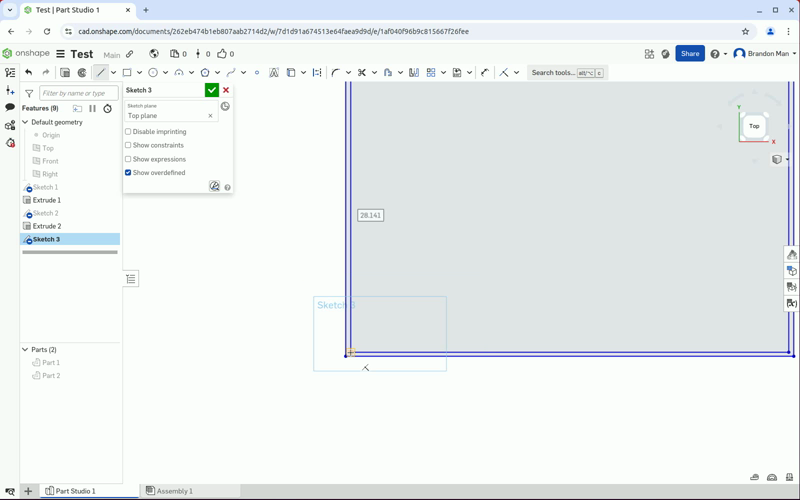
scroll(-6)
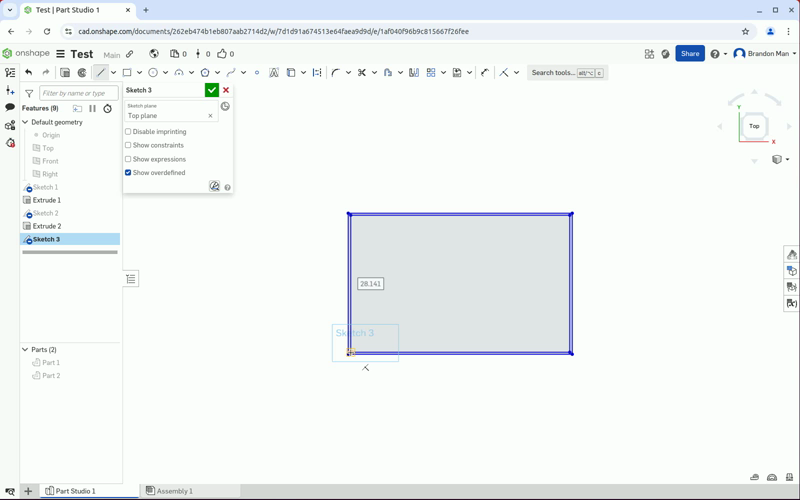
key(esc)
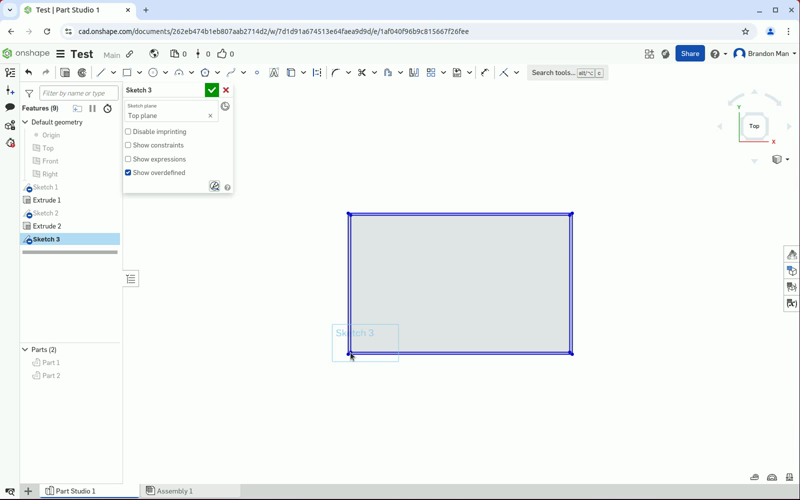
mouse_move(570, 287)
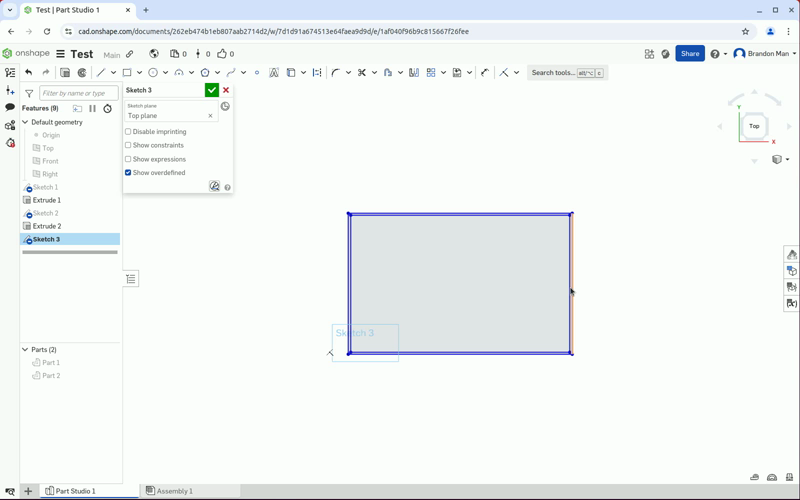
scroll(6)
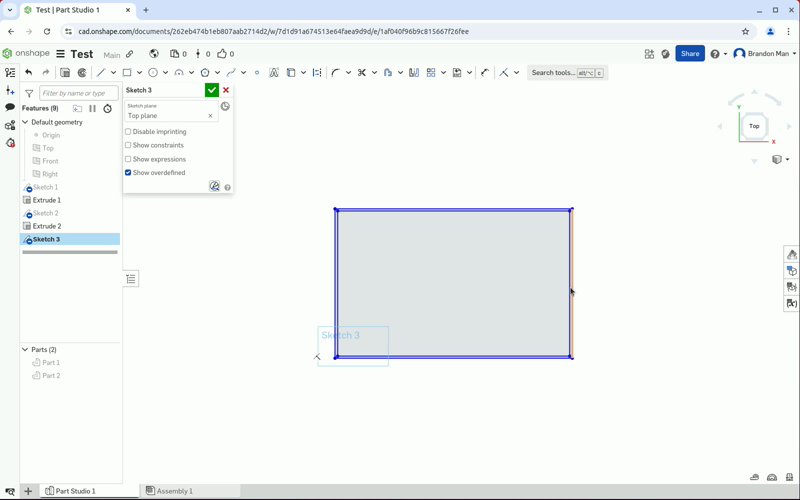
scroll(6)
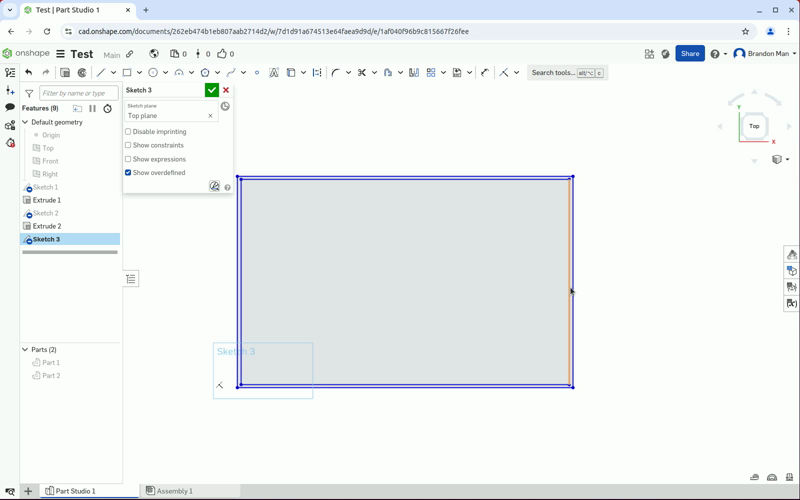
scroll(6)
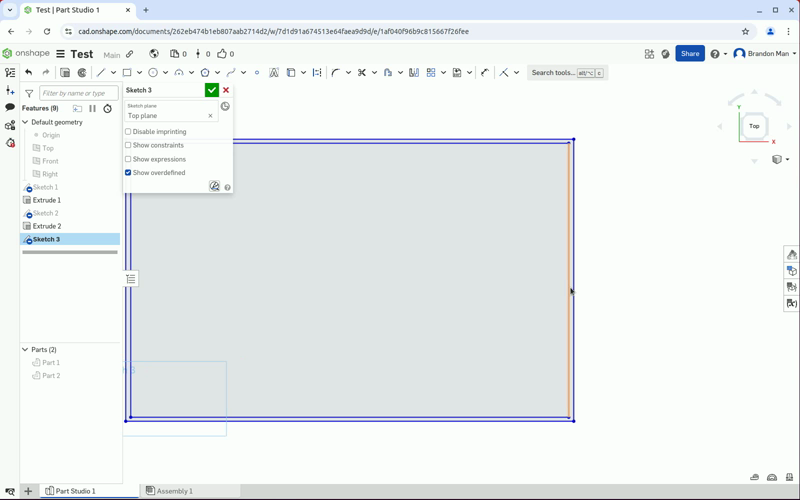
scroll(6)
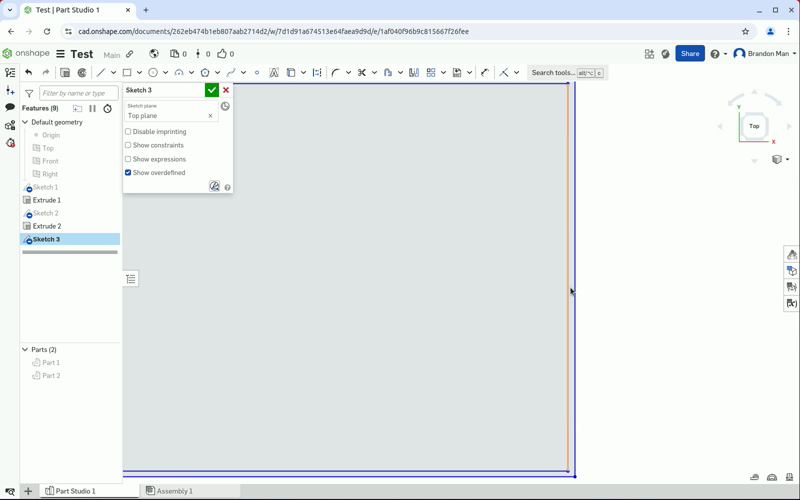
scroll(6)
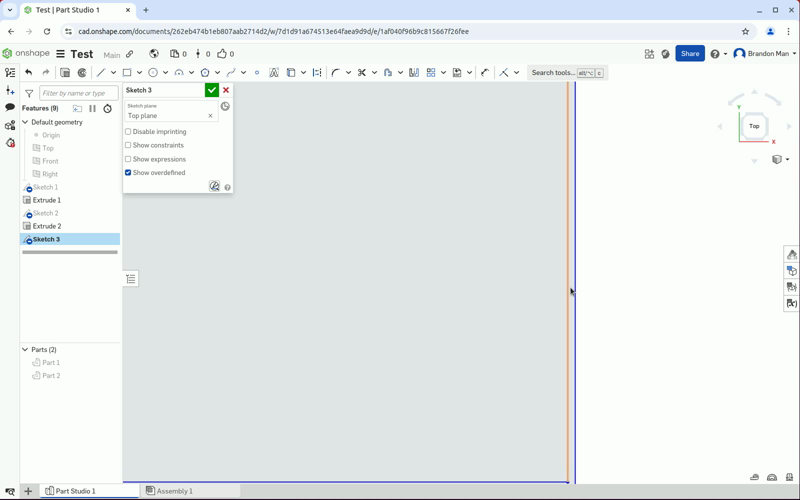
scroll(6)
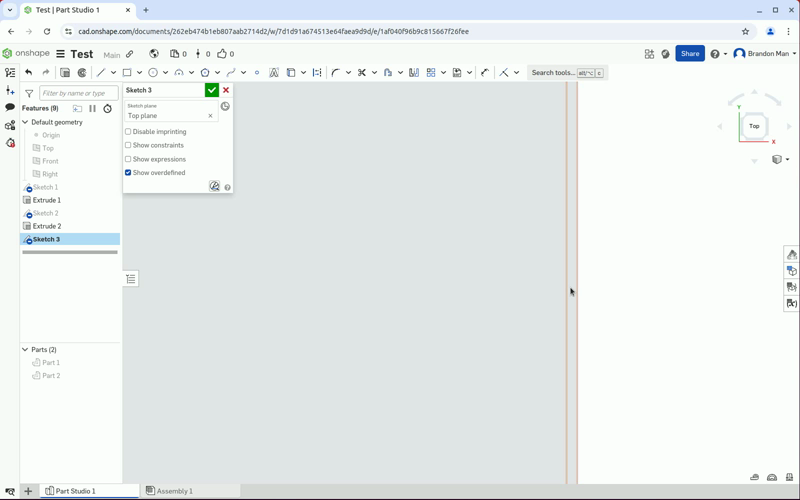
scroll(6)
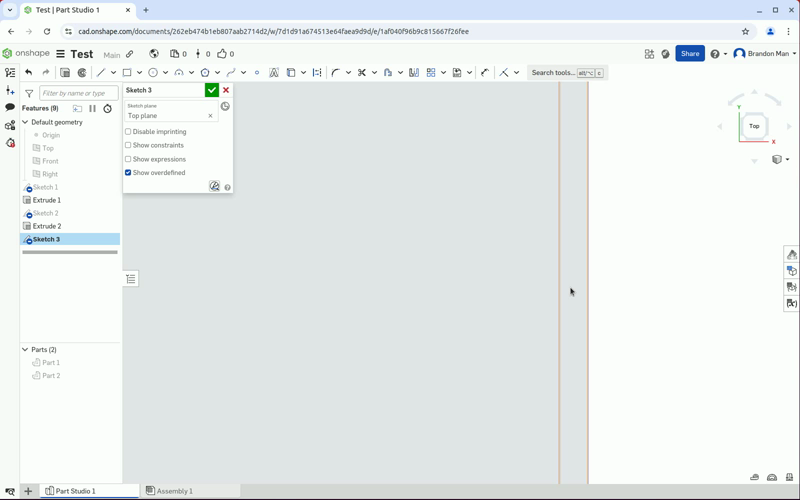
click(570, 287)
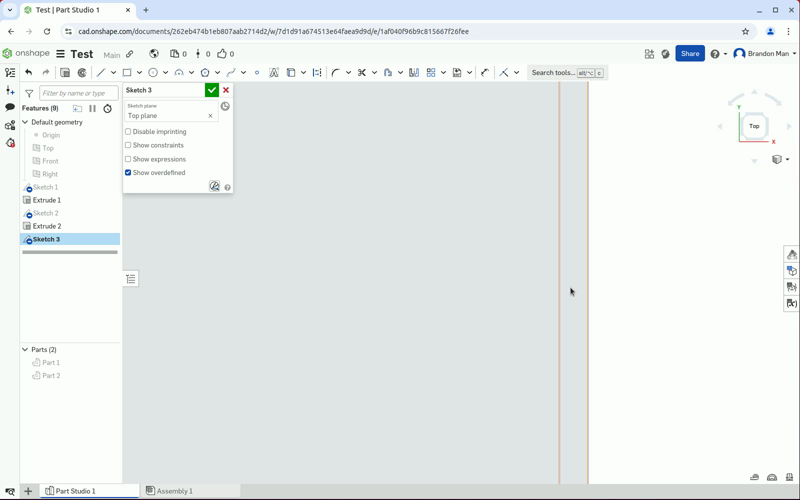
scroll(-6)
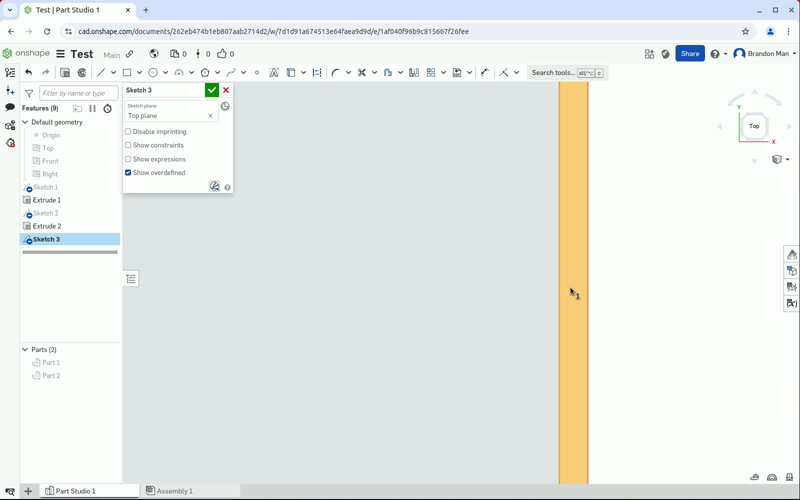
scroll(-6)
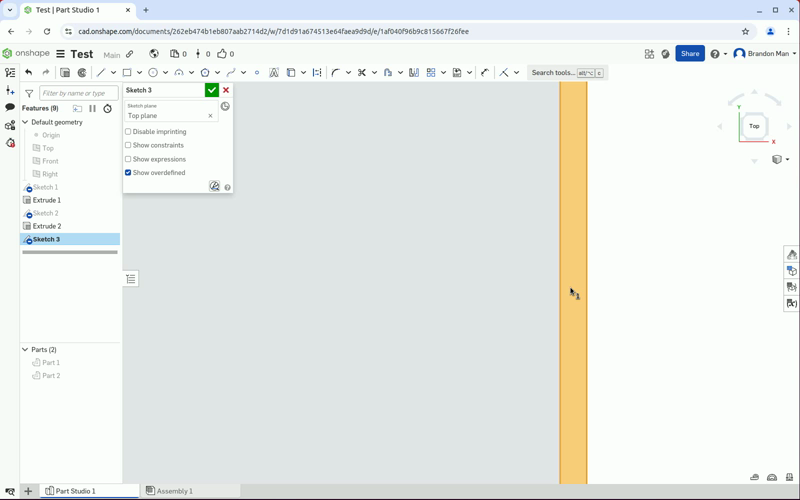
scroll(-6)
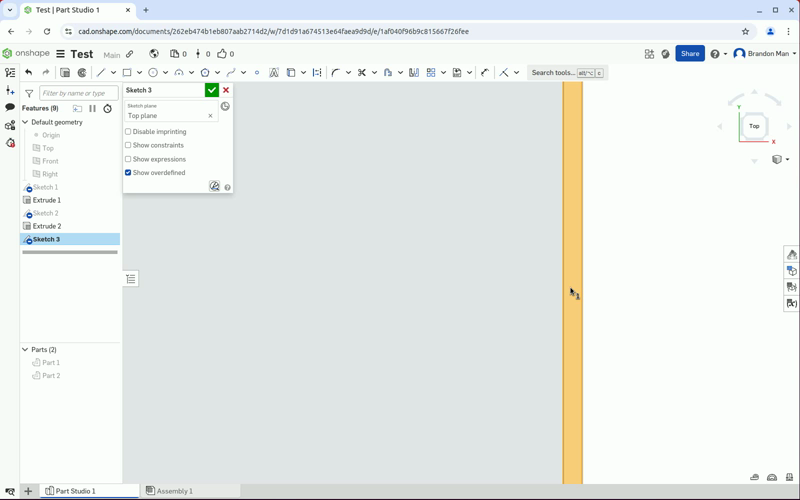
scroll(-6)
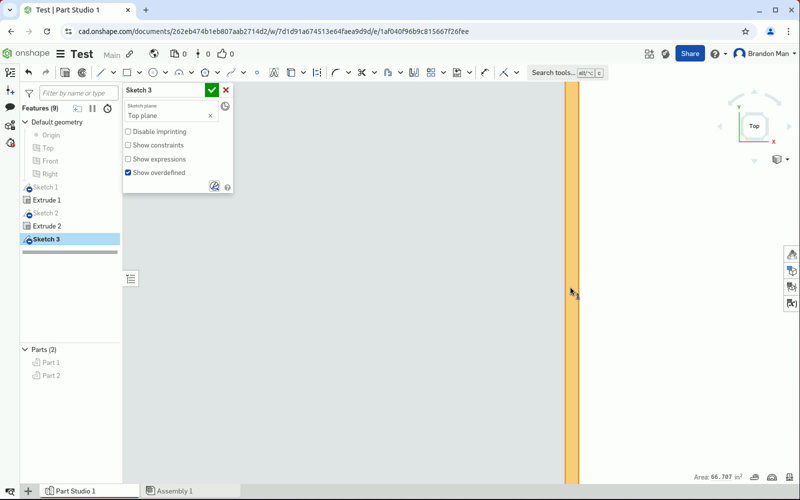
scroll(-6)
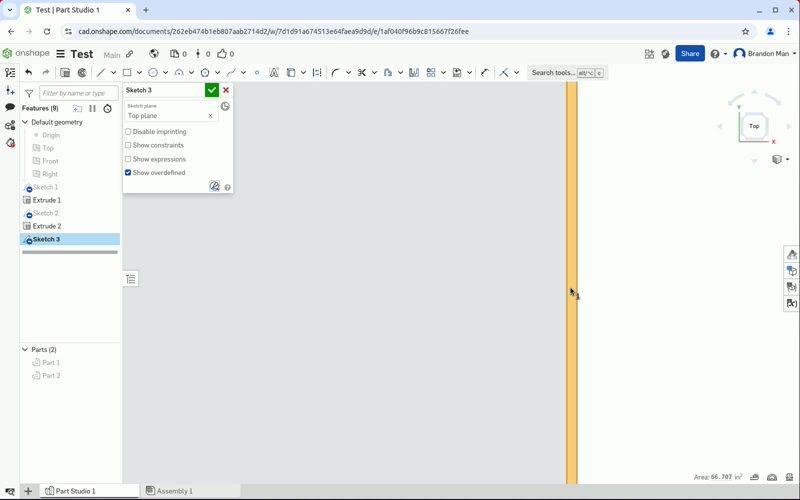
scroll(-6)
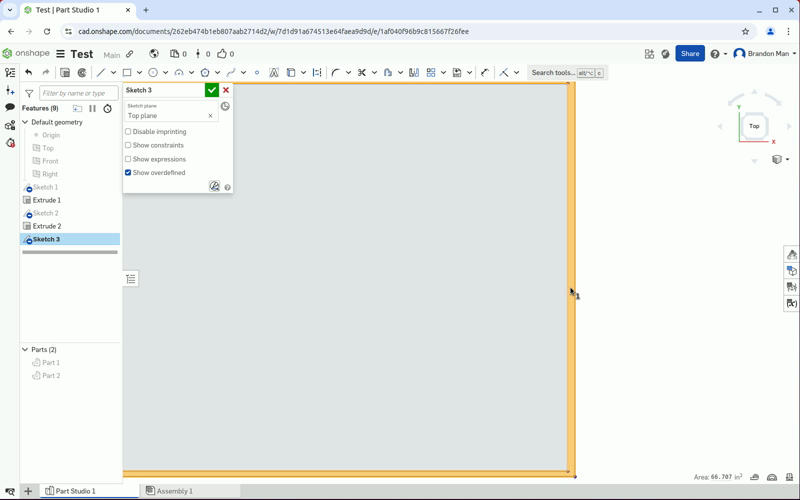
scroll(-6)
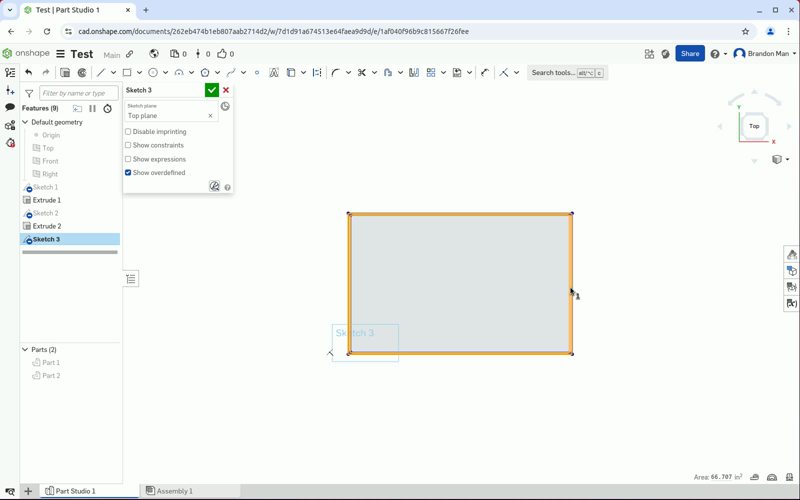
mouse_move(73, 352)
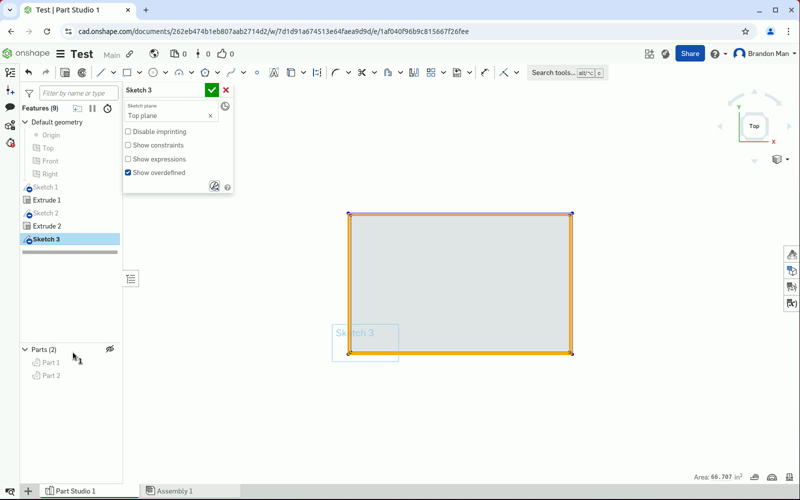
key(shift+y)
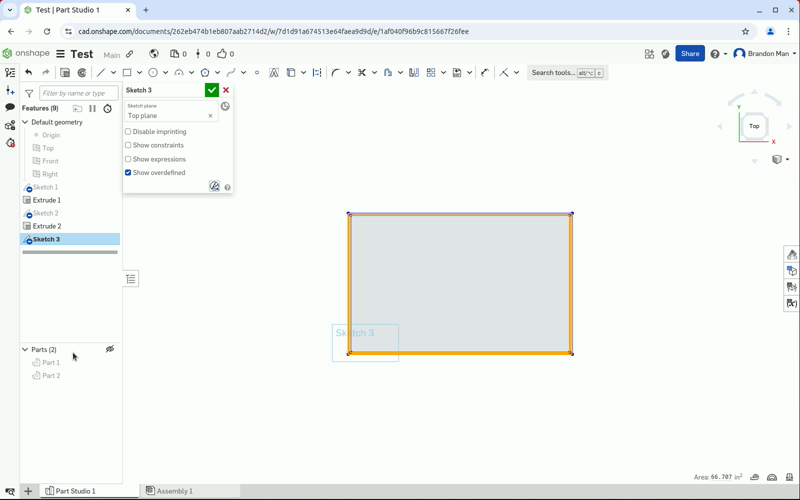
key(shift+e)
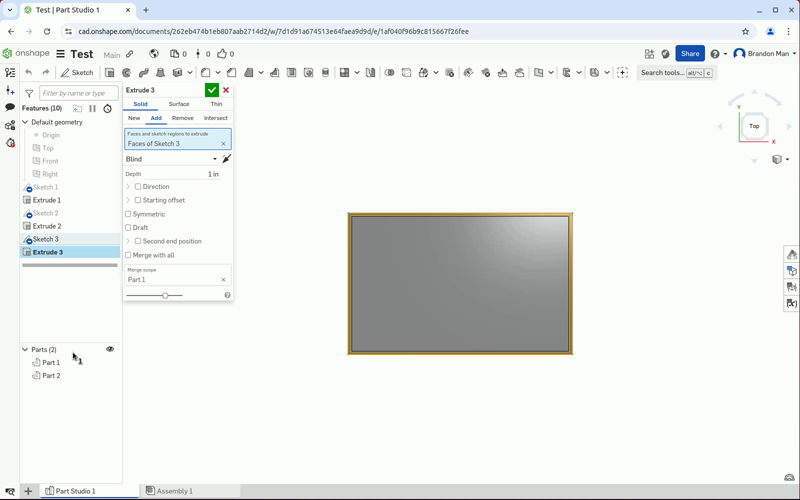
mouse_move(143, 106)
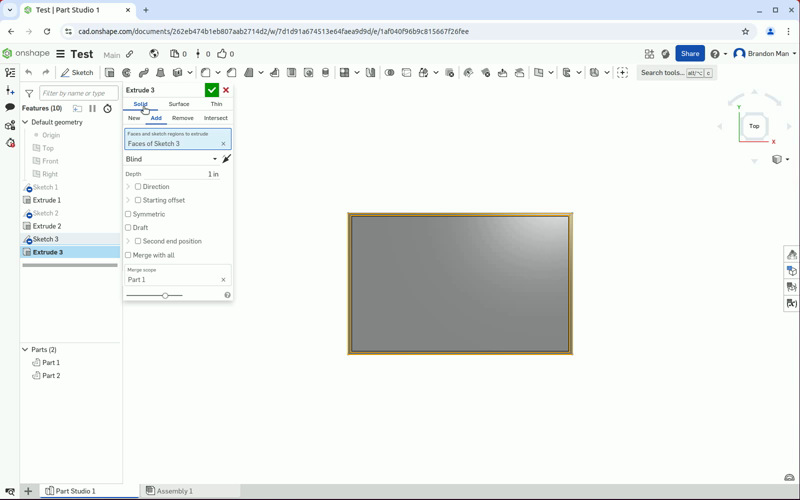
click(143, 106)
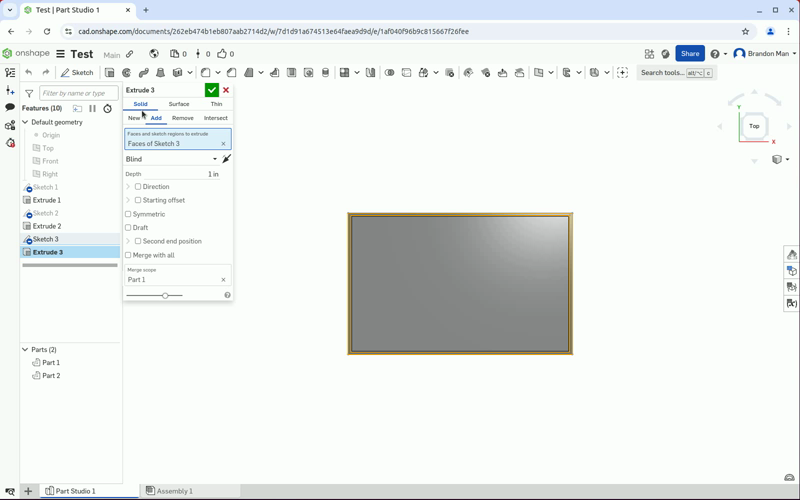
mouse_move(137, 120)
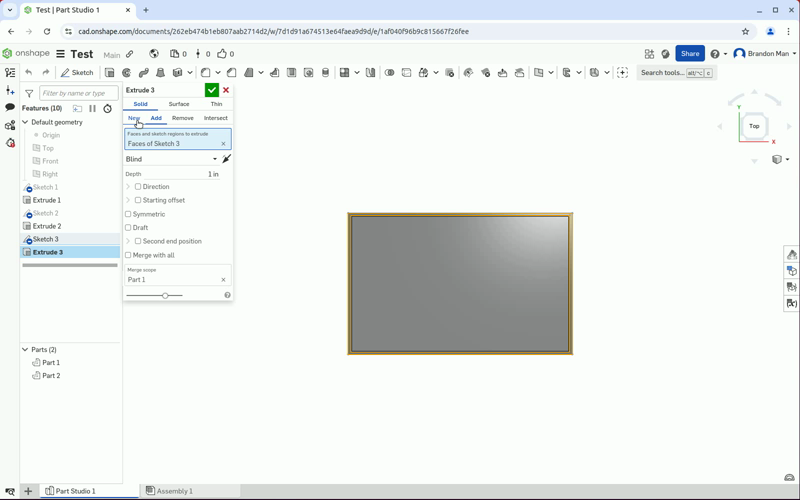
click(137, 120)
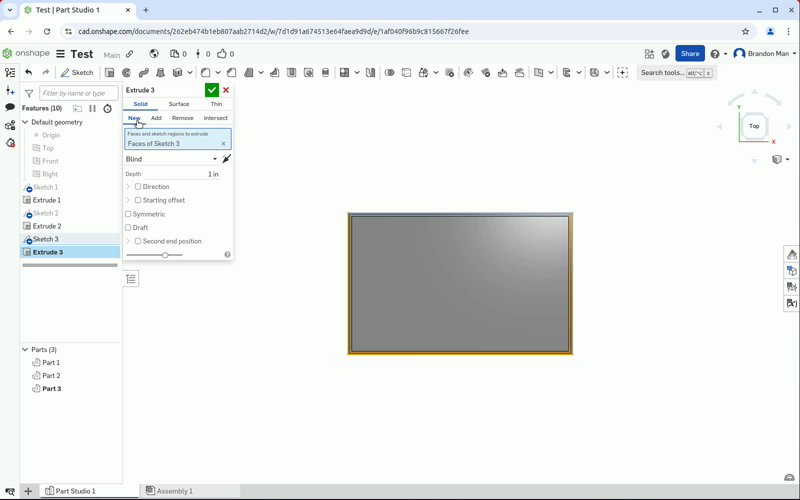
key(tab, 4)
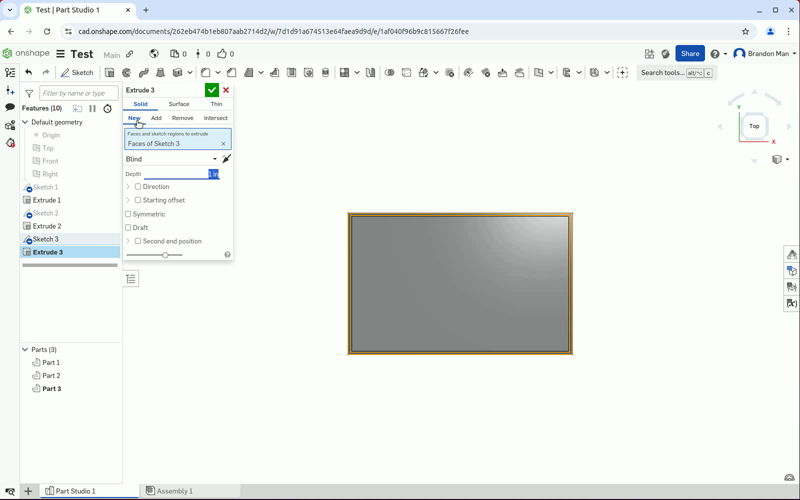
text(1.685)
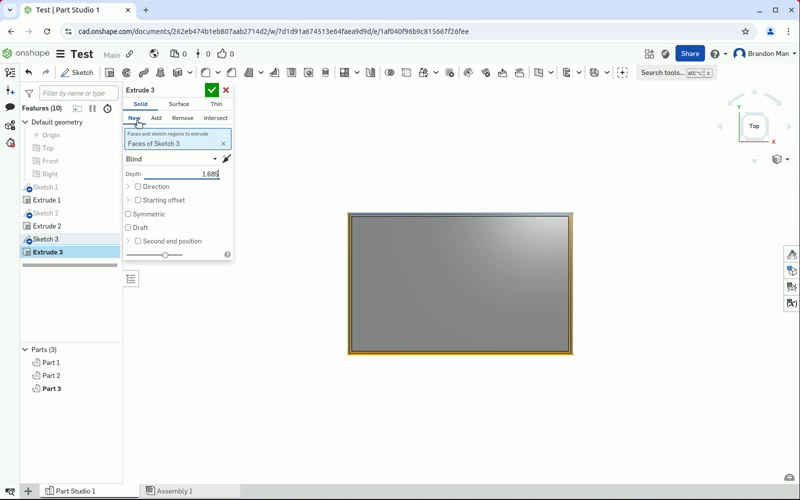
key(enter)
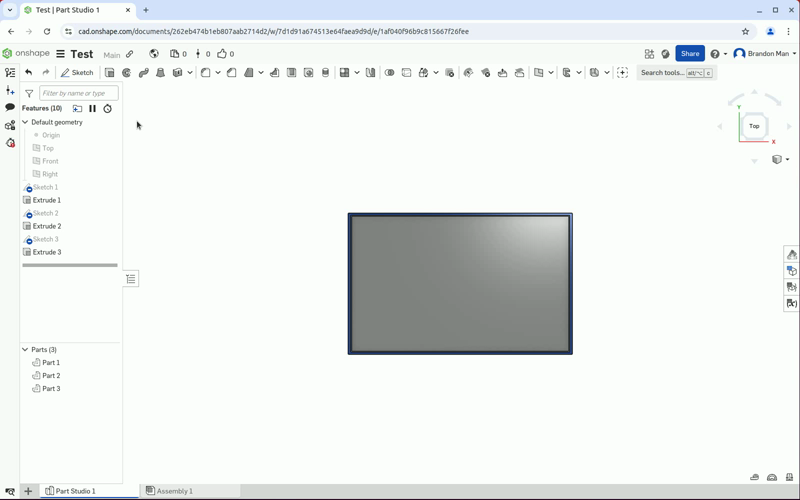
key(shift+h)
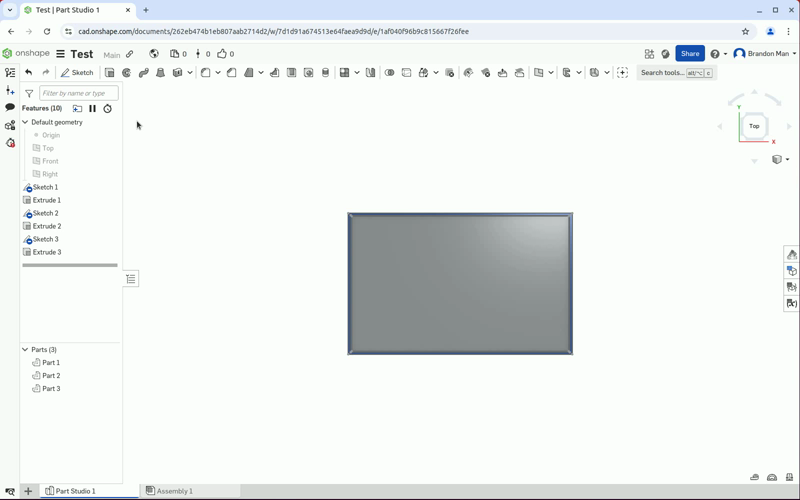
key(shift+h)
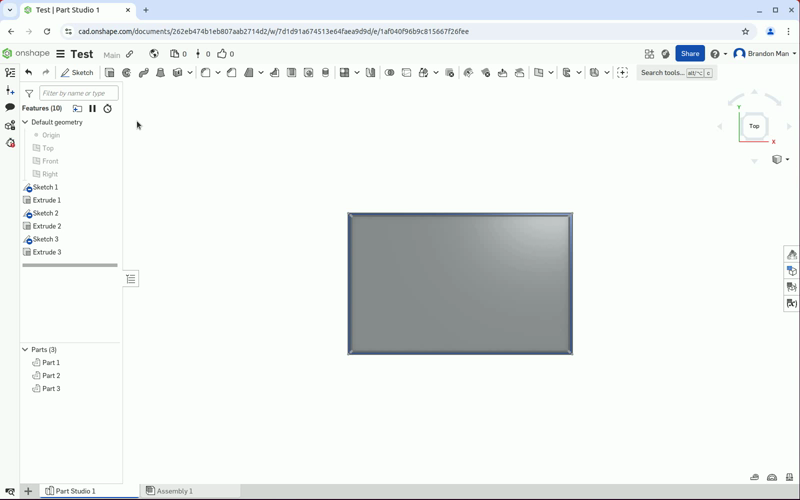
key(shift+7)
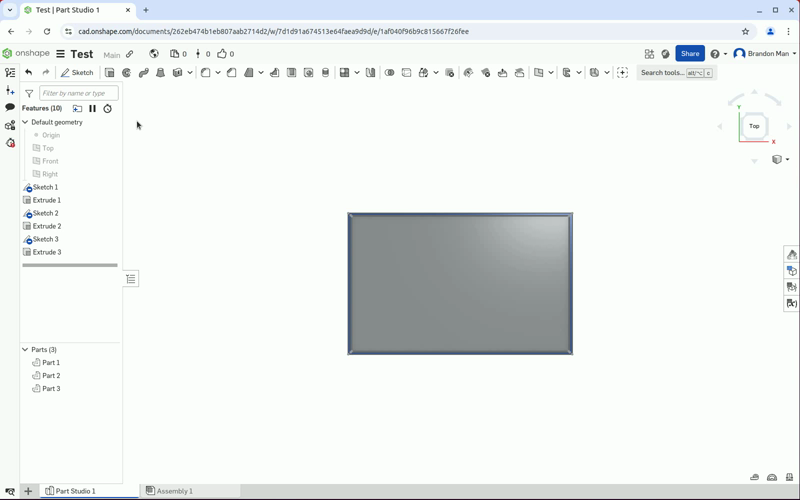
key(up, 3)
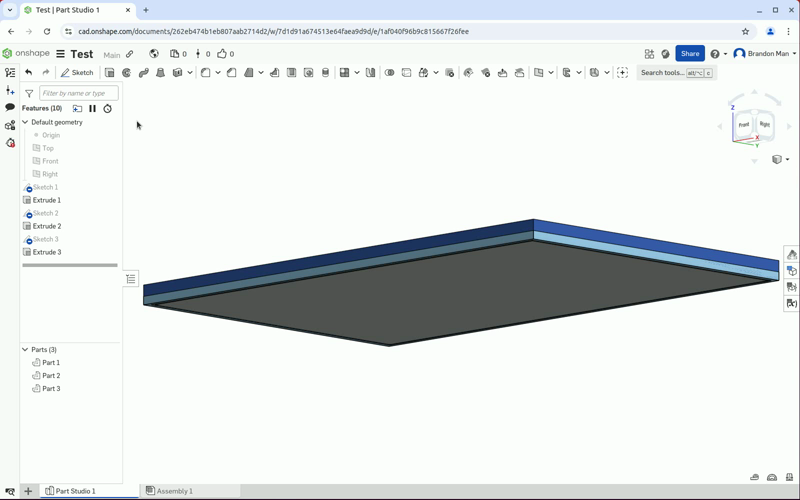
key(left, 3)
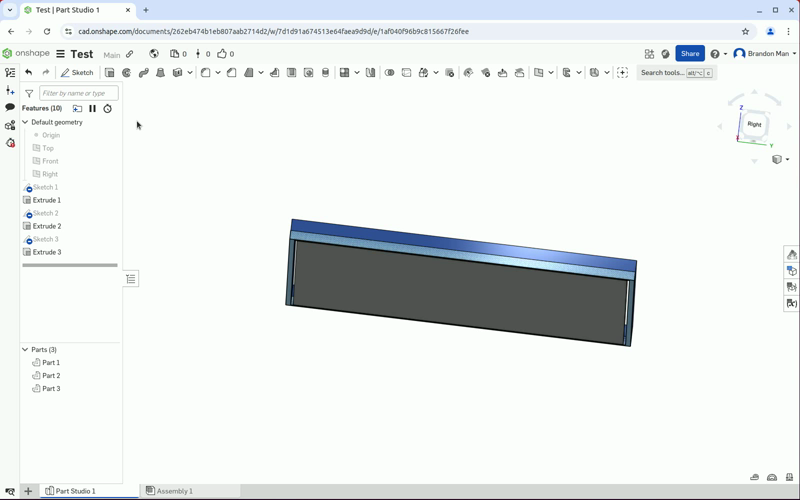
key(right, 3)
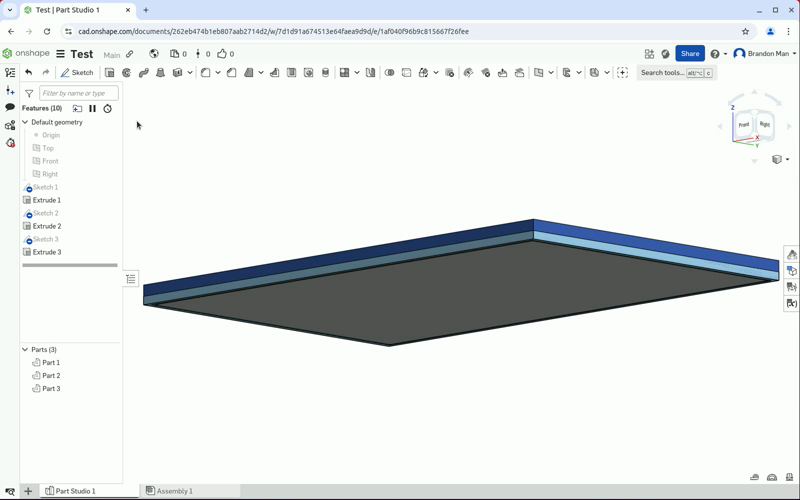
key(down, 3)
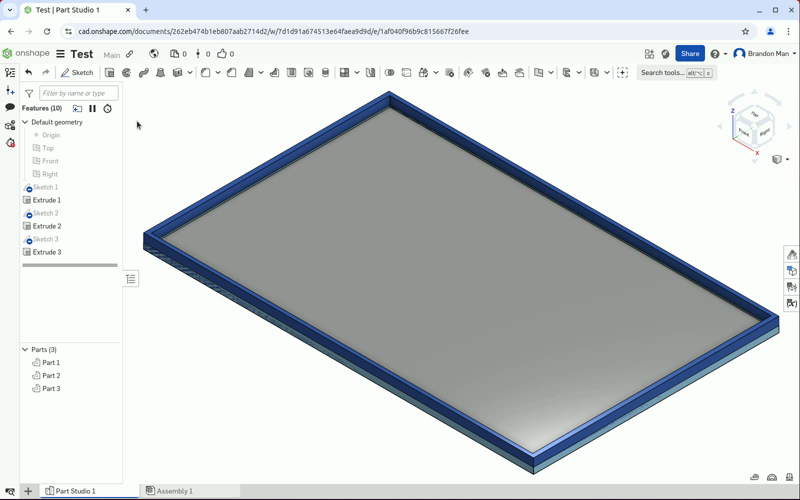
mouse_move(73, 189)
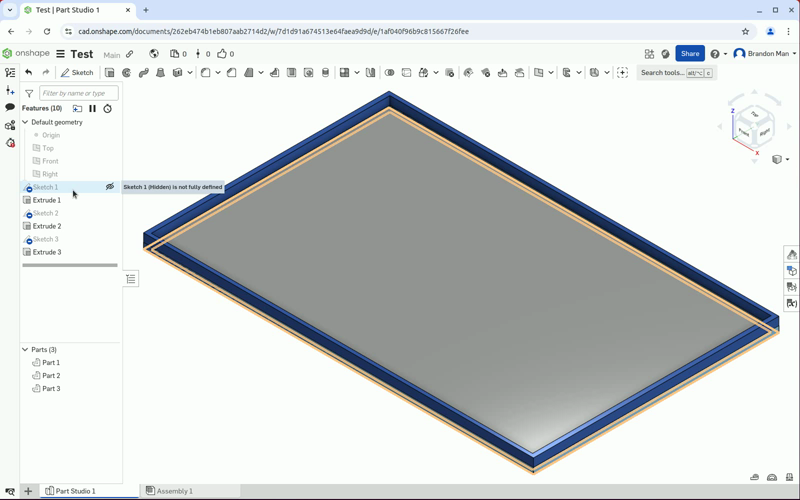
click(73, 189)